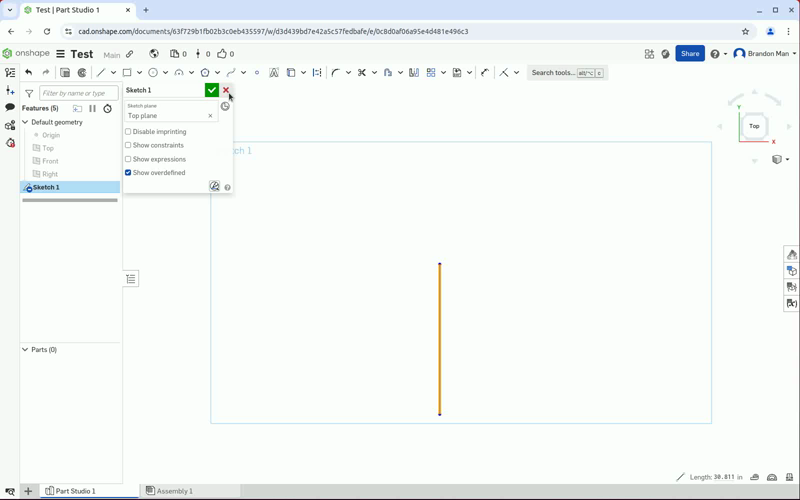
key(shift+h)
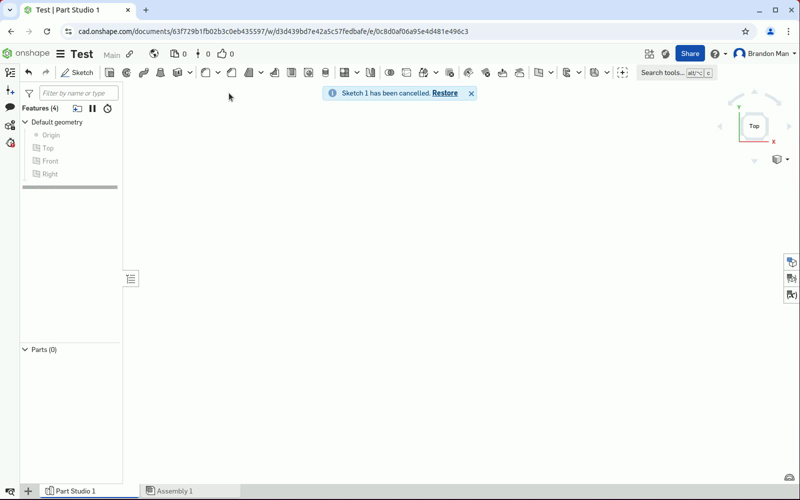
mouse_move(73, 352)
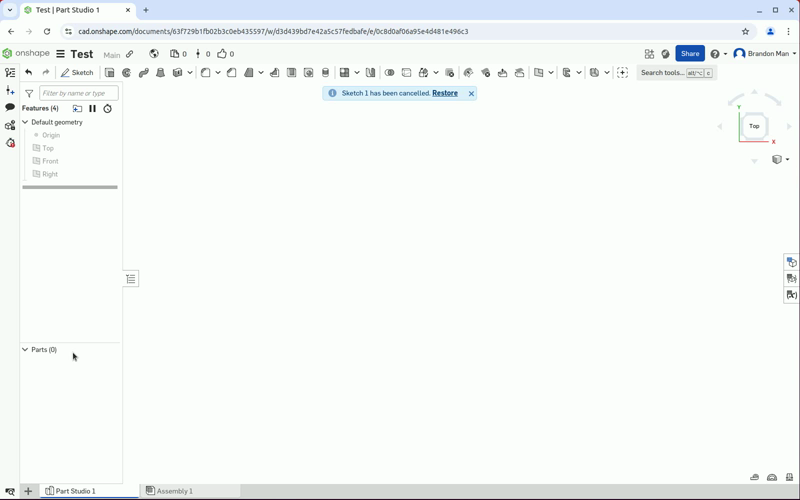
key(y)
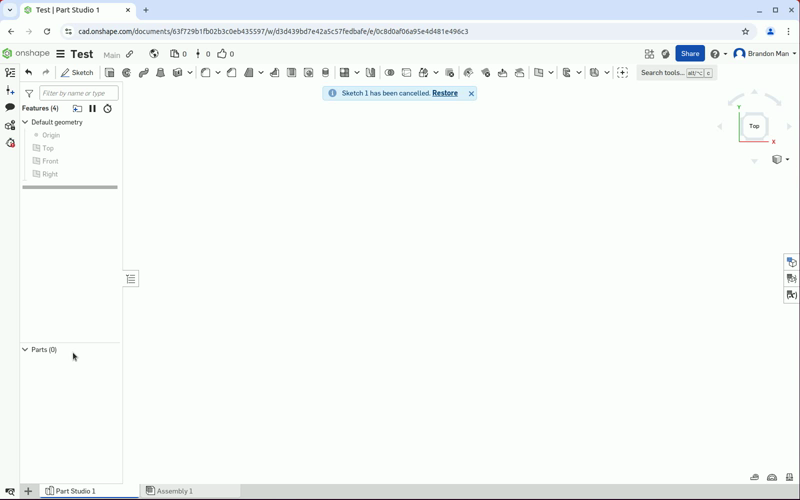
key(shift+p)
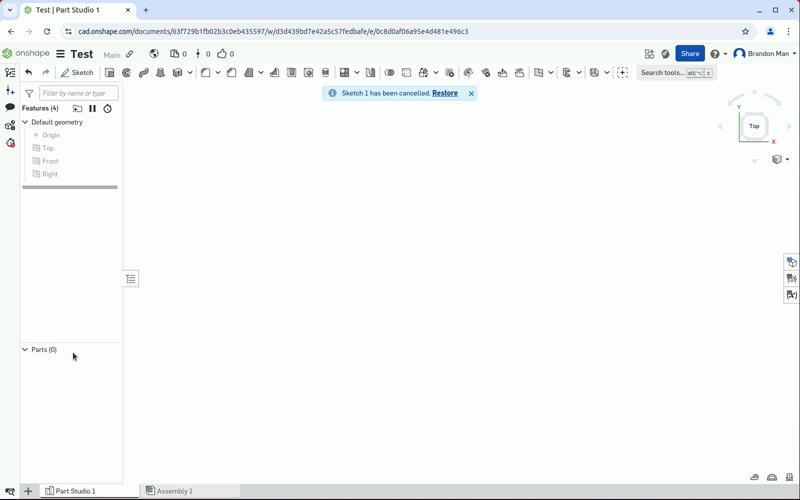
key(space)
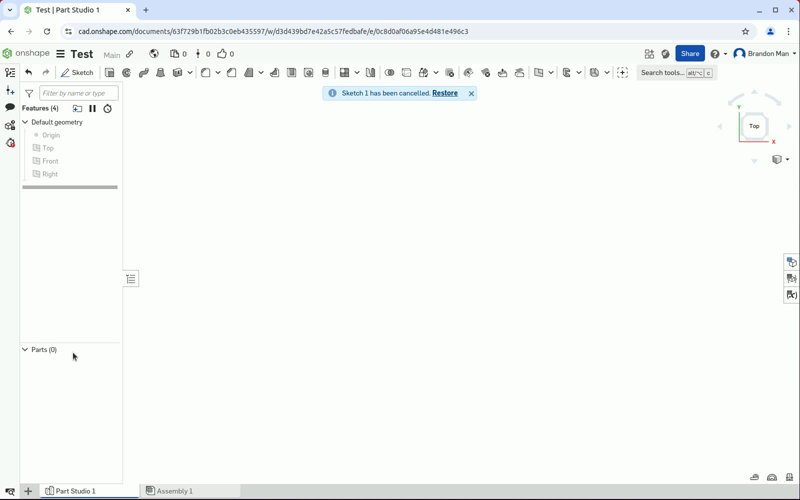
key_down(shift)
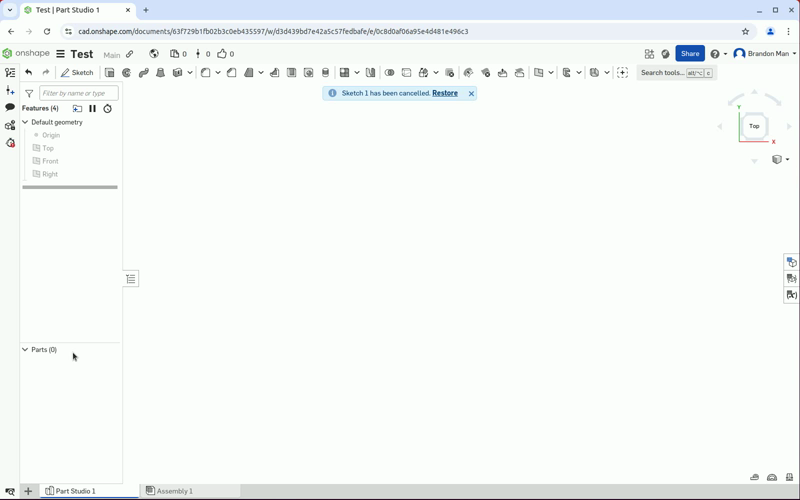
key(up)
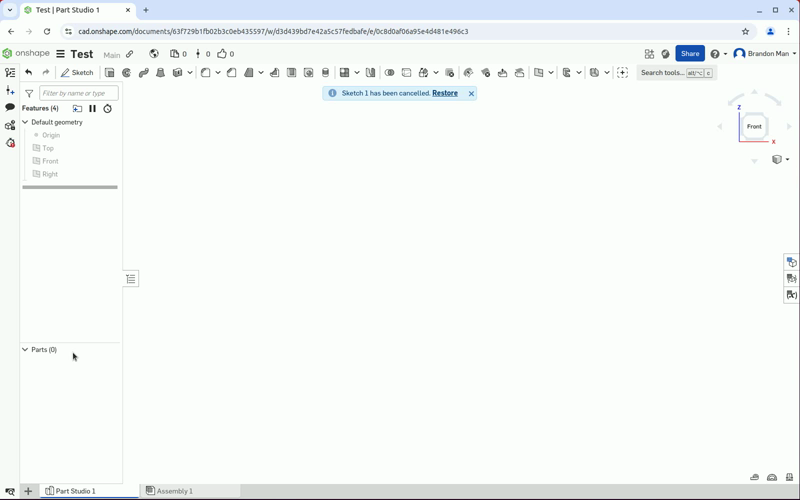
key_up(shift)
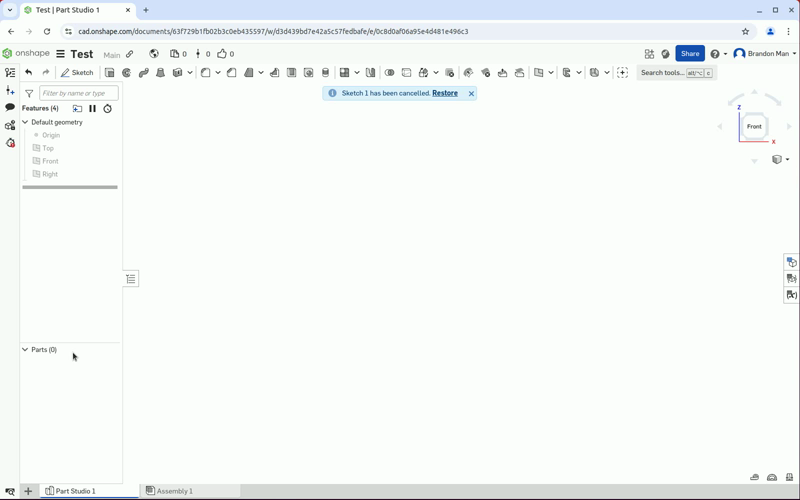
key(space)
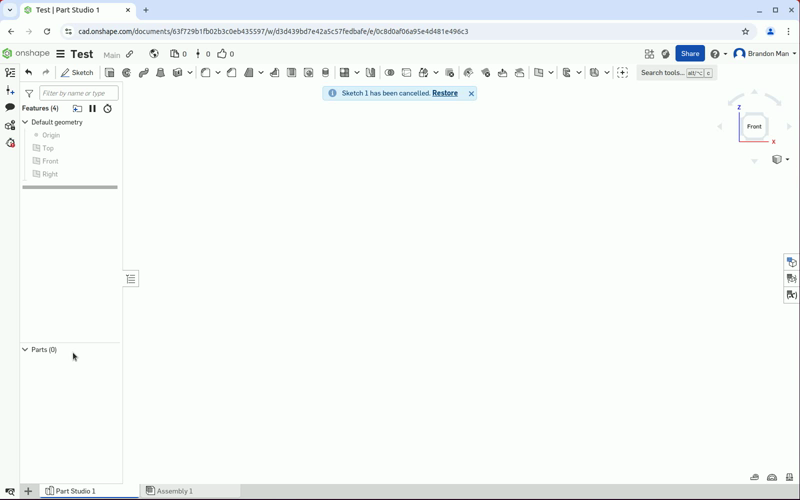
key_down(shift)
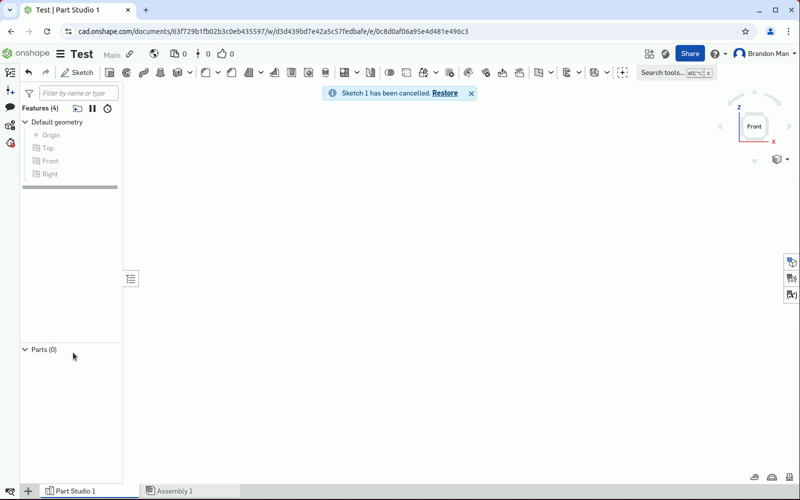
key(left)
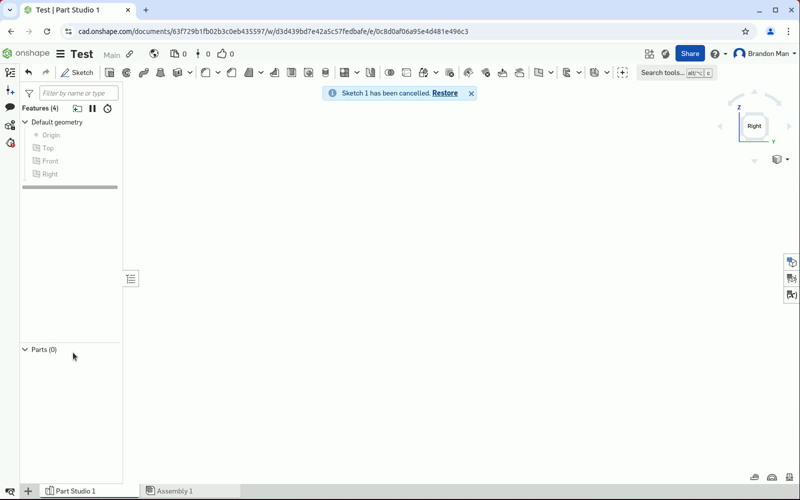
key_up(shift)
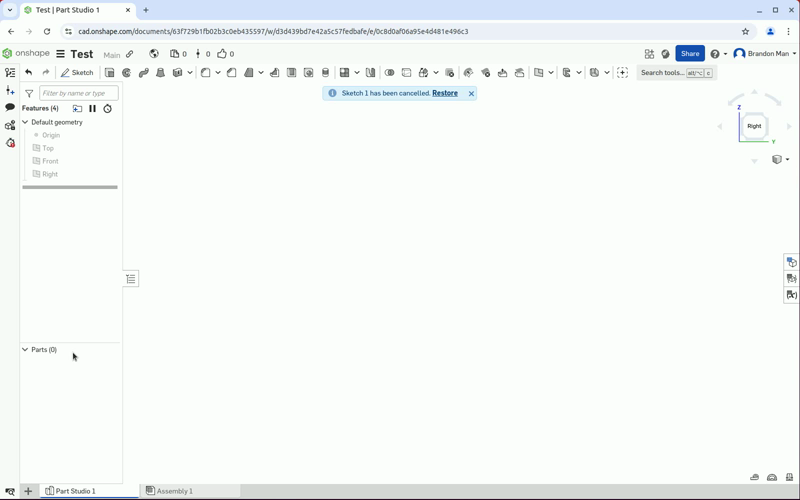
mouse_move(73, 352)
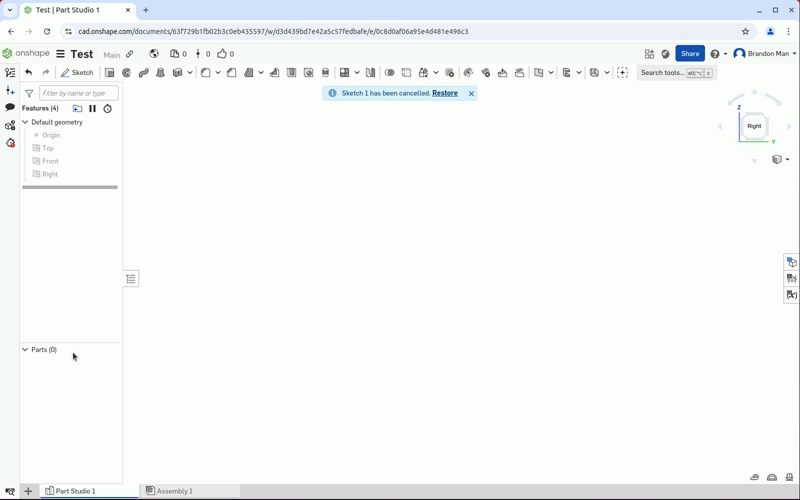
key(shift+y)
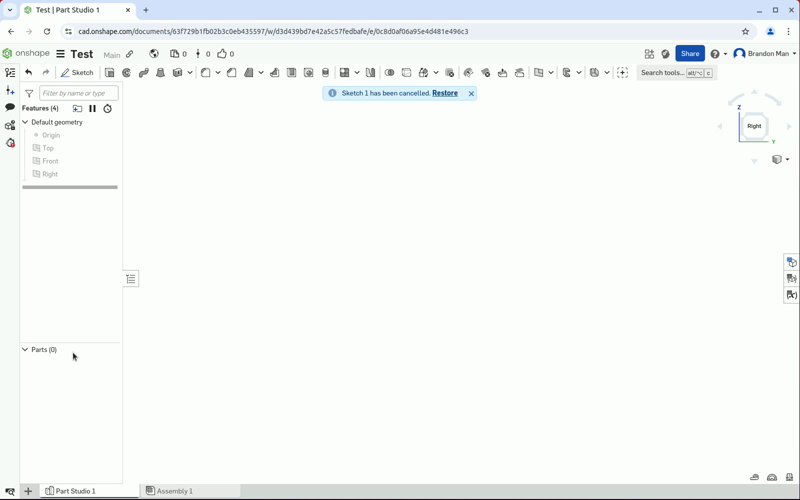
key(shift+s)
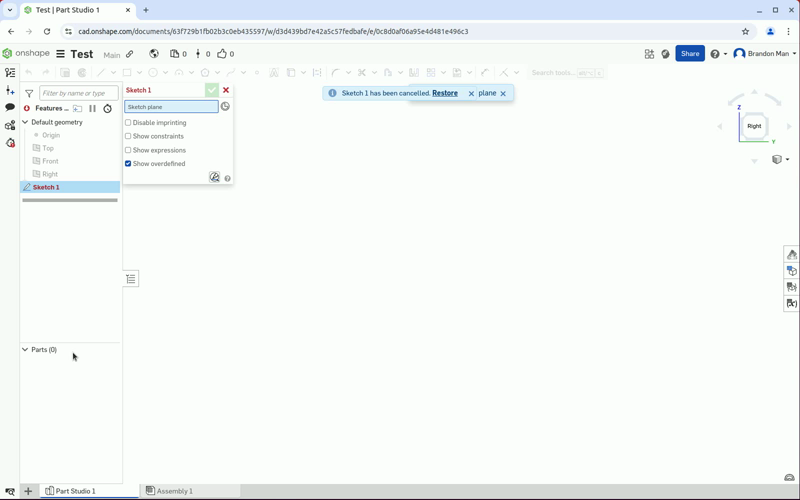
mouse_move(73, 176)
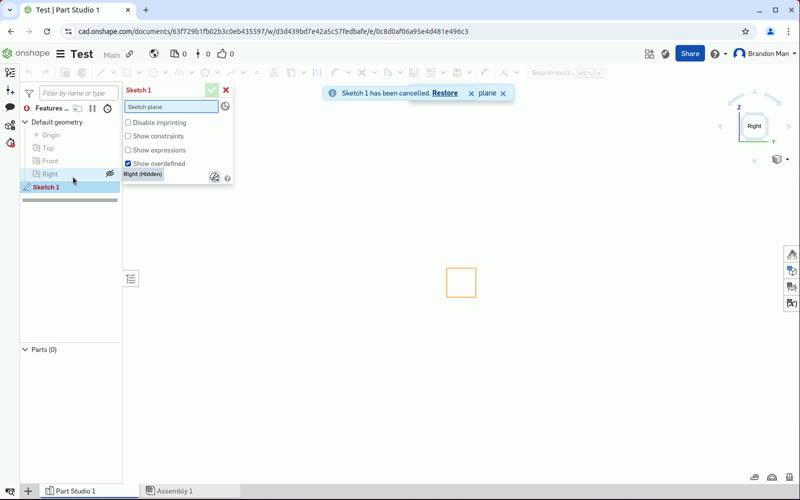
click(73, 176)
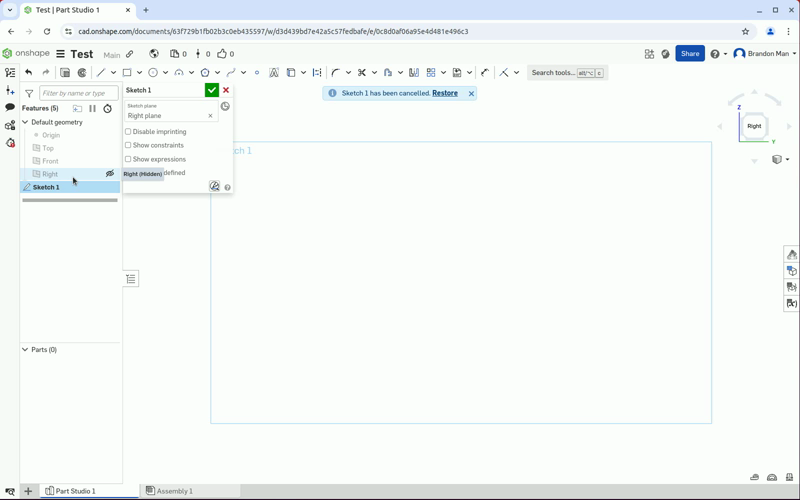
mouse_move(73, 352)
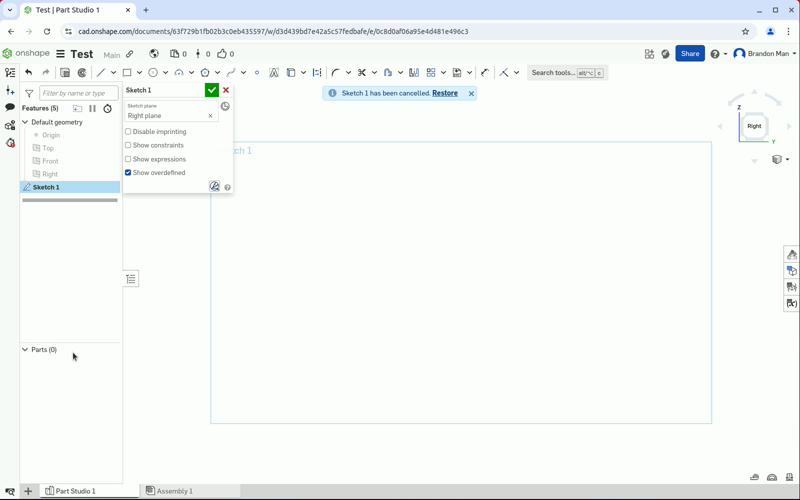
key(y)
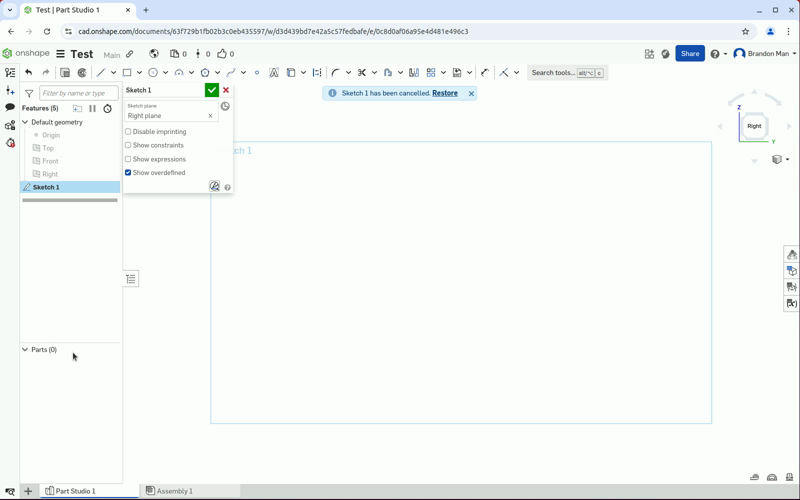
key(c)
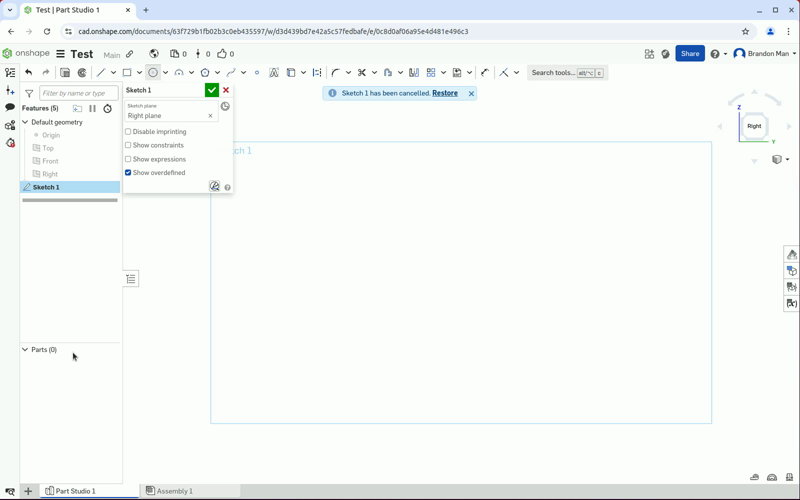
key_down(shift)
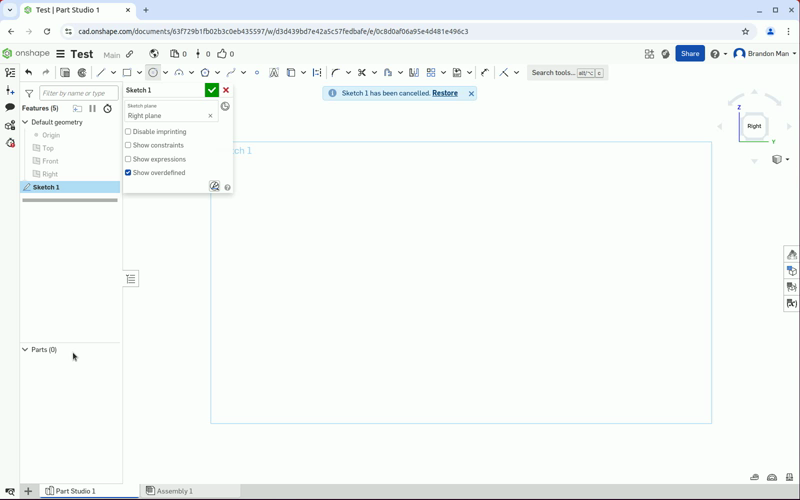
mouse_move(438, 237)
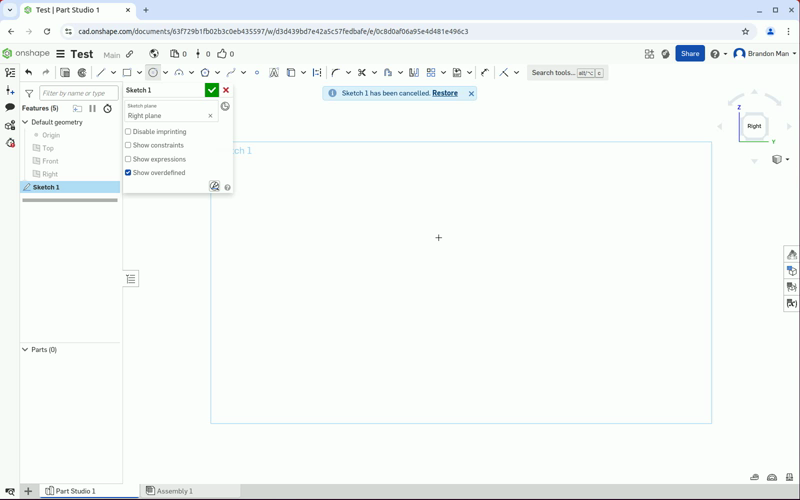
click(438, 237)
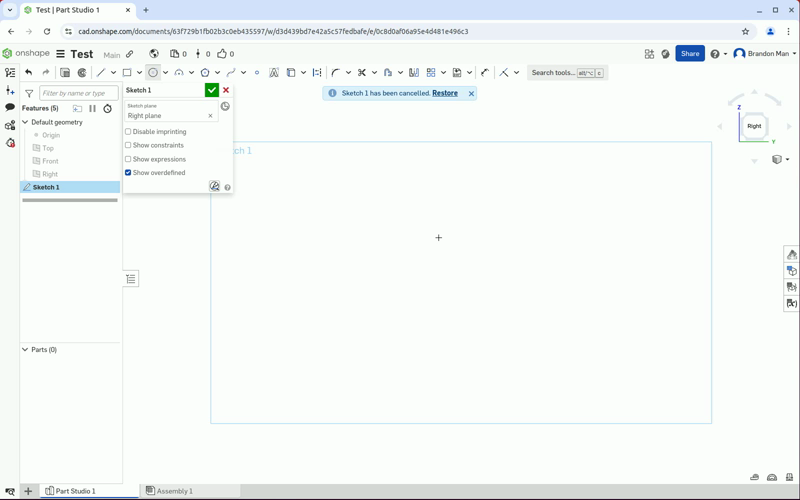
key_up(shift)
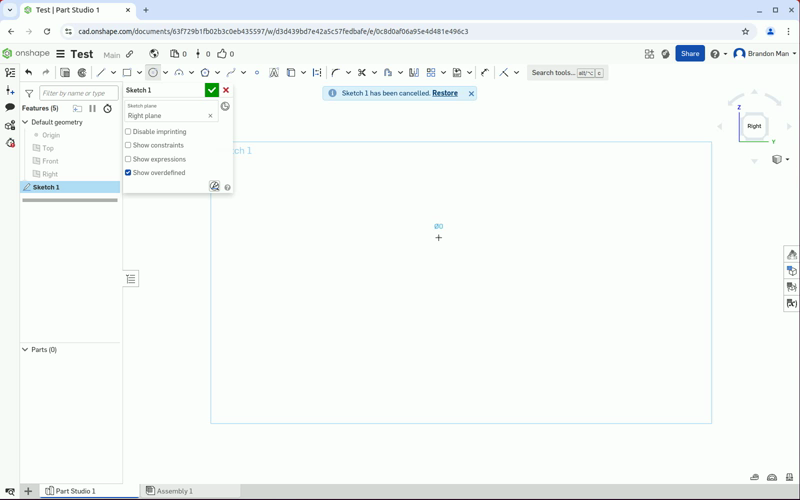
mouse_move(465, 237)
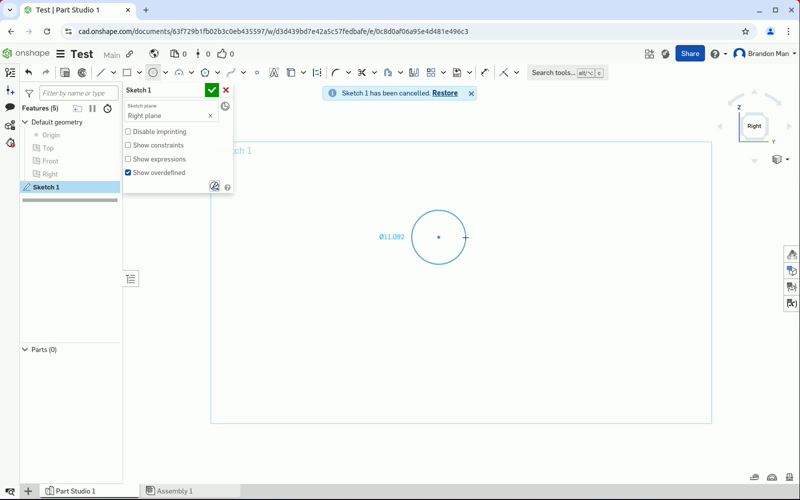
click(465, 237)
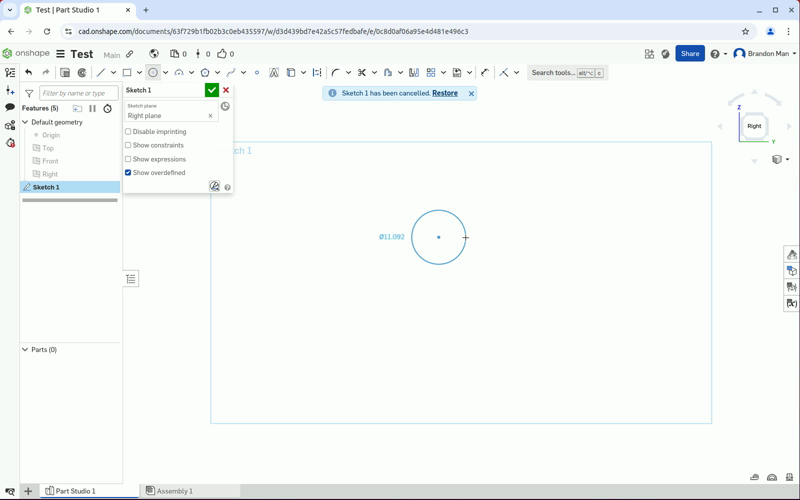
key(esc)
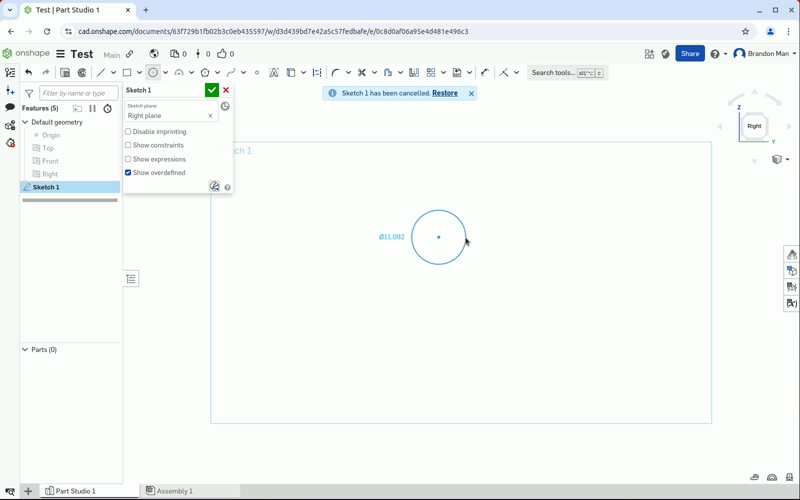
key(c)
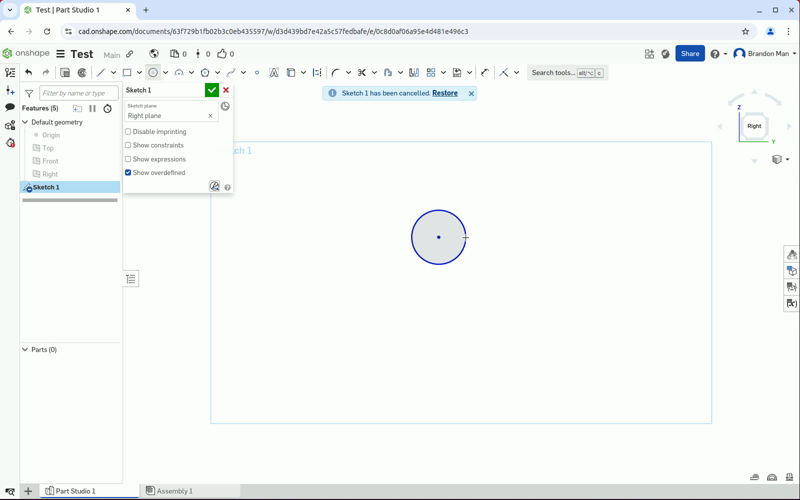
key_down(shift)
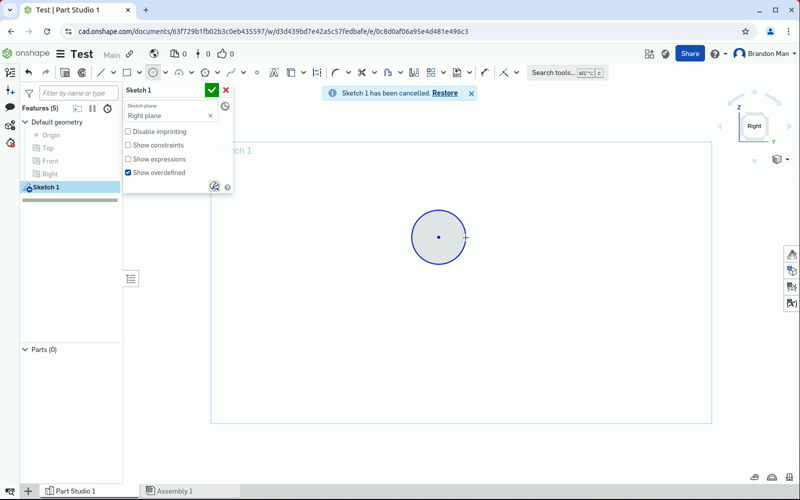
mouse_move(438, 237)
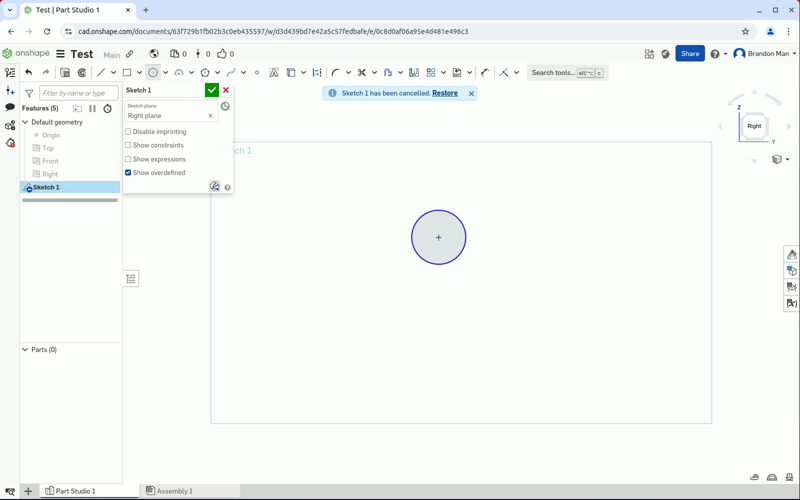
click(438, 237)
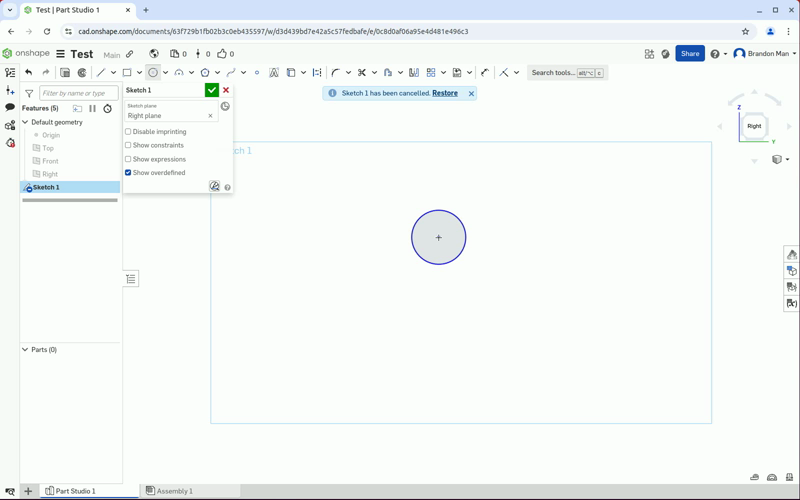
key_up(shift)
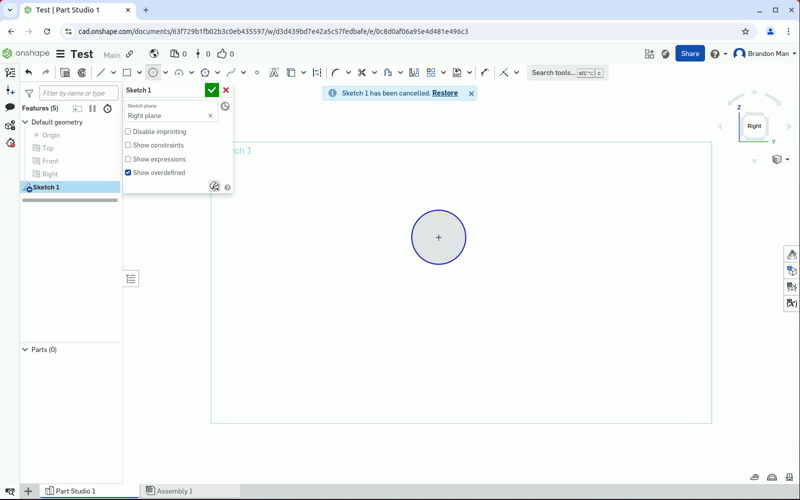
mouse_move(456, 237)
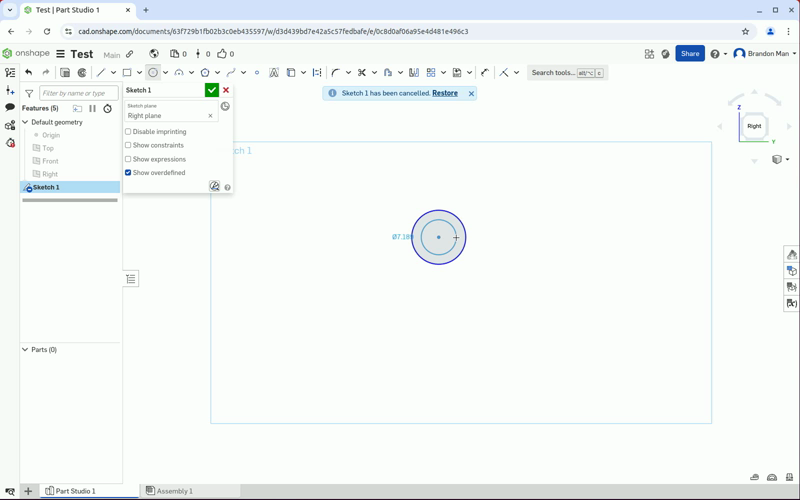
click(456, 237)
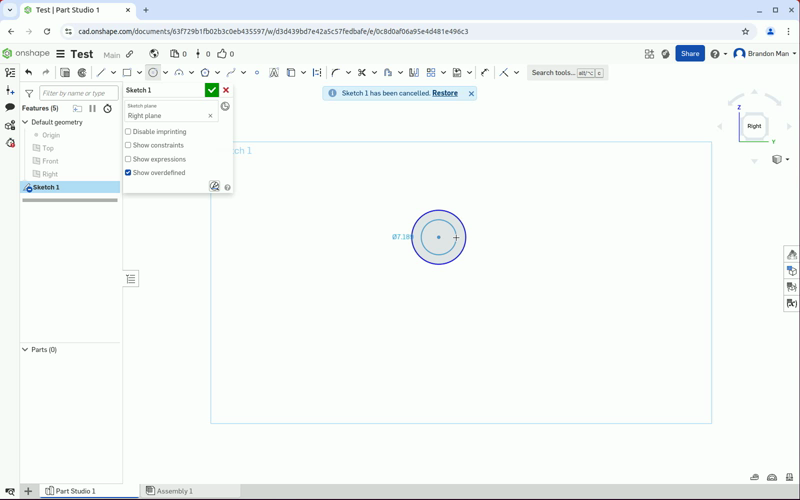
key(esc)
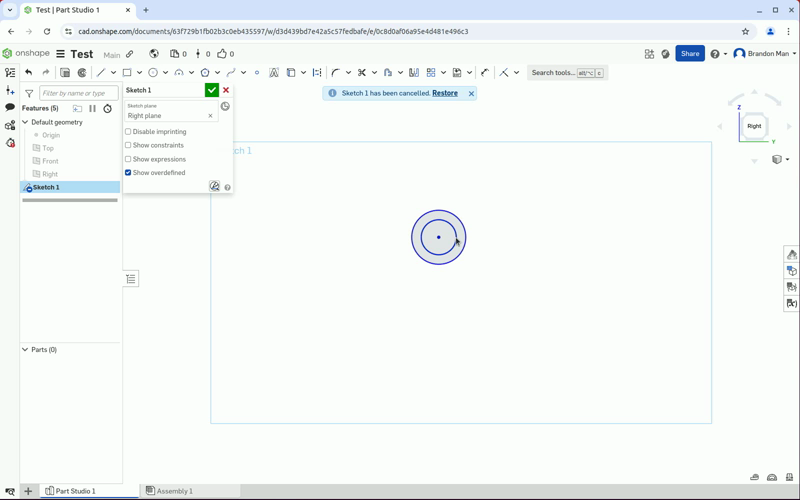
mouse_move(455, 228)
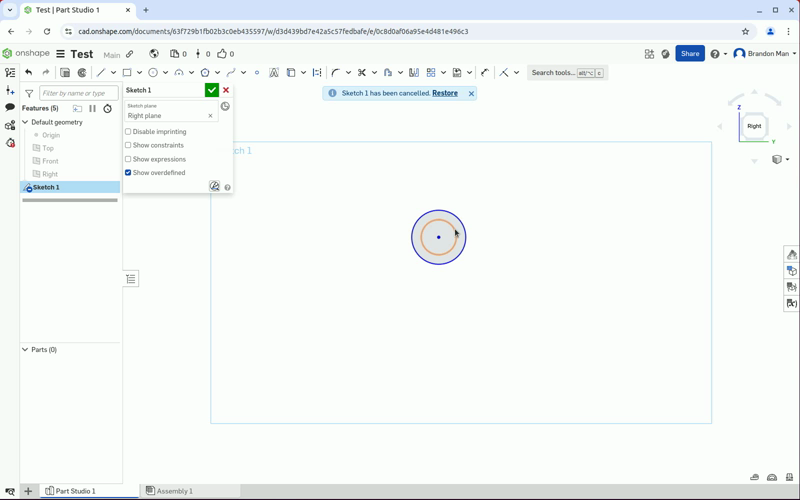
scroll(6)
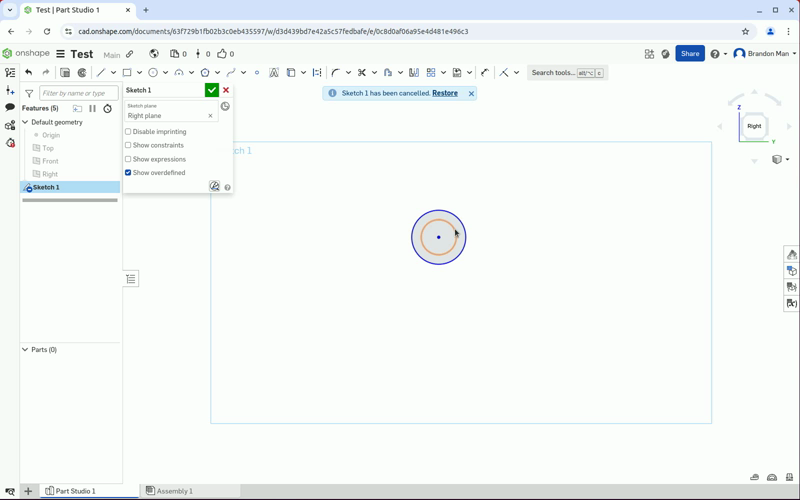
scroll(6)
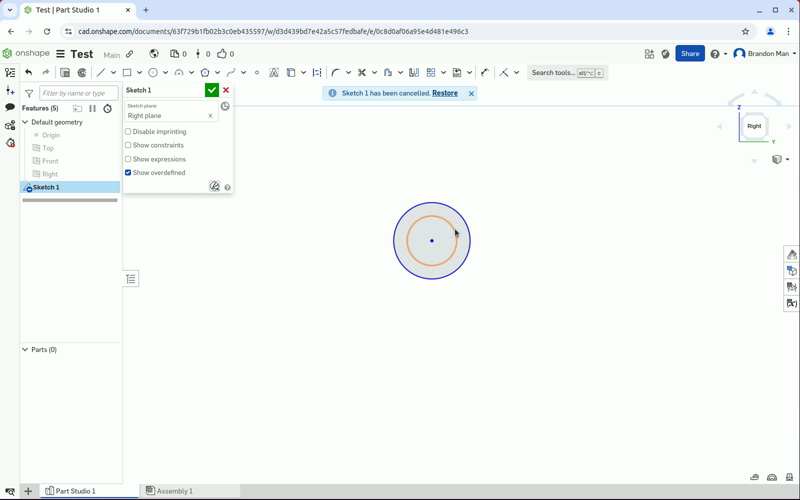
scroll(6)
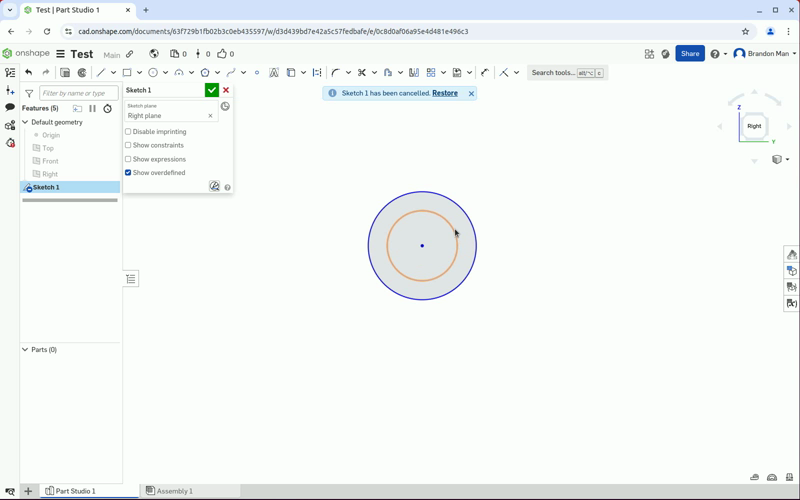
scroll(6)
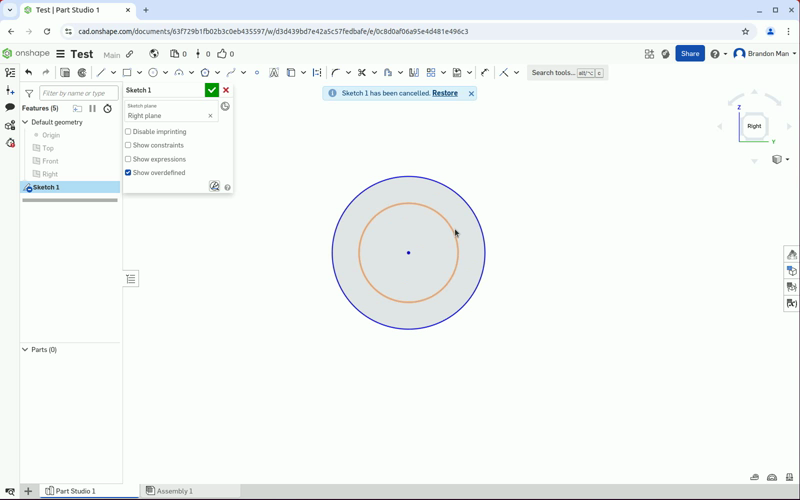
scroll(6)
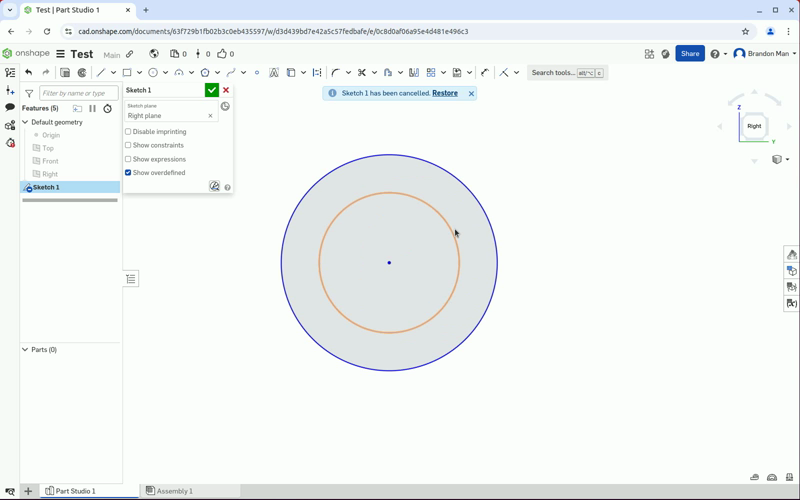
scroll(6)
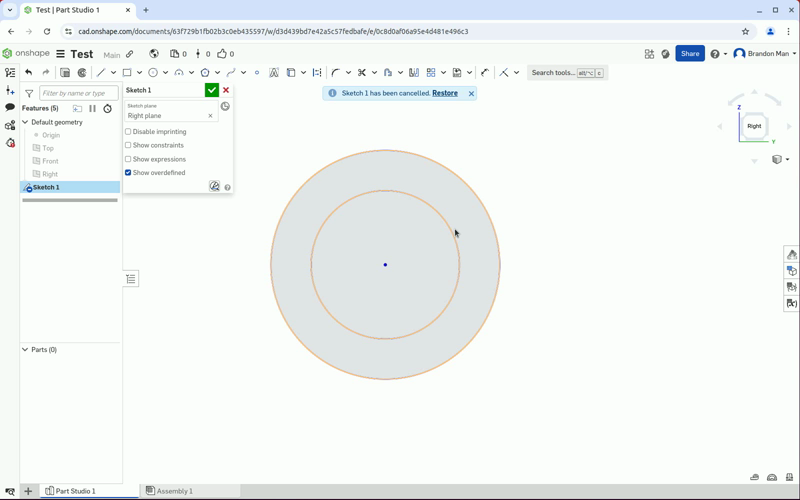
scroll(6)
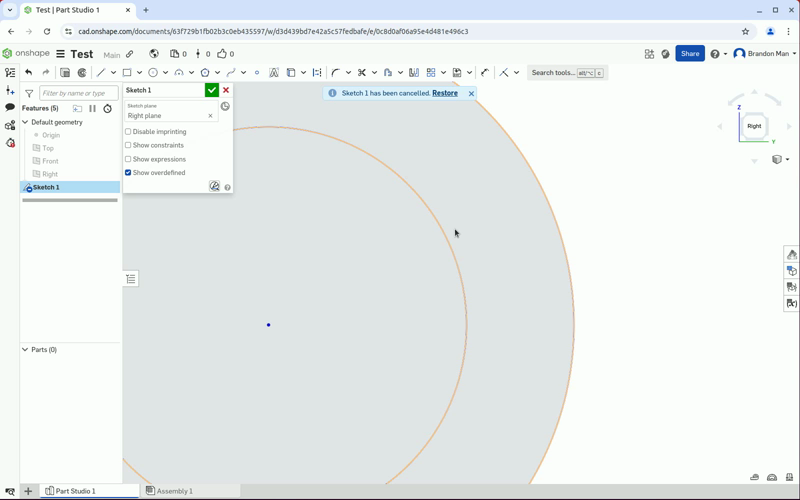
click(455, 228)
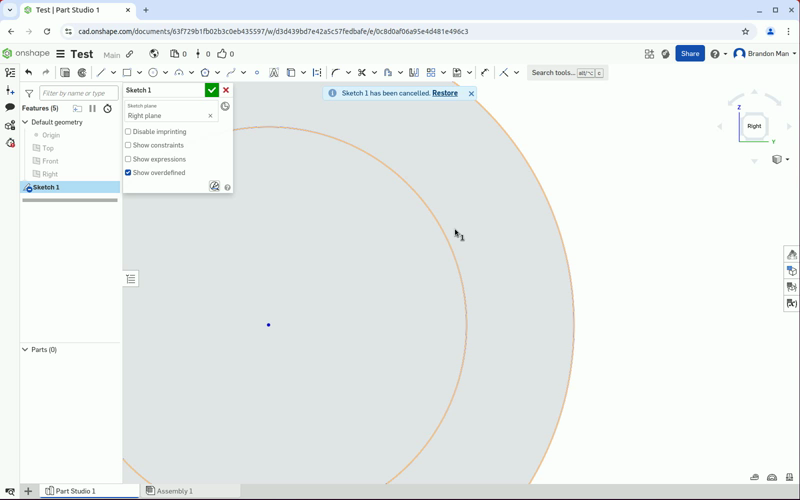
scroll(-6)
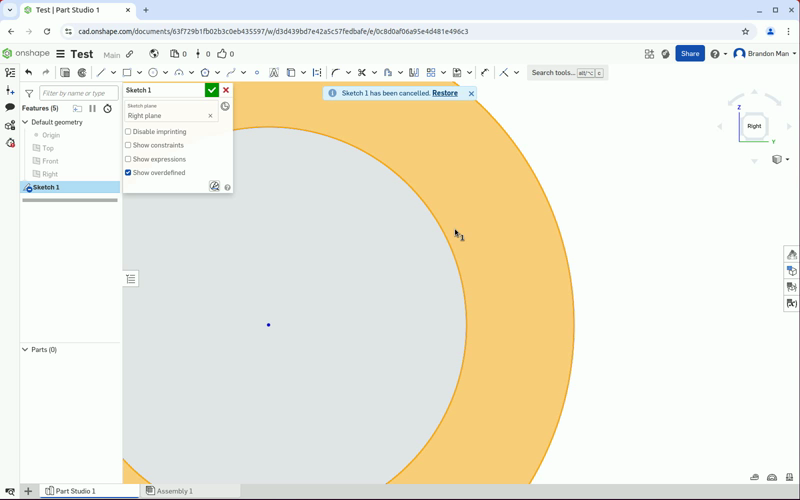
scroll(-6)
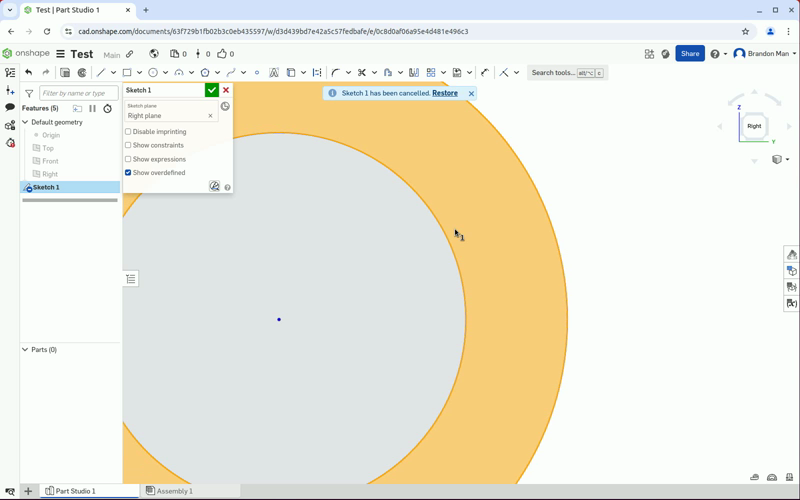
scroll(-6)
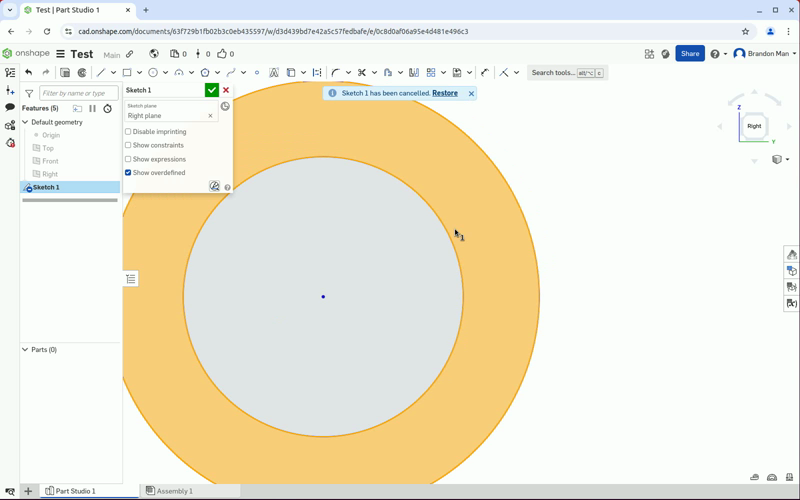
scroll(-6)
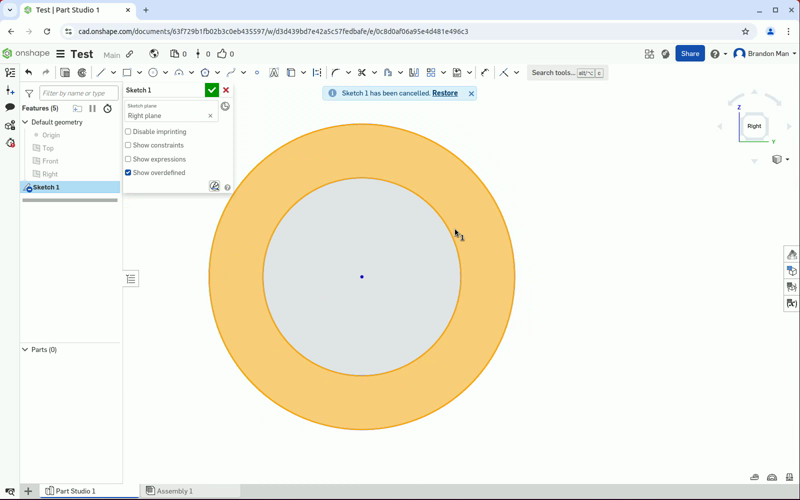
scroll(-6)
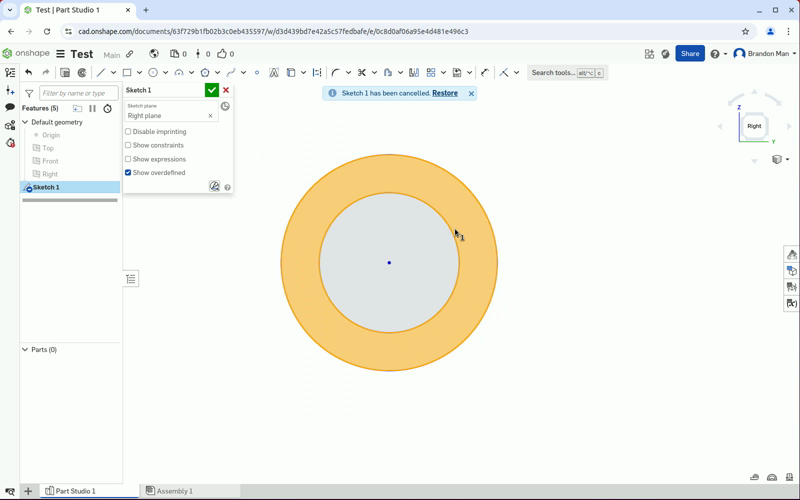
scroll(-6)
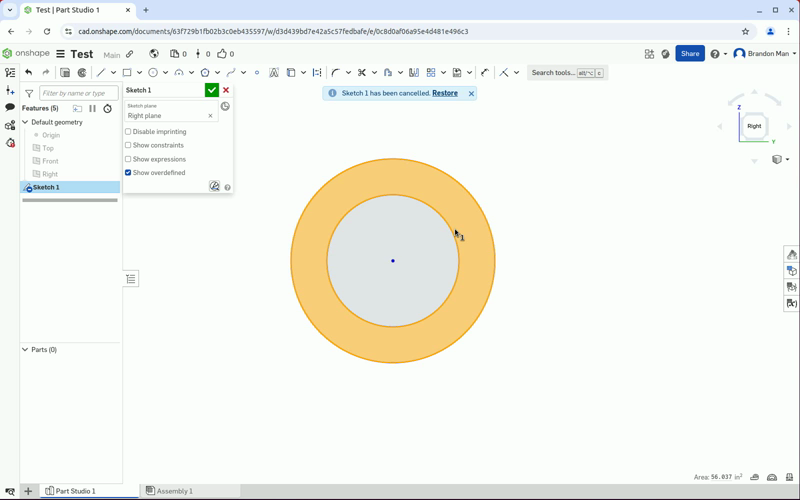
scroll(-6)
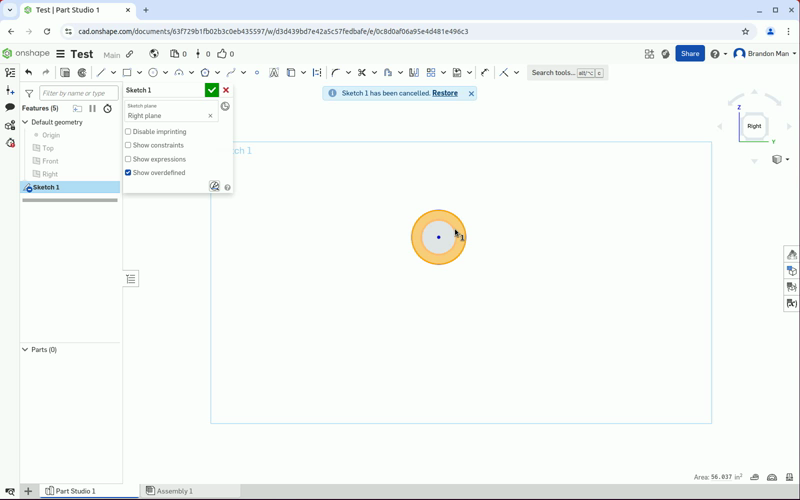
mouse_move(73, 352)
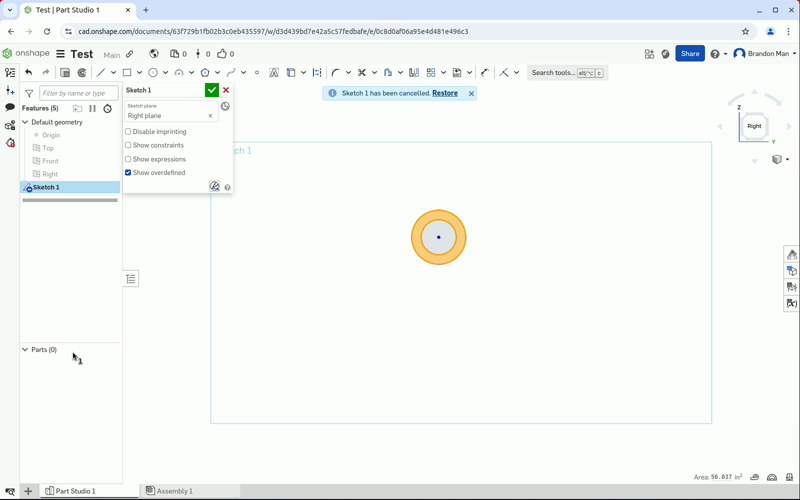
key(shift+y)
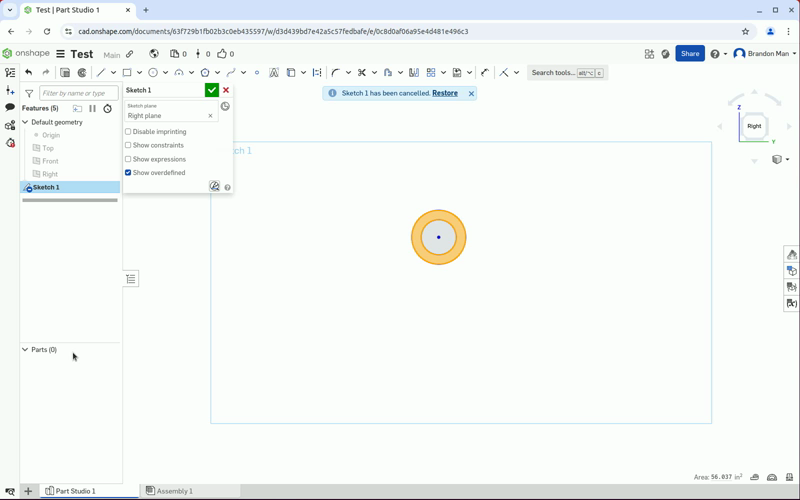
key(shift+e)
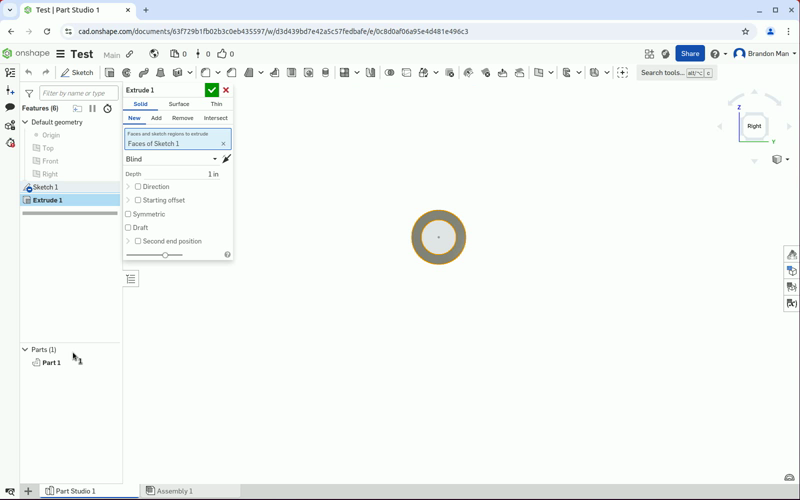
mouse_move(143, 106)
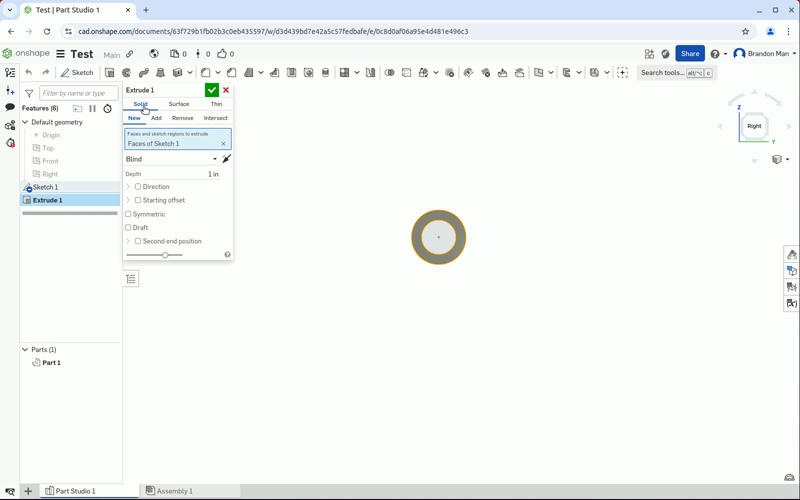
click(143, 106)
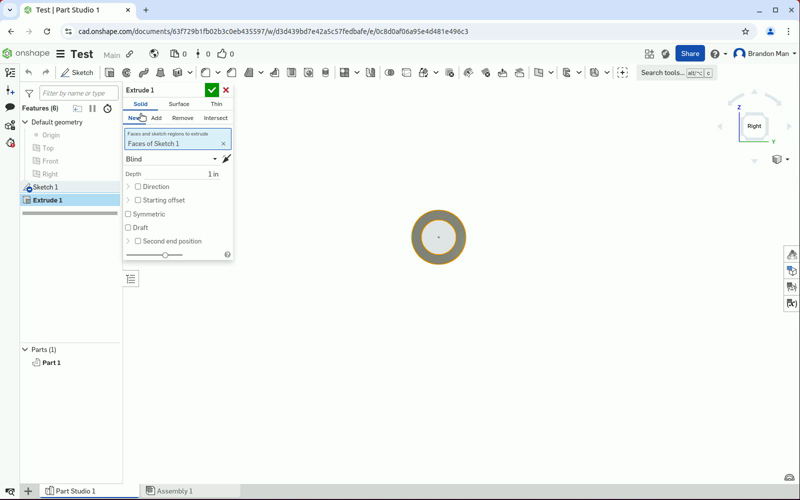
mouse_move(137, 120)
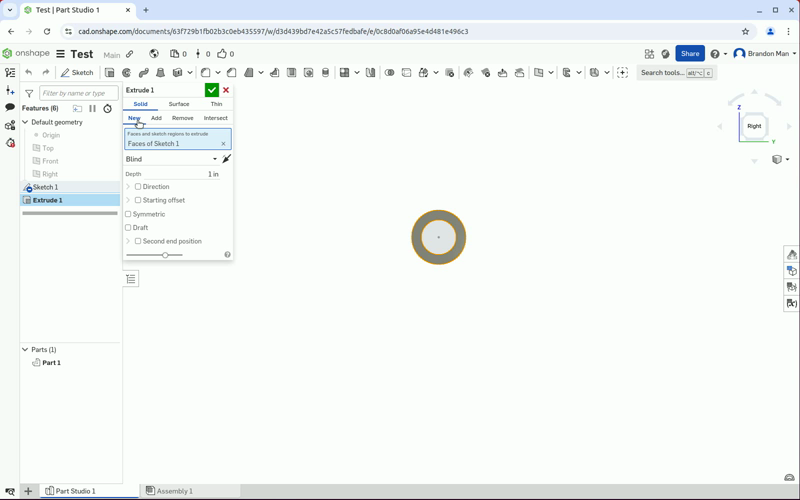
click(137, 120)
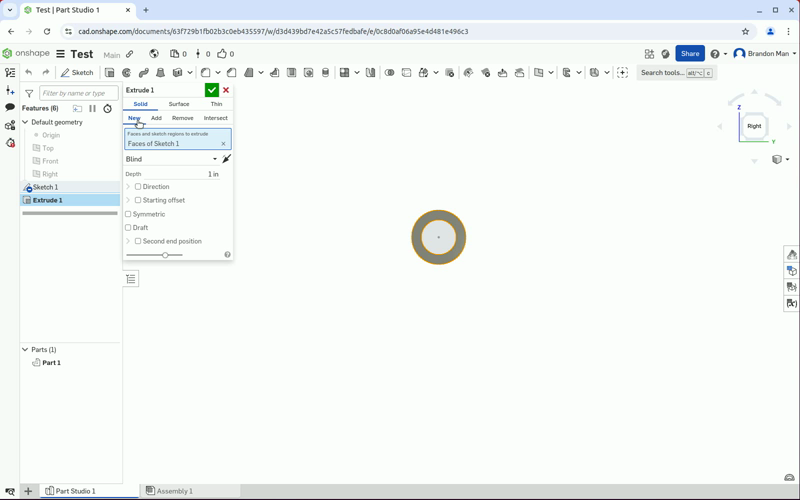
key(tab, 4)
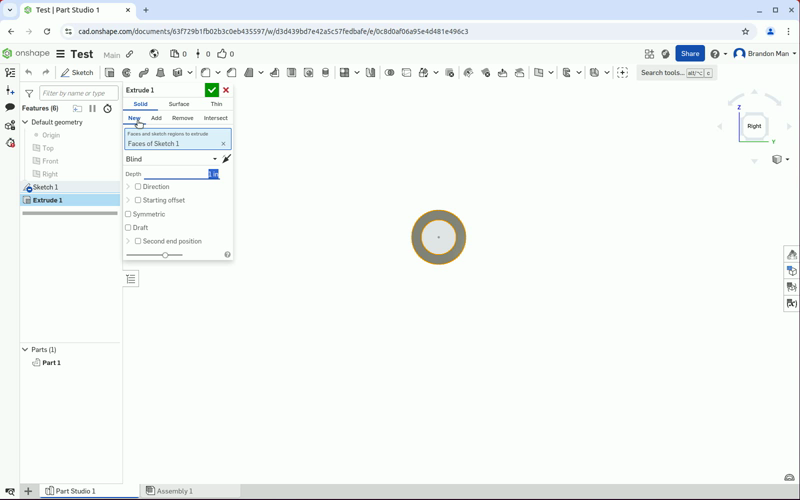
text(23.108)
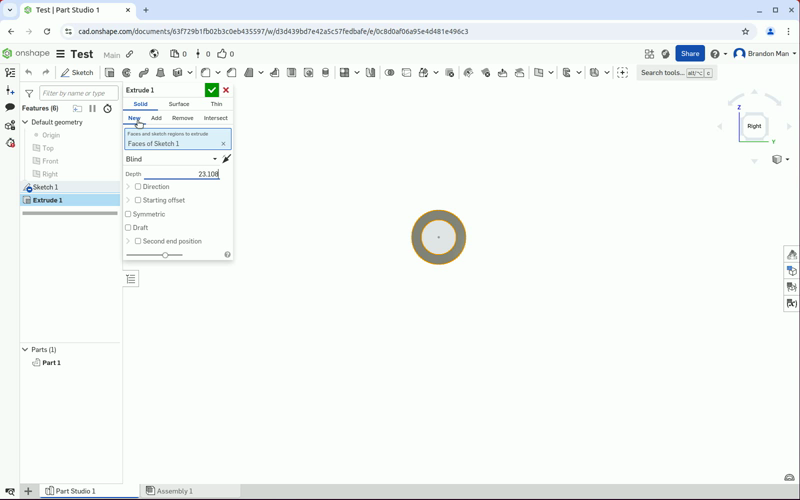
key(tab, 3)
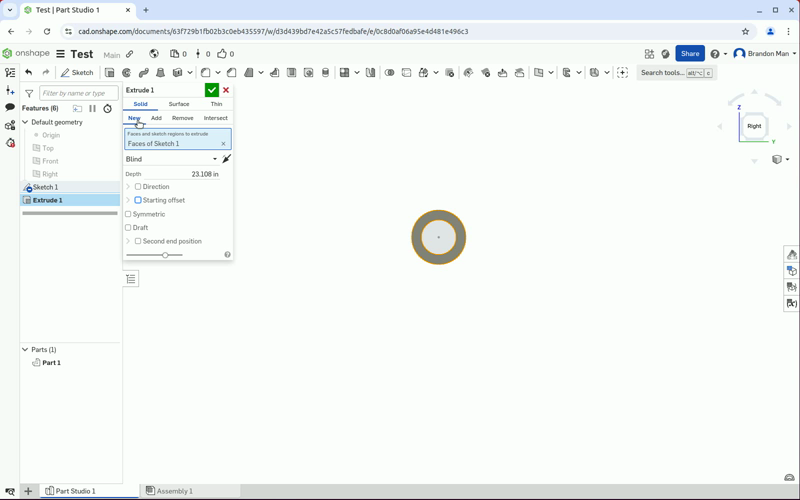
key(tab, 2)
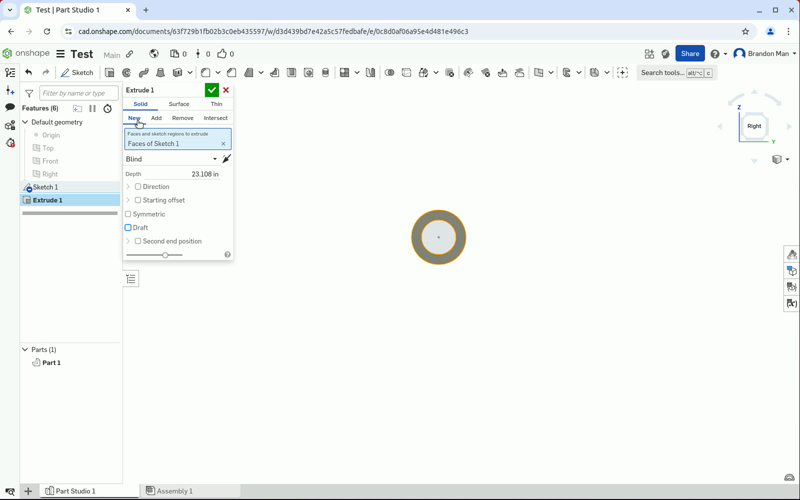
key(space)
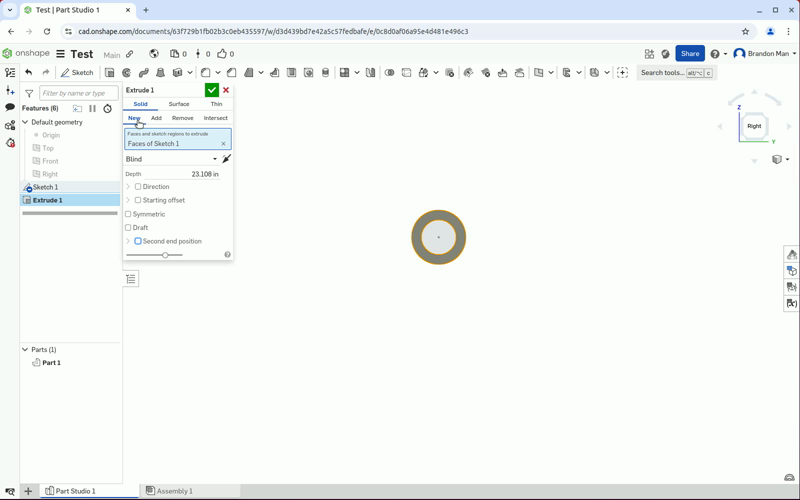
key(tab, 3)
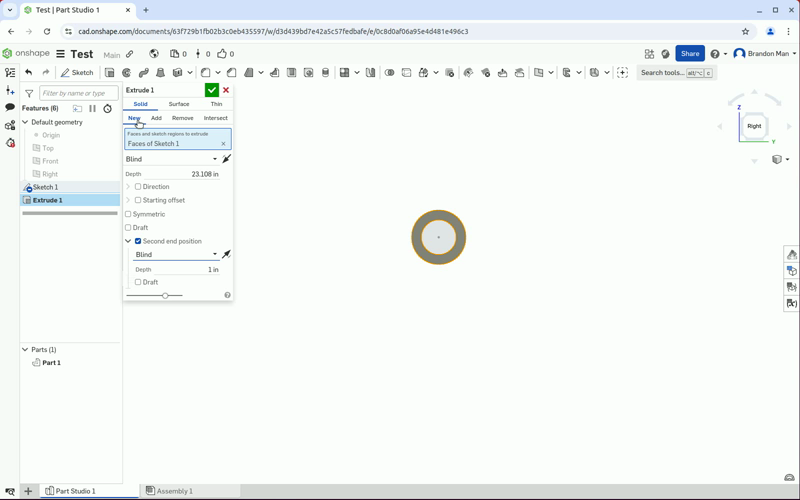
text(23.108)
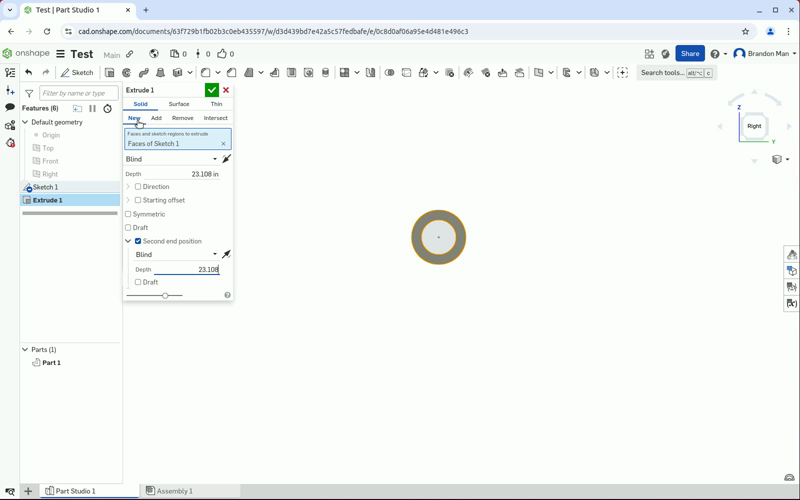
key(enter)
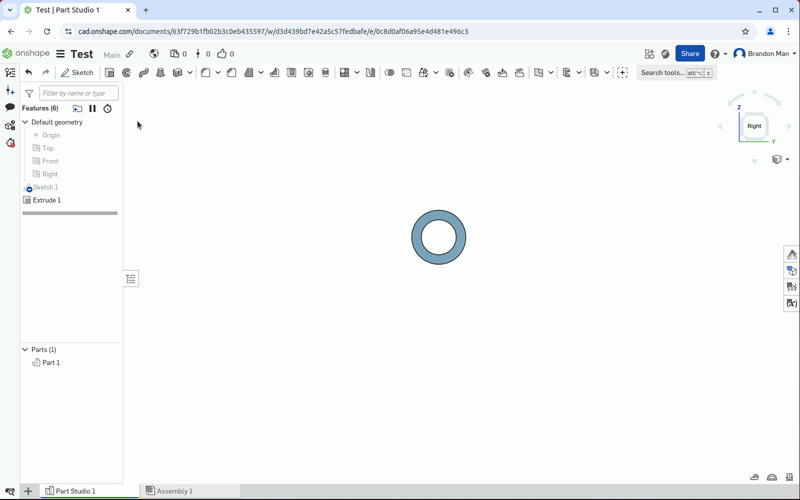
key(shift+h)
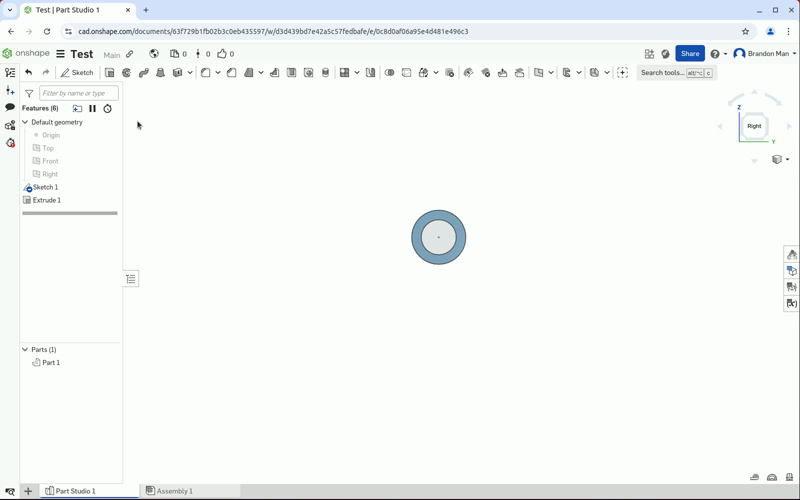
key(shift+h)
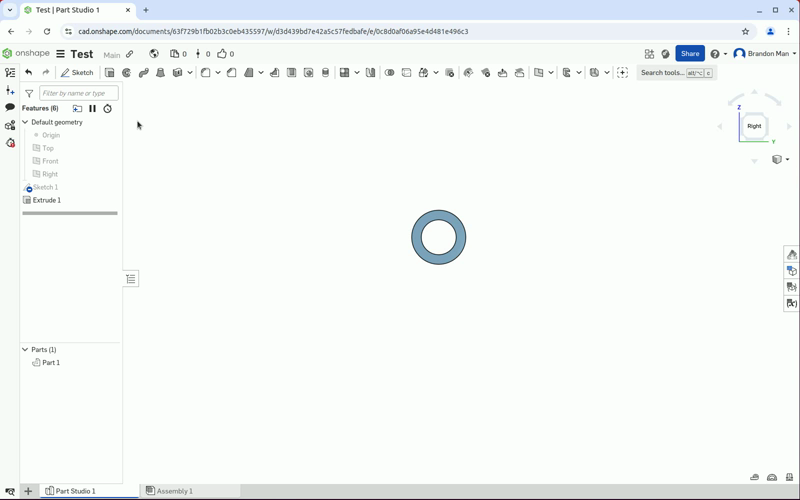
mouse_move(73, 189)
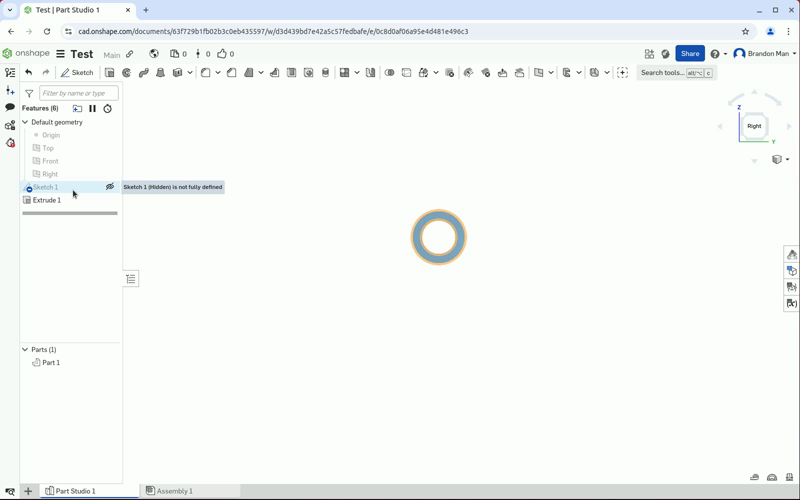
click(73, 189)
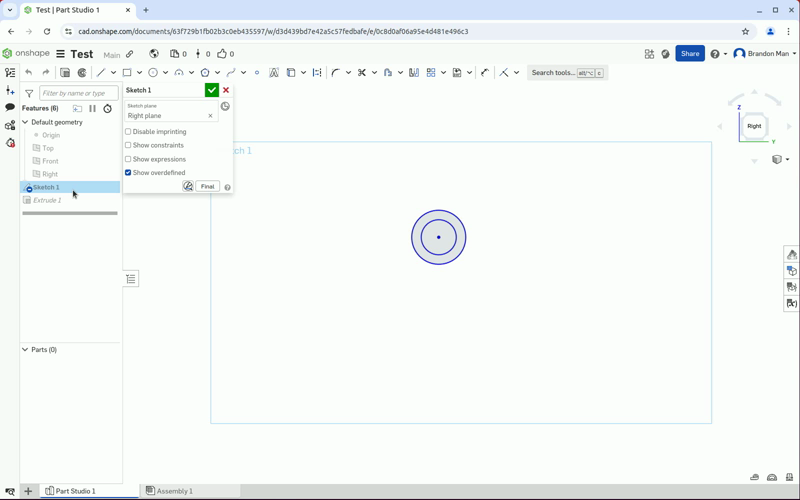
mouse_move(229, 92)
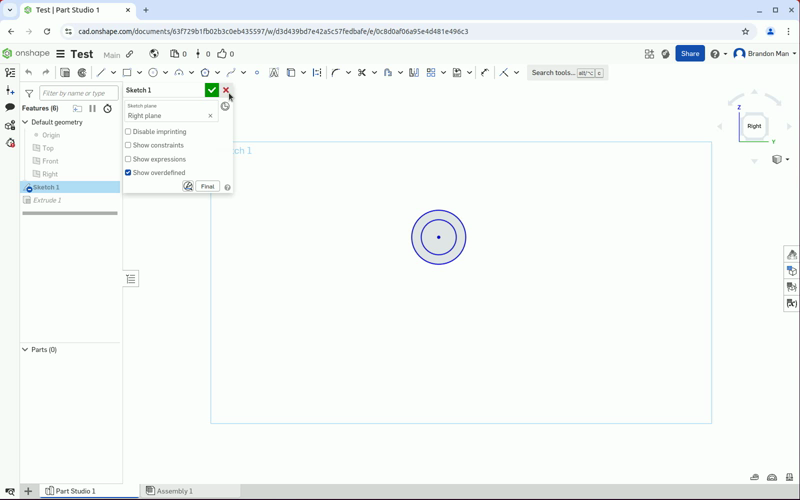
click(229, 92)
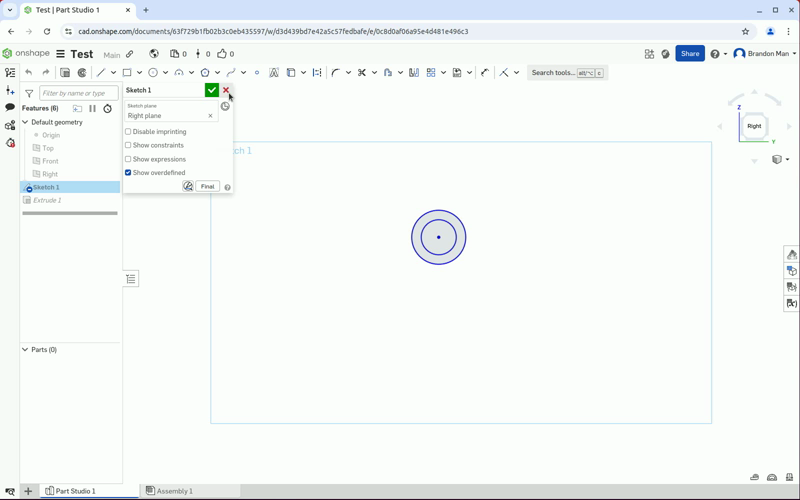
key(shift+s)
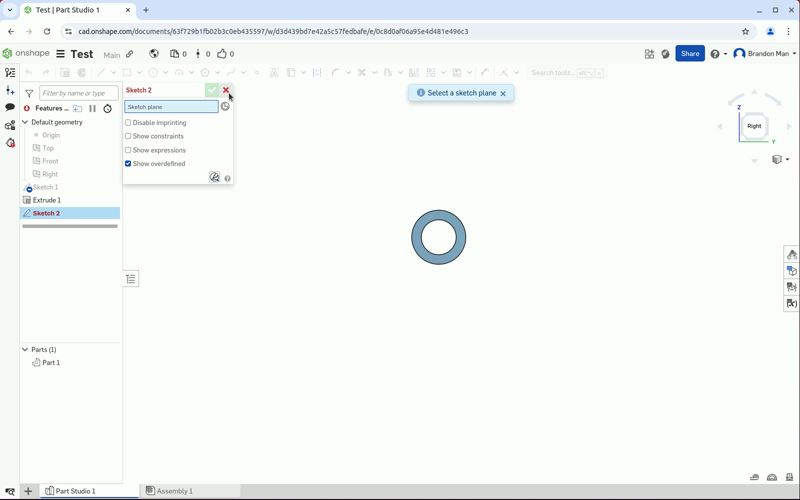
mouse_move(73, 176)
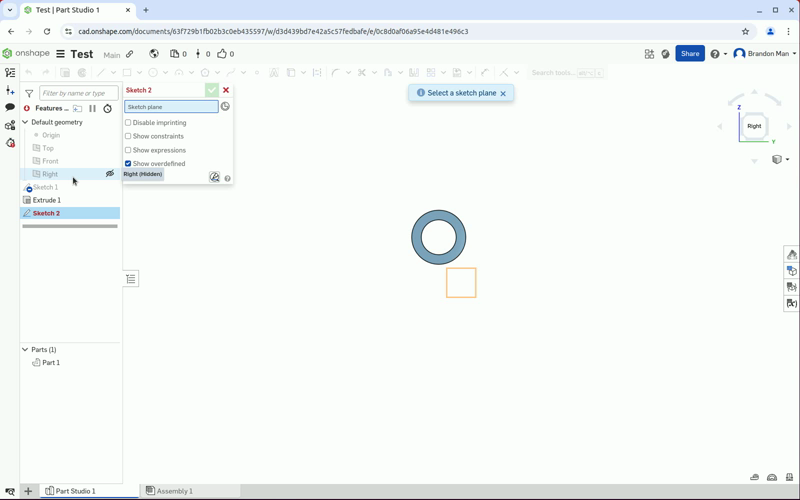
click(73, 176)
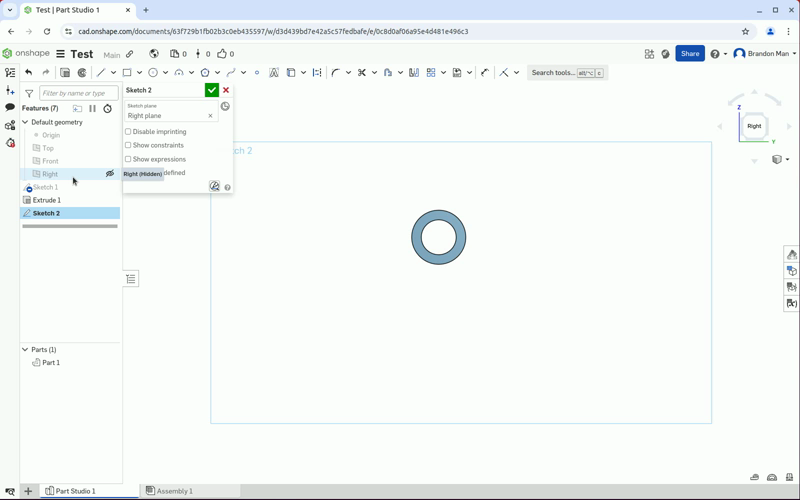
mouse_move(73, 352)
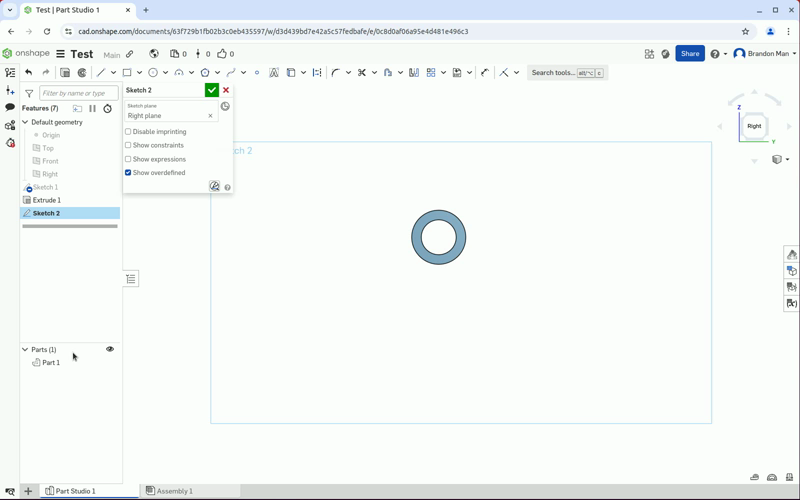
key(y)
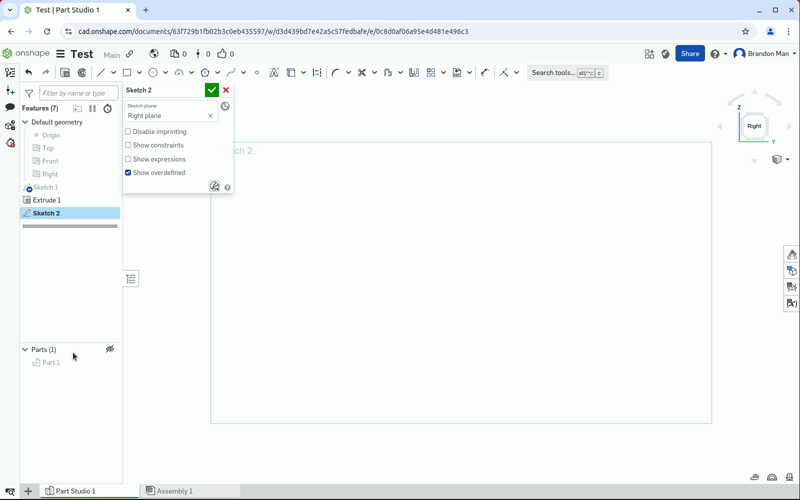
key(c)
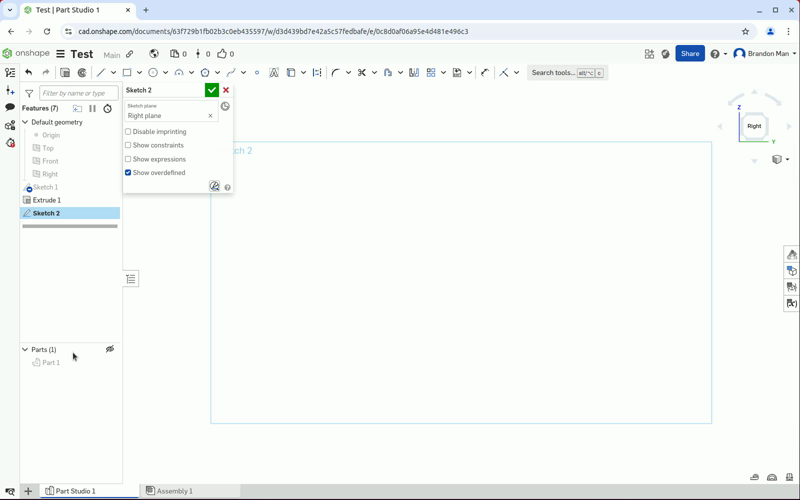
key_down(shift)
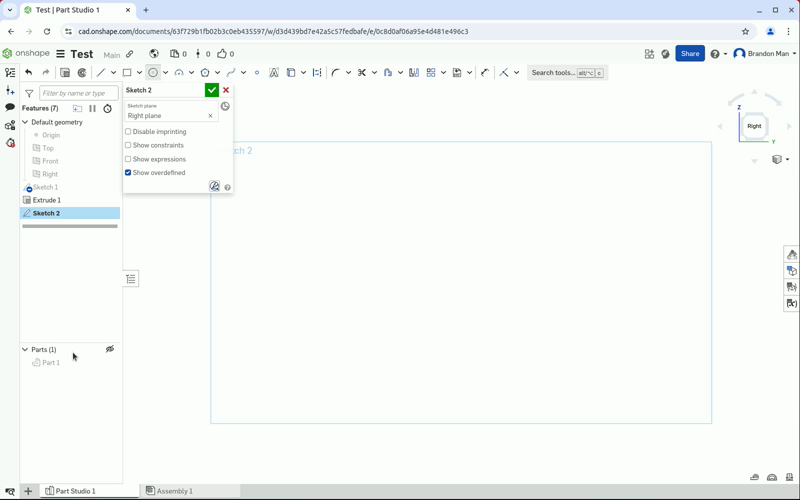
mouse_move(438, 328)
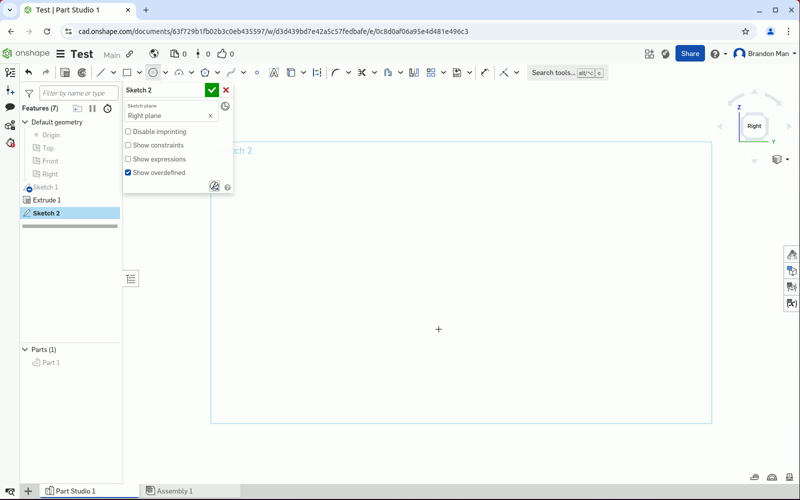
click(438, 328)
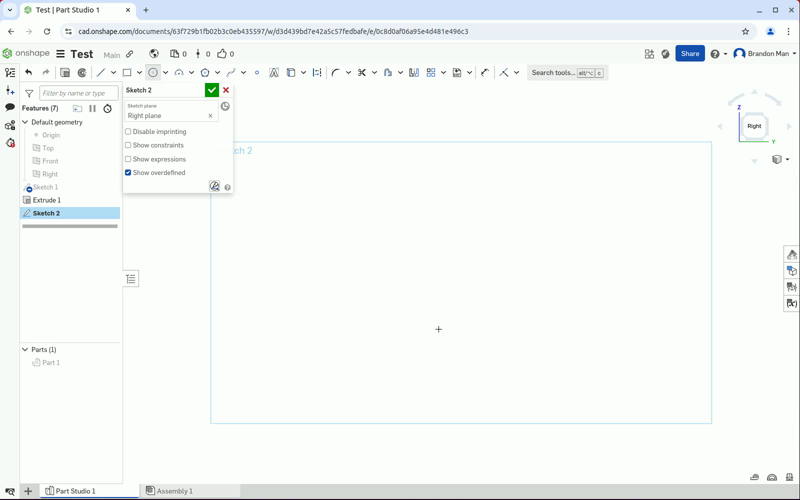
key_up(shift)
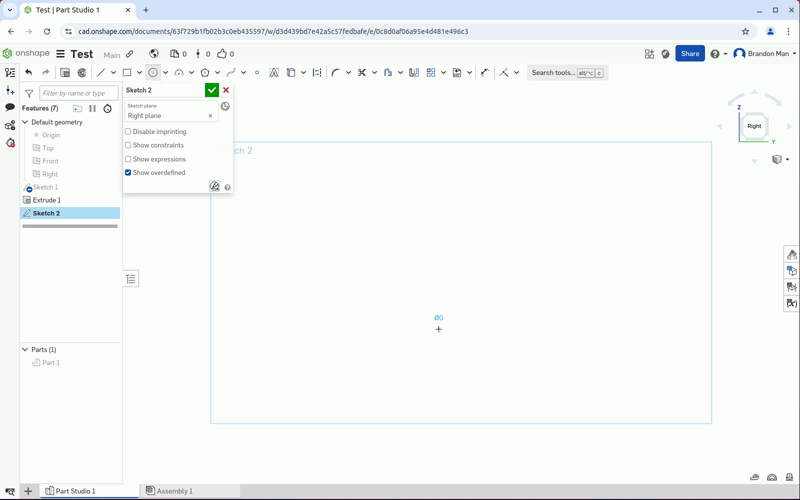
mouse_move(465, 328)
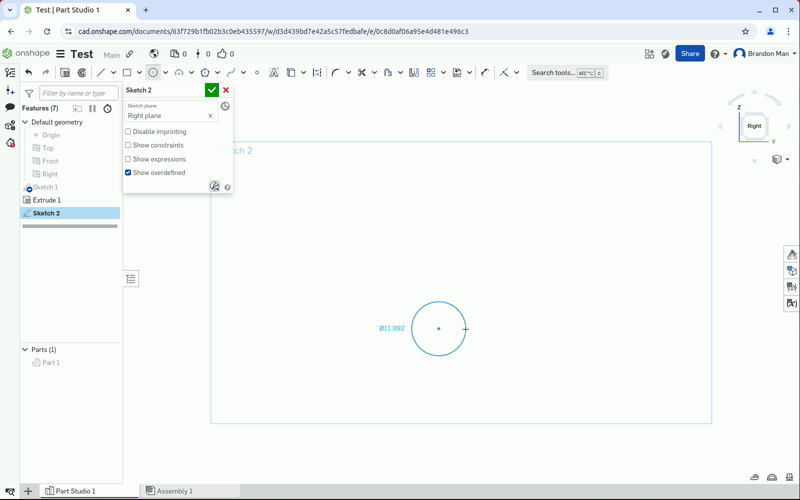
click(465, 328)
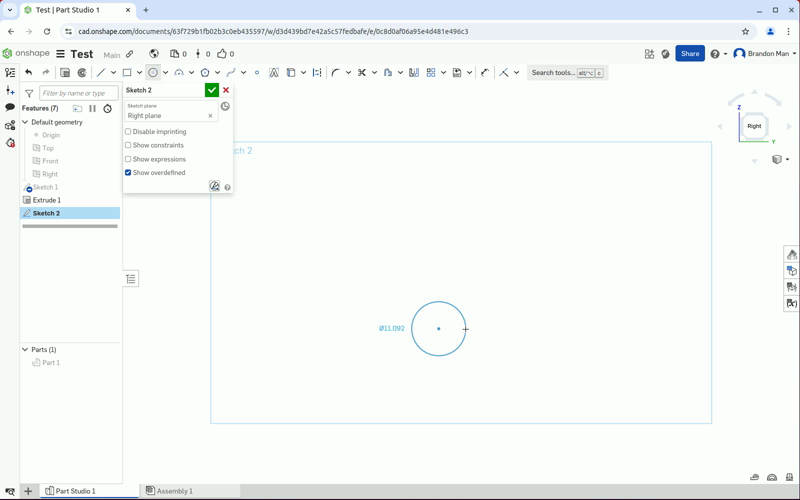
key(esc)
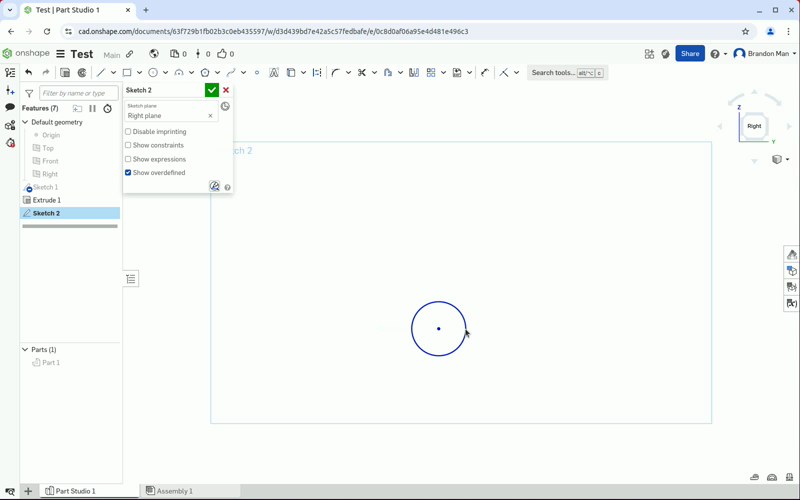
key(c)
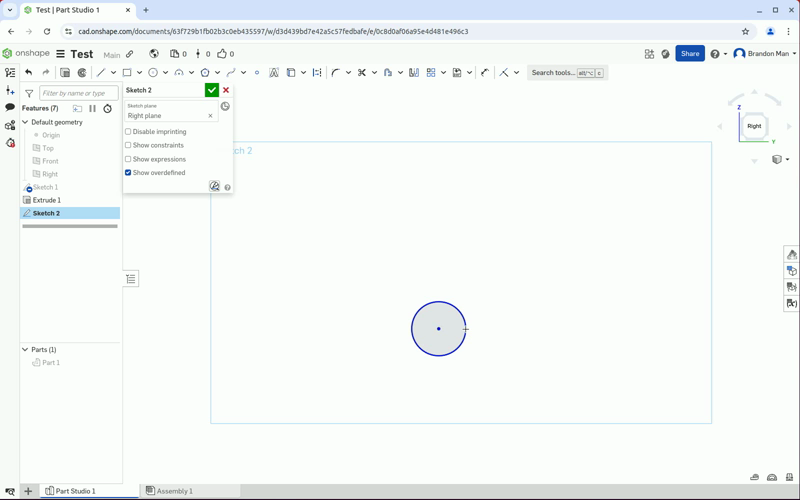
key_down(shift)
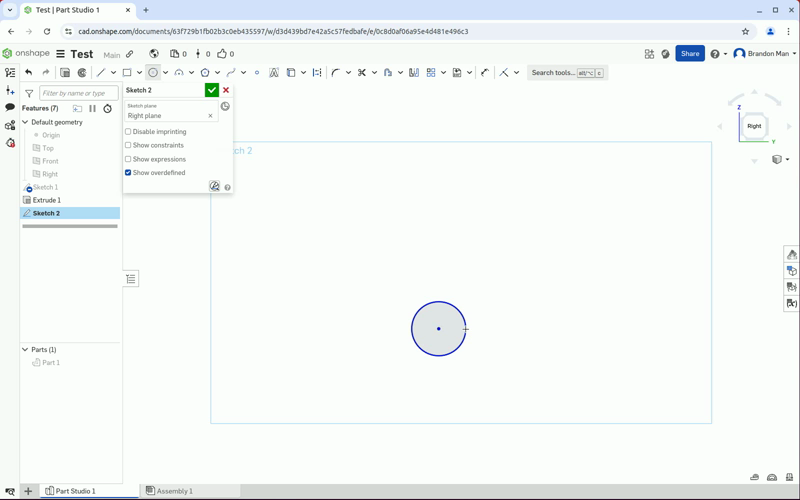
mouse_move(438, 328)
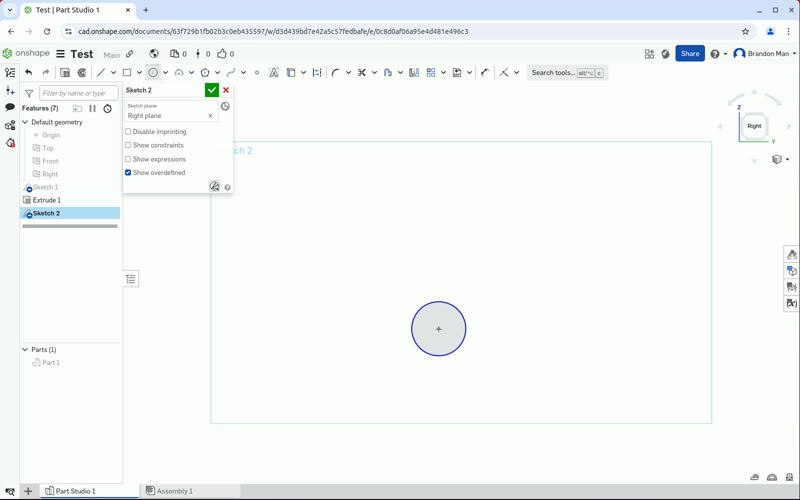
click(438, 328)
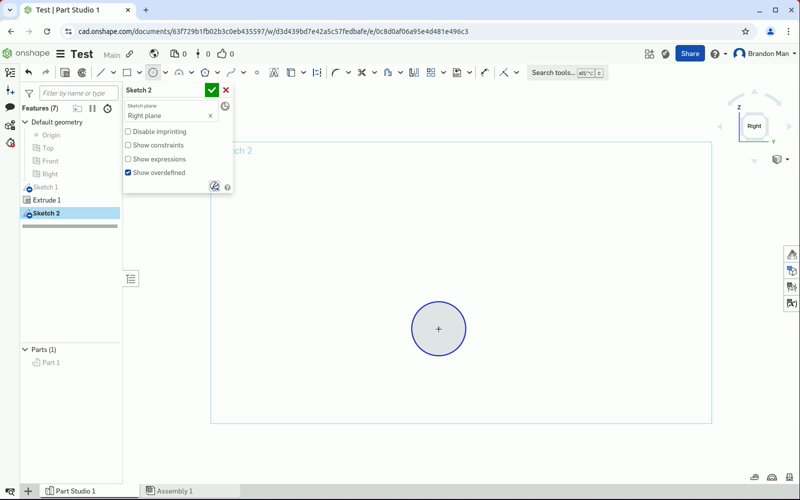
key_up(shift)
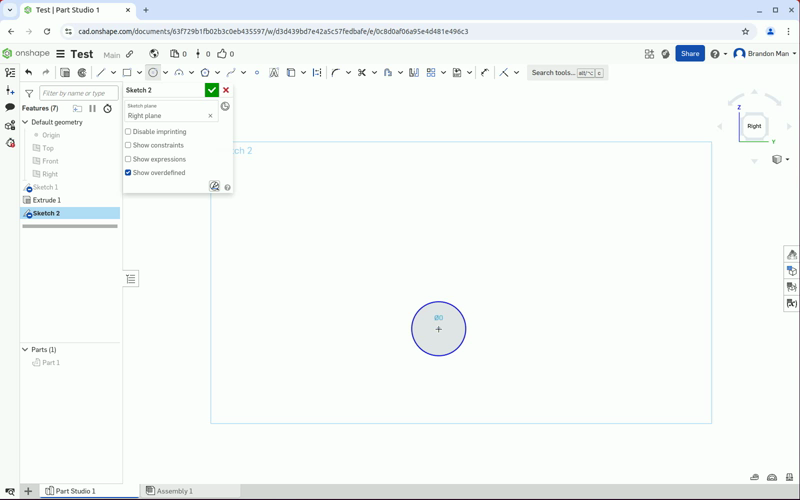
mouse_move(456, 328)
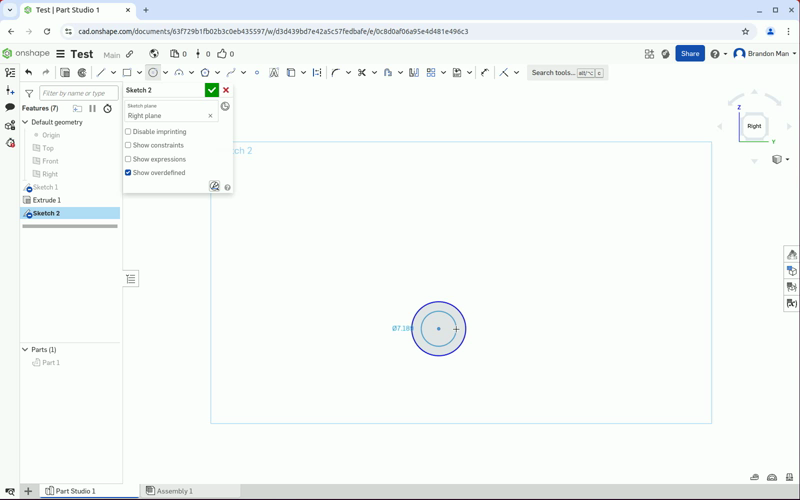
click(456, 328)
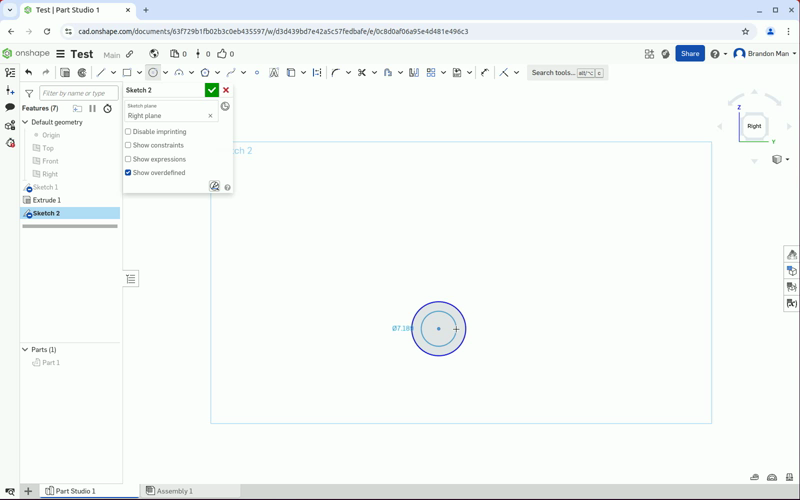
key(esc)
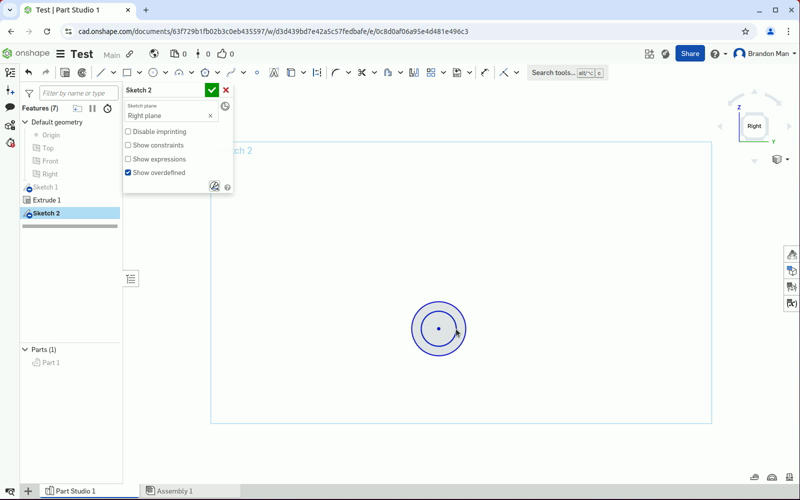
mouse_move(431, 349)
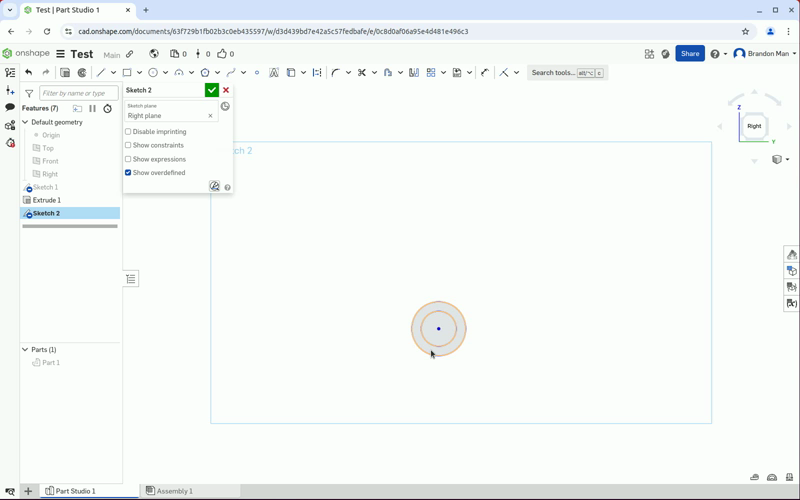
scroll(6)
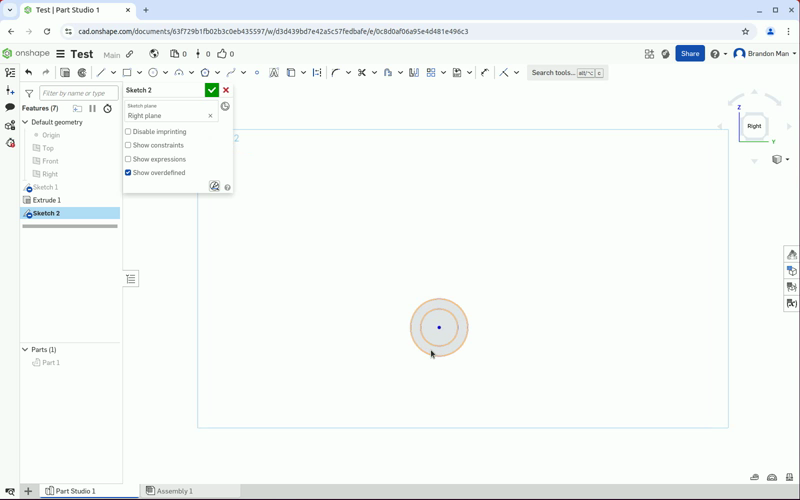
scroll(6)
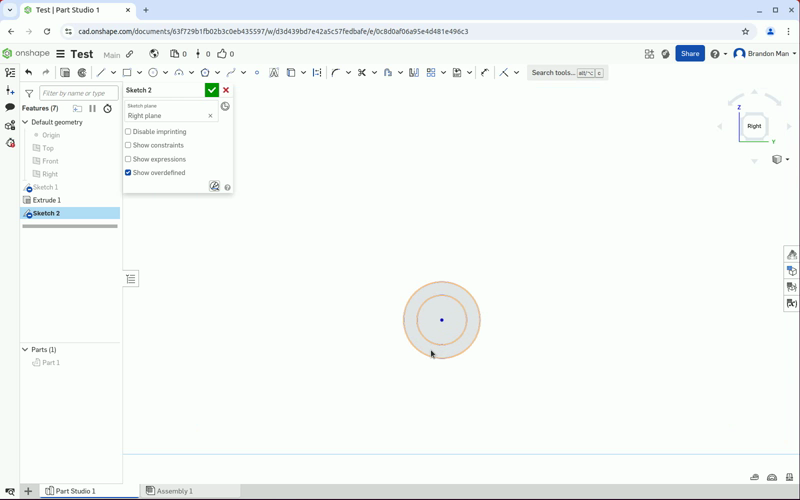
scroll(6)
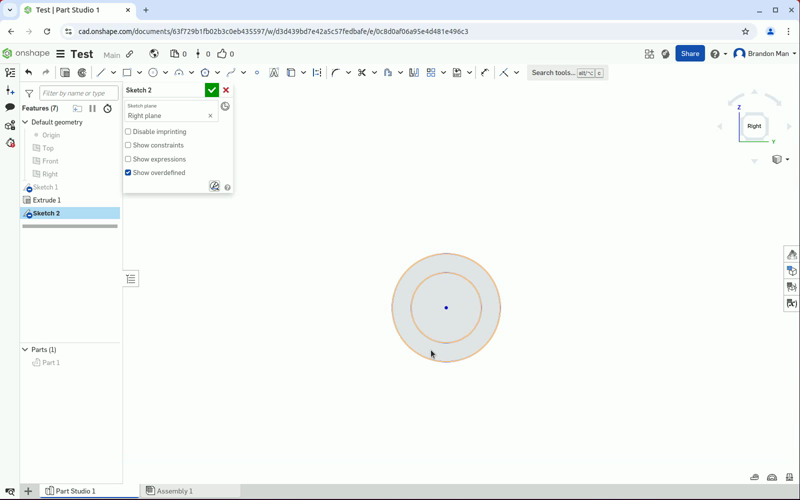
scroll(6)
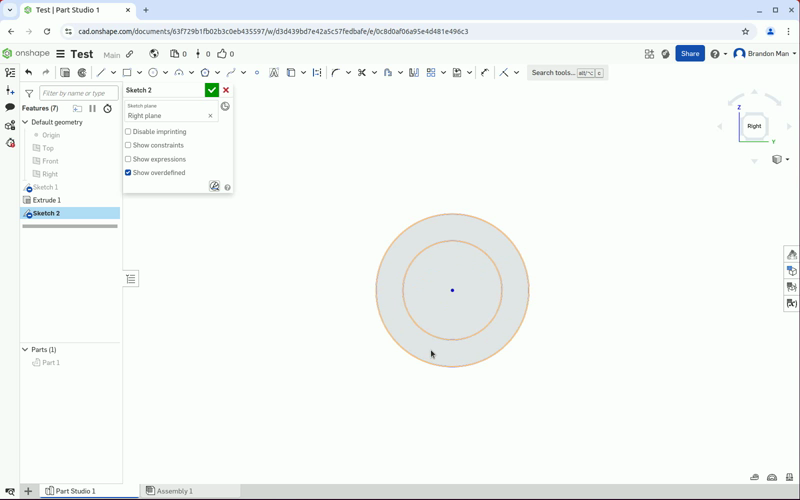
scroll(6)
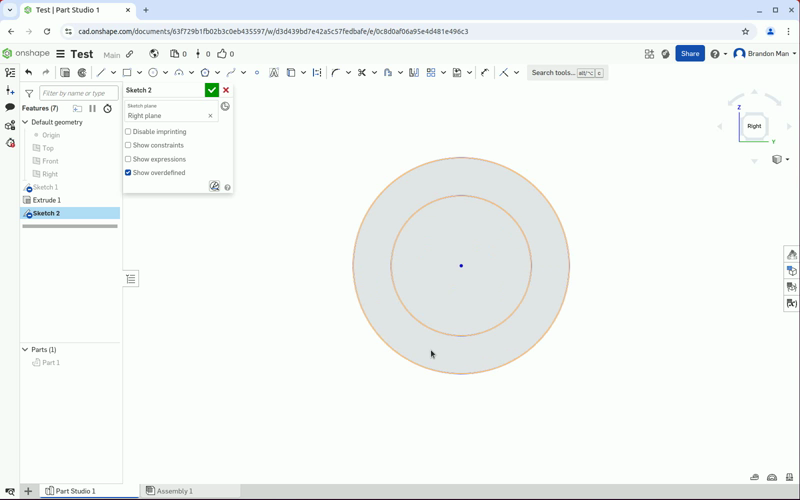
scroll(6)
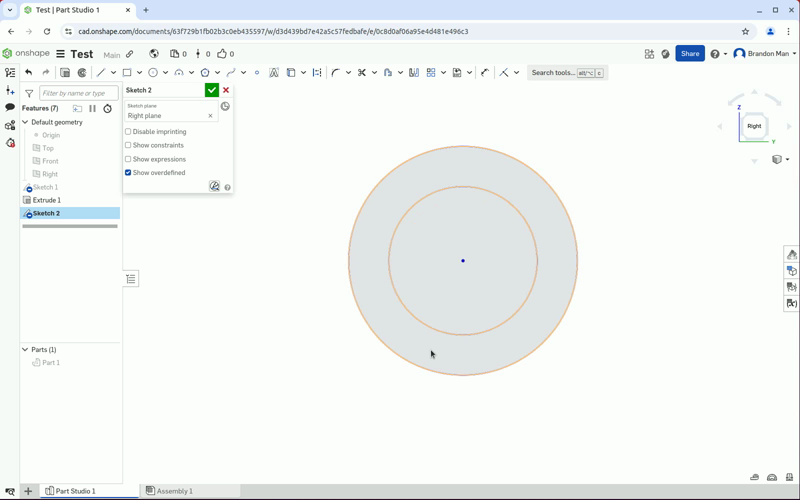
scroll(6)
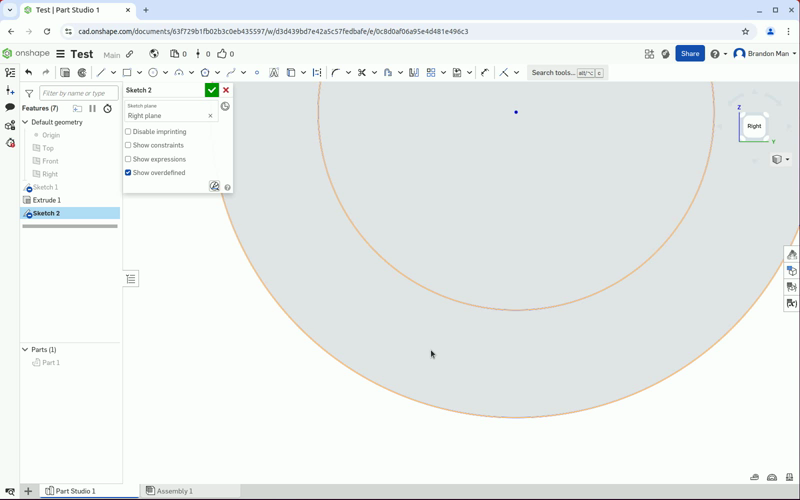
click(431, 349)
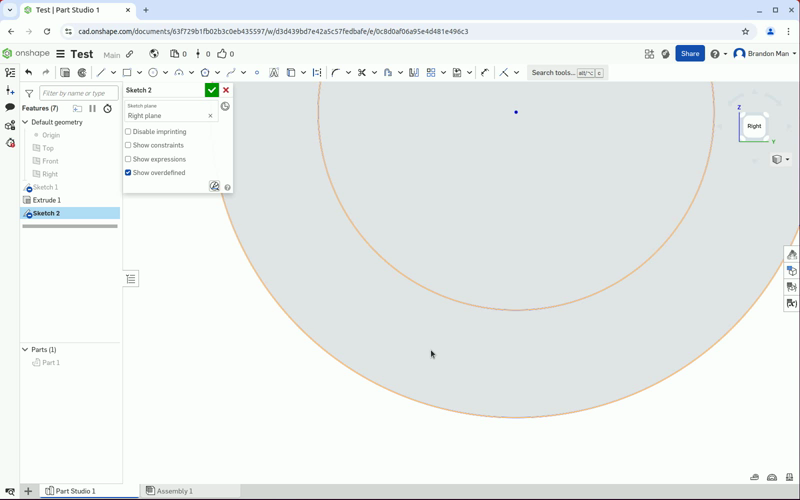
scroll(-6)
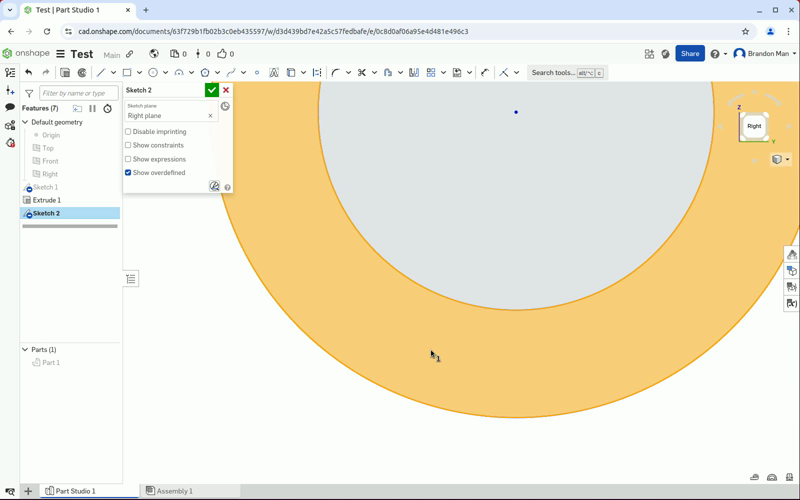
scroll(-6)
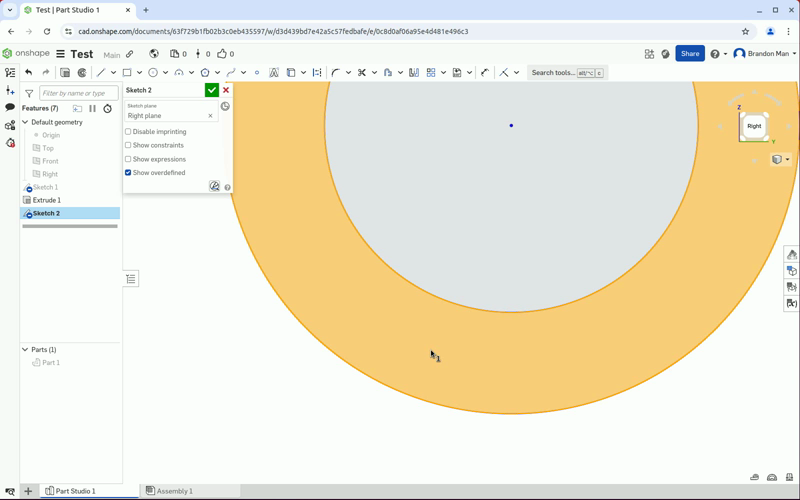
scroll(-6)
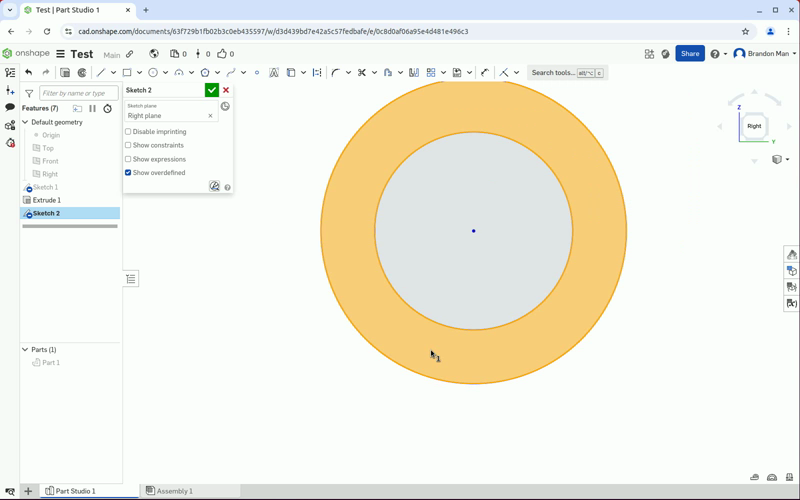
scroll(-6)
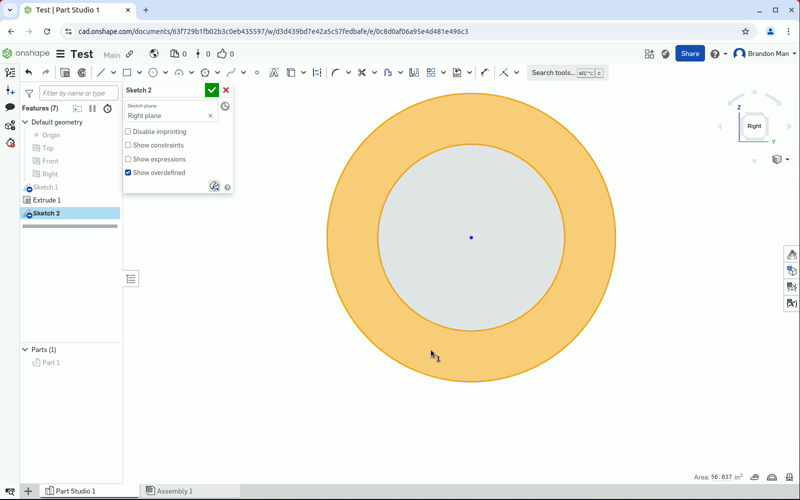
scroll(-6)
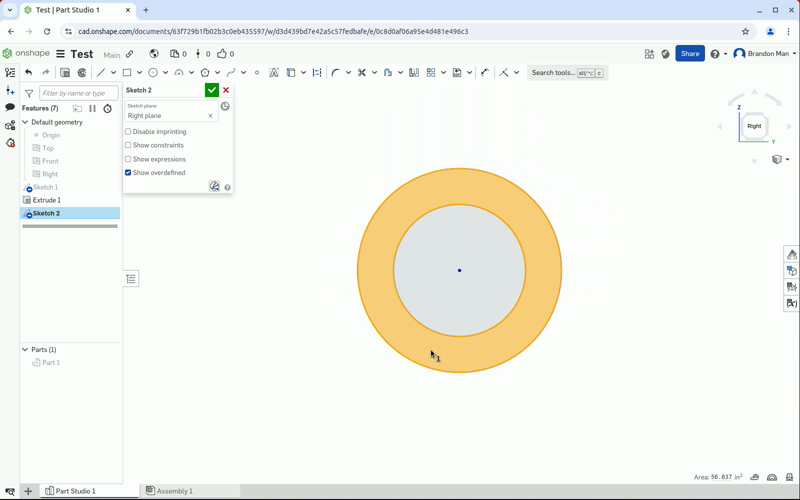
scroll(-6)
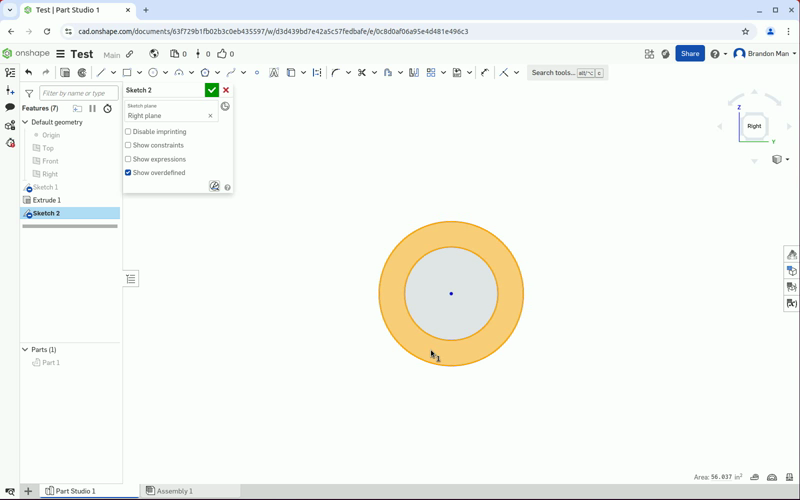
scroll(-6)
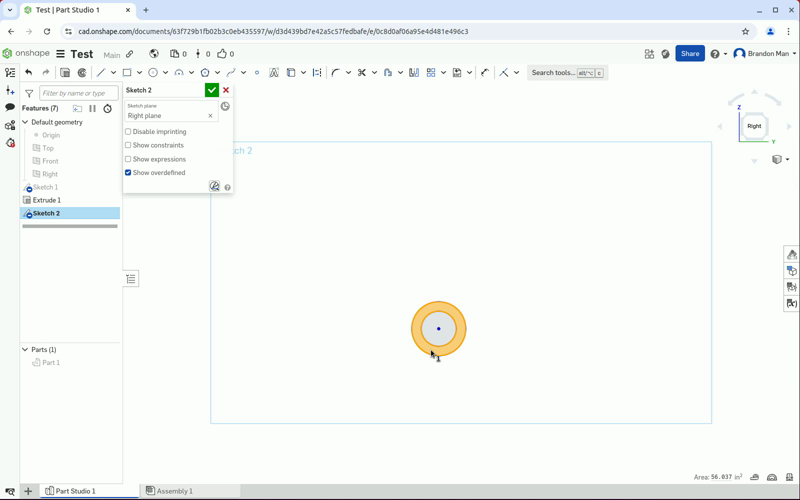
mouse_move(73, 352)
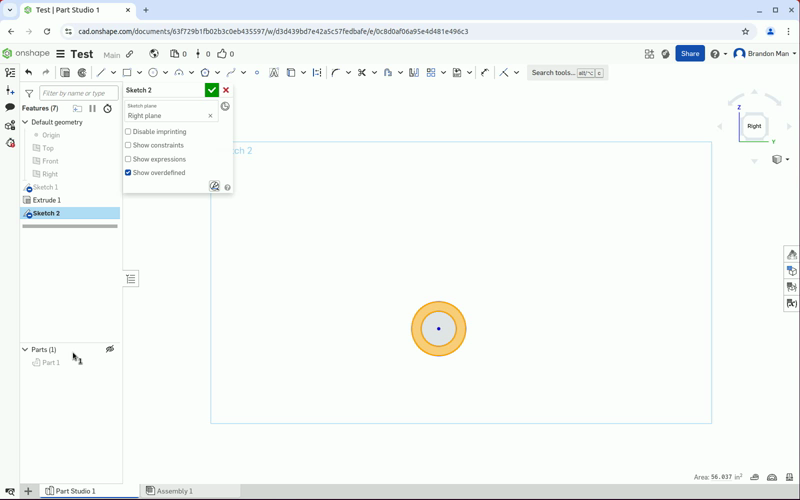
key(shift+y)
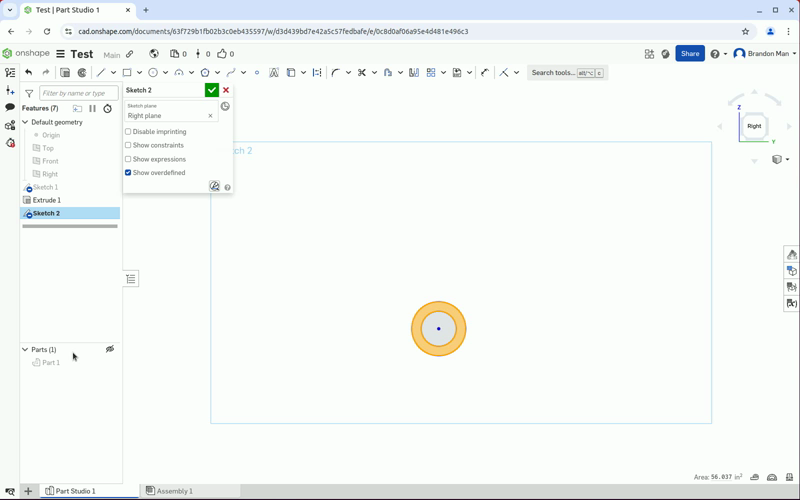
key(shift+e)
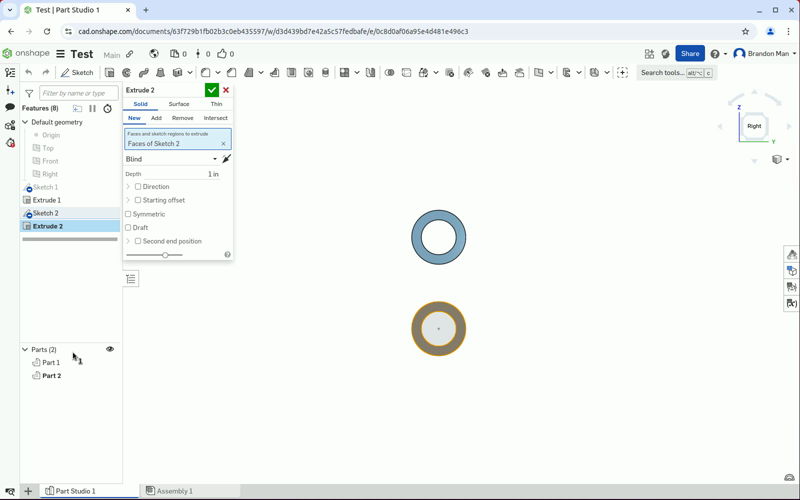
mouse_move(143, 106)
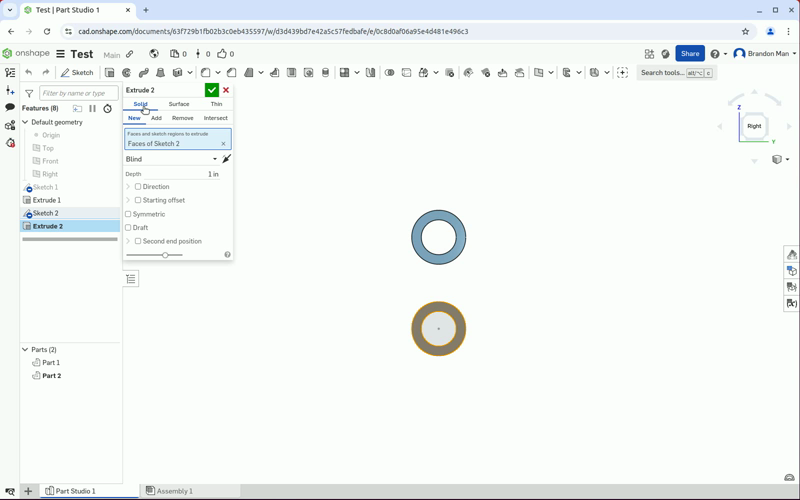
click(143, 106)
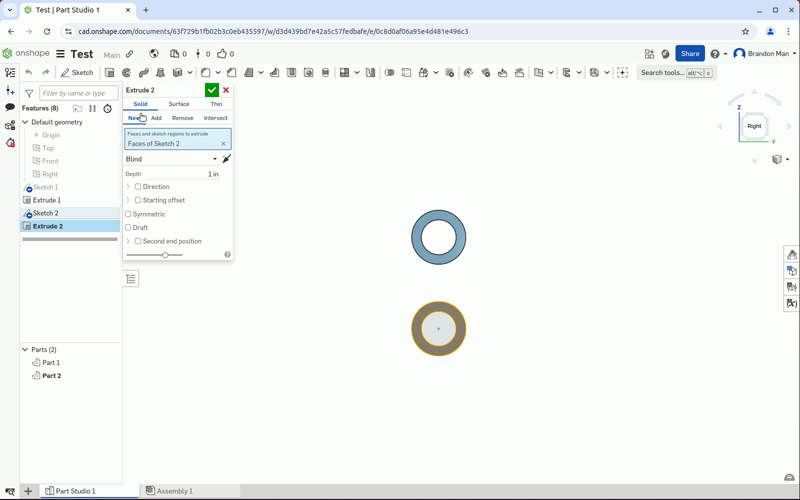
mouse_move(137, 120)
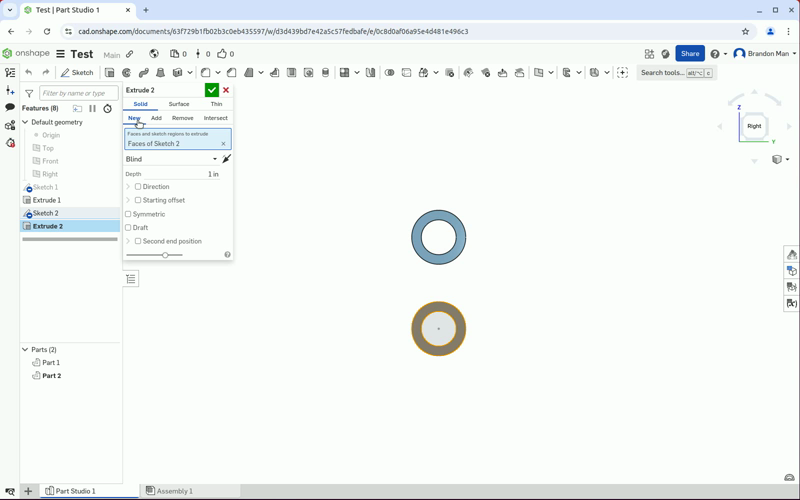
click(137, 120)
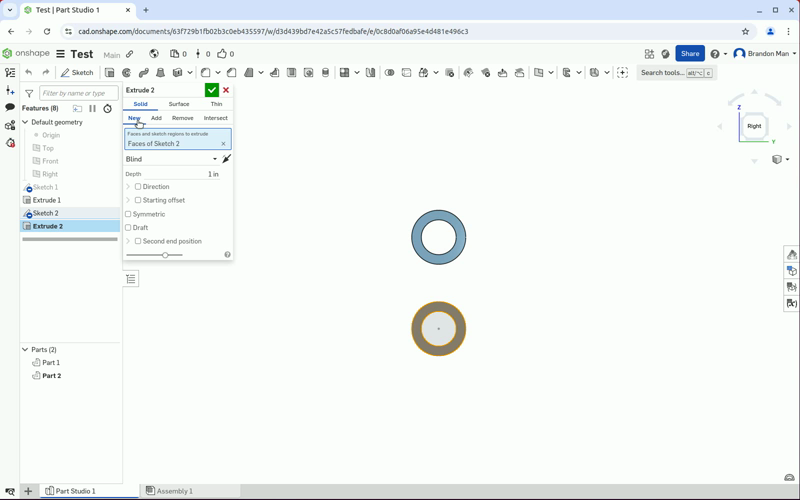
key(tab, 4)
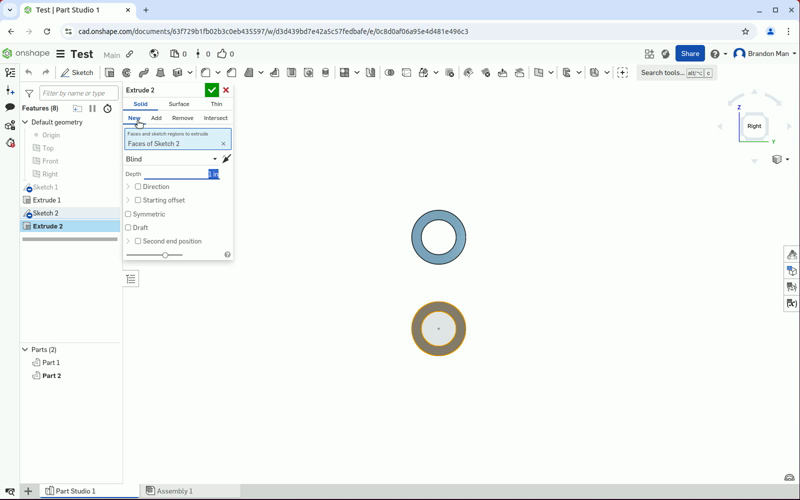
text(23.108)
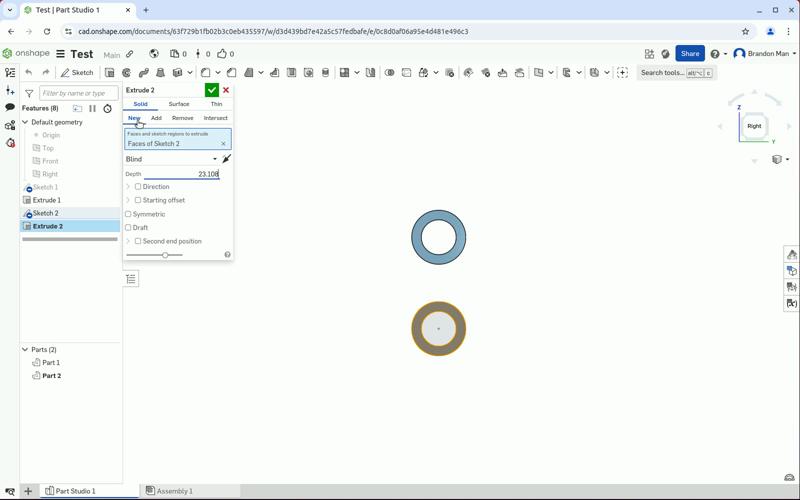
key(tab, 3)
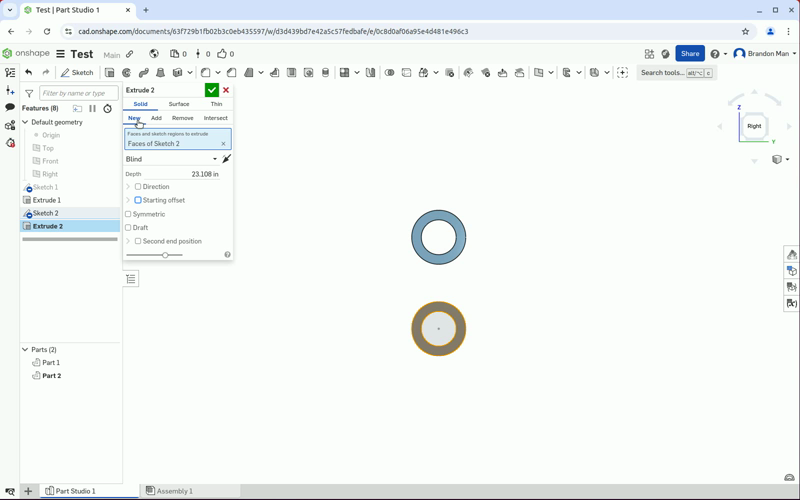
key(tab, 2)
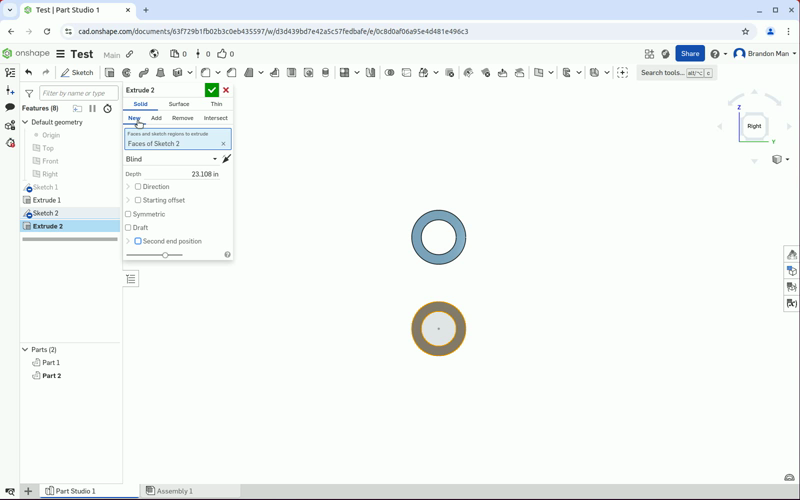
key(space)
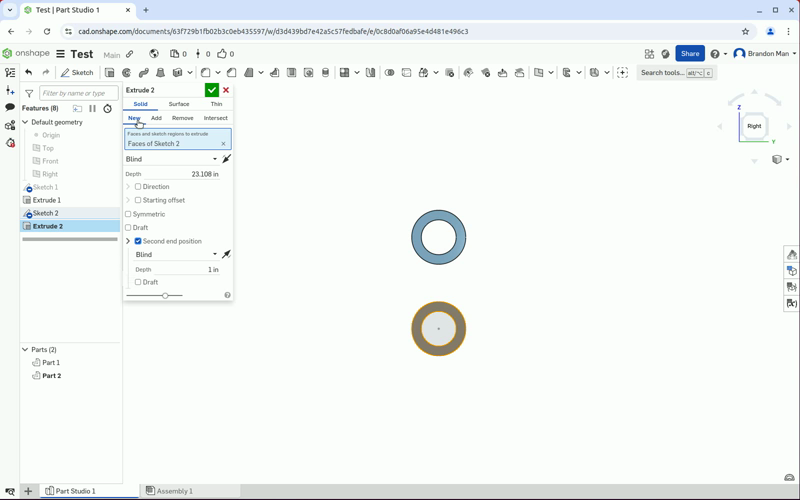
key(tab, 3)
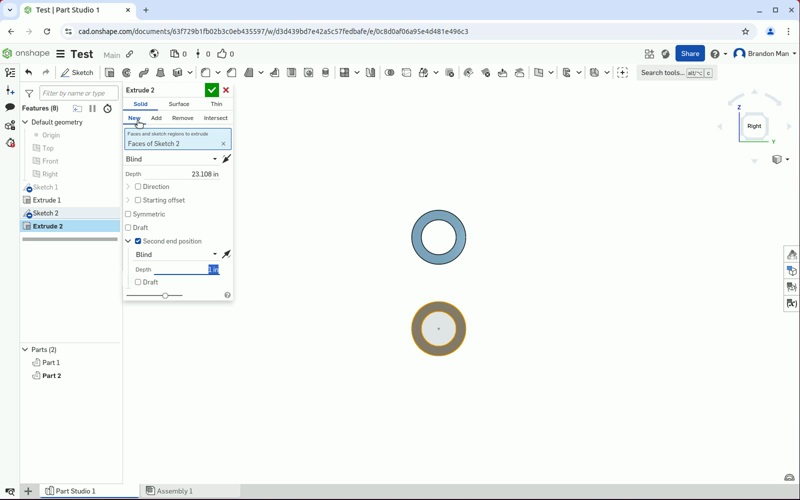
text(23.108)
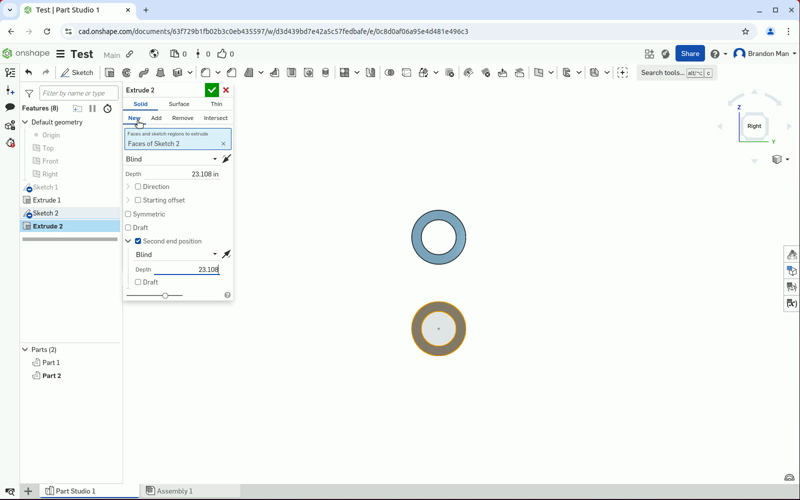
key(enter)
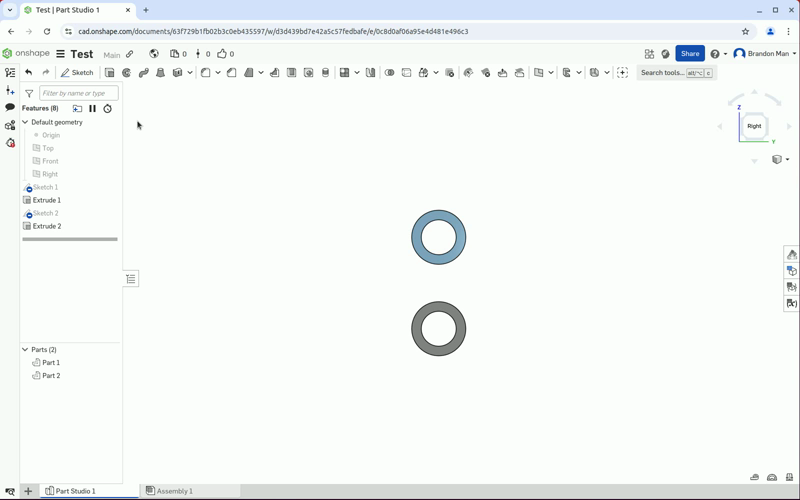
key(shift+h)
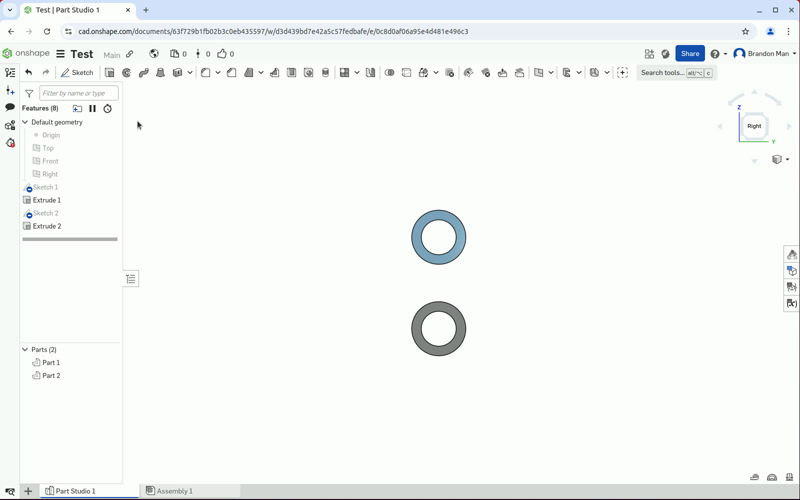
key(shift+h)
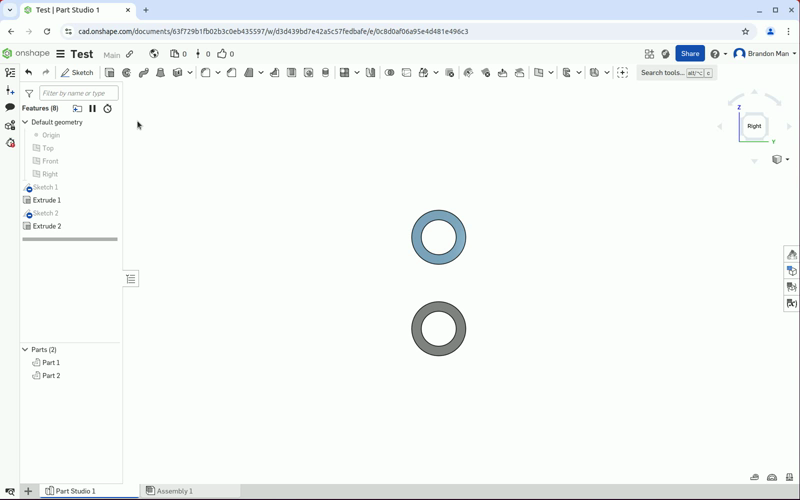
mouse_move(73, 189)
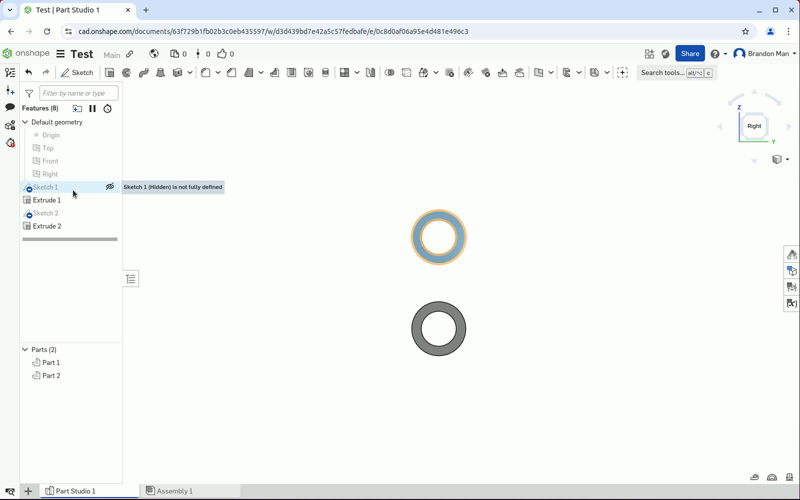
click(73, 189)
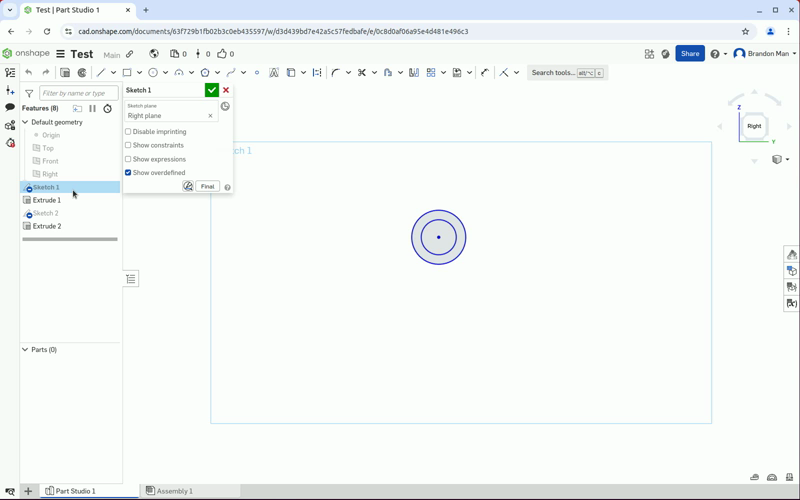
mouse_move(229, 92)
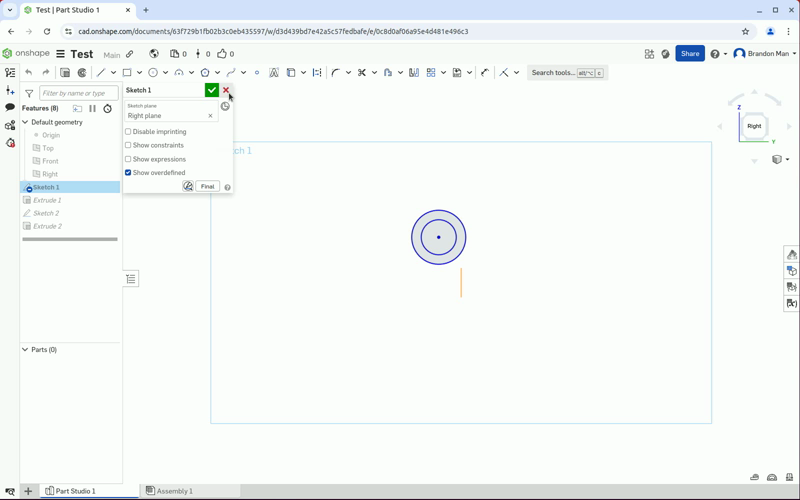
click(229, 92)
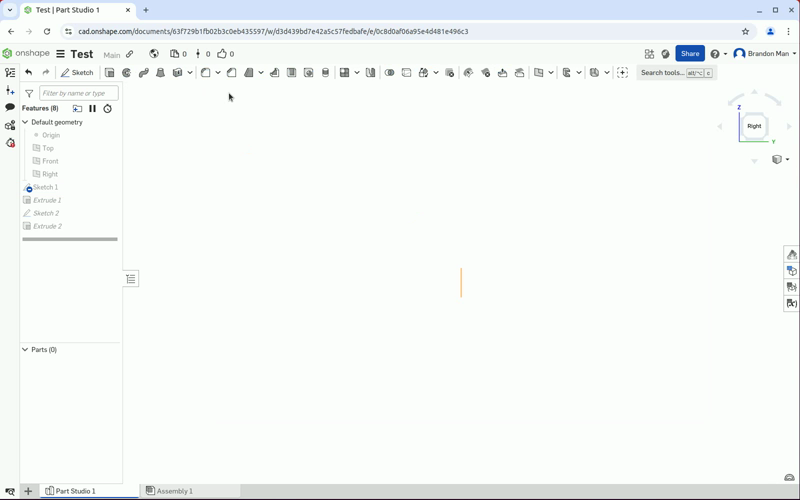
mouse_move(73, 352)
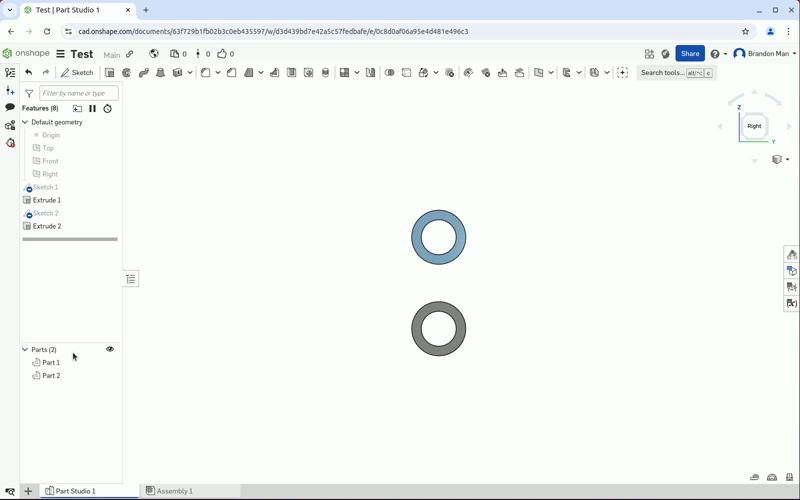
key(y)
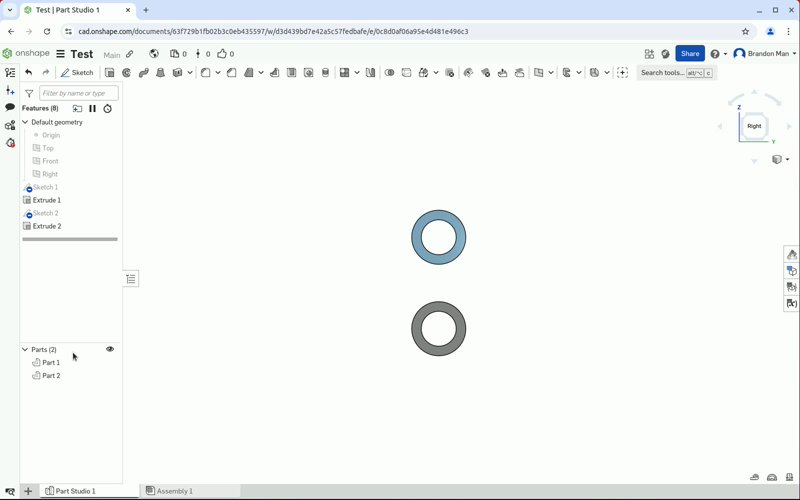
key(shift+p)
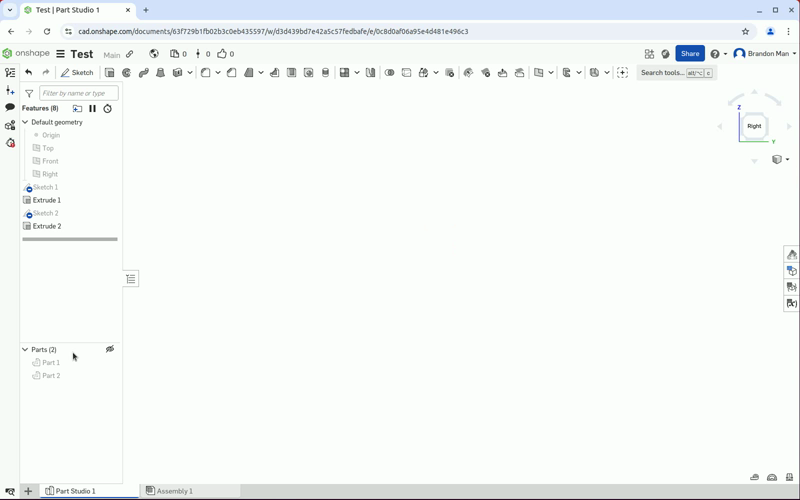
key(space)
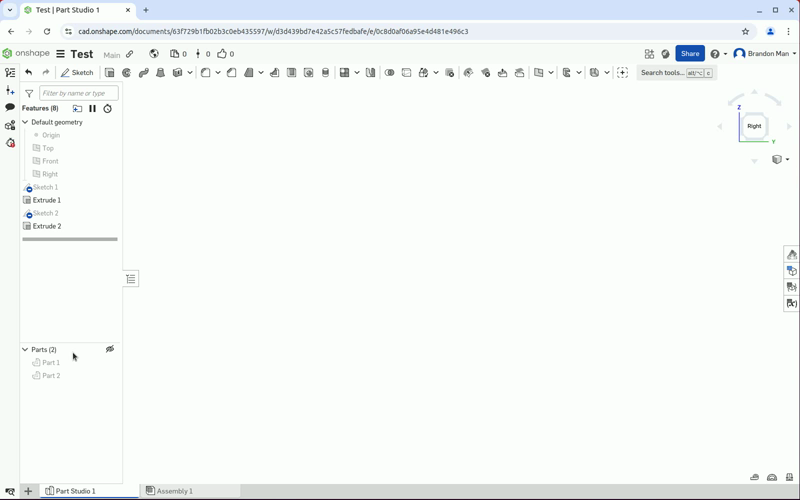
key_down(shift)
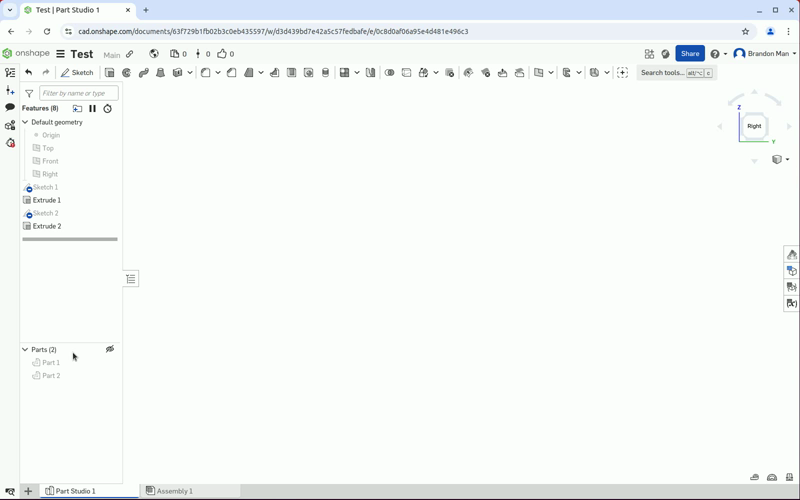
key(right)
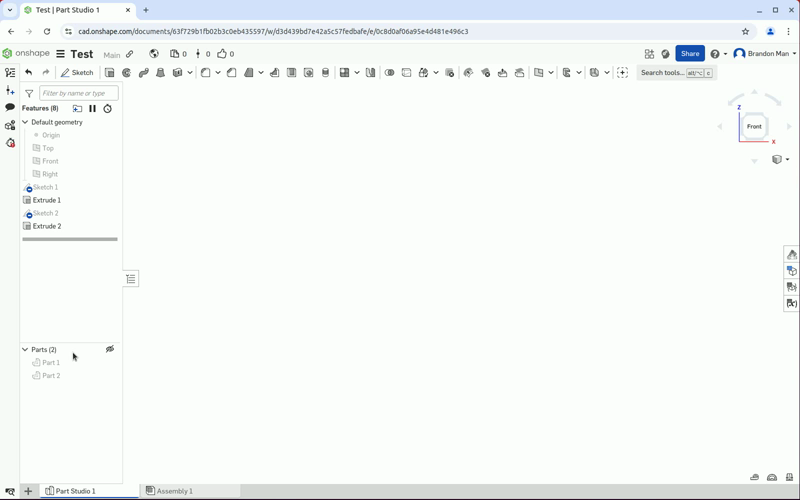
key_up(shift)
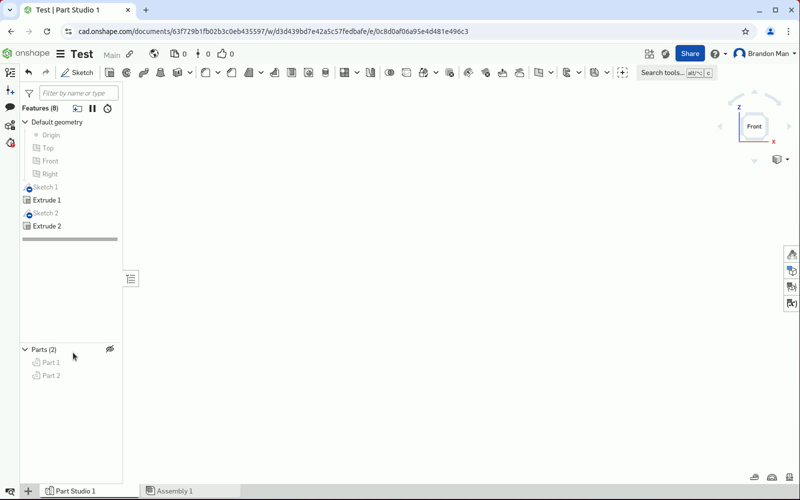
key(space)
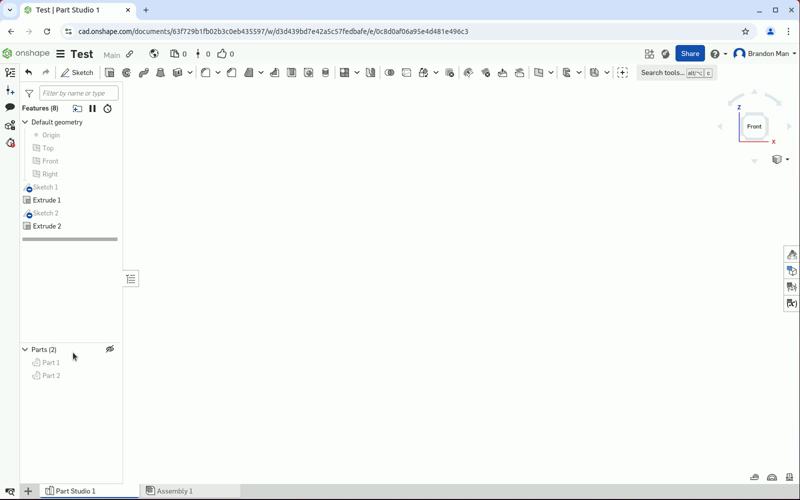
key_down(shift)
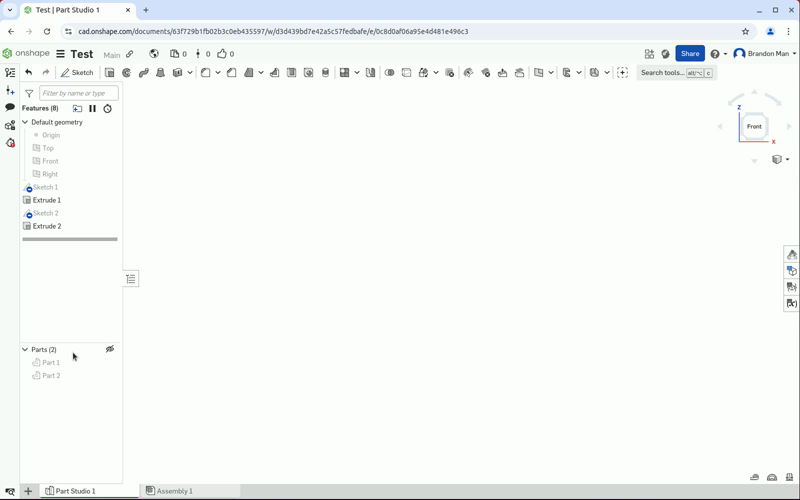
key(down)
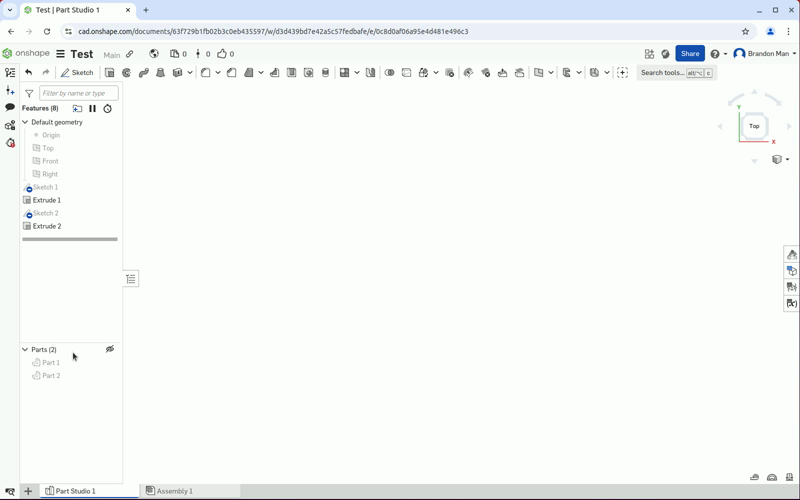
key_up(shift)
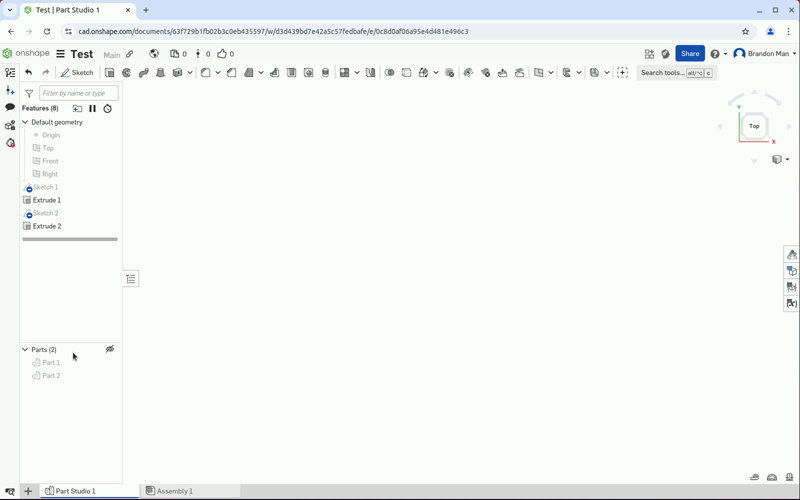
mouse_move(73, 352)
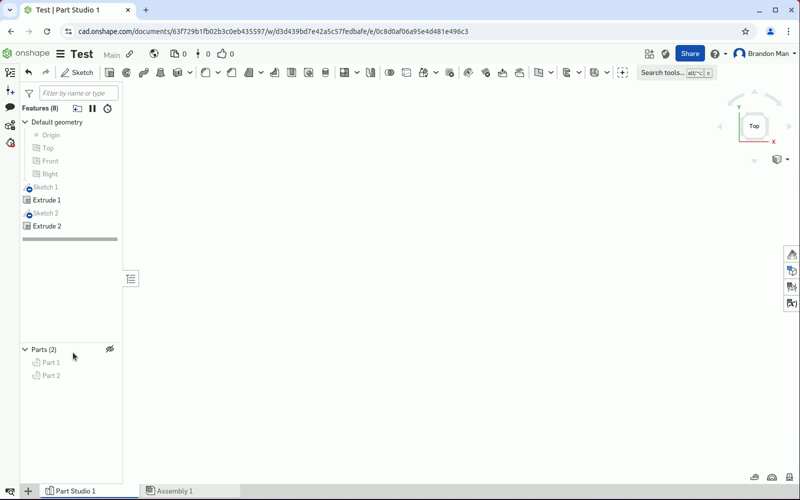
key(shift+y)
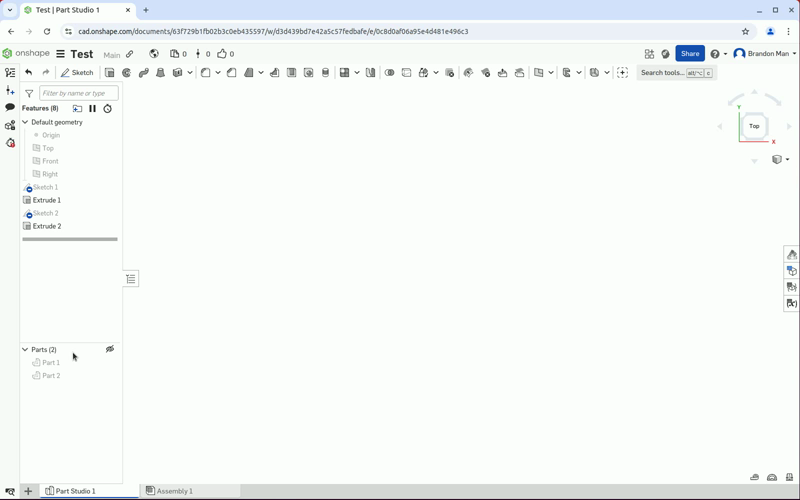
key(shift+s)
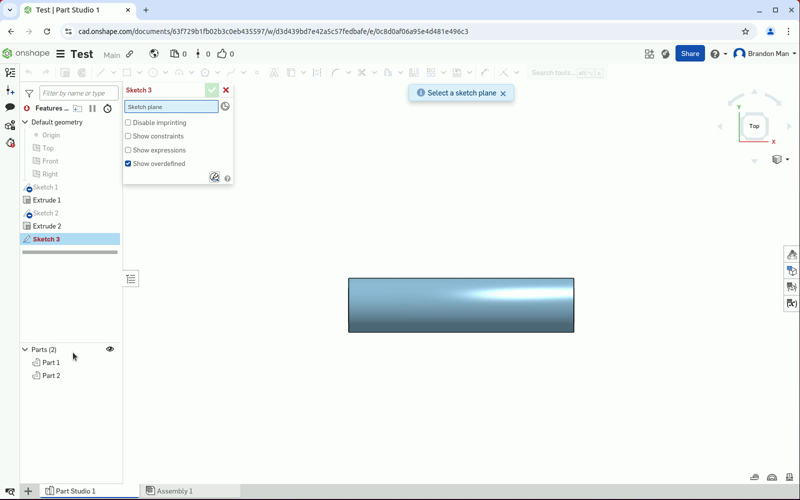
mouse_move(73, 150)
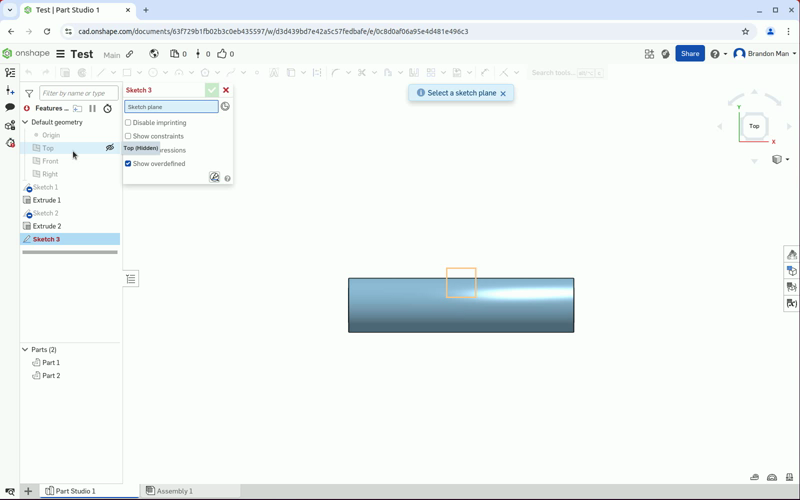
click(73, 150)
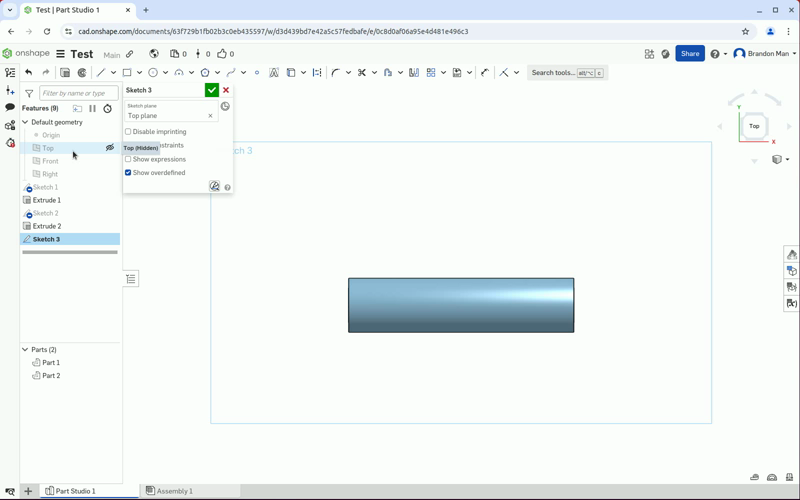
mouse_move(73, 352)
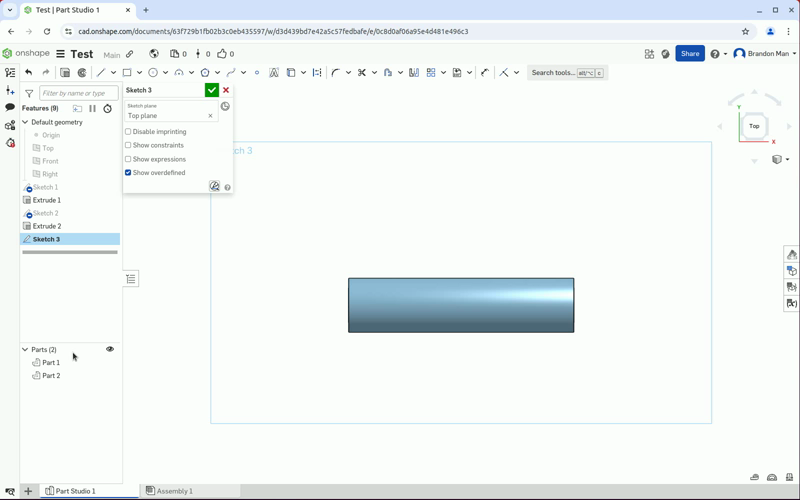
key(y)
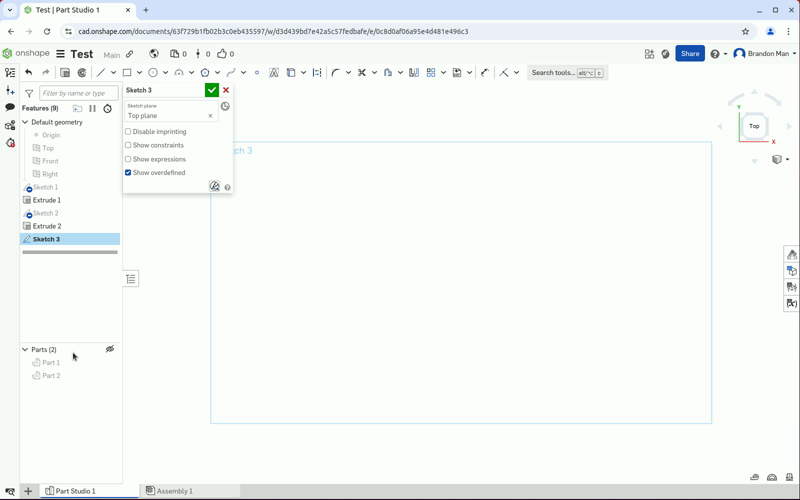
key(c)
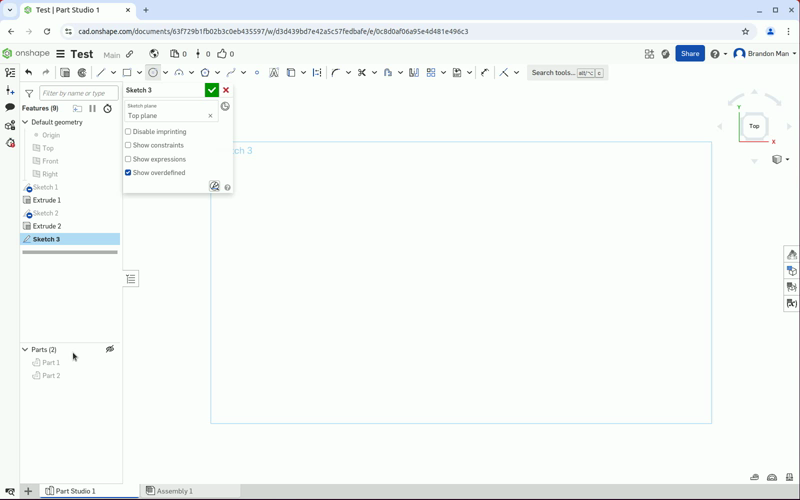
key_down(shift)
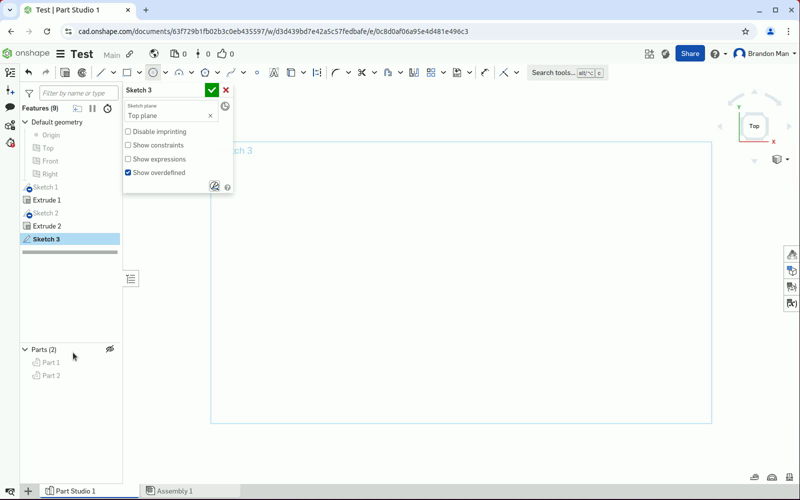
mouse_move(410, 356)
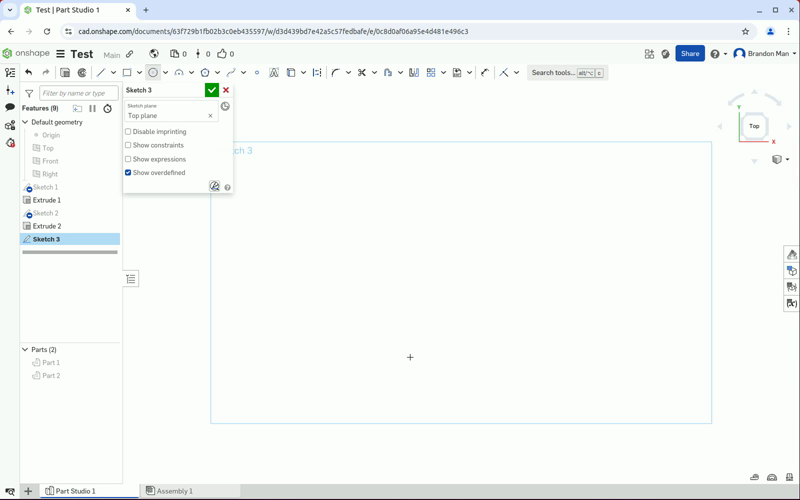
click(410, 356)
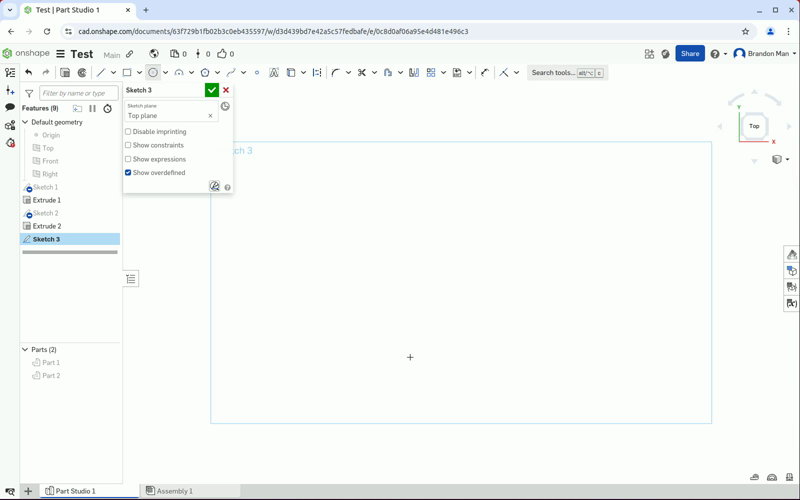
key_up(shift)
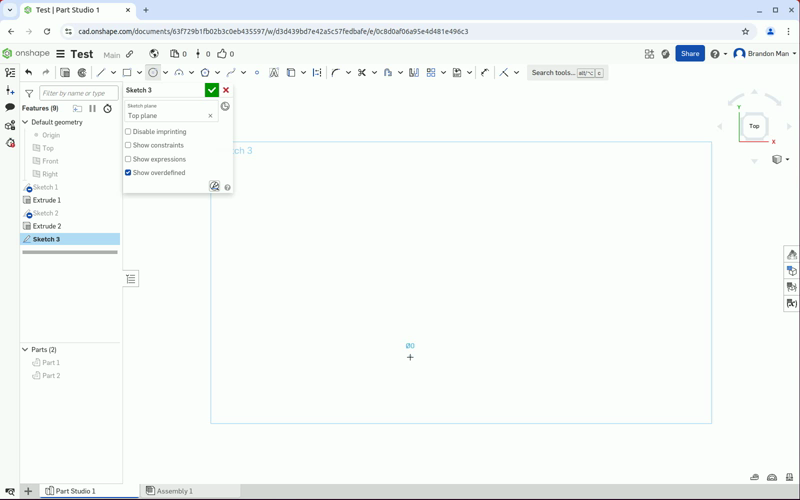
mouse_move(435, 356)
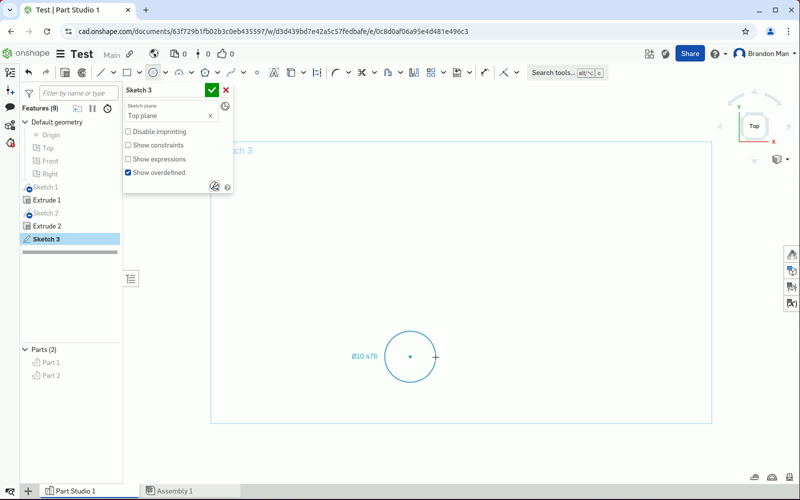
click(435, 356)
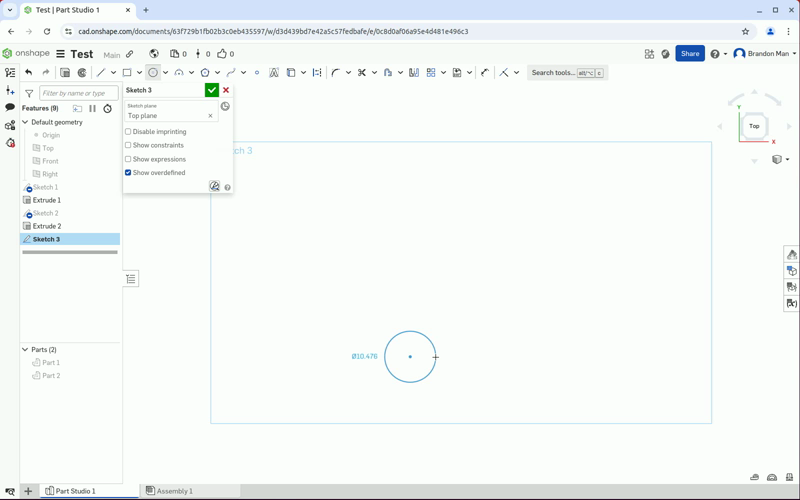
key(esc)
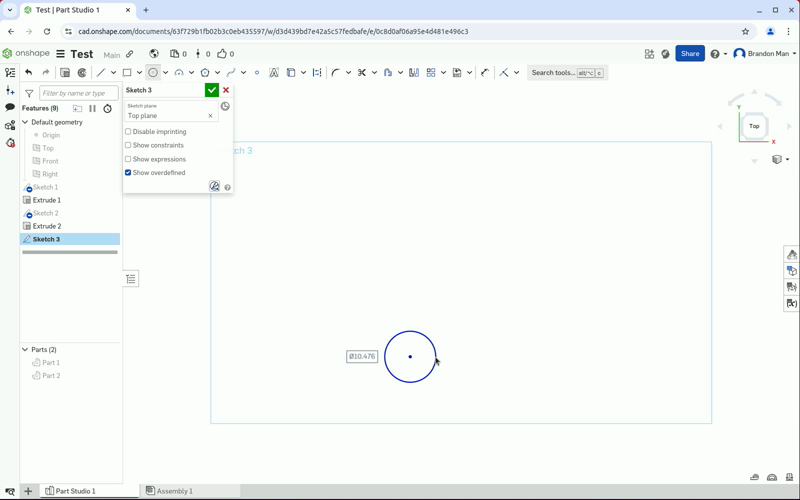
key(c)
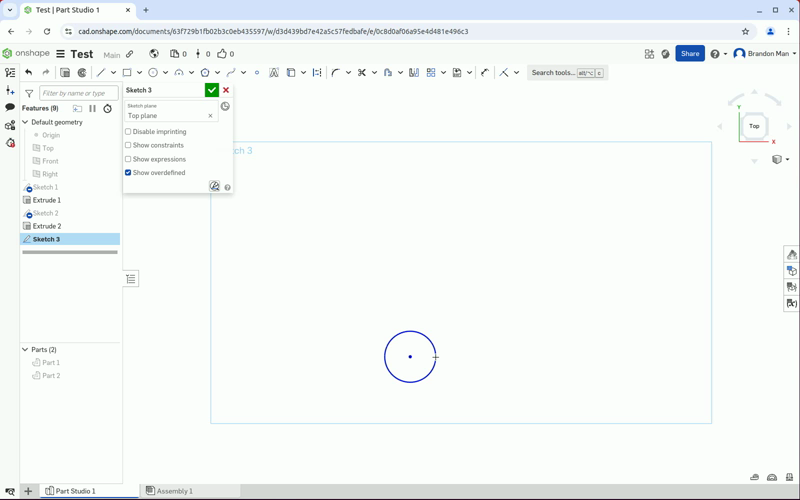
key_down(shift)
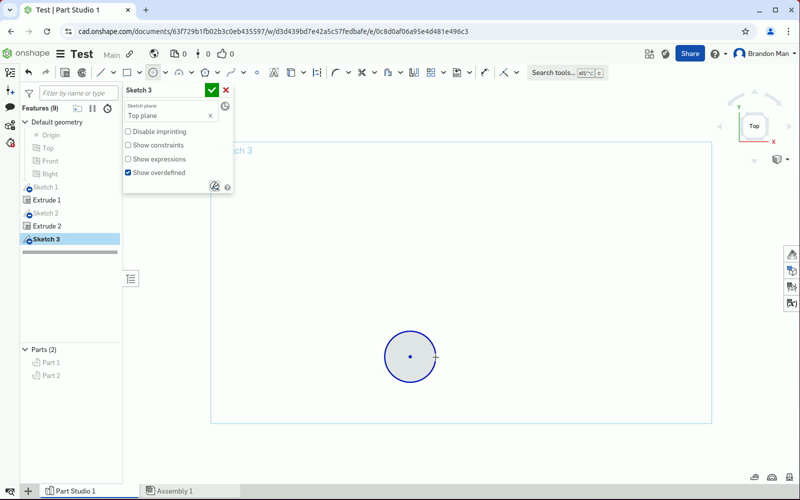
mouse_move(410, 356)
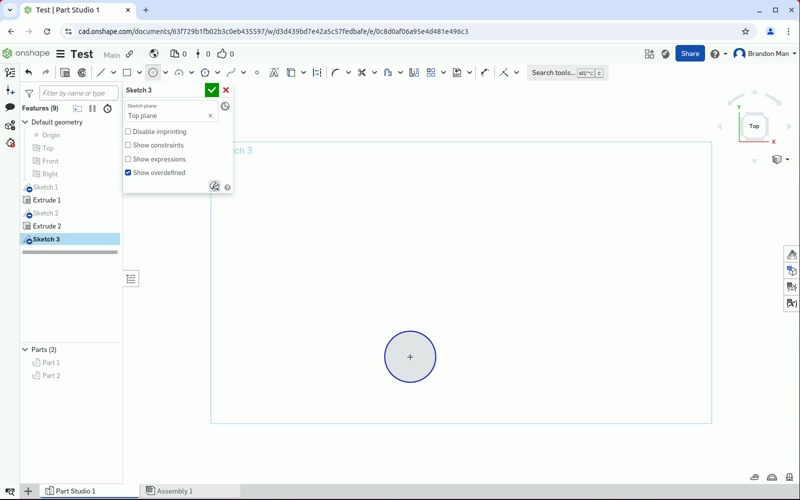
click(410, 356)
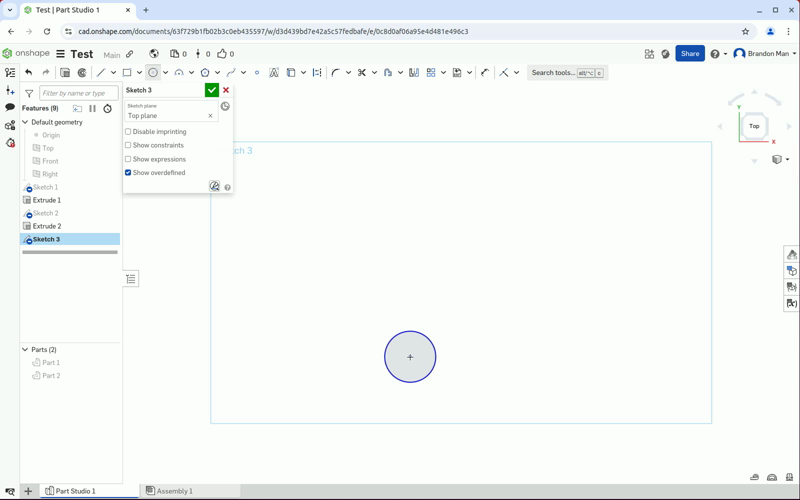
key_up(shift)
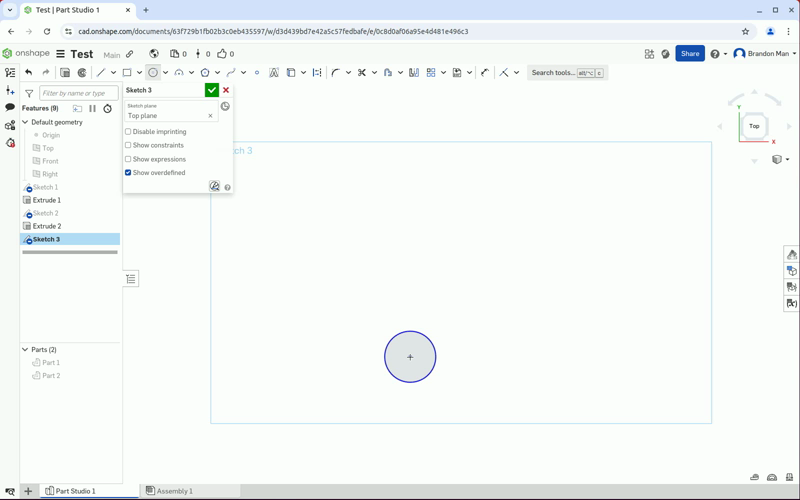
mouse_move(428, 356)
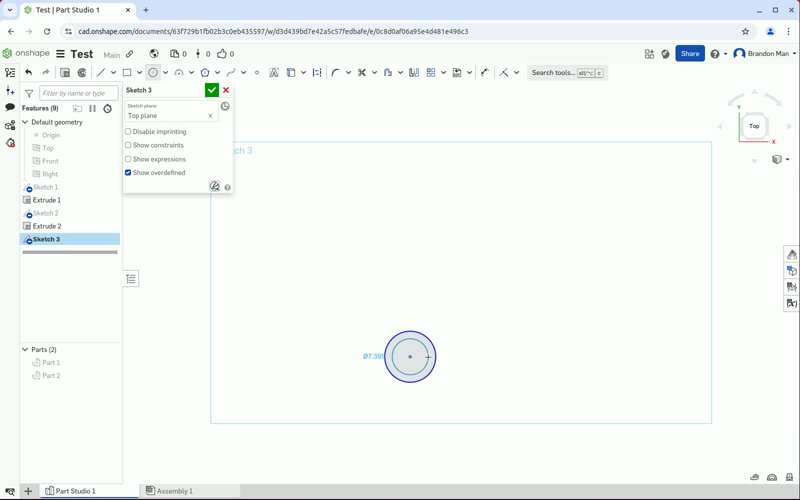
click(428, 356)
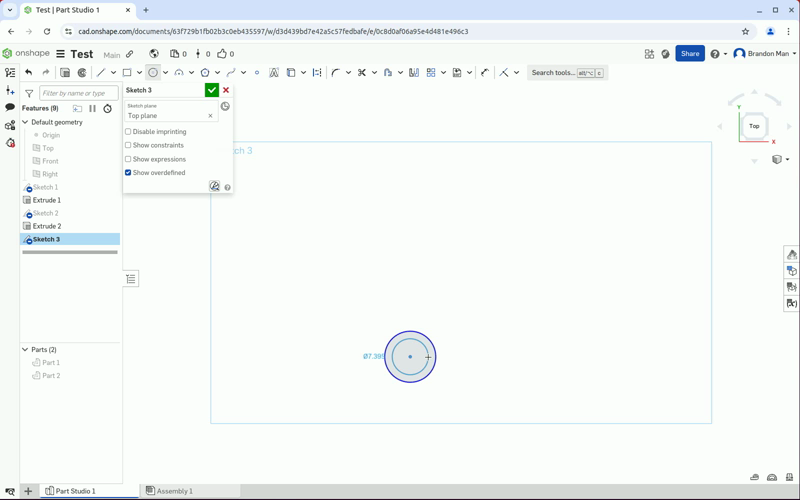
key(esc)
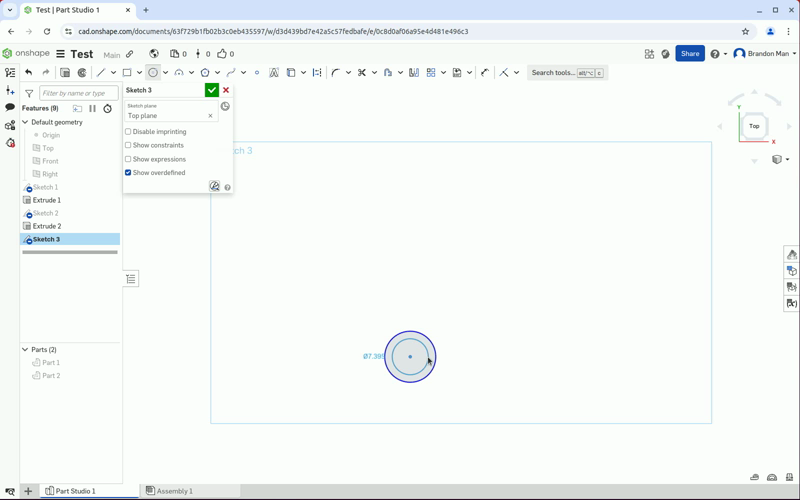
mouse_move(432, 352)
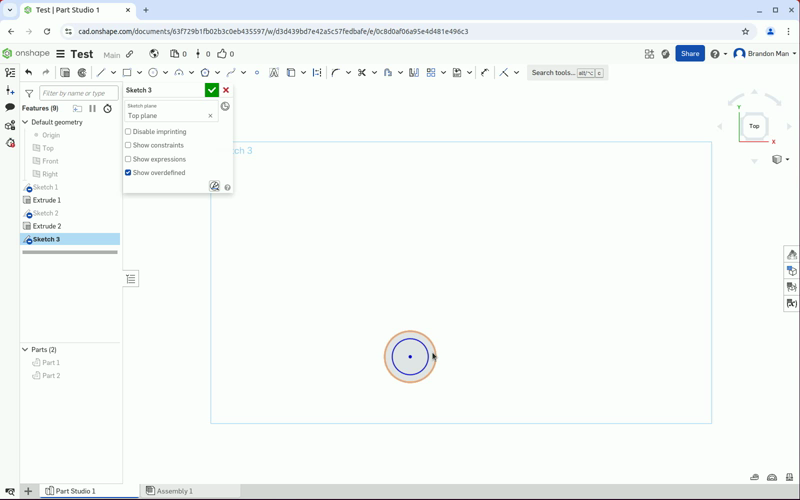
scroll(6)
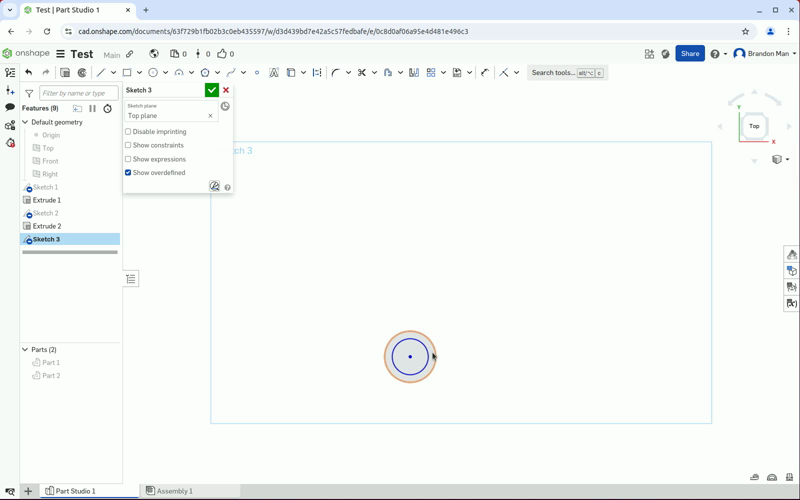
scroll(6)
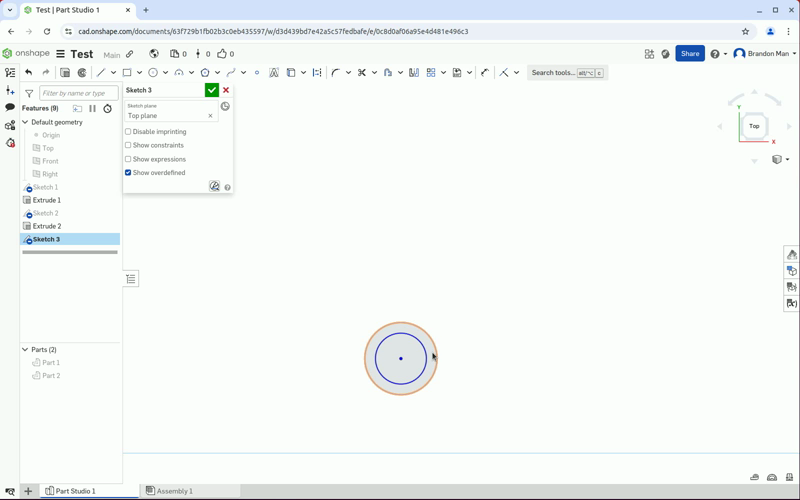
scroll(6)
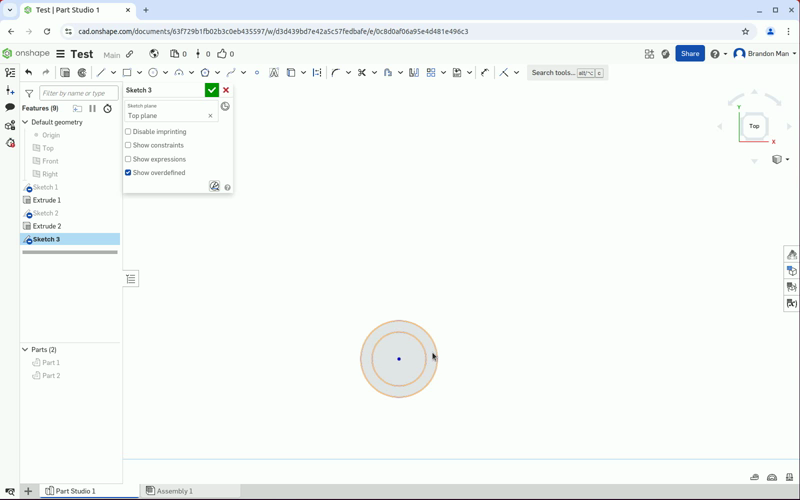
scroll(6)
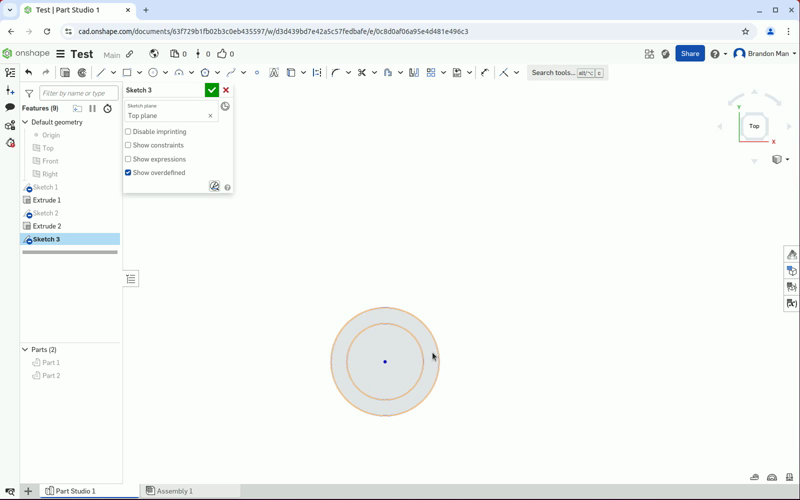
scroll(6)
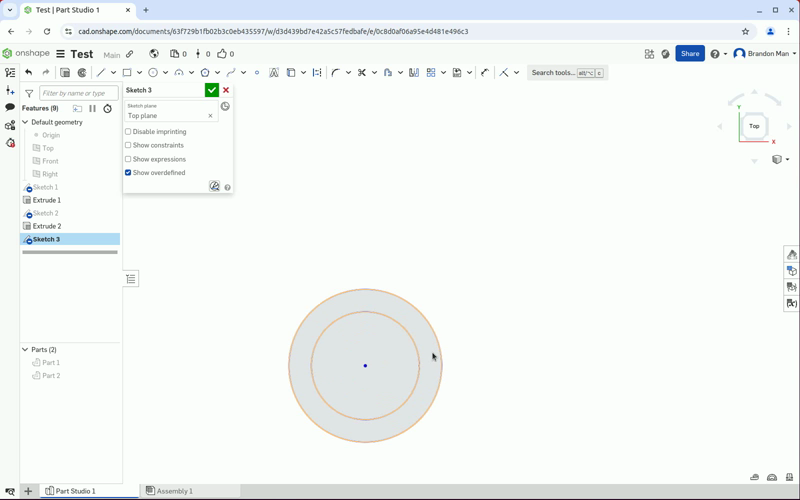
scroll(6)
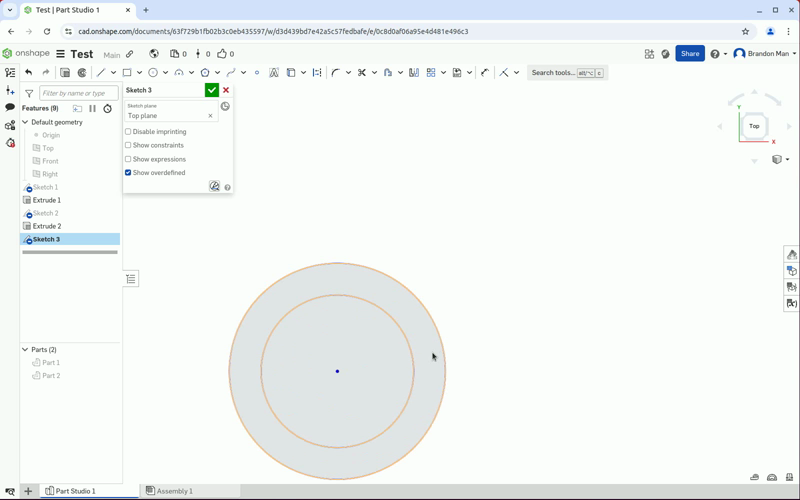
scroll(6)
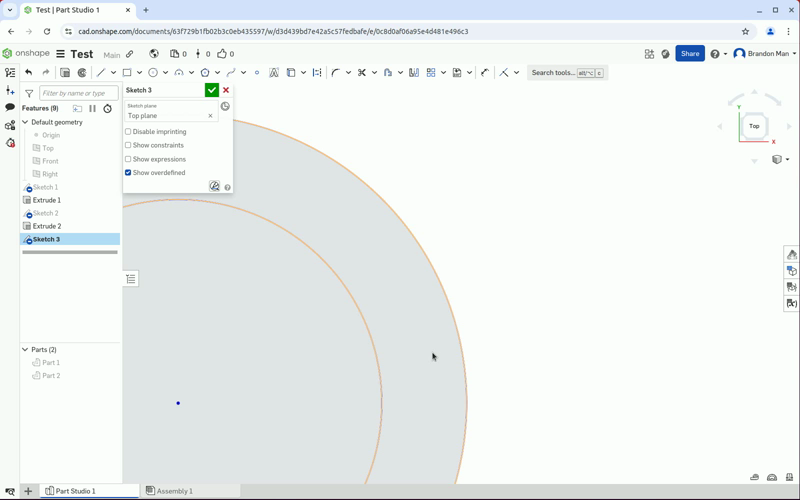
click(432, 352)
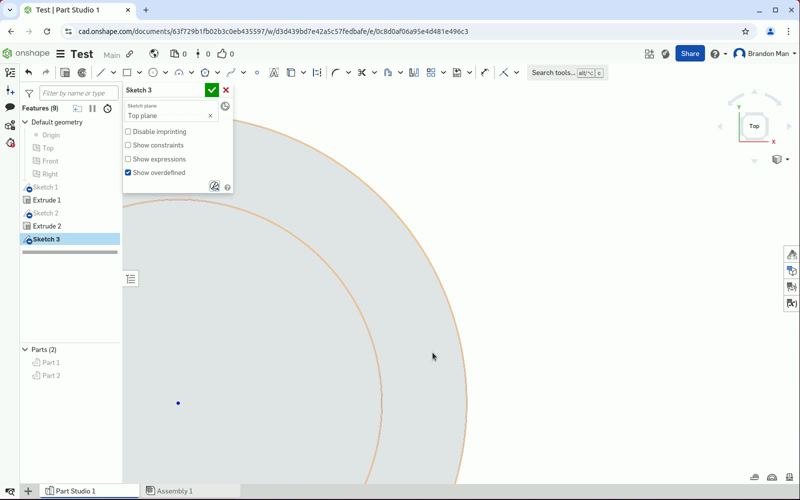
scroll(-6)
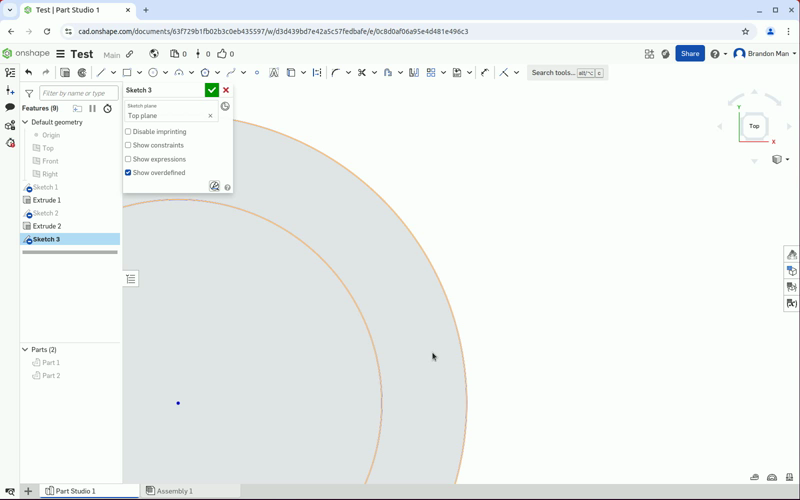
scroll(-6)
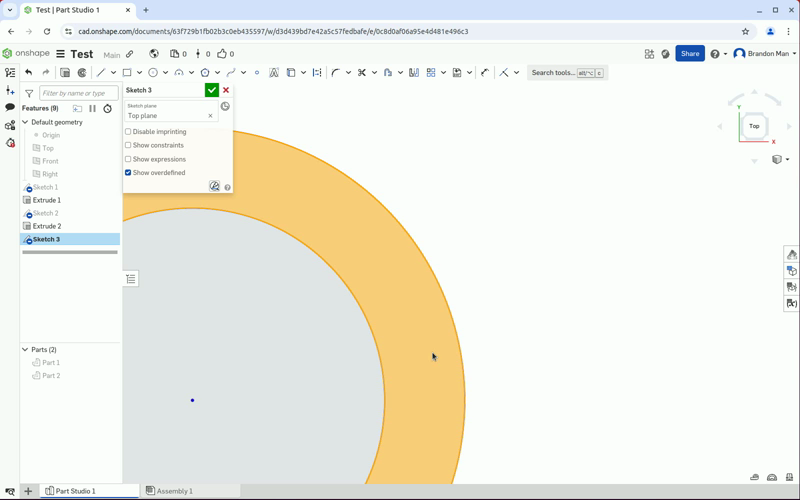
scroll(-6)
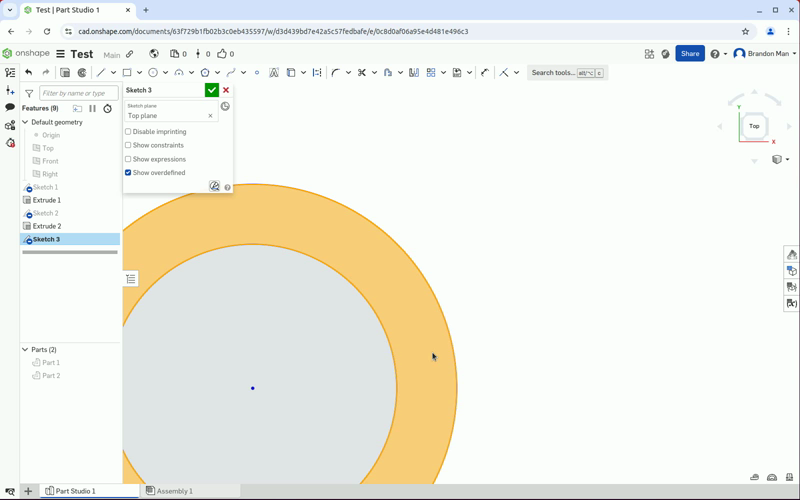
scroll(-6)
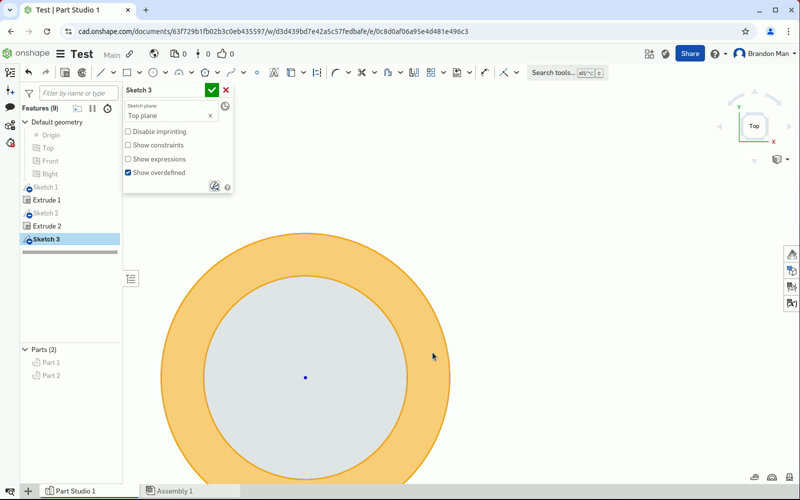
scroll(-6)
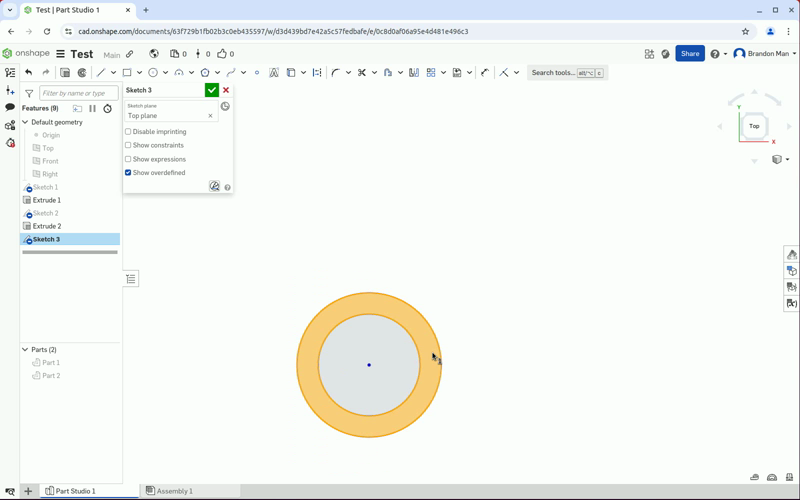
scroll(-6)
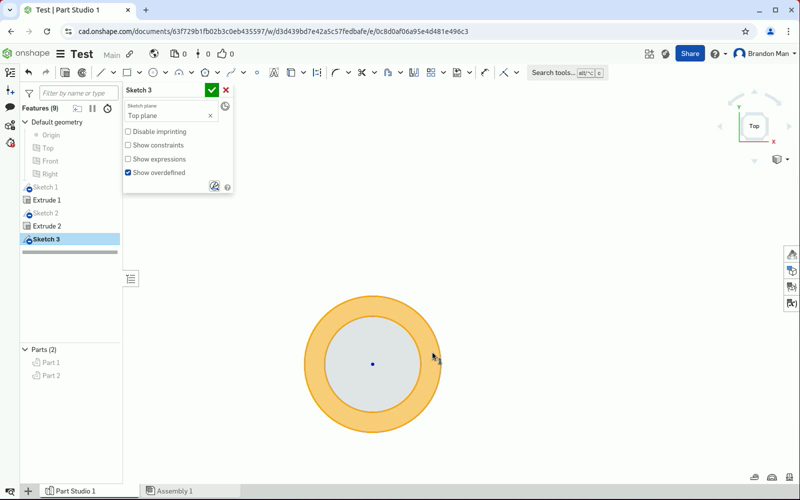
scroll(-6)
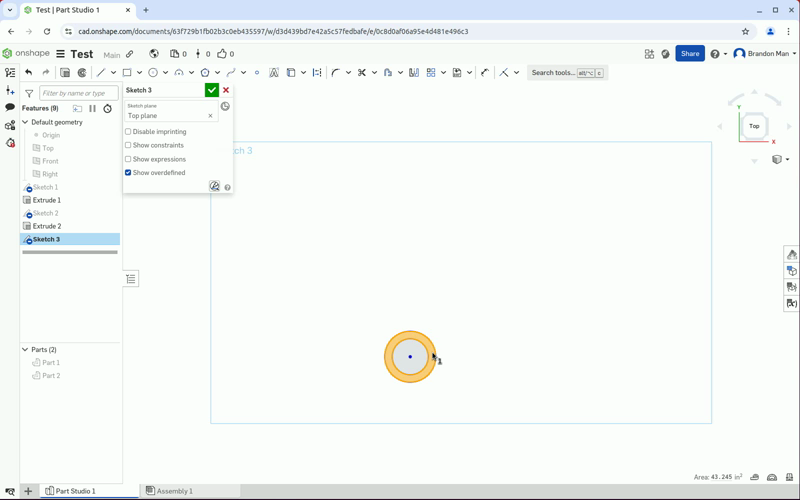
mouse_move(73, 352)
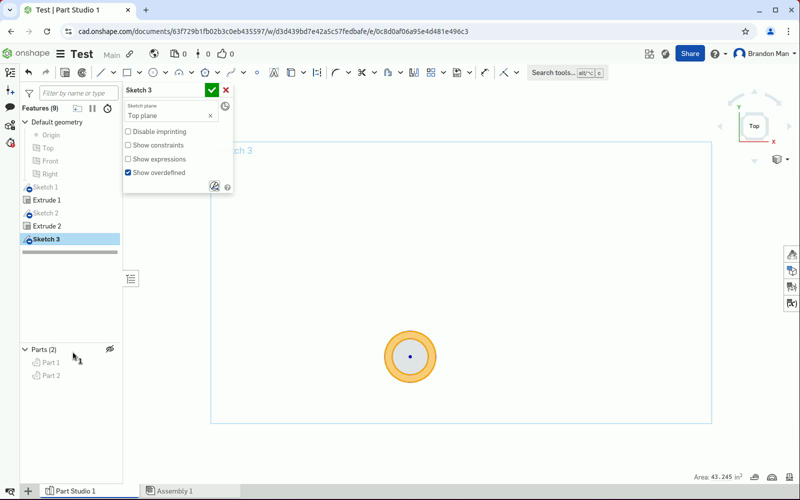
key(shift+y)
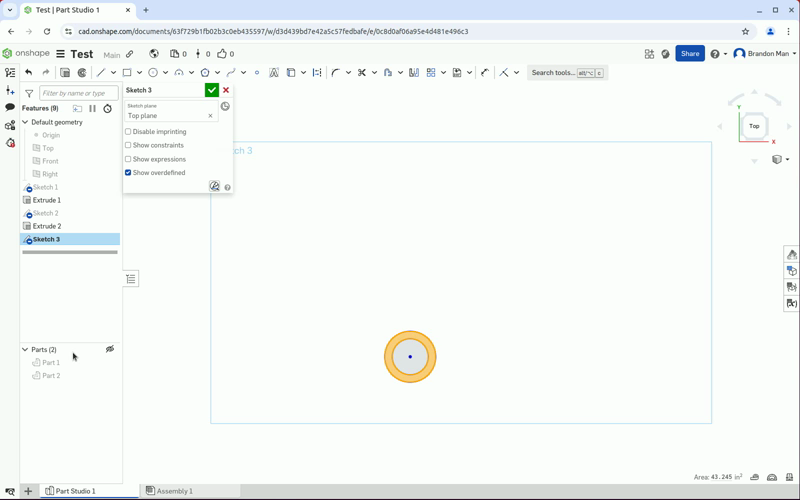
key(shift+e)
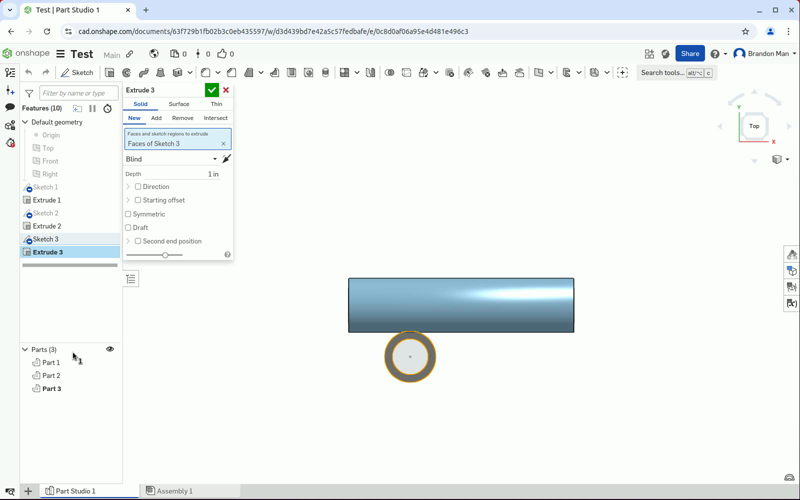
mouse_move(143, 106)
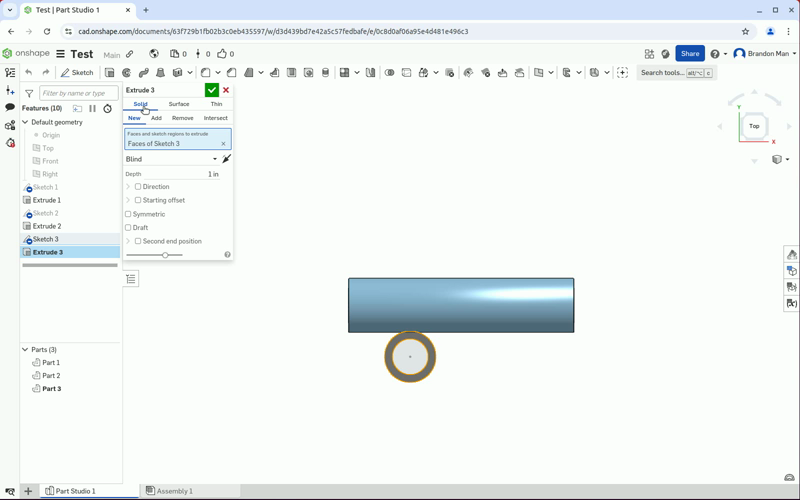
click(143, 106)
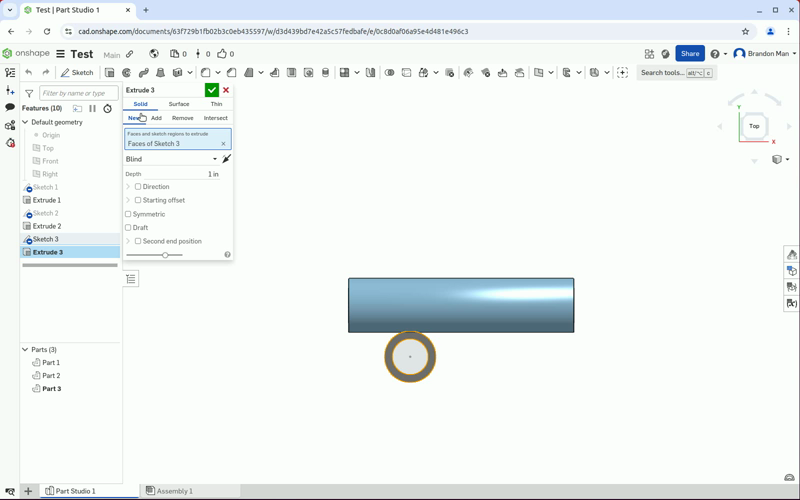
mouse_move(137, 120)
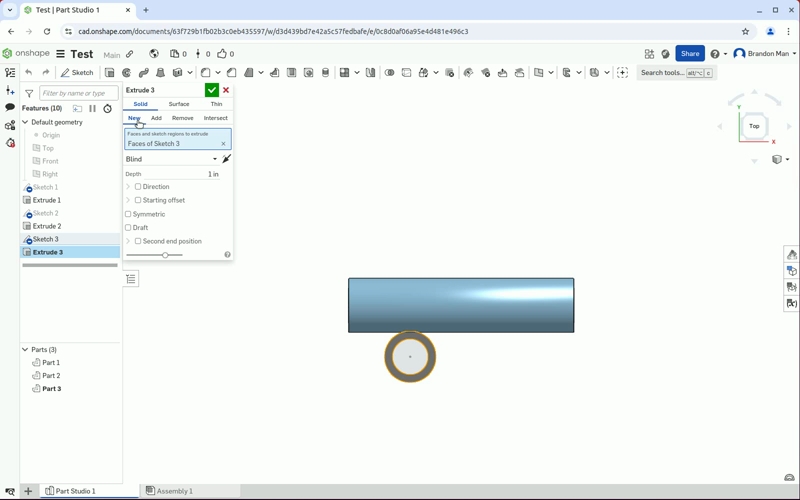
click(137, 120)
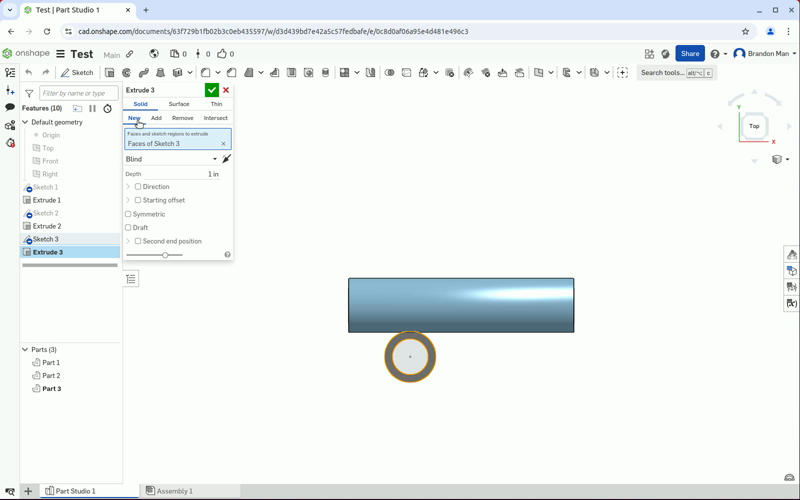
key(tab, 4)
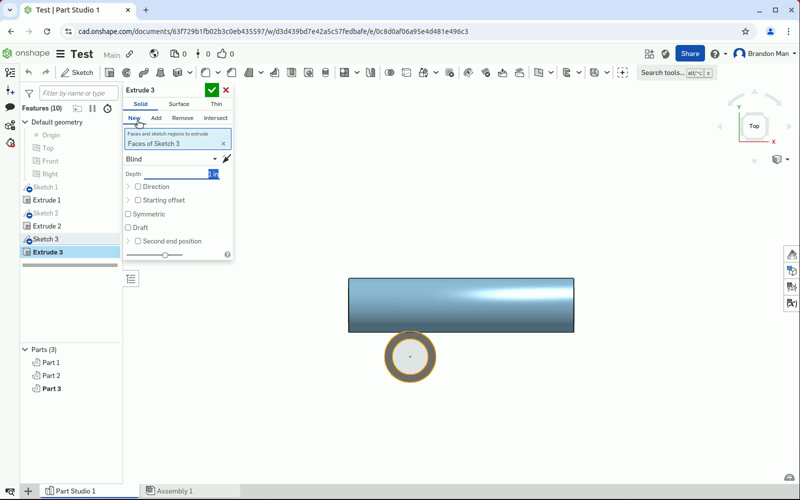
text(12.276)
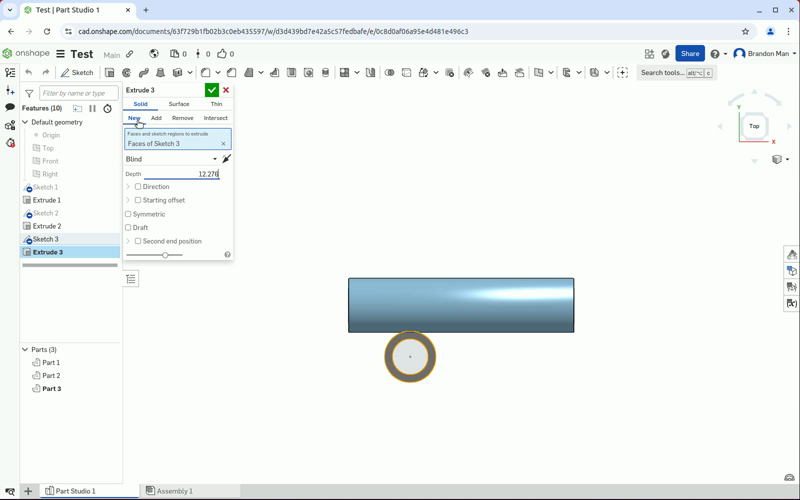
key(tab, 3)
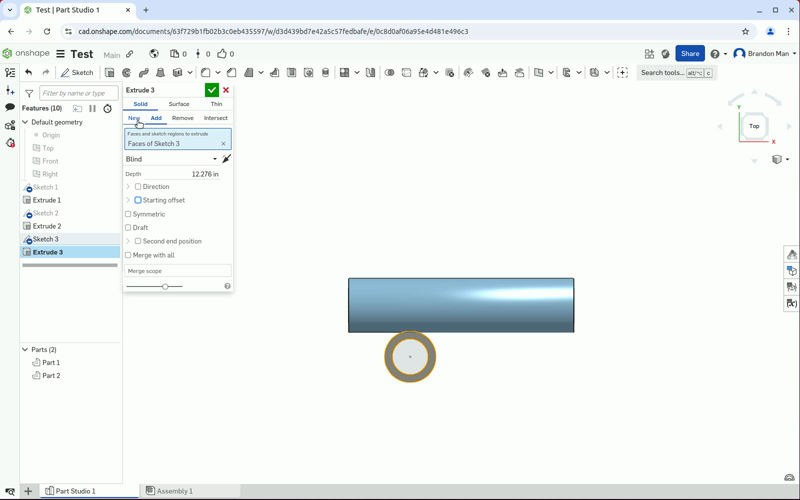
key(tab, 2)
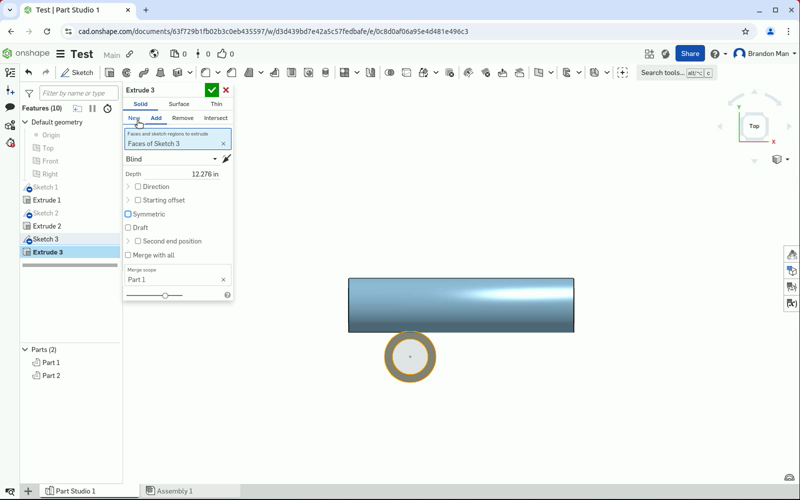
key(space)
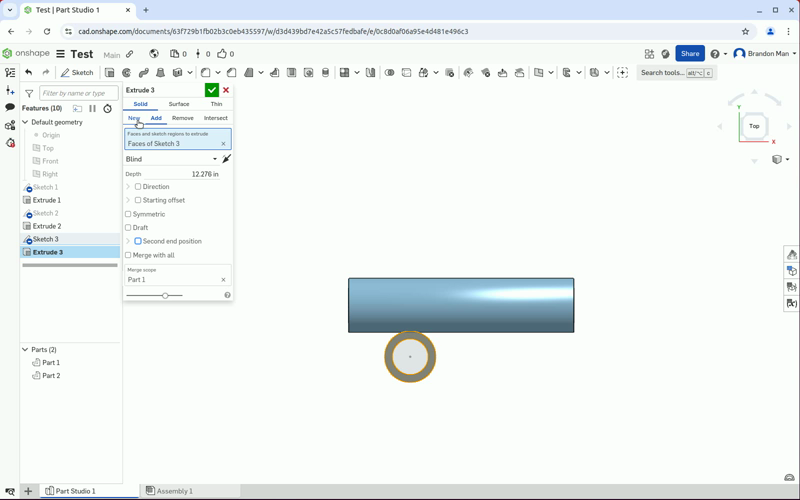
key(tab, 3)
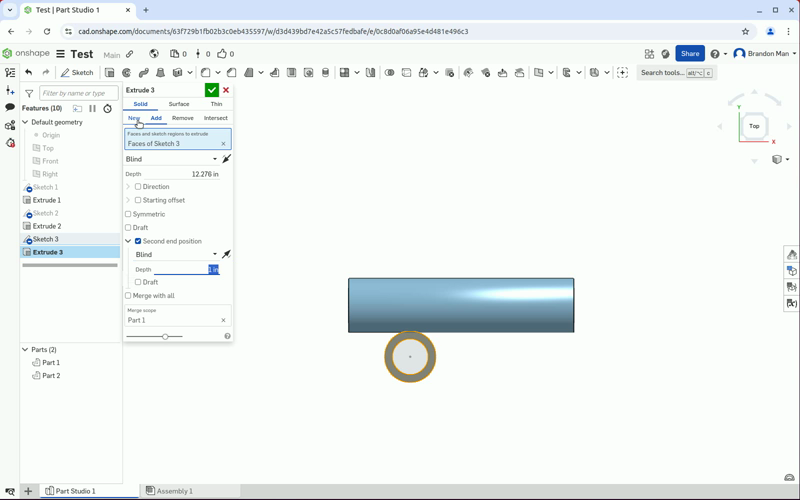
text(12.276)
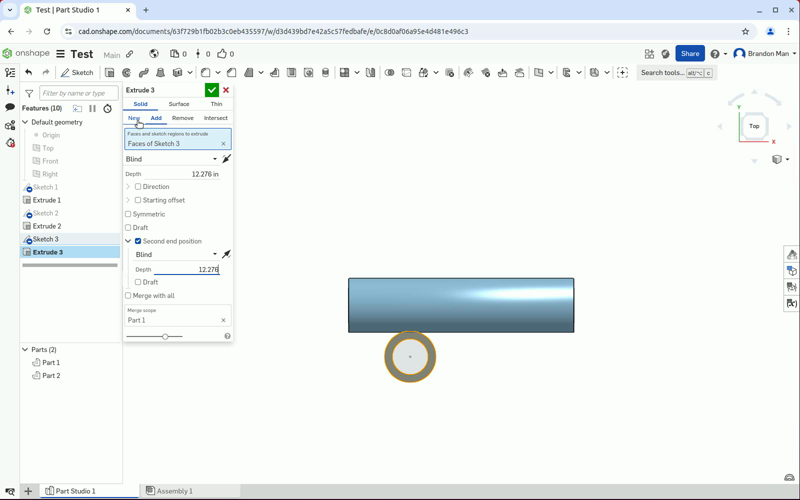
key(enter)
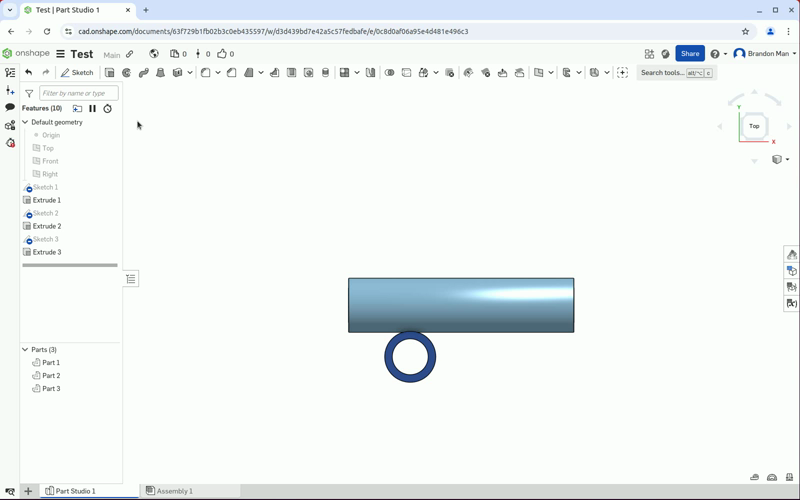
key(shift+h)
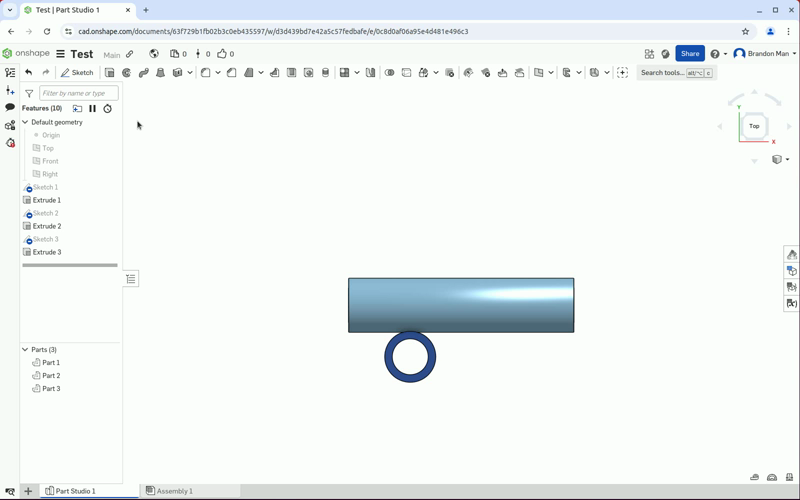
key(shift+h)
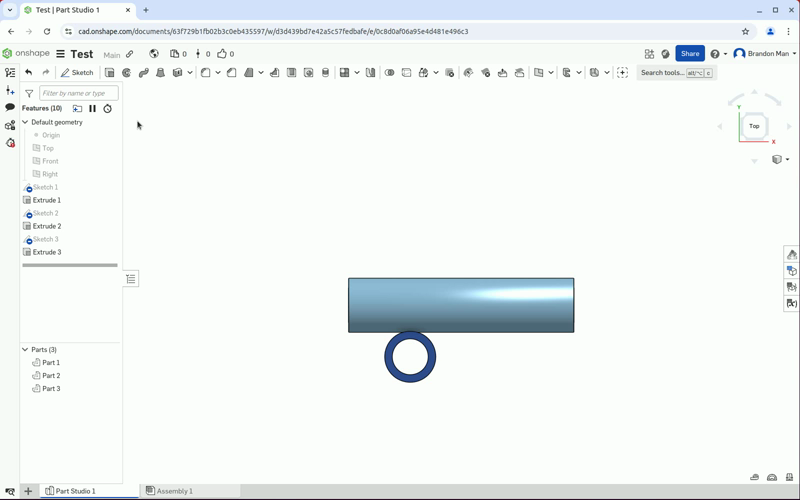
mouse_move(73, 189)
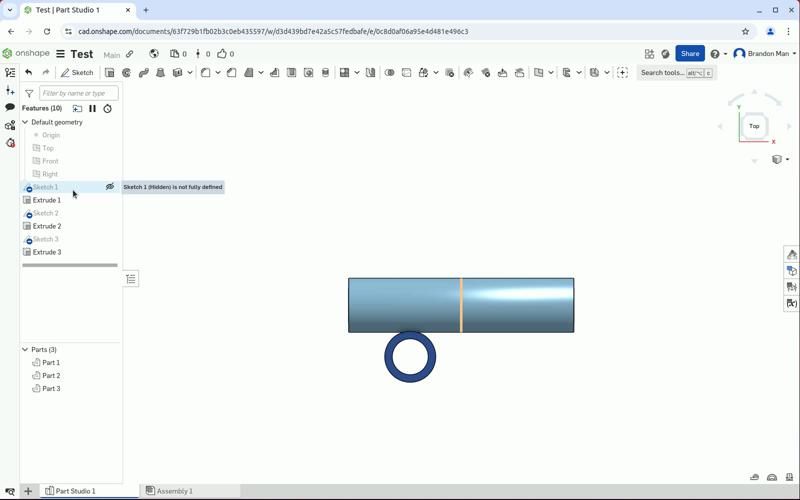
click(73, 189)
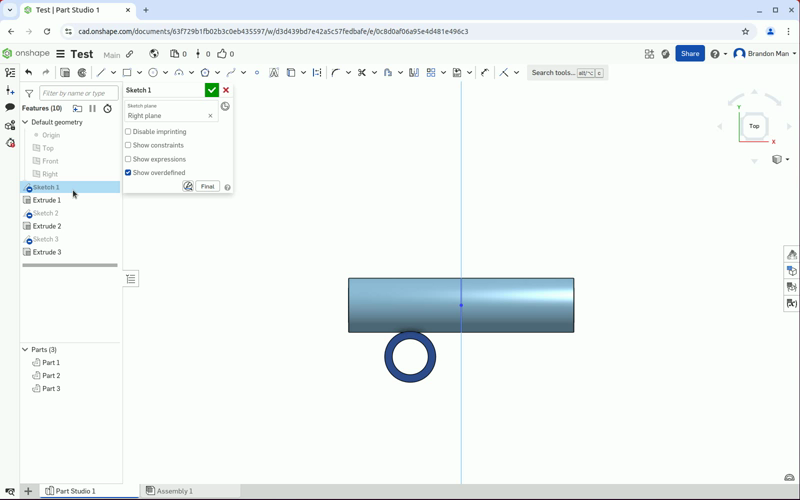
mouse_move(229, 92)
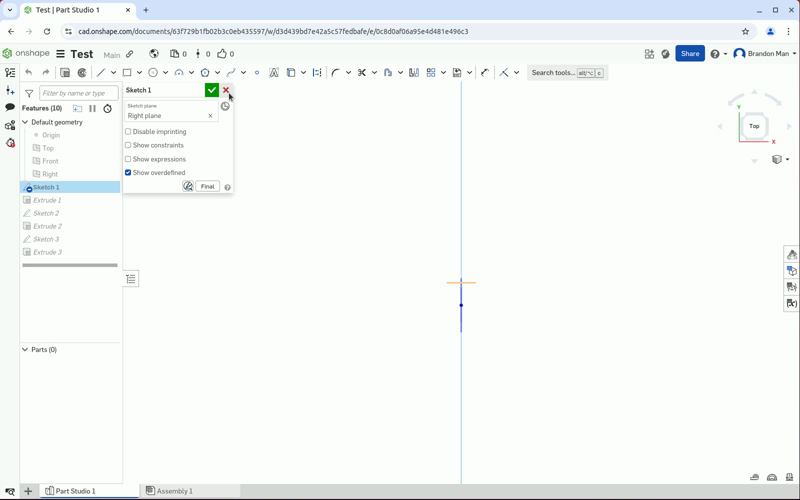
click(229, 92)
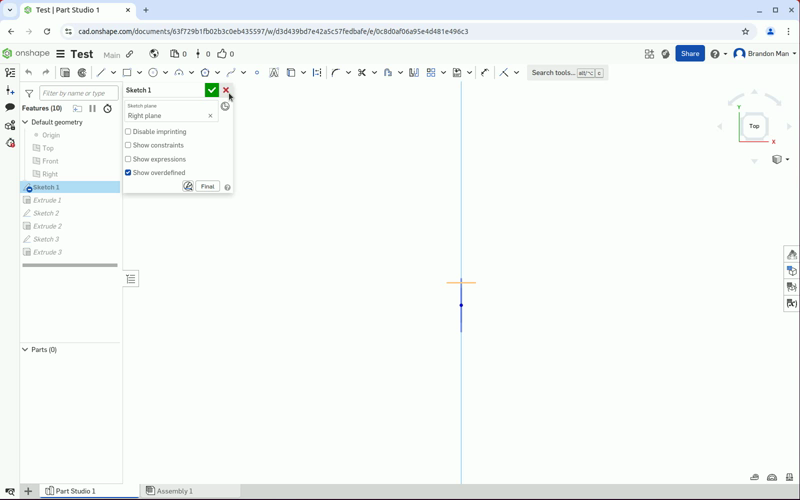
key(shift+s)
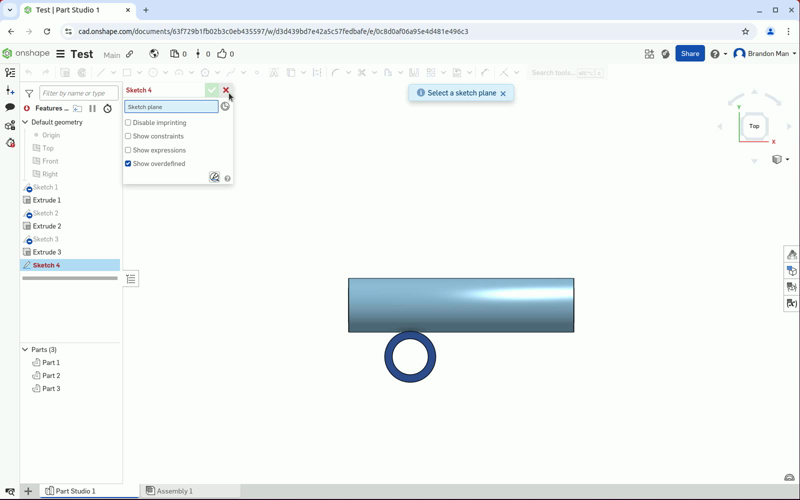
mouse_move(73, 150)
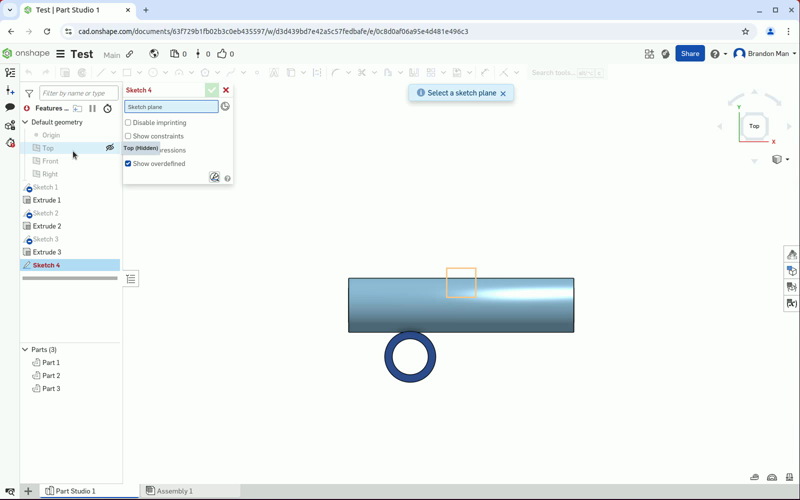
click(73, 150)
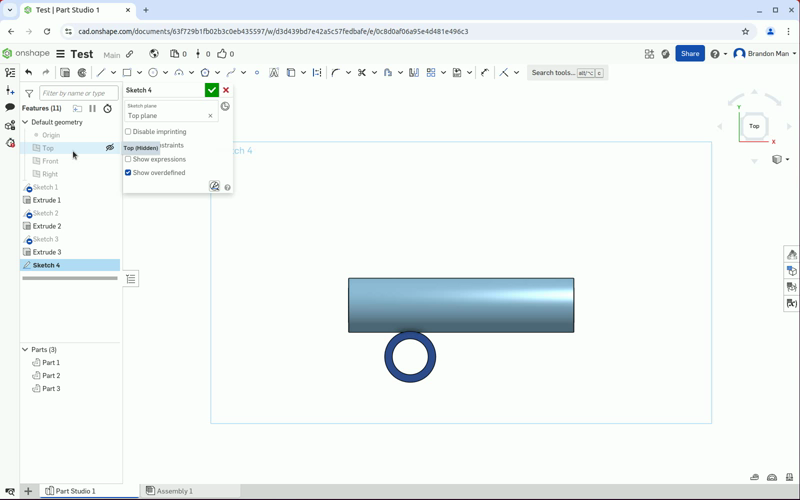
mouse_move(73, 352)
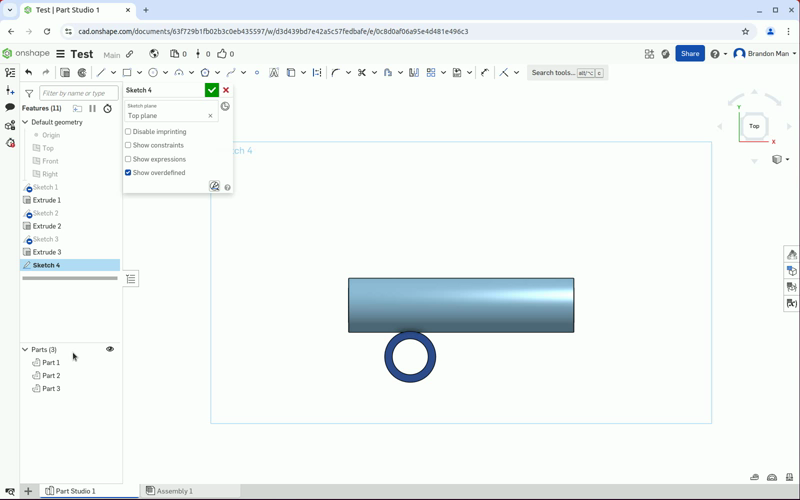
key(y)
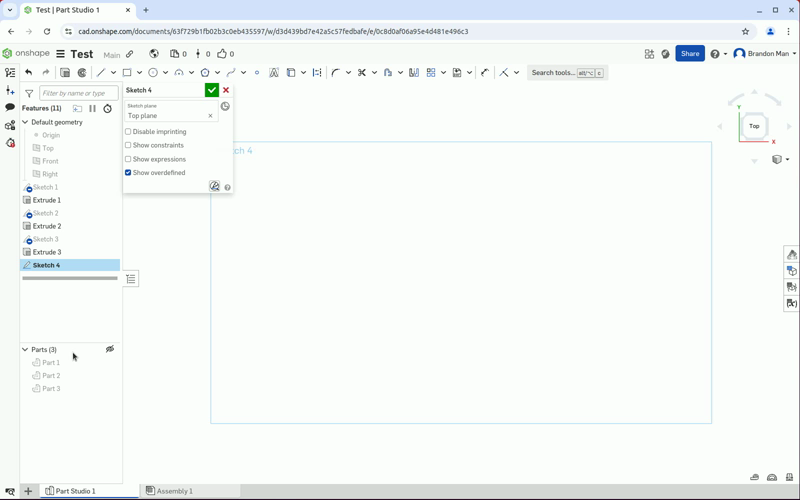
key(c)
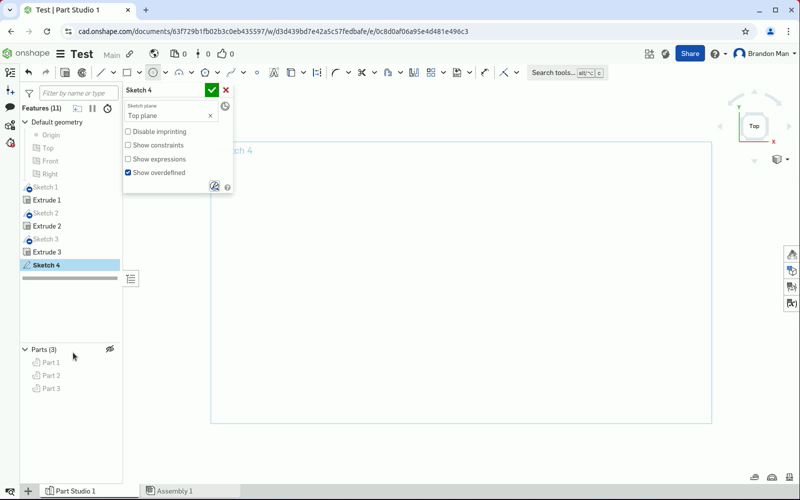
key_down(shift)
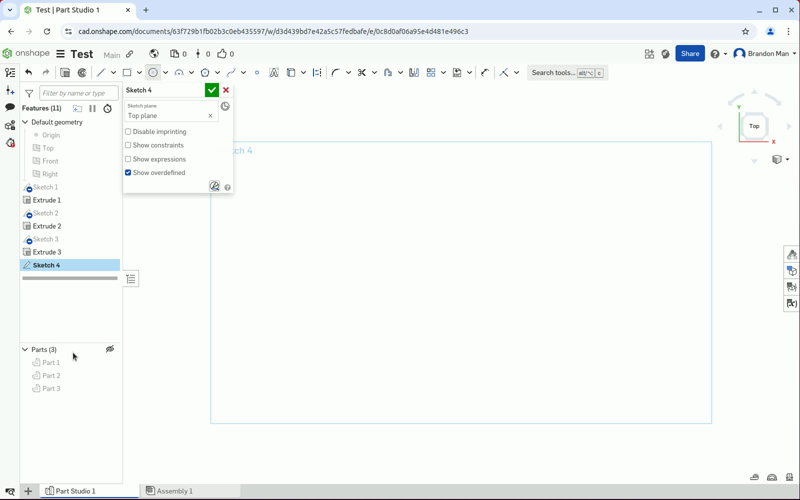
mouse_move(512, 356)
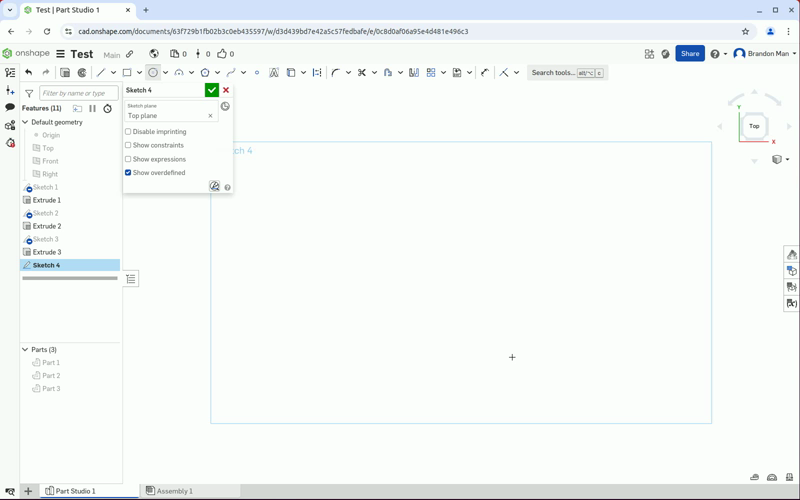
click(512, 356)
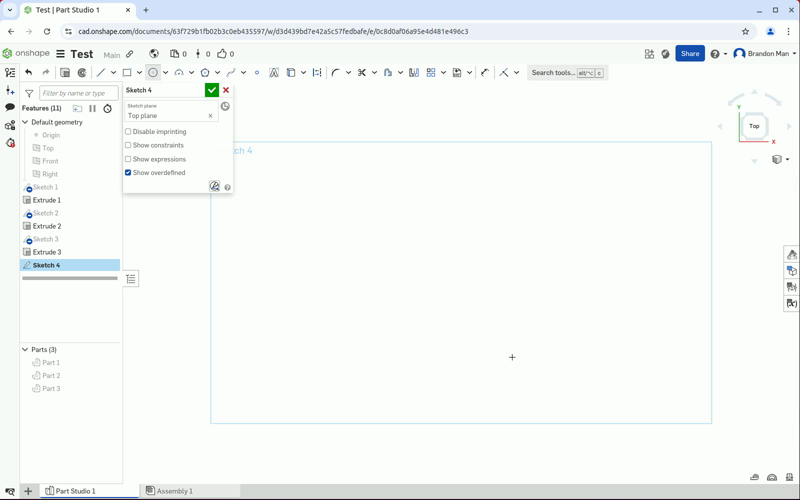
key_up(shift)
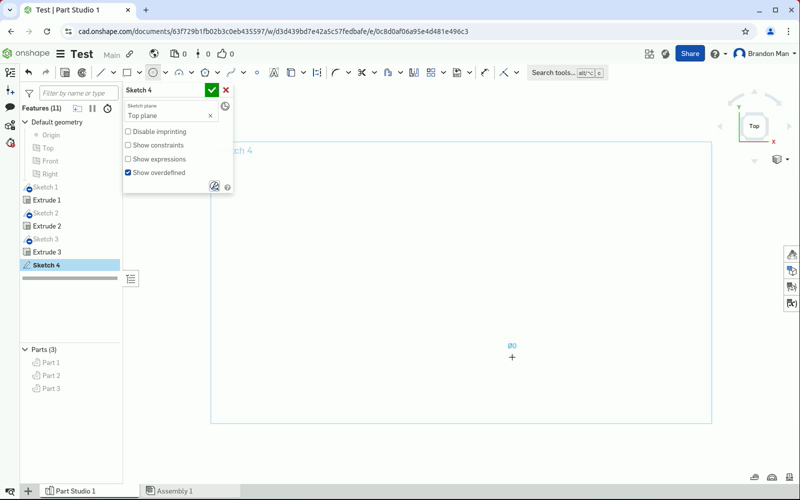
mouse_move(537, 356)
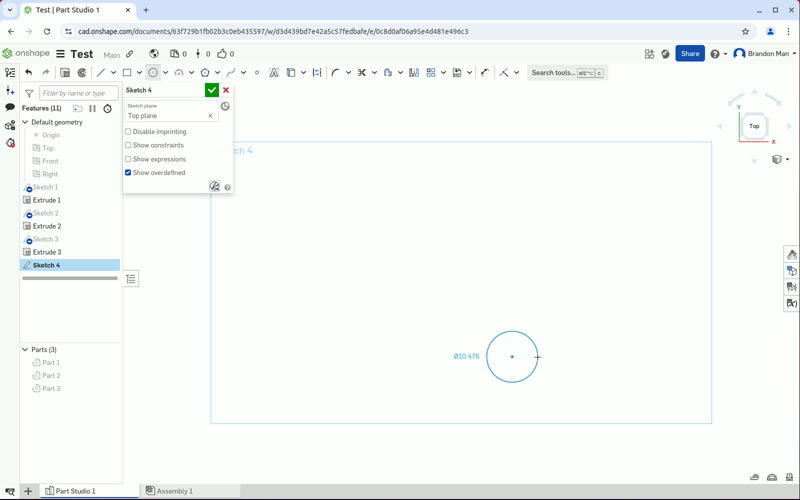
click(537, 356)
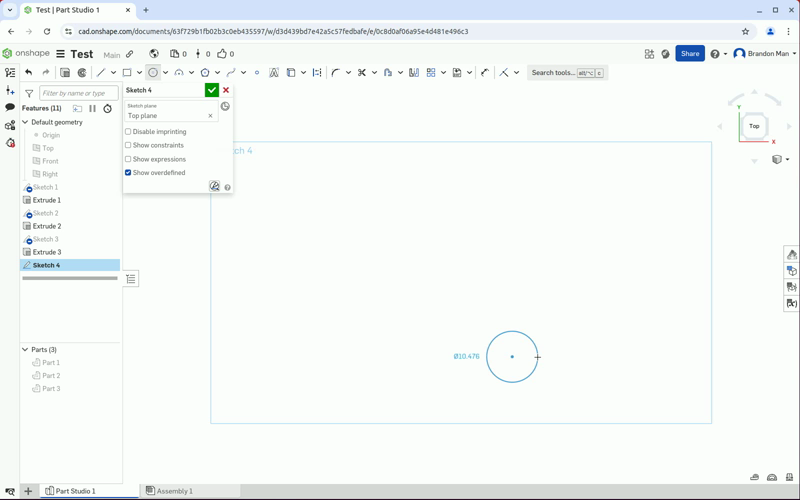
key(esc)
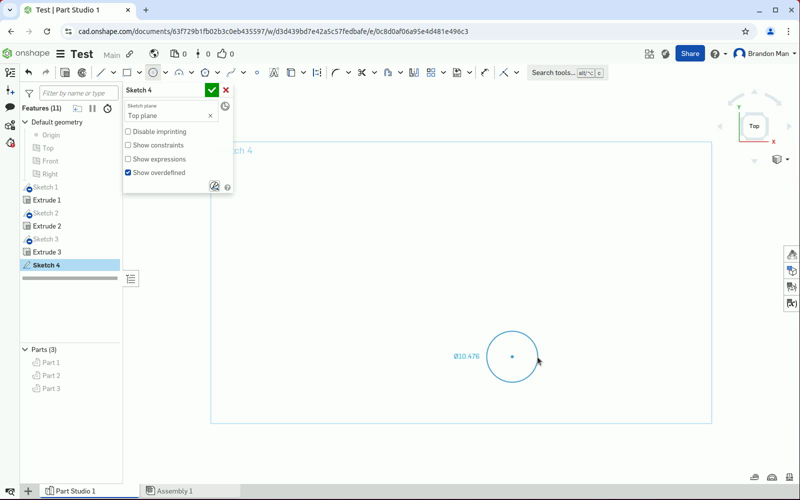
key(c)
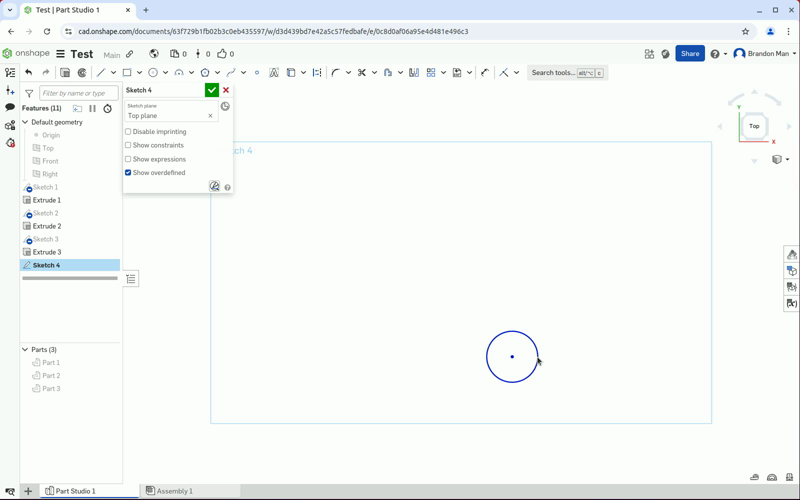
key_down(shift)
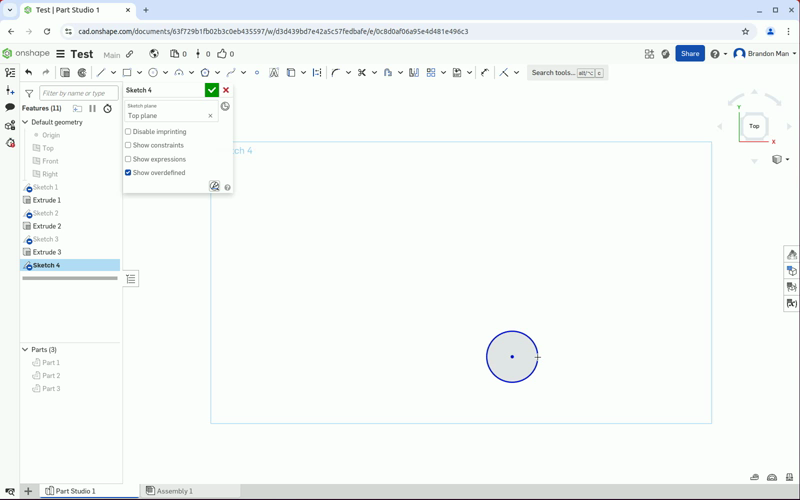
mouse_move(512, 356)
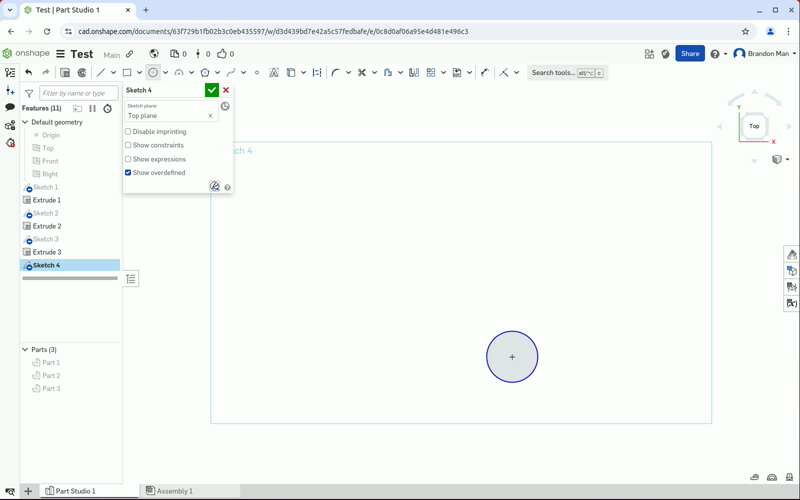
click(512, 356)
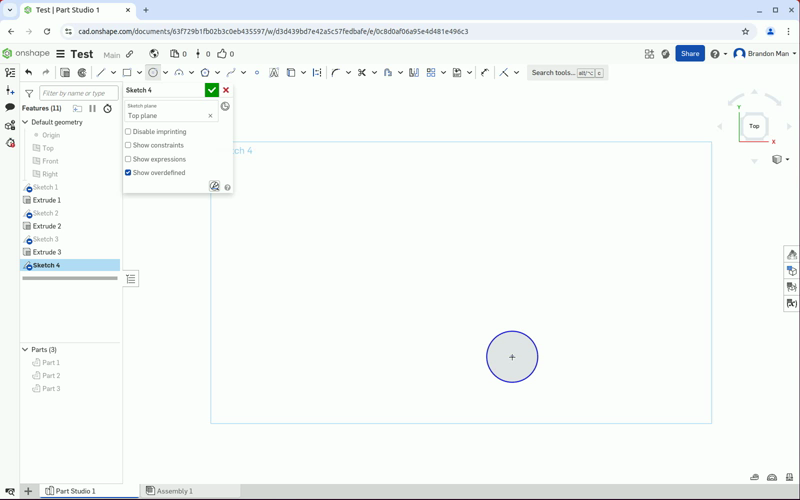
key_up(shift)
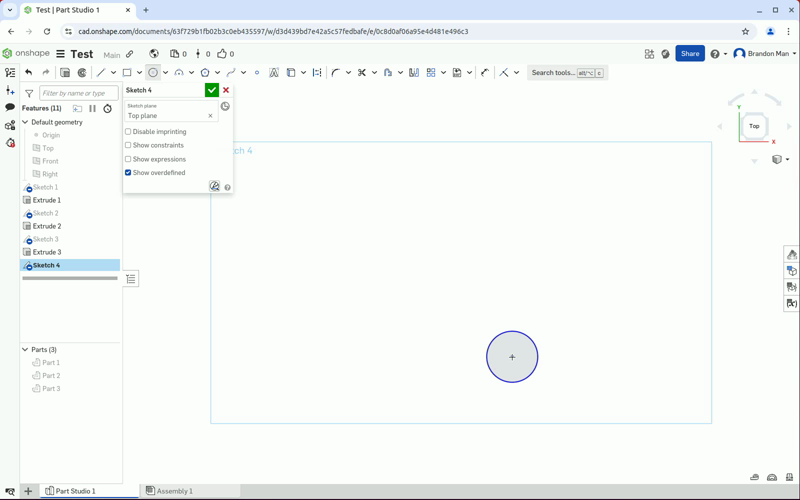
mouse_move(530, 356)
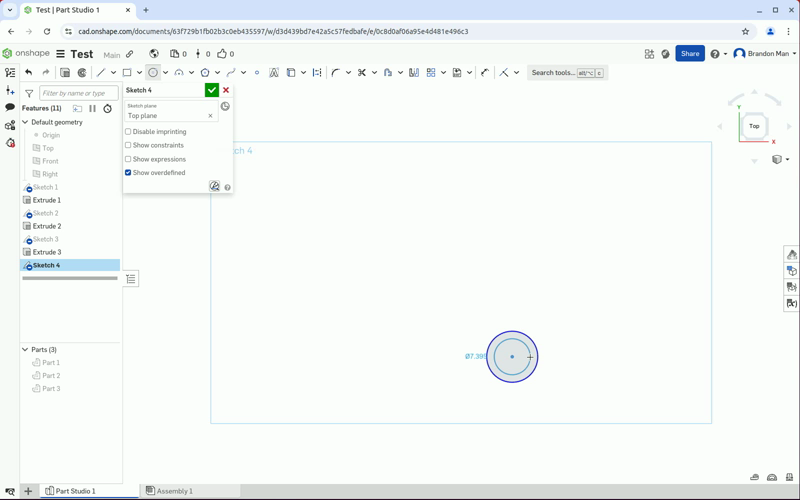
click(530, 356)
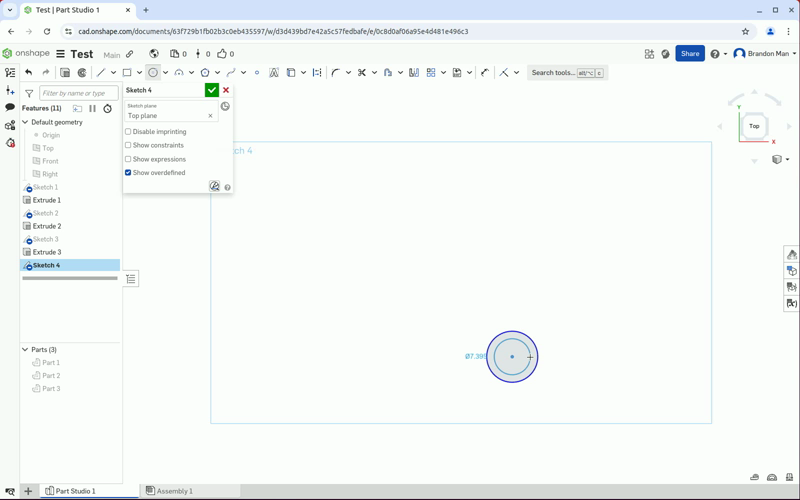
key(esc)
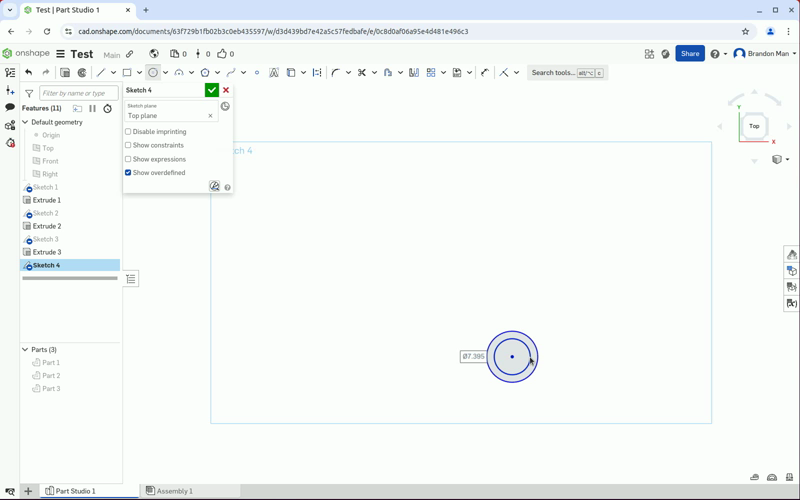
mouse_move(527, 344)
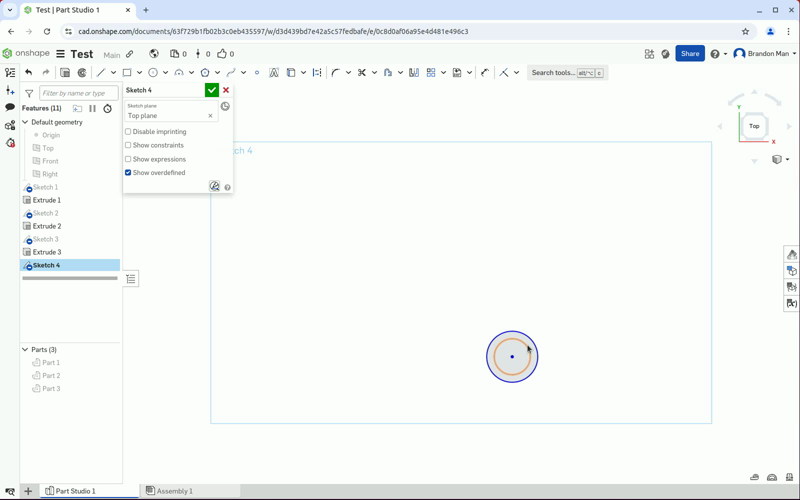
scroll(6)
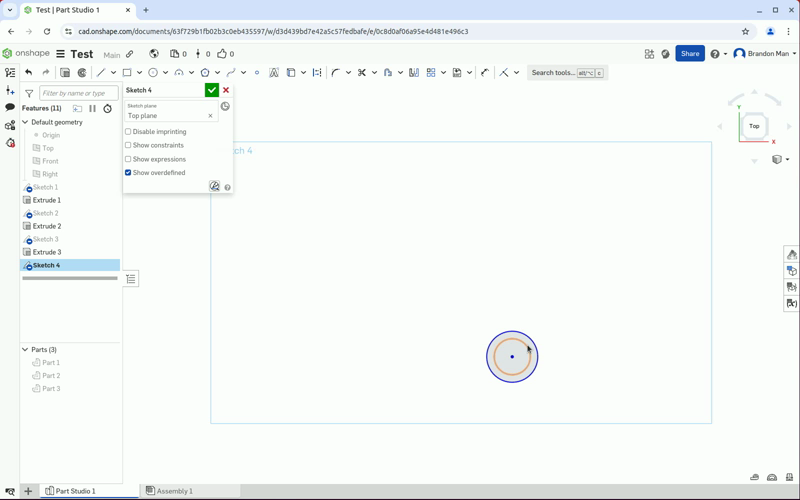
scroll(6)
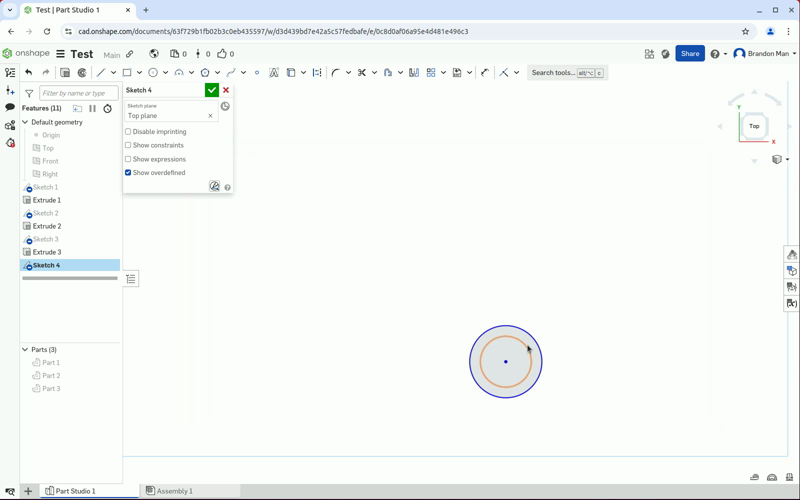
scroll(6)
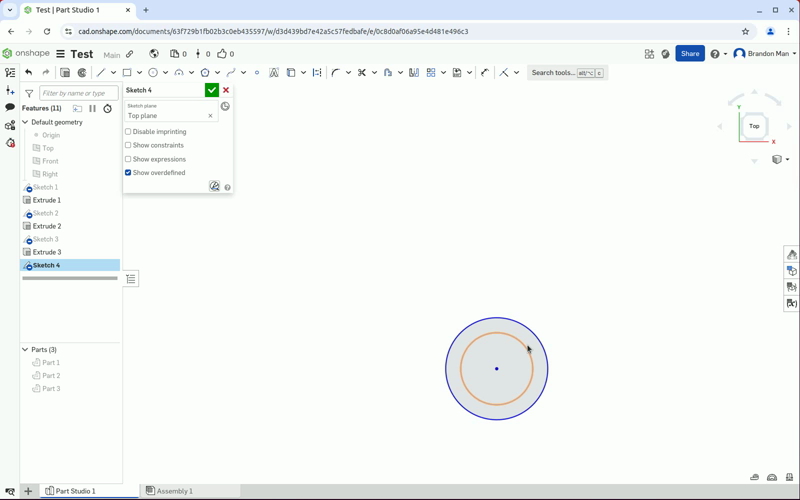
scroll(6)
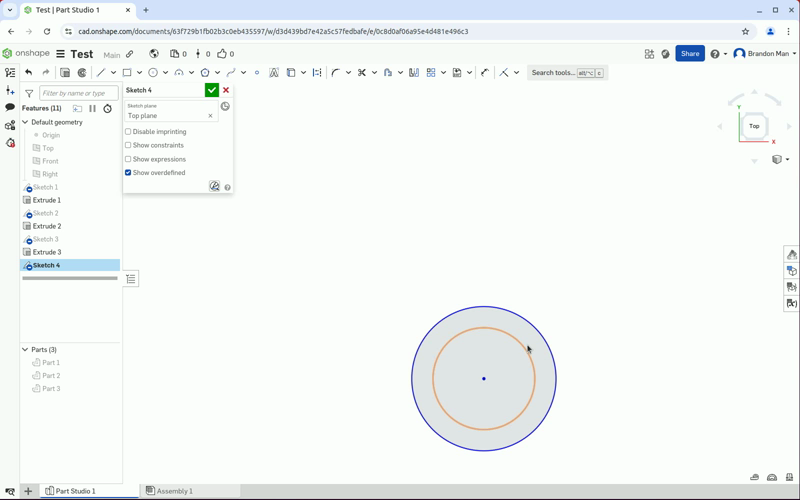
scroll(6)
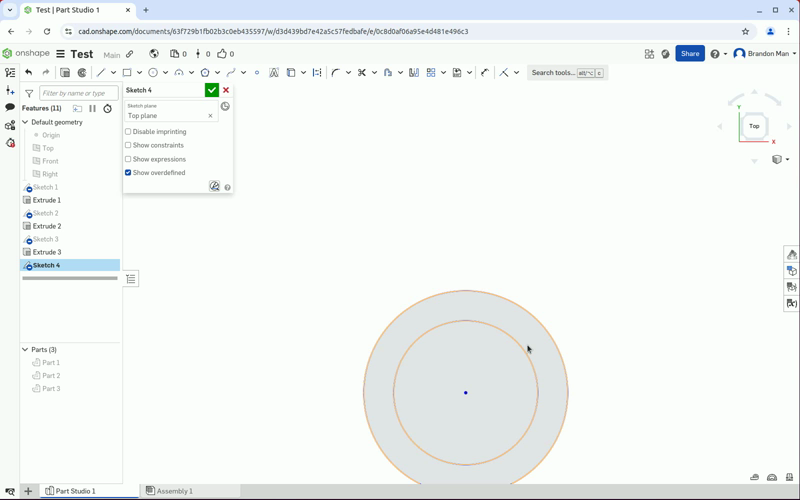
scroll(6)
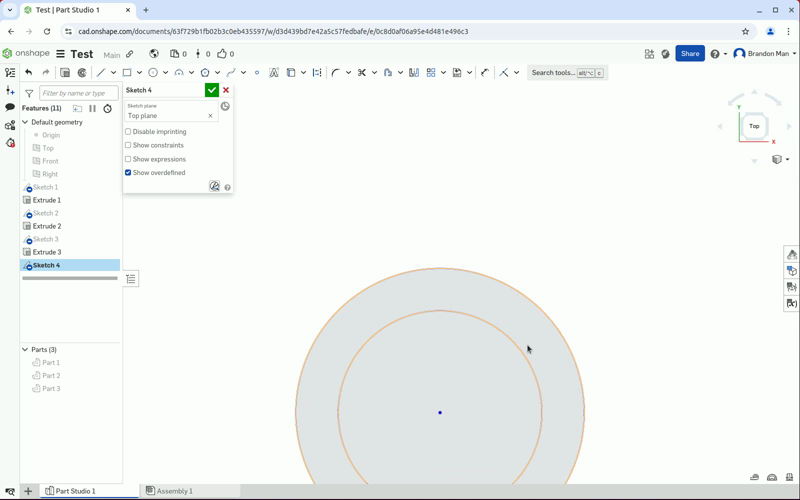
scroll(6)
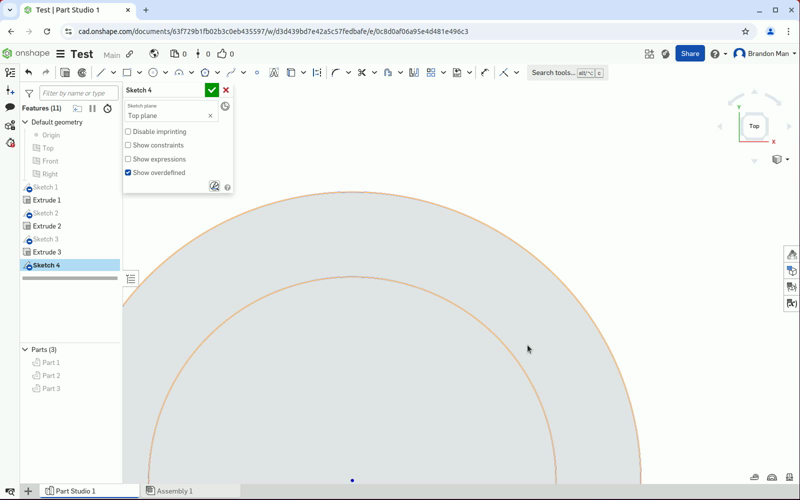
click(527, 344)
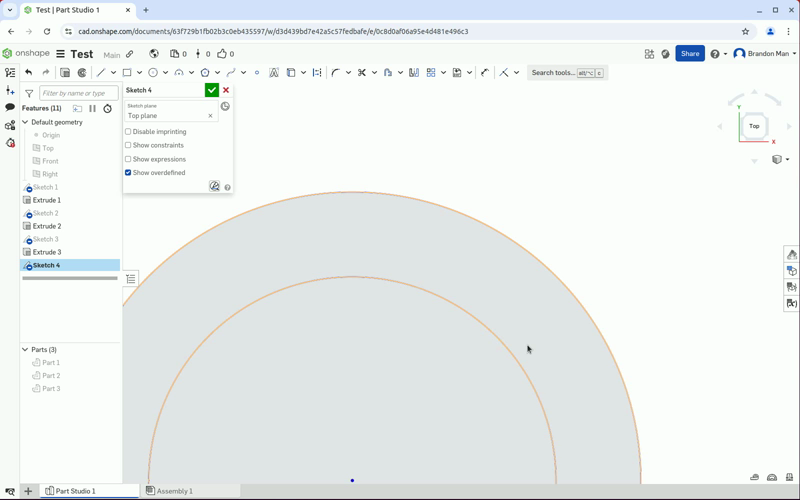
scroll(-6)
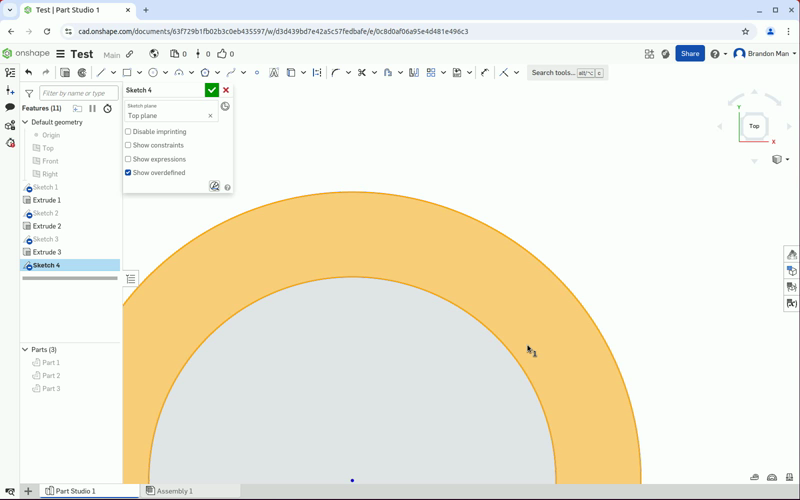
scroll(-6)
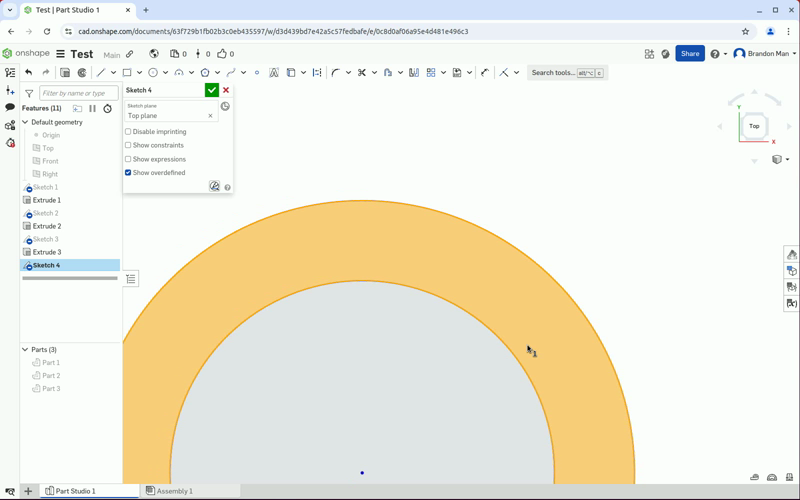
scroll(-6)
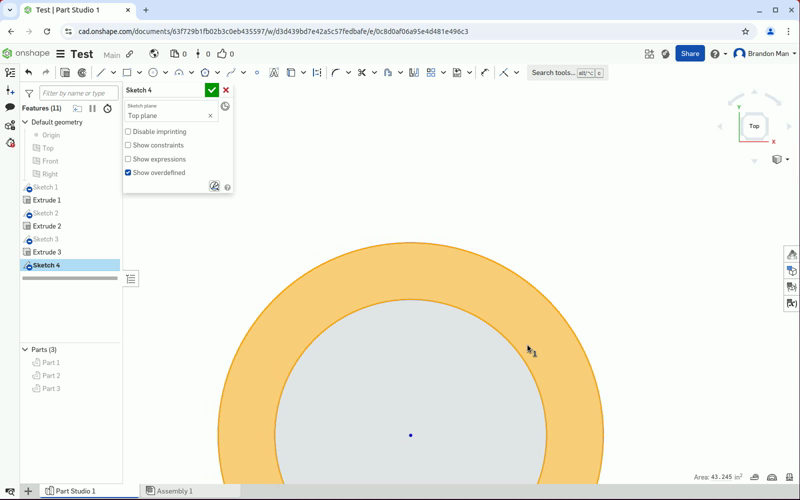
scroll(-6)
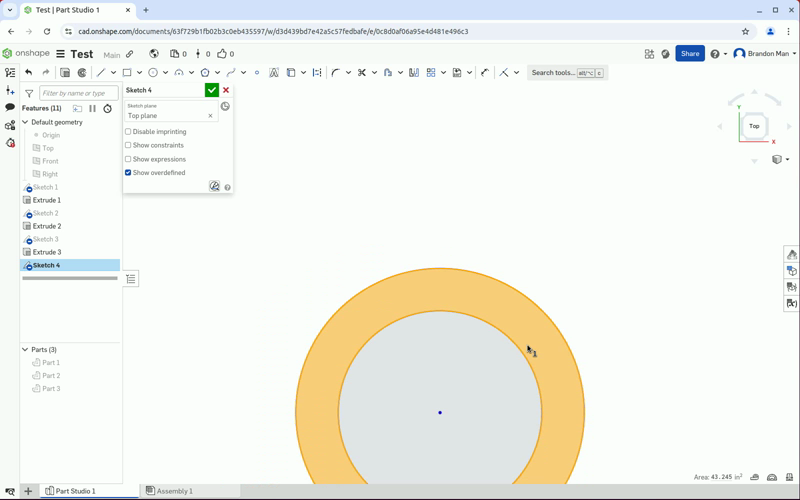
scroll(-6)
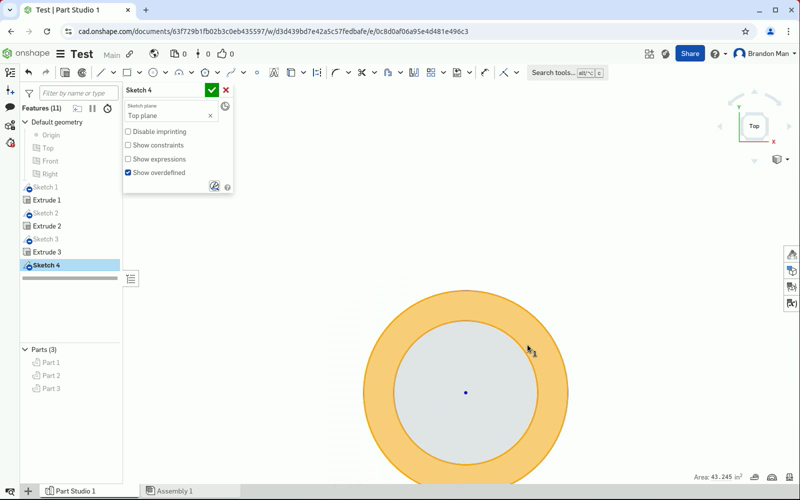
scroll(-6)
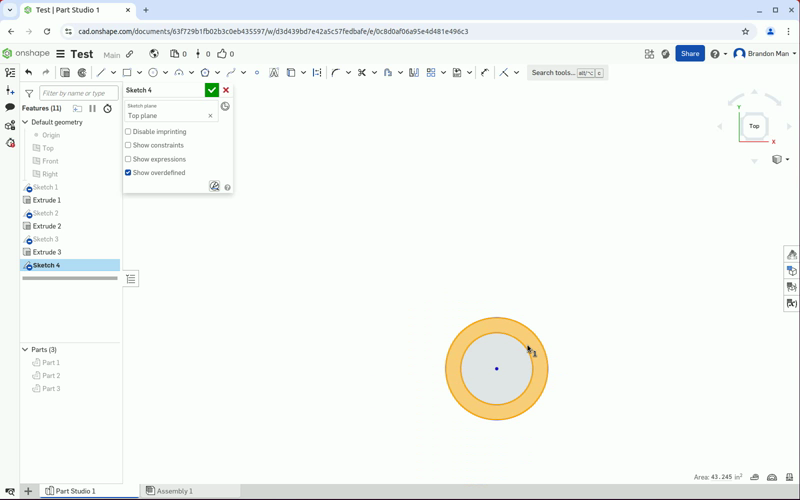
scroll(-6)
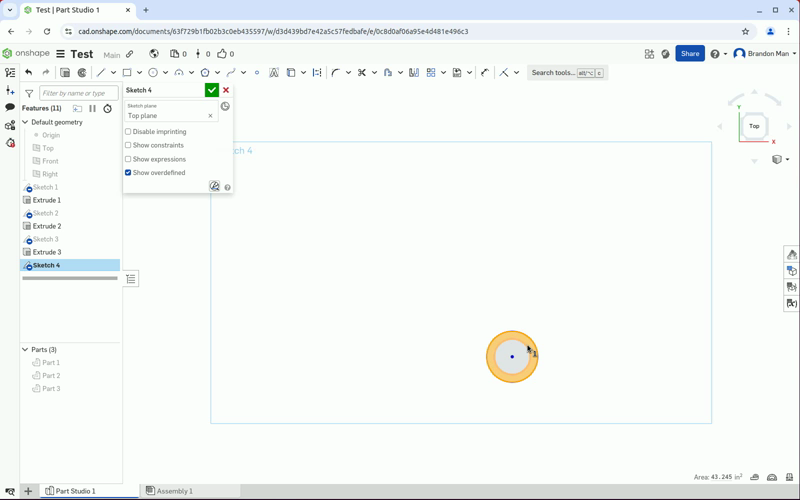
mouse_move(73, 352)
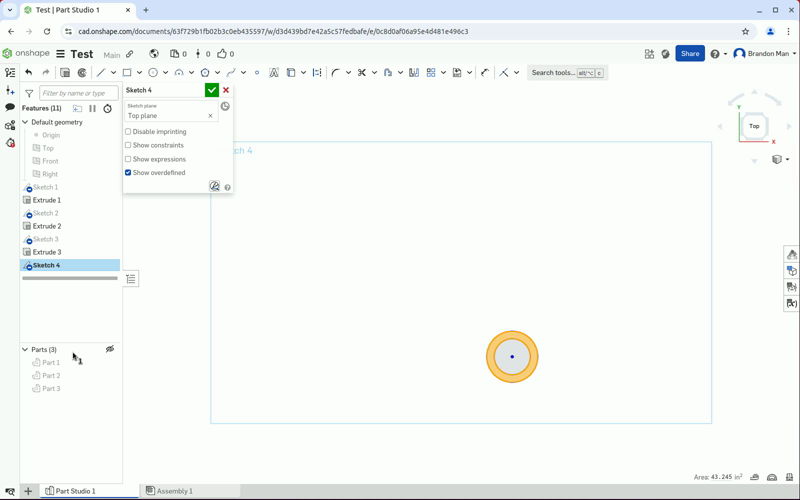
key(shift+y)
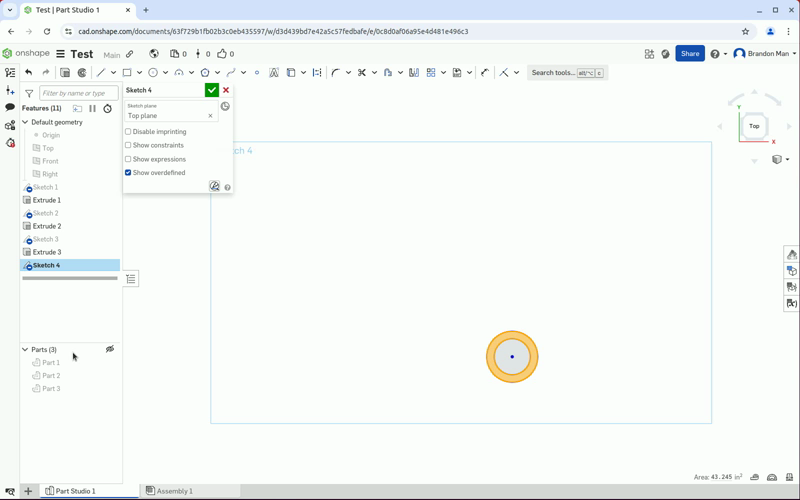
key(shift+e)
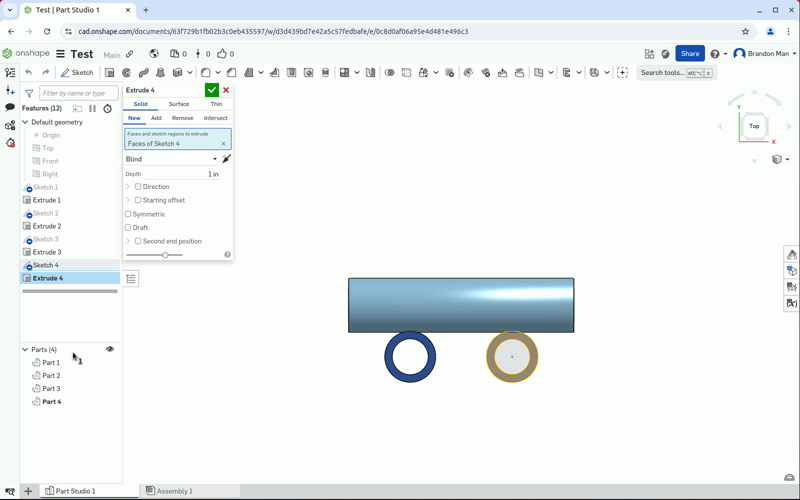
mouse_move(143, 106)
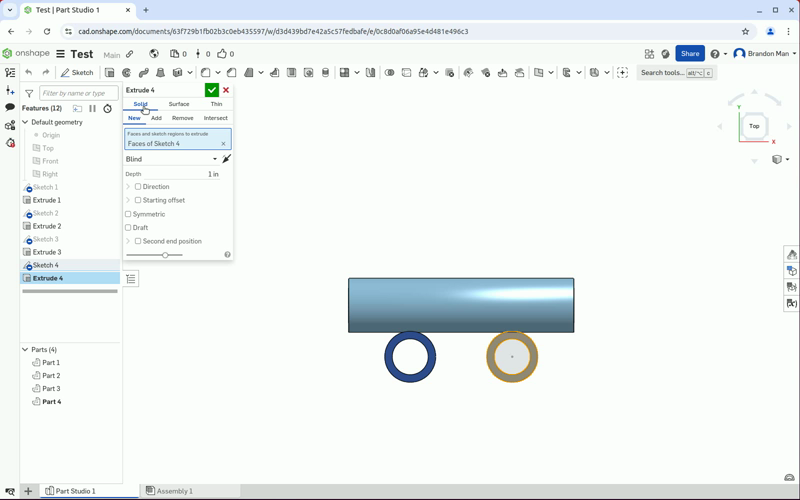
click(143, 106)
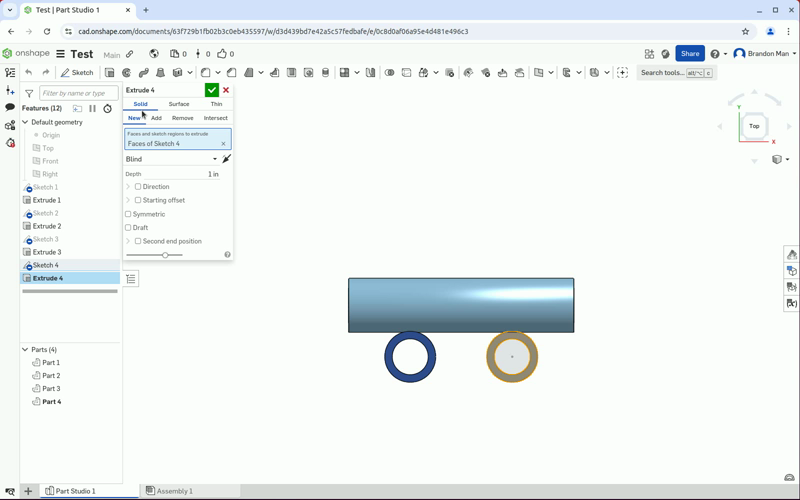
mouse_move(137, 120)
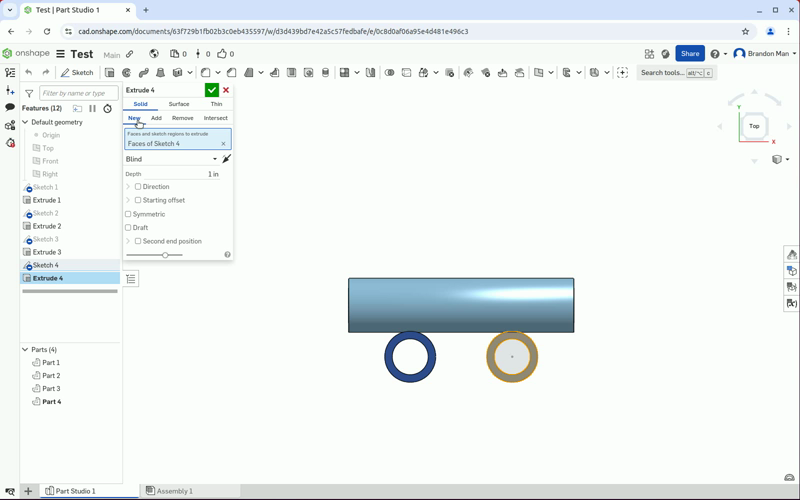
click(137, 120)
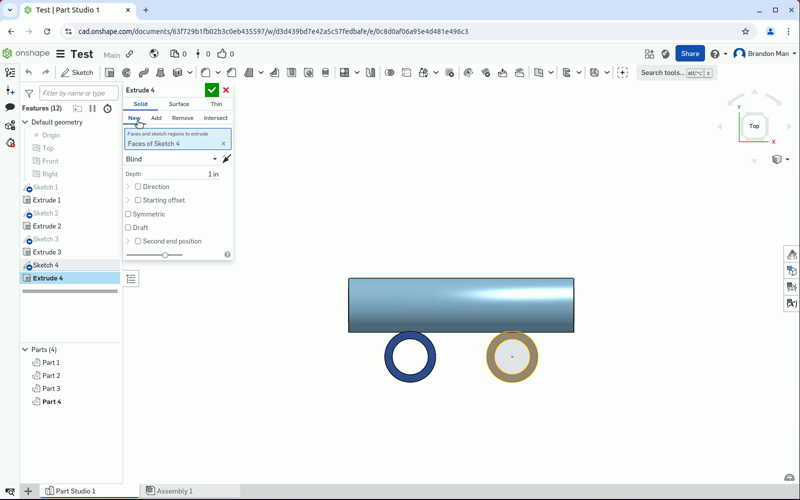
key(tab, 4)
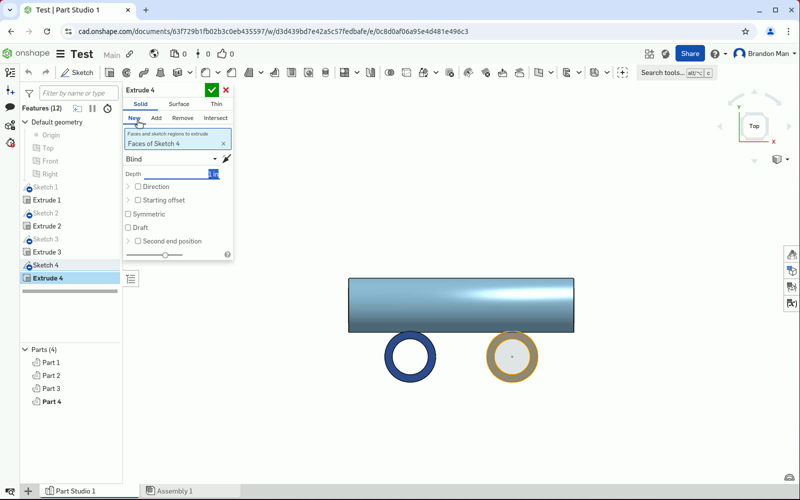
text(12.276)
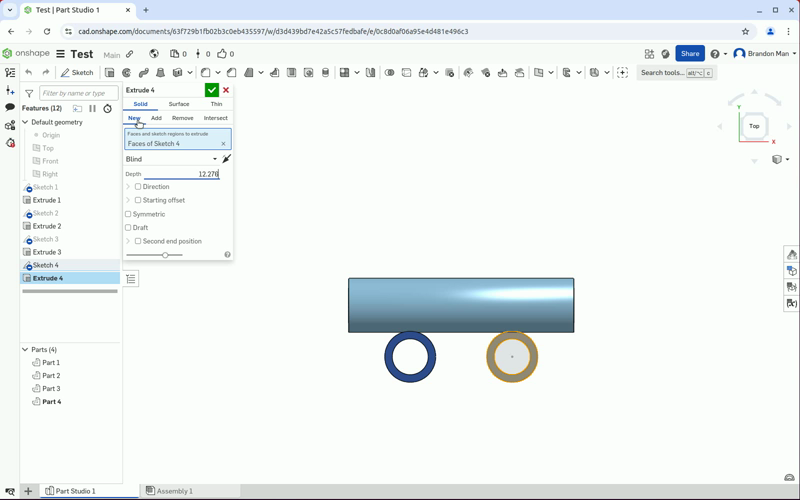
key(tab, 3)
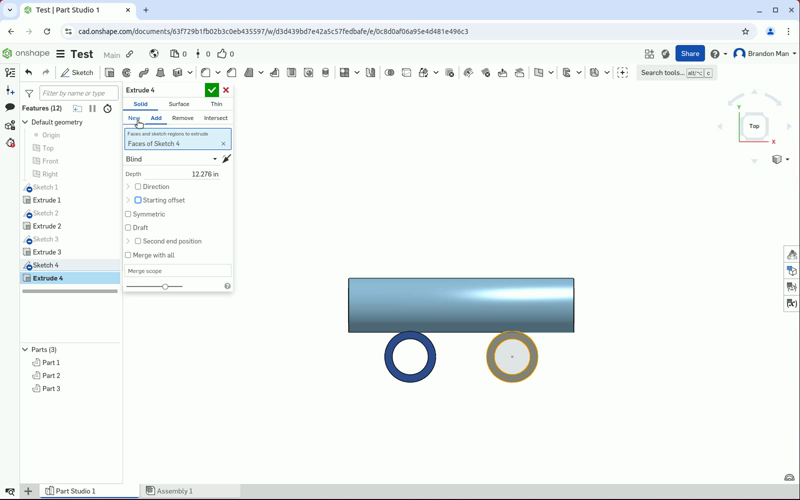
key(tab, 2)
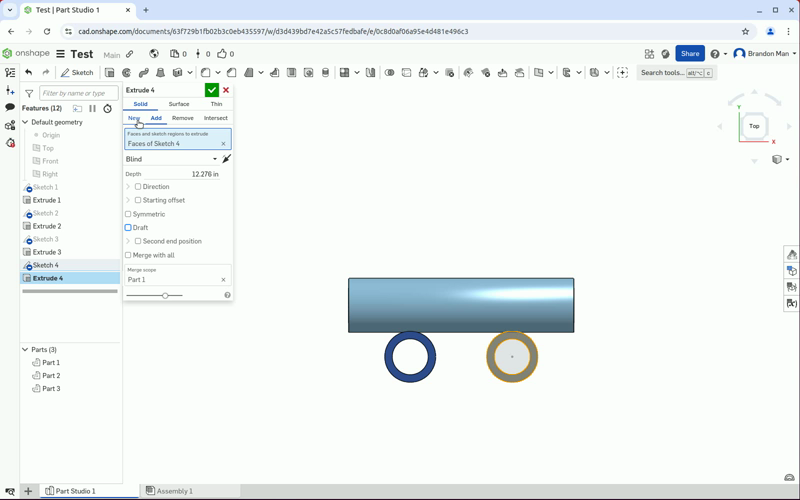
key(space)
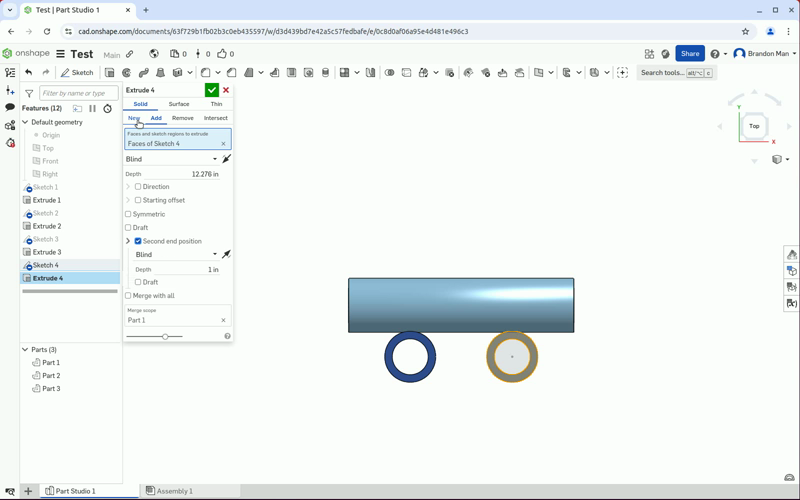
key(tab, 3)
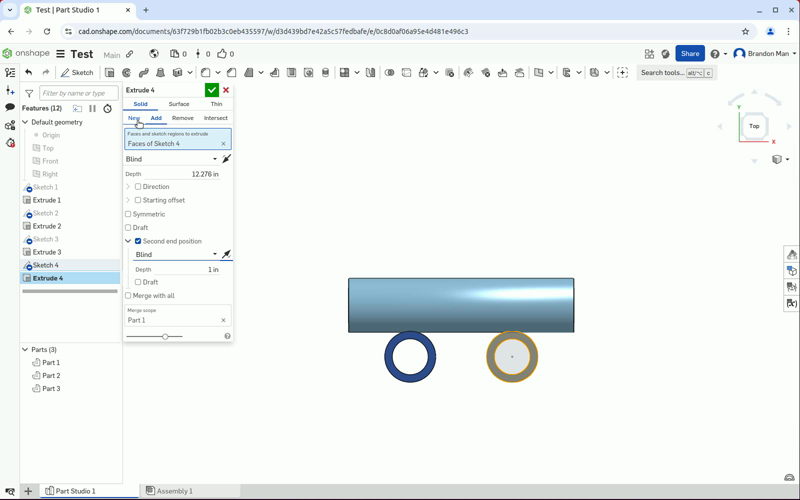
text(12.276)
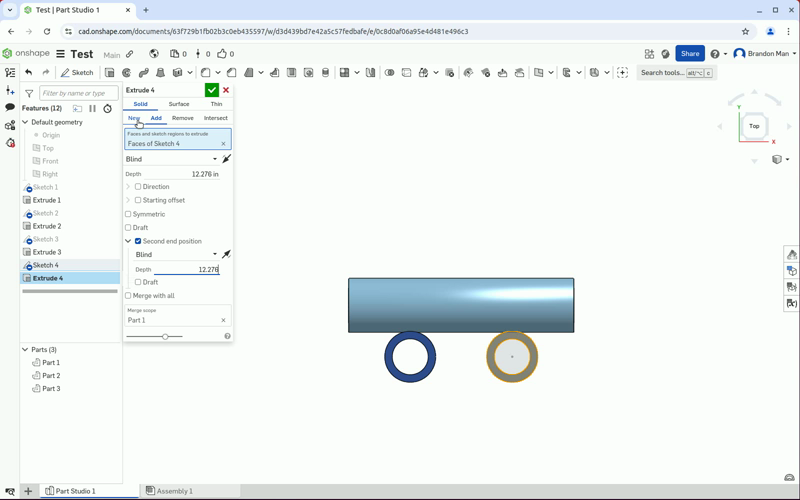
key(enter)
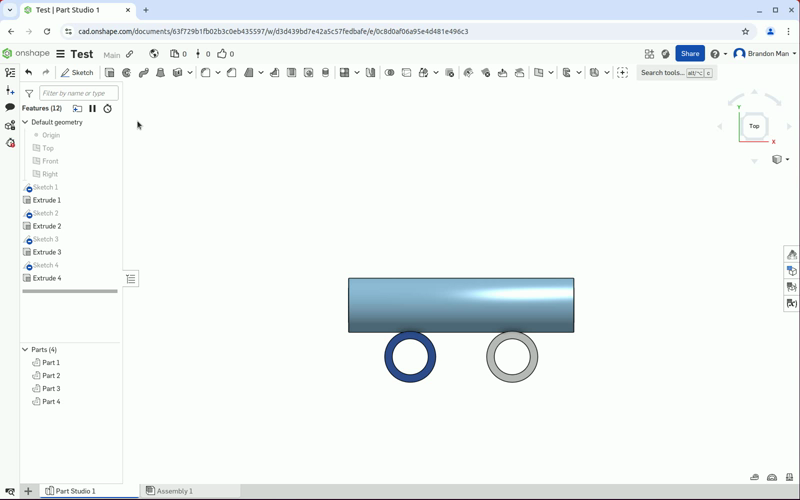
key(shift+h)
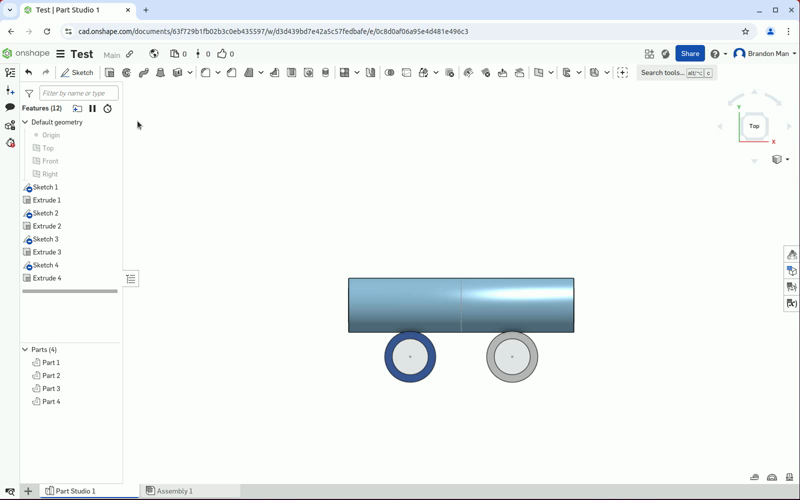
key(shift+h)
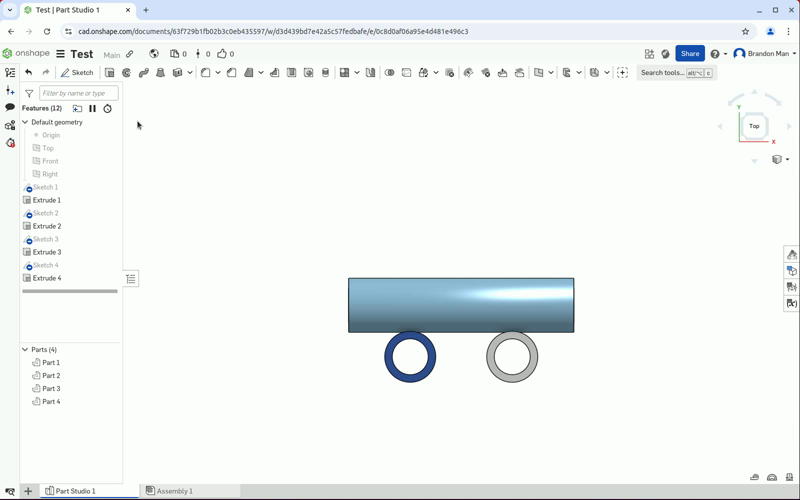
mouse_move(73, 189)
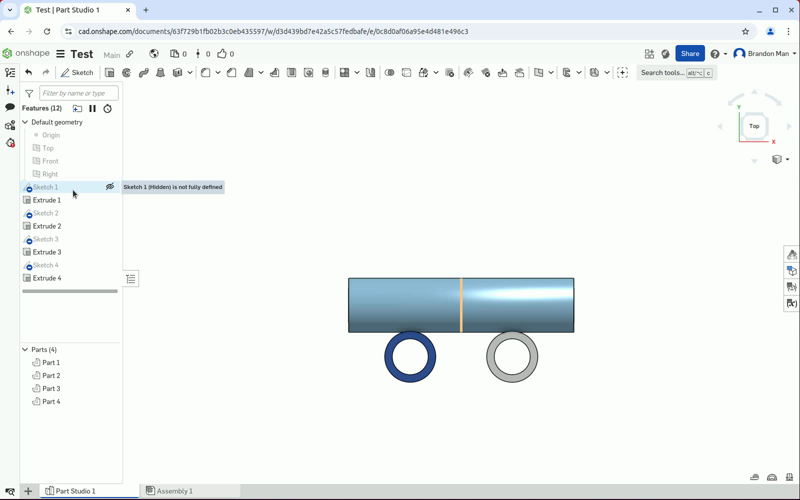
click(73, 189)
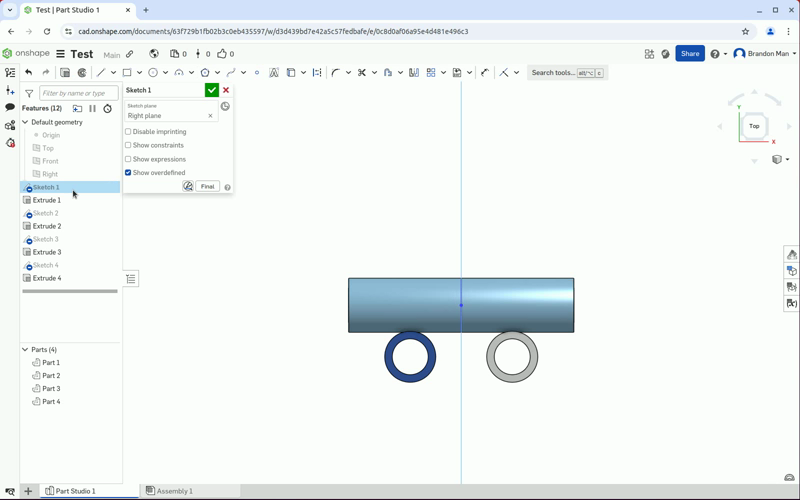
mouse_move(229, 92)
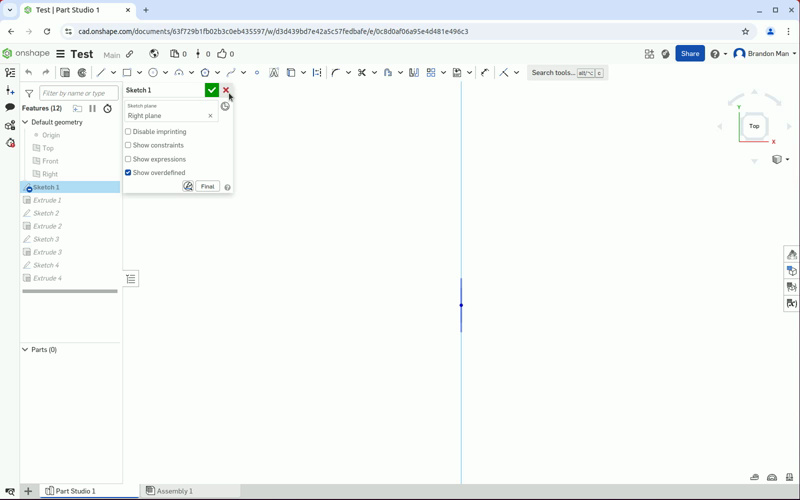
click(229, 92)
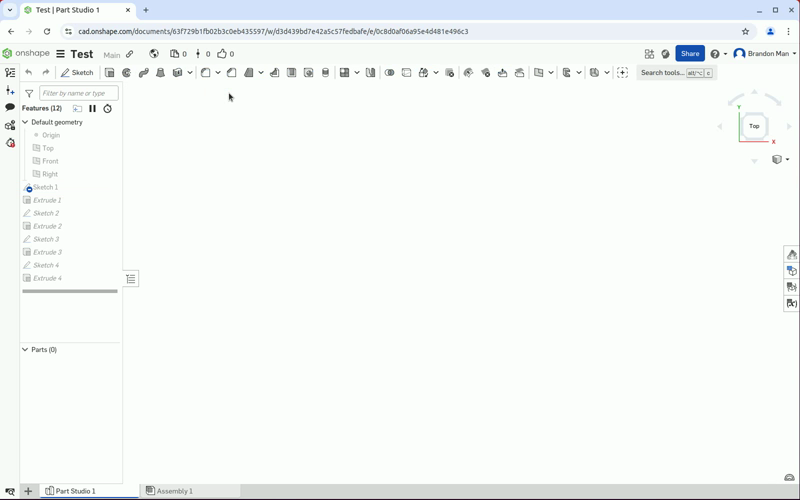
mouse_move(73, 352)
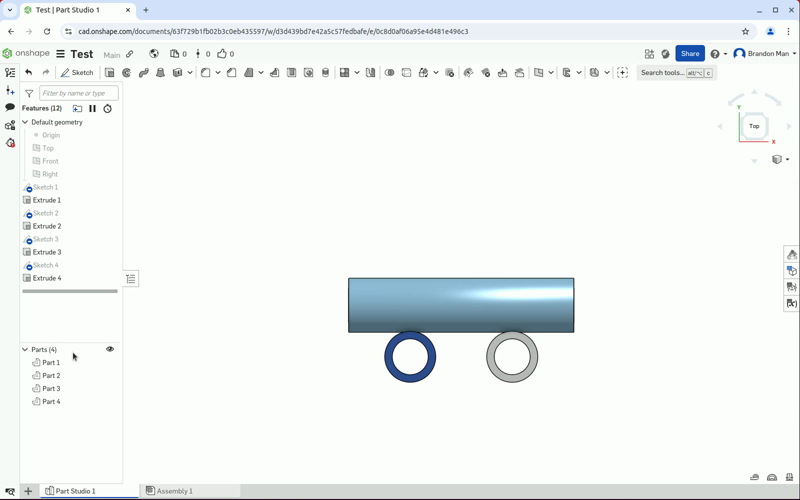
key(y)
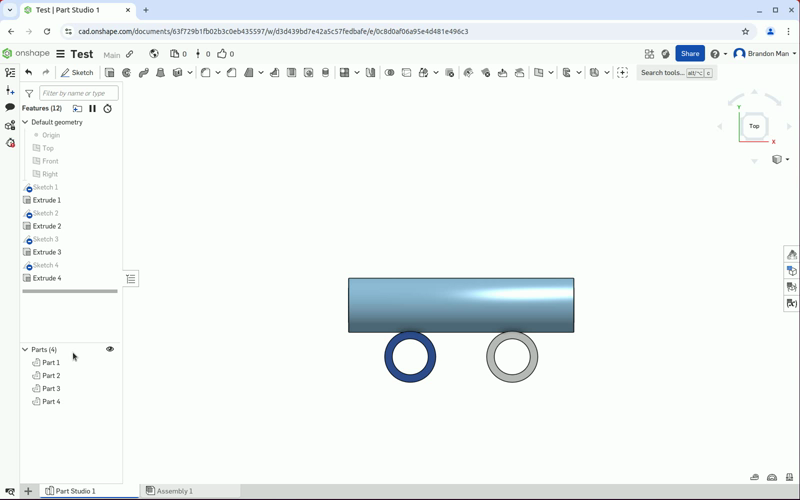
key(shift+p)
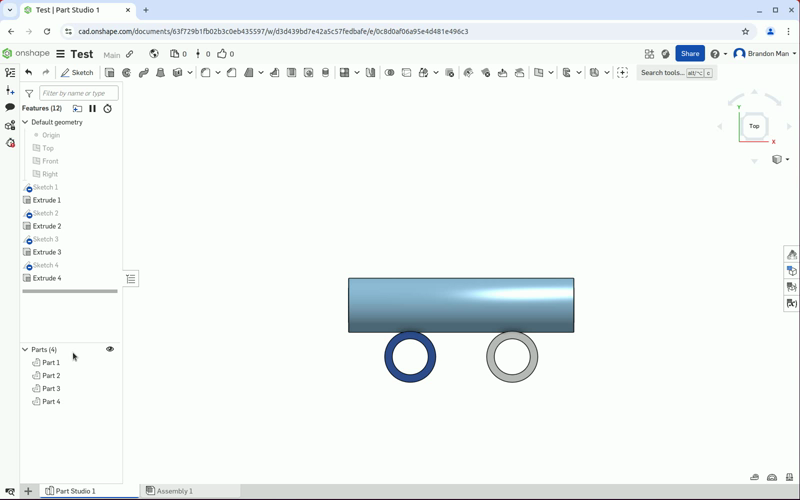
key(space)
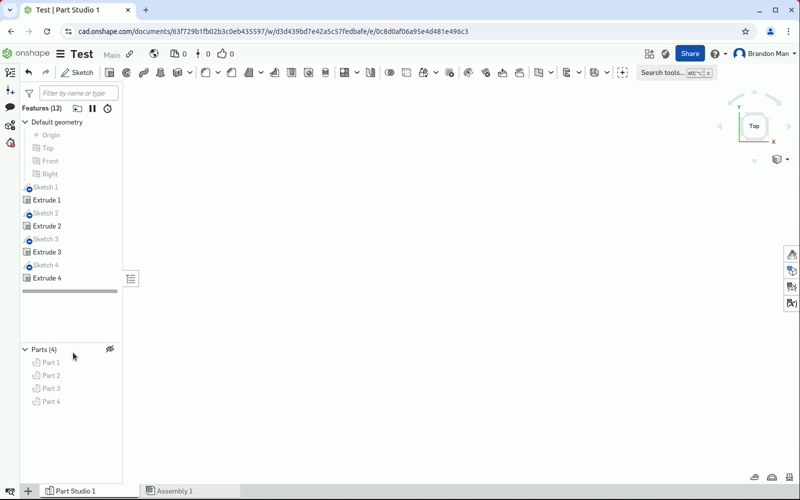
key_down(shift)
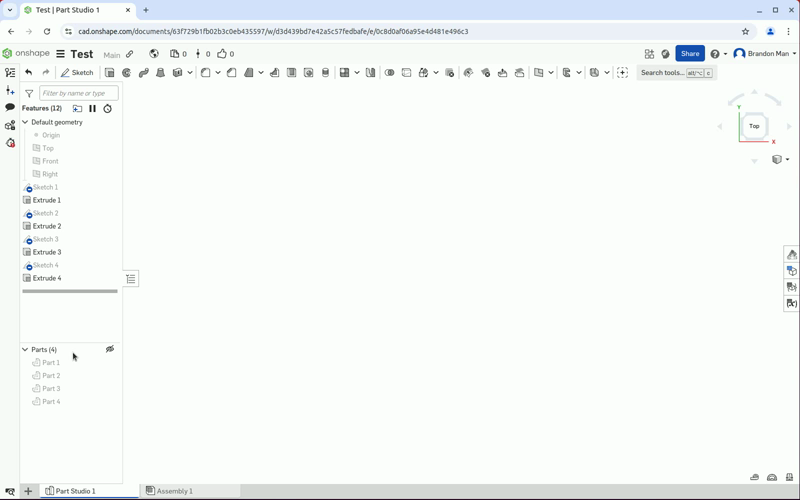
key(up)
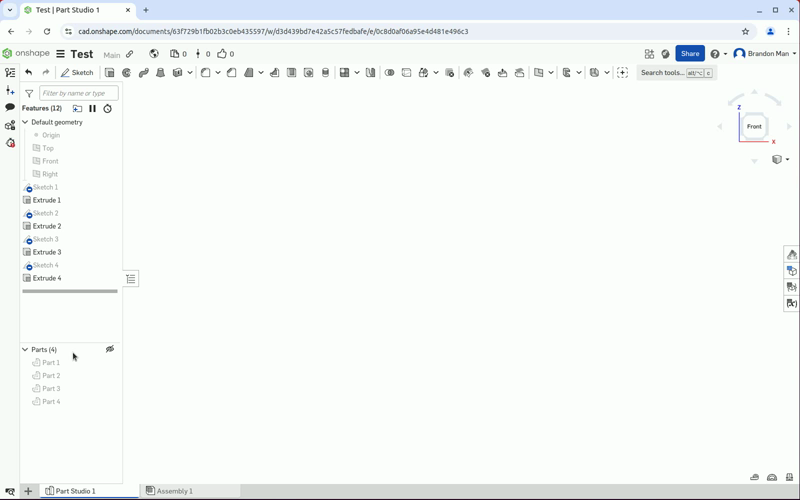
key_up(shift)
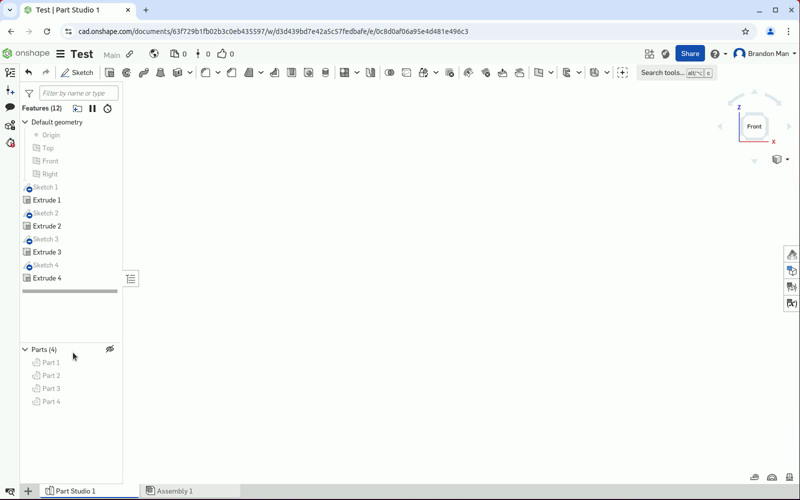
mouse_move(73, 352)
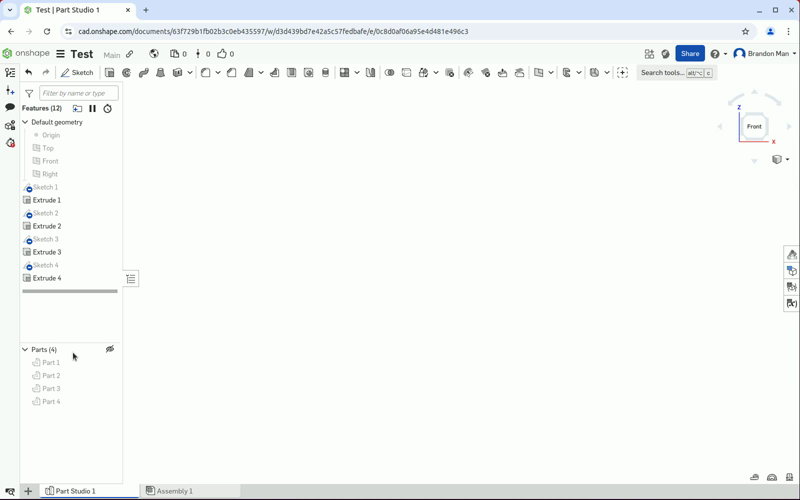
key(shift+y)
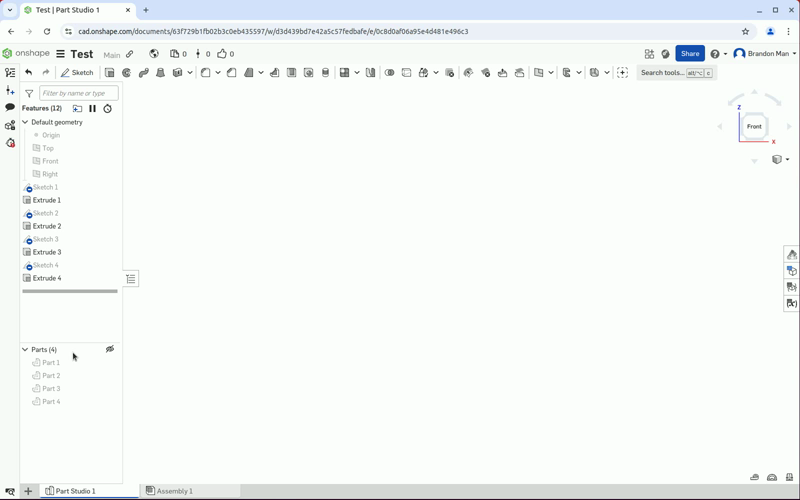
key(shift+s)
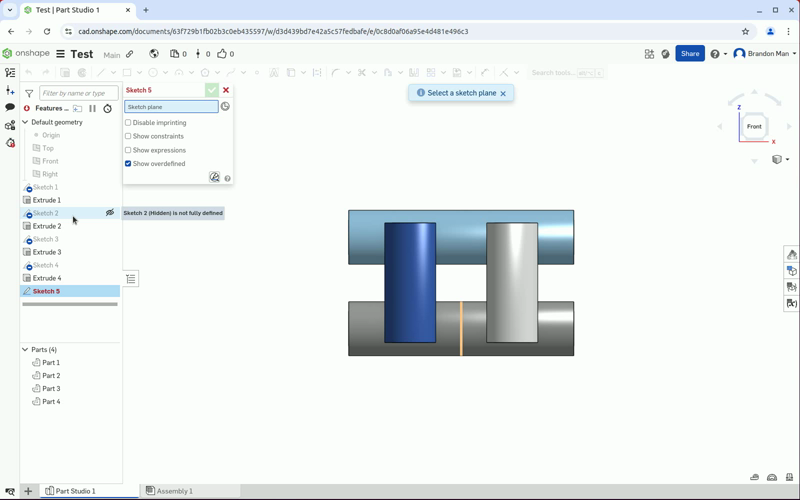
scroll(3)
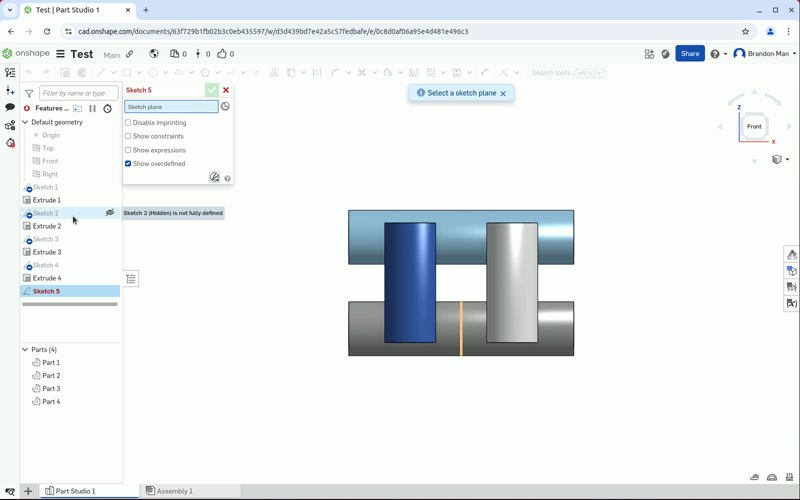
mouse_move(73, 163)
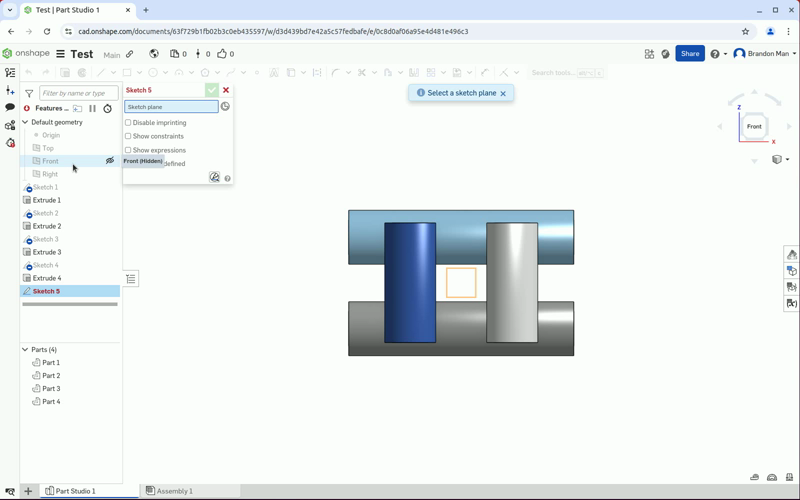
click(73, 163)
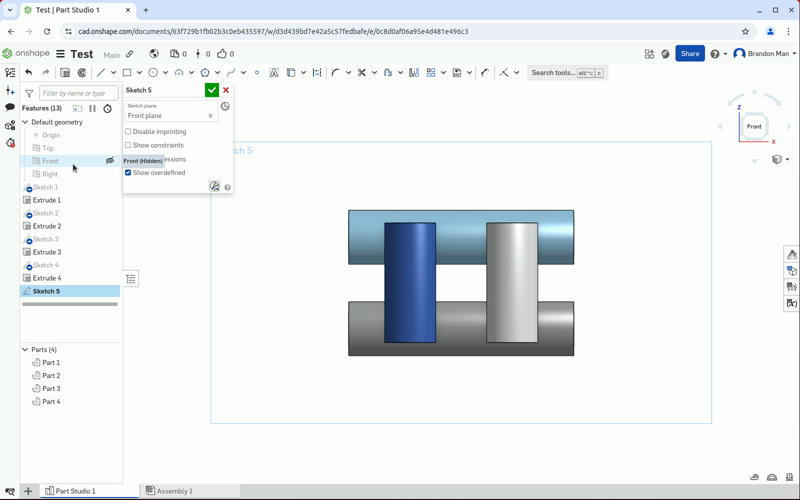
mouse_move(73, 352)
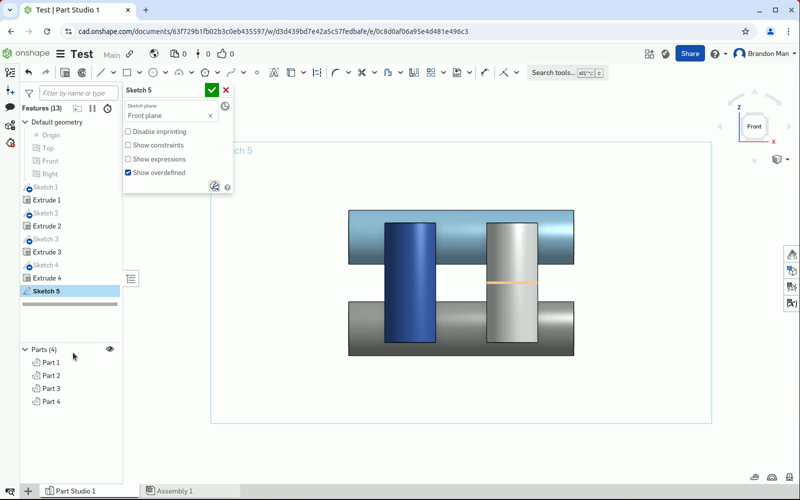
key(y)
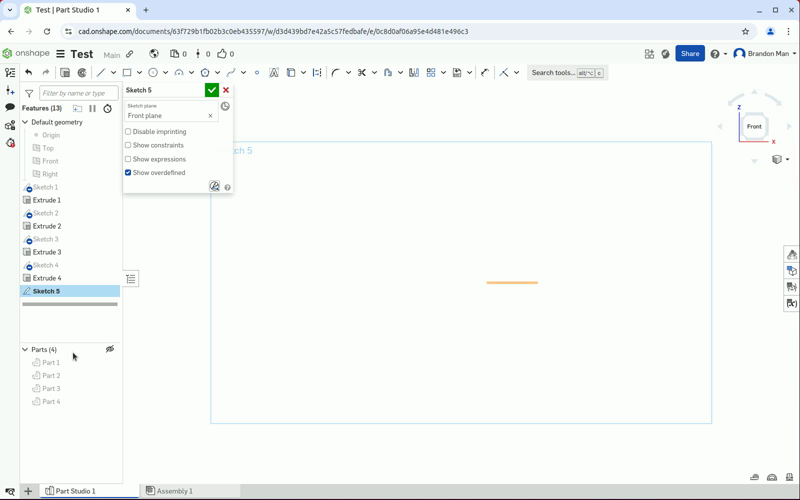
key(l)
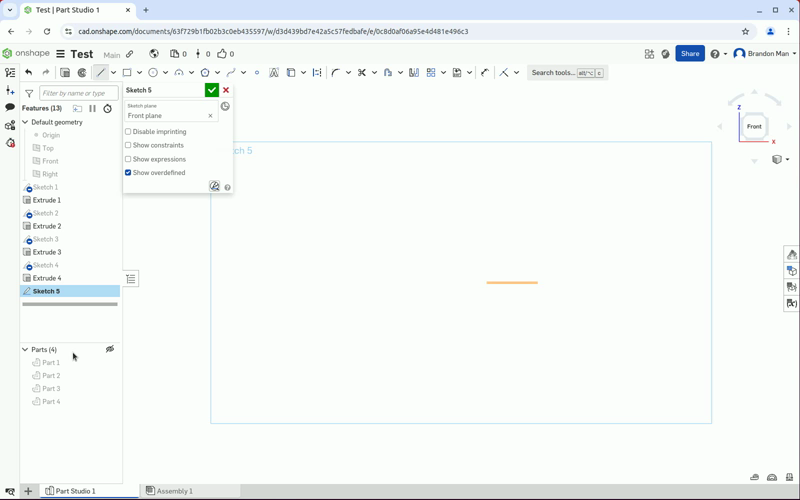
key_down(shift)
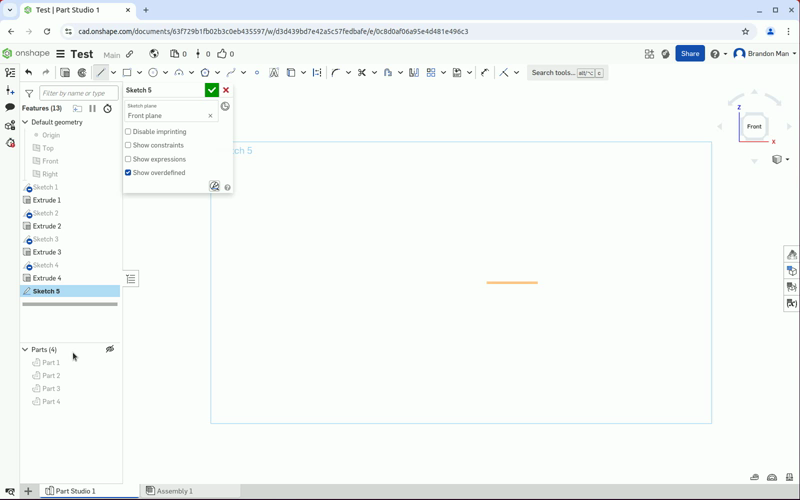
mouse_move(486, 304)
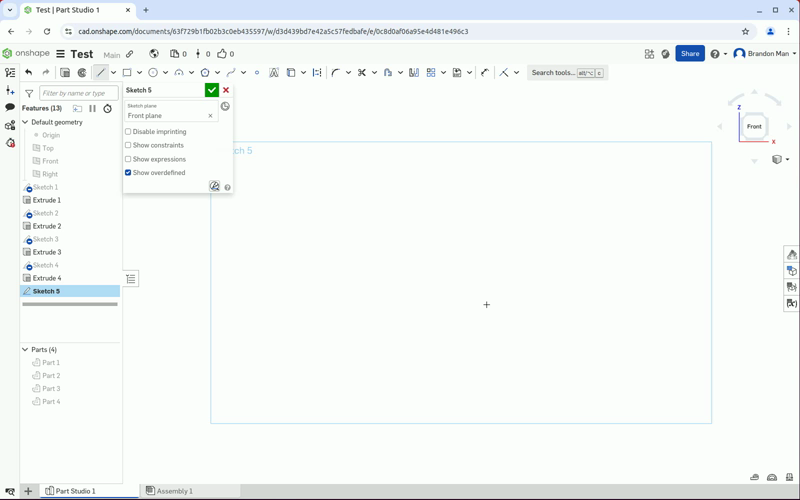
click(486, 304)
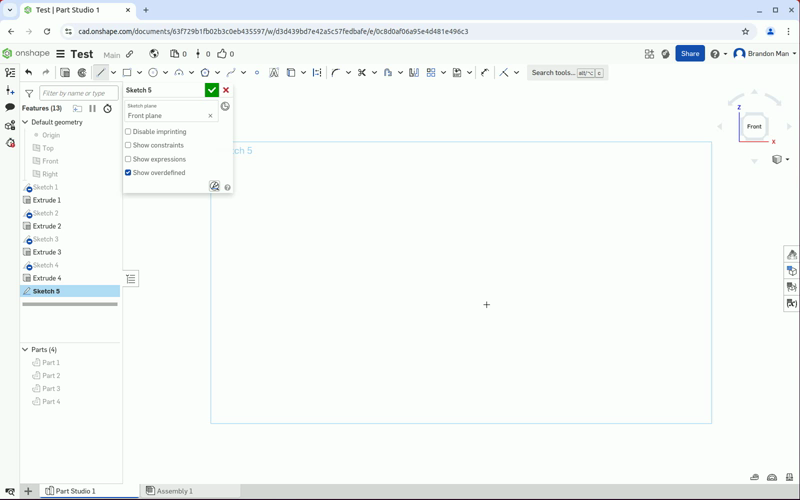
key_up(shift)
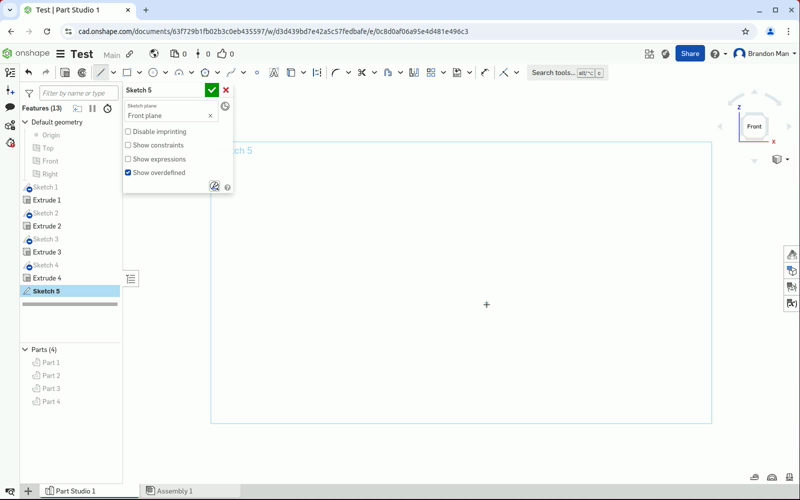
key_down(shift)
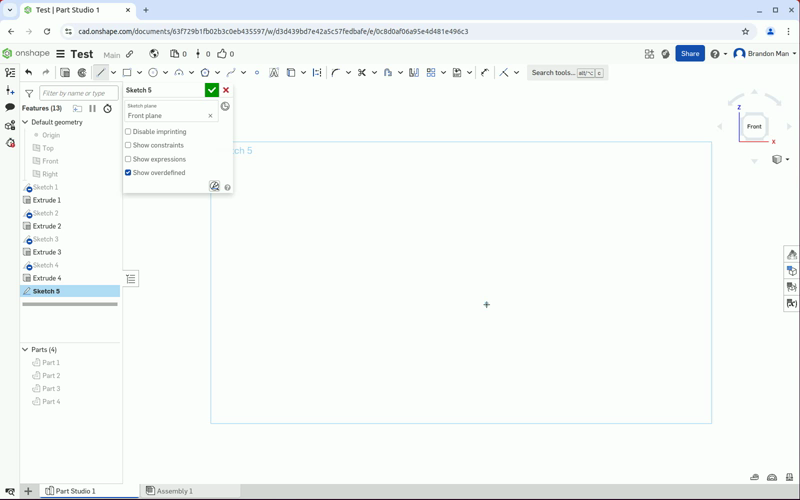
mouse_move(516, 304)
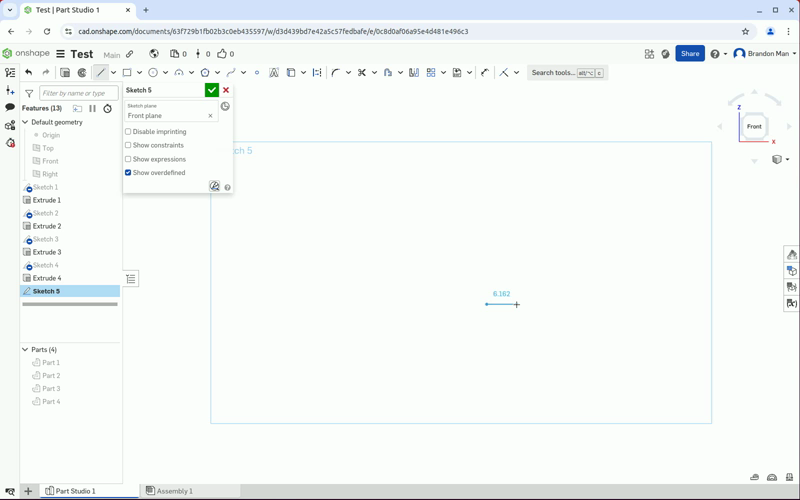
mouse_move(536, 304)
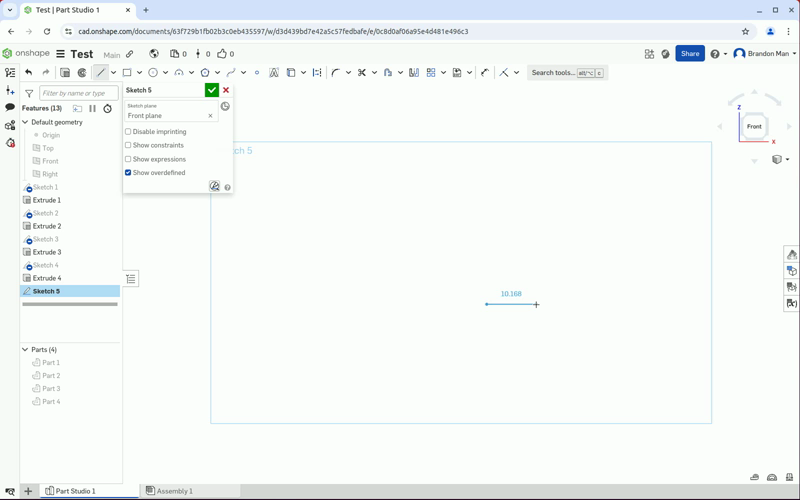
click(536, 304)
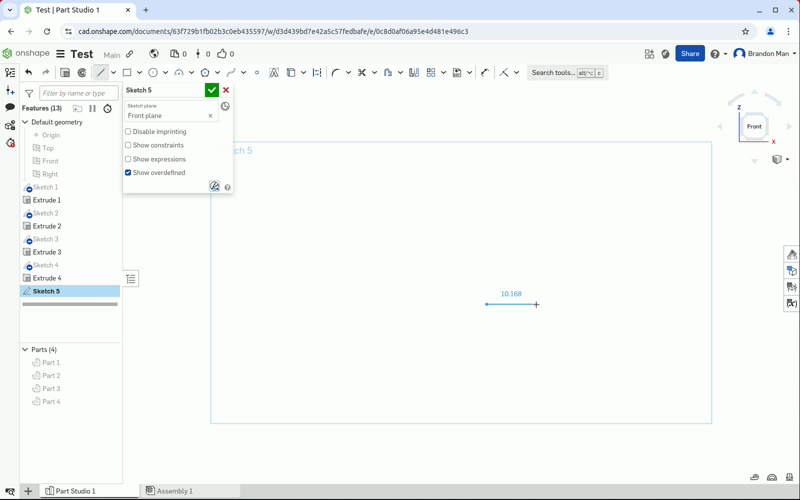
key_up(shift)
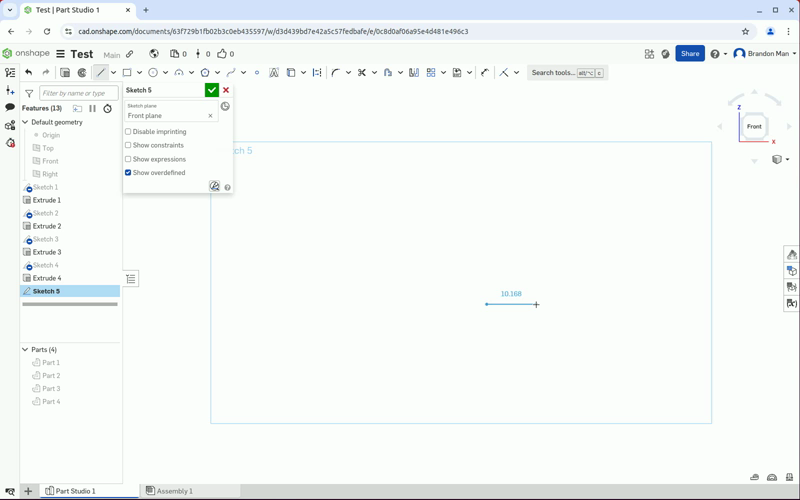
key_down(shift)
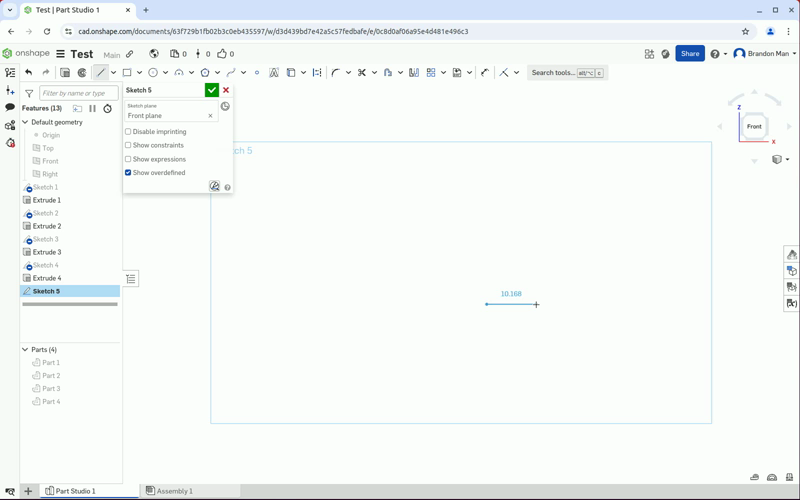
mouse_move(566, 304)
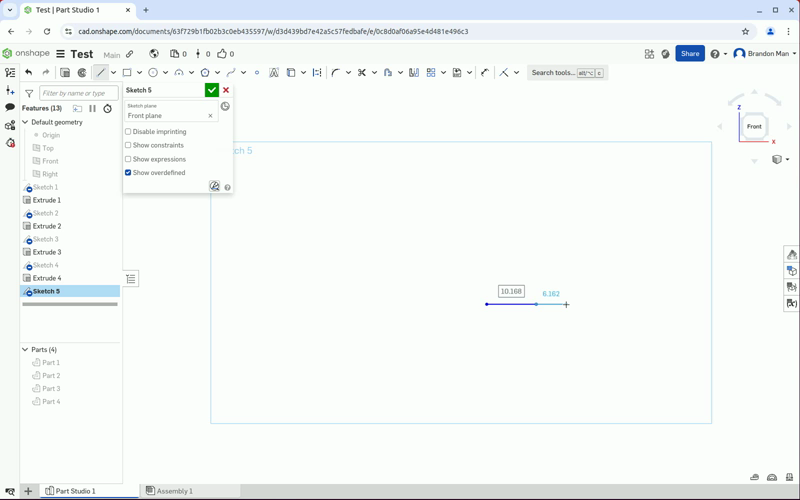
mouse_move(536, 262)
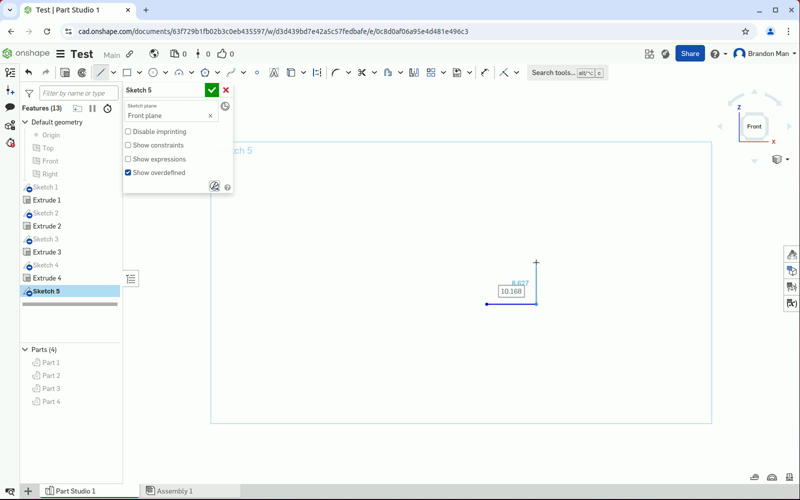
click(536, 262)
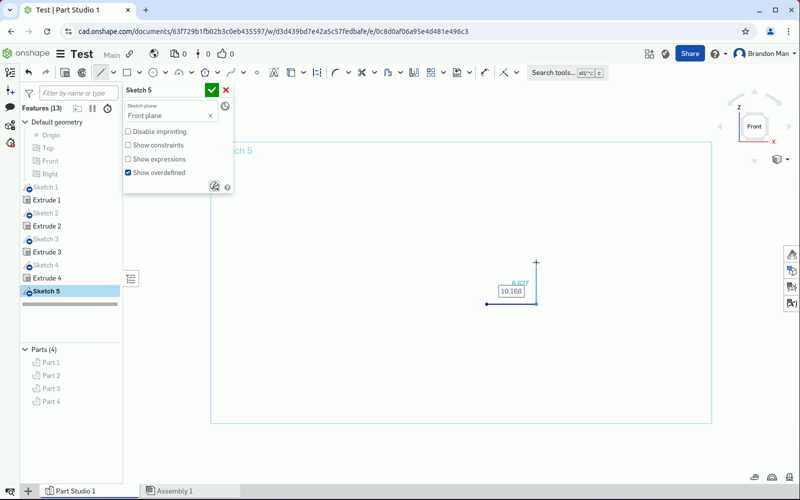
key_up(shift)
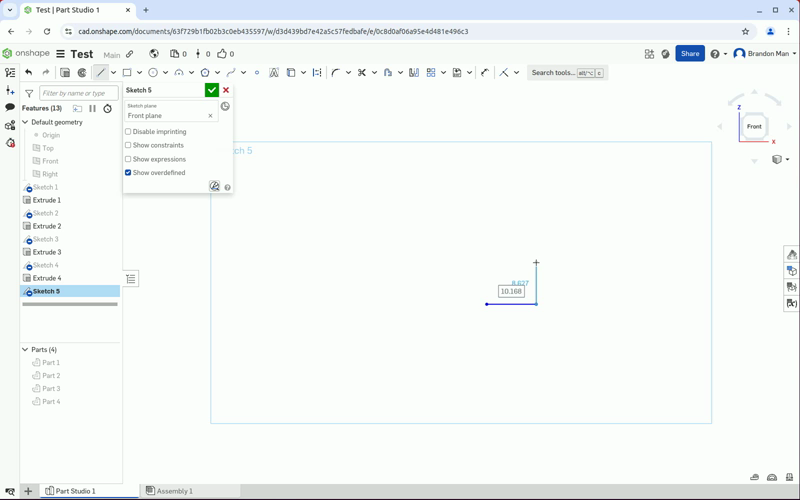
key_down(shift)
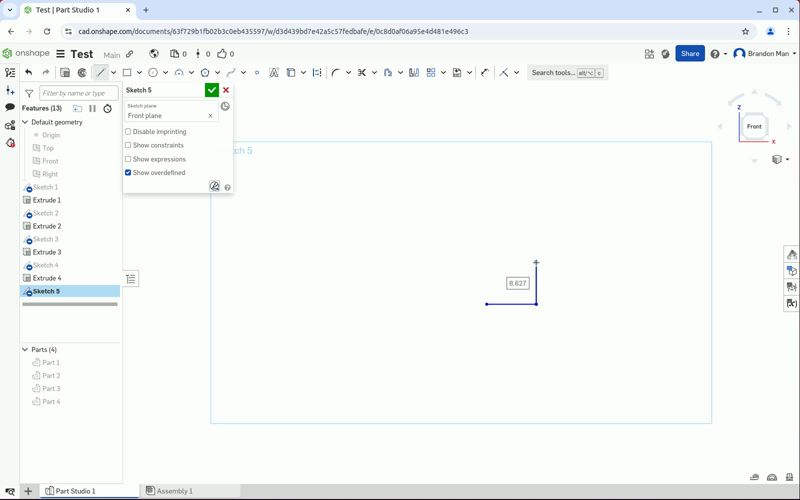
mouse_move(566, 262)
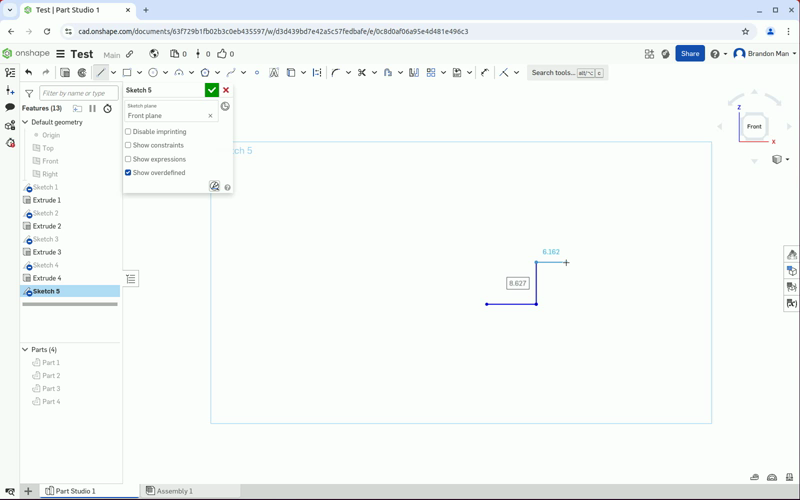
mouse_move(486, 262)
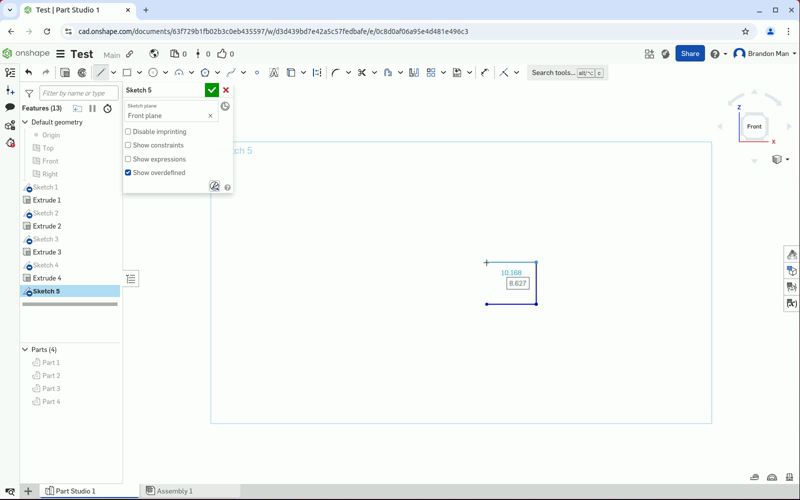
click(486, 262)
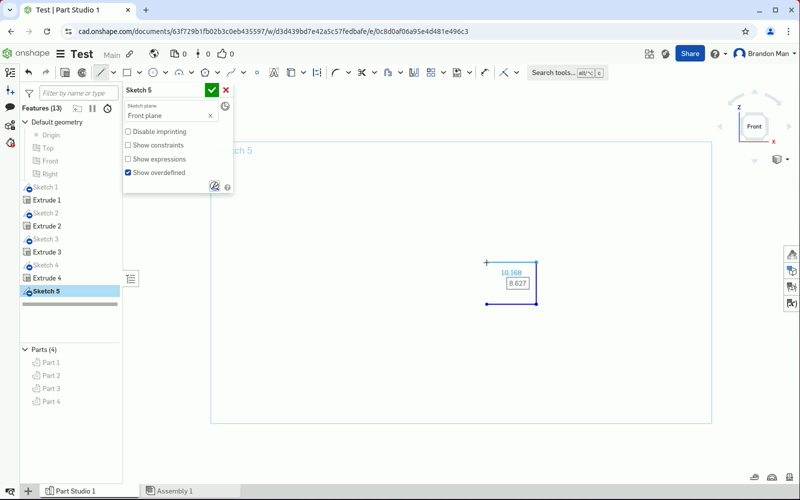
key_up(shift)
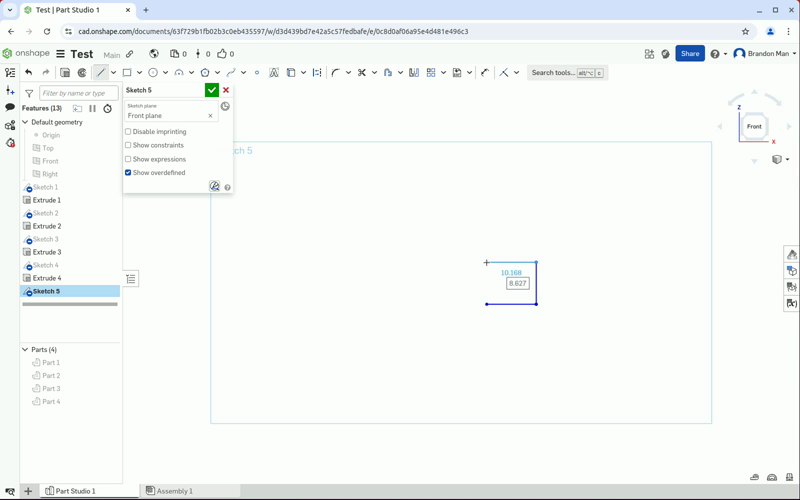
mouse_move(516, 262)
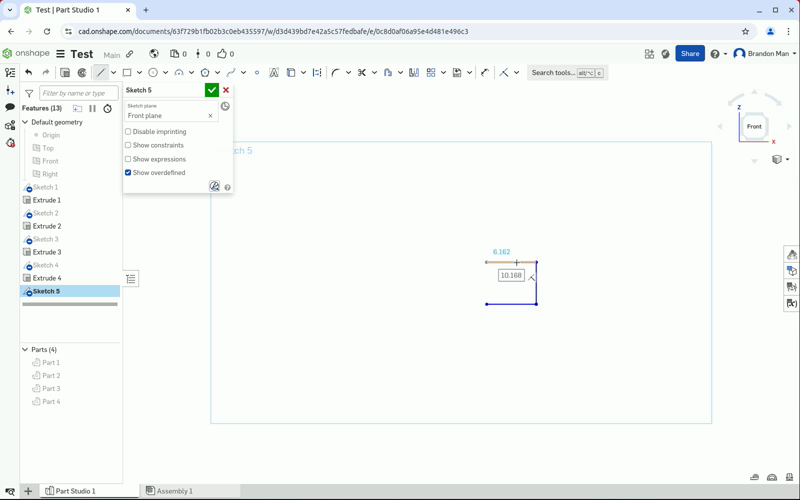
key_down(shift)
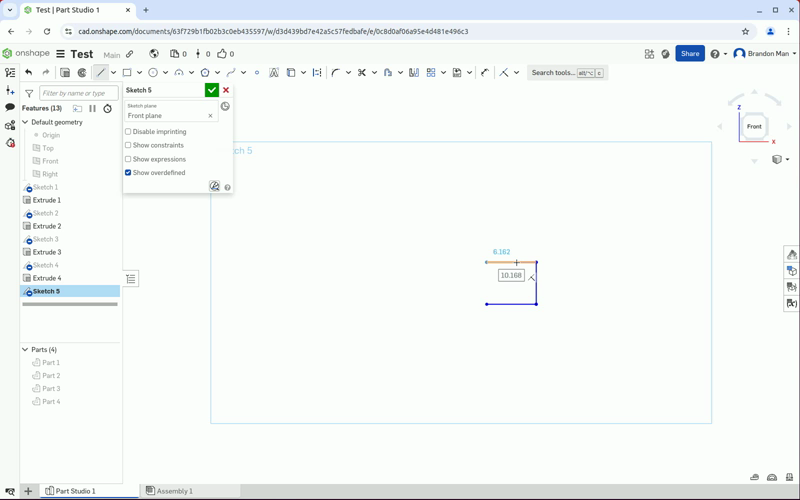
mouse_move(486, 304)
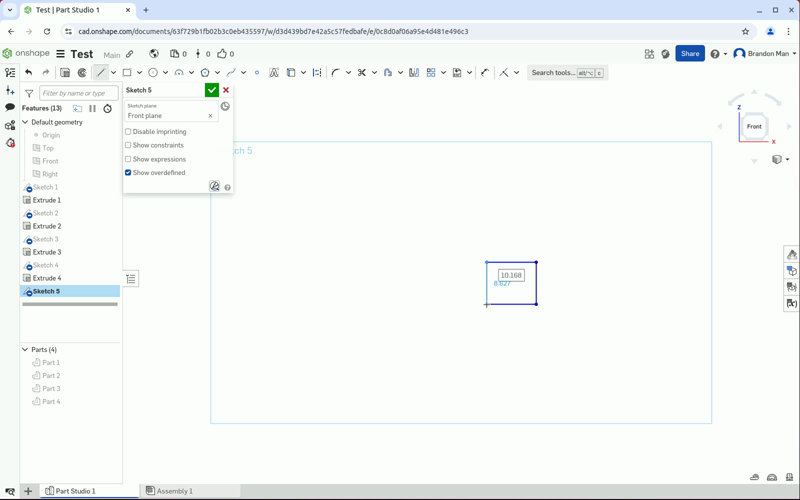
key_up(shift)
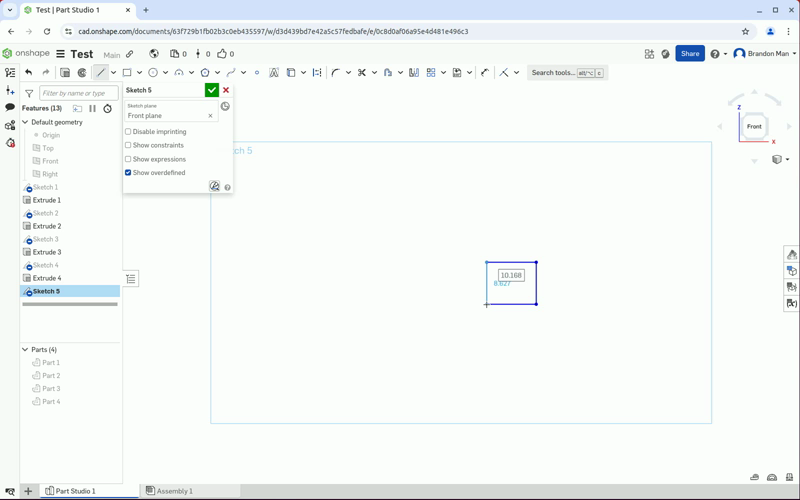
click(486, 304)
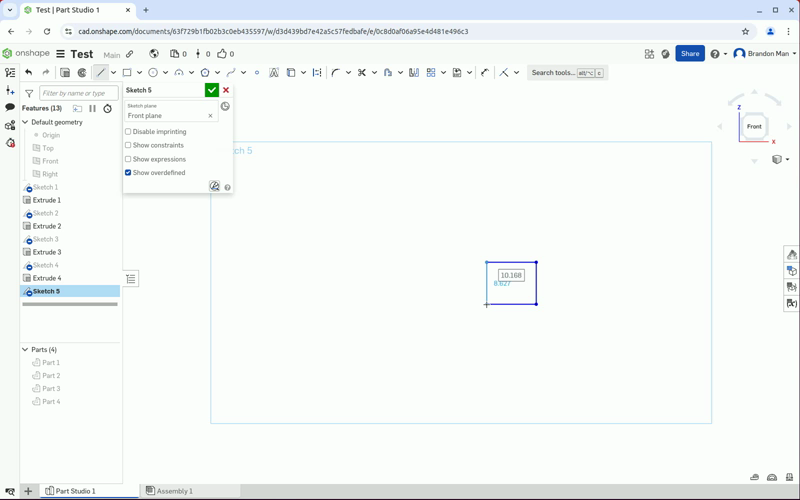
key(esc)
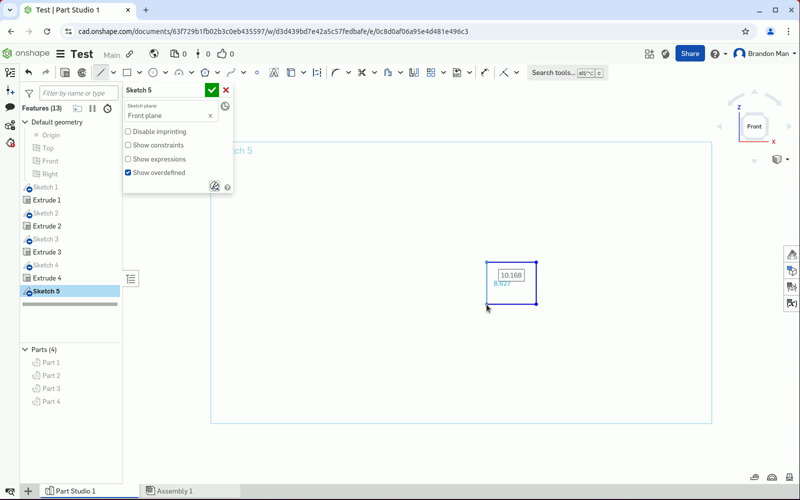
mouse_move(526, 288)
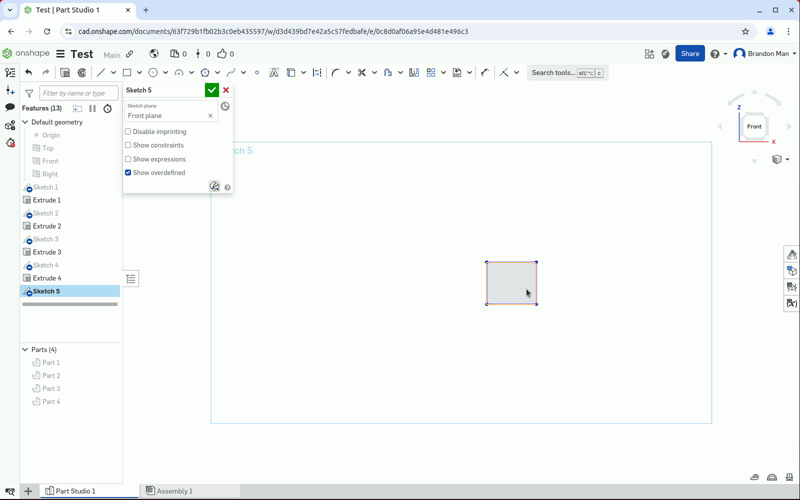
click(526, 288)
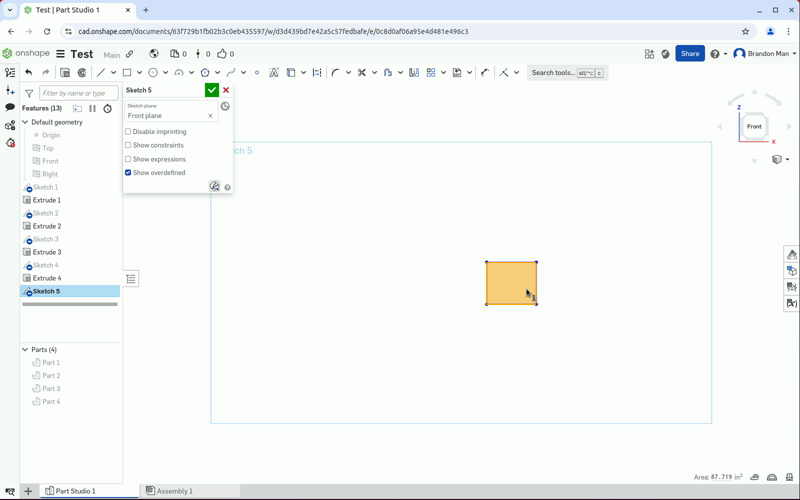
mouse_move(73, 352)
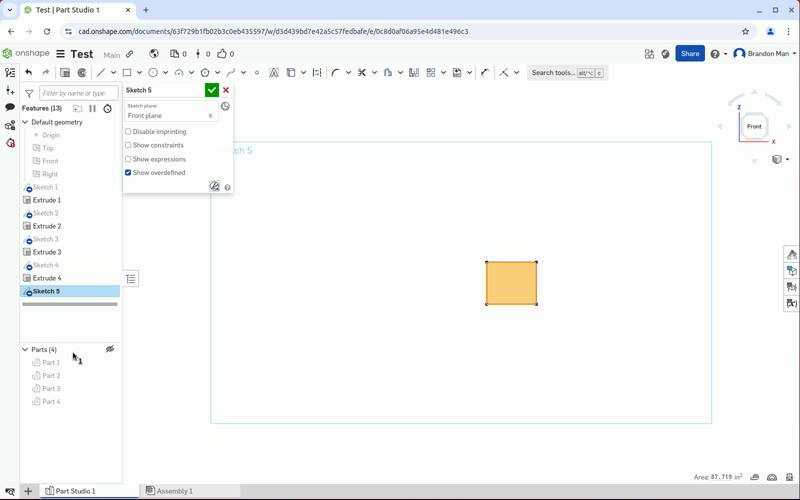
key(shift+y)
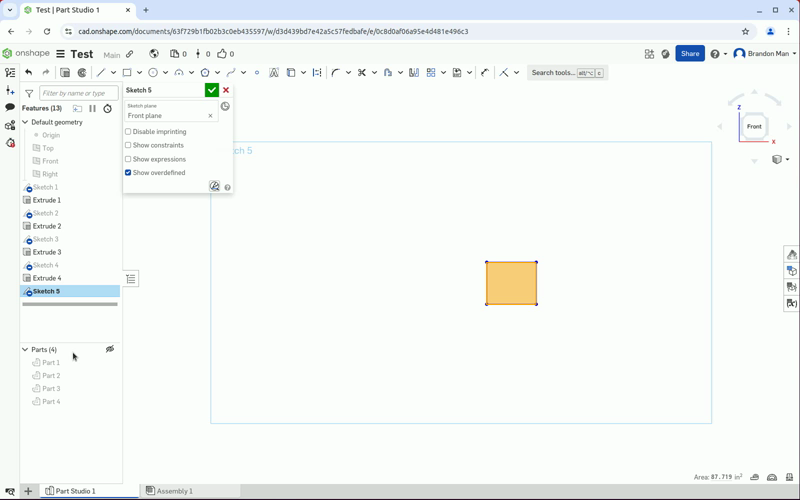
key(shift+e)
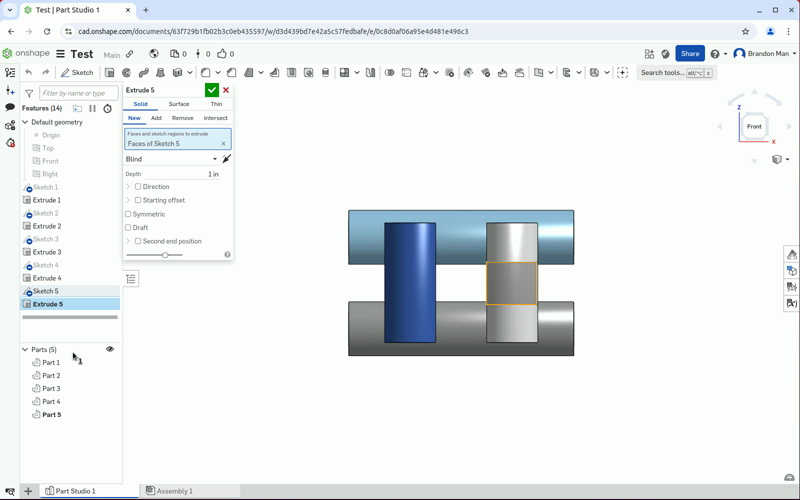
mouse_move(143, 106)
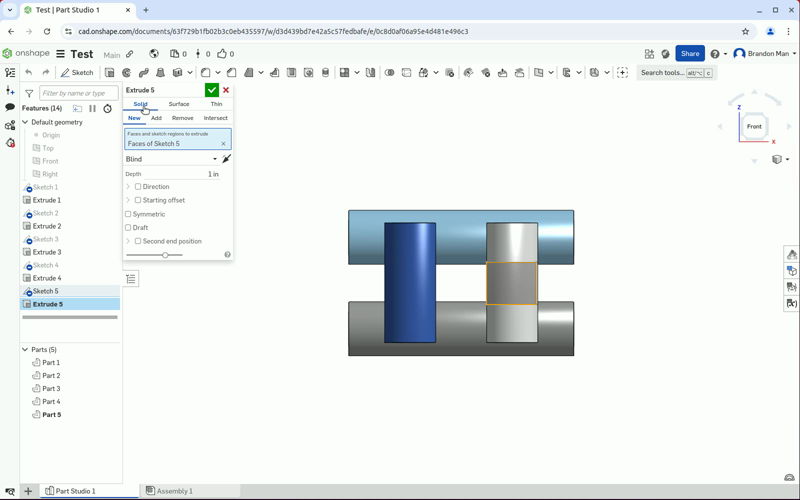
click(143, 106)
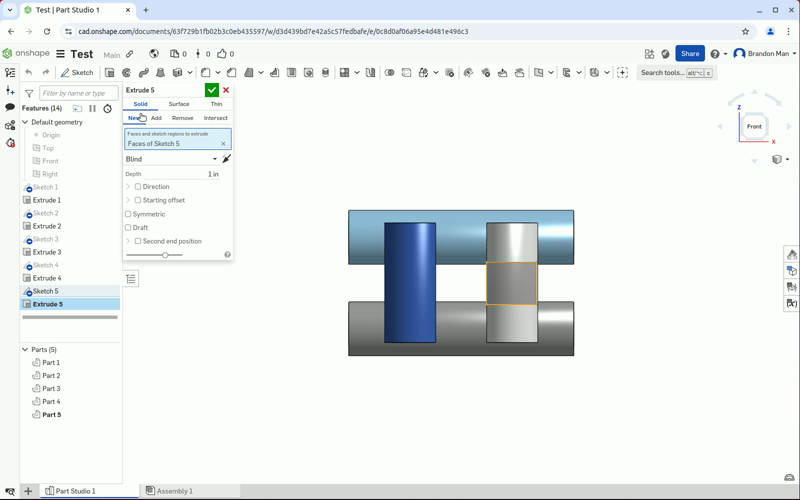
mouse_move(137, 120)
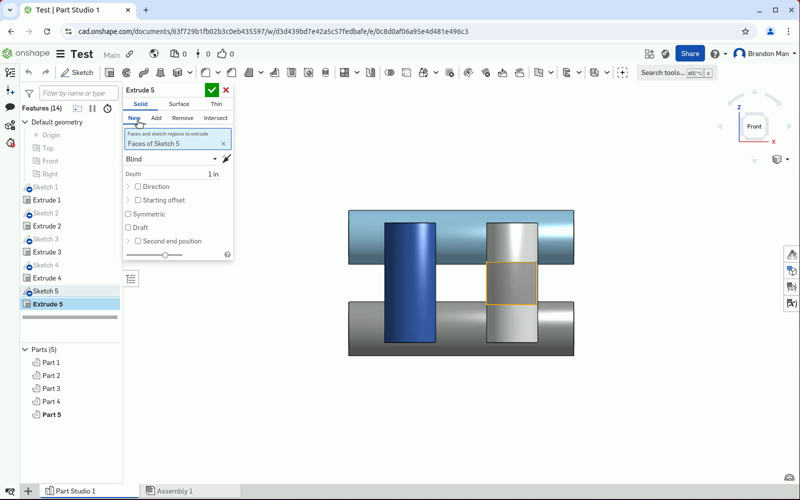
click(137, 120)
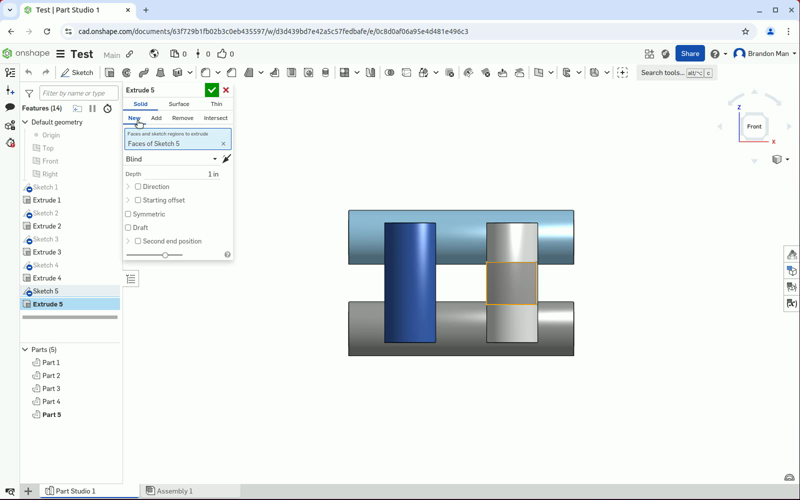
key(tab, 4)
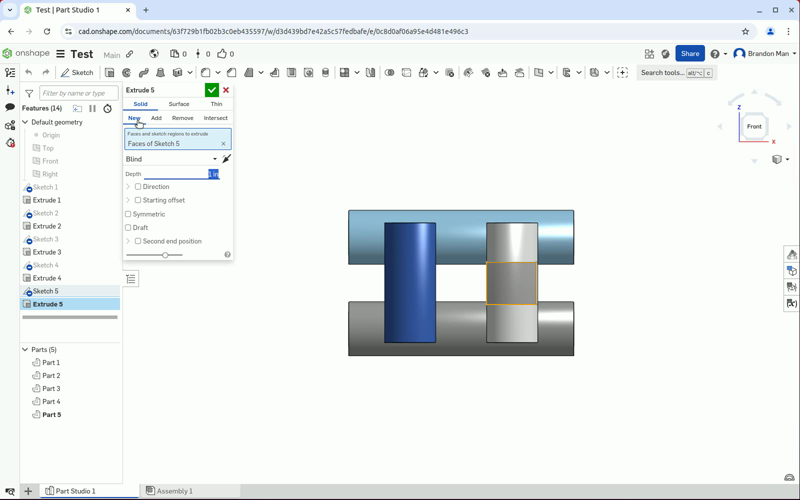
text(10.832)
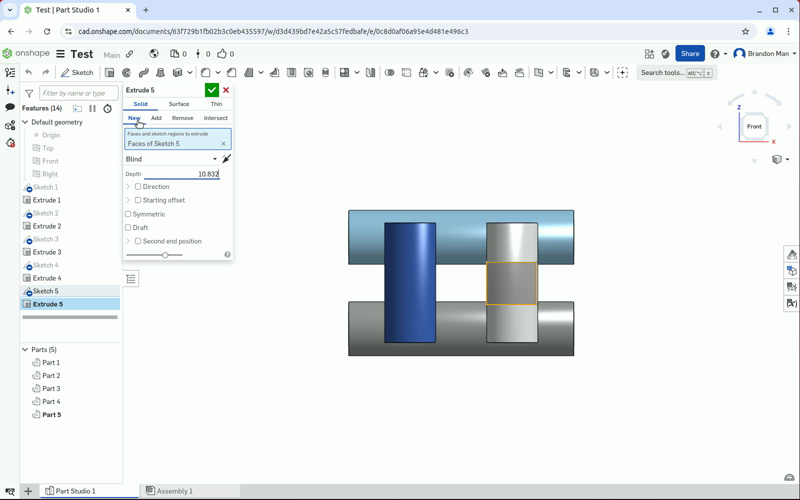
key(tab, 3)
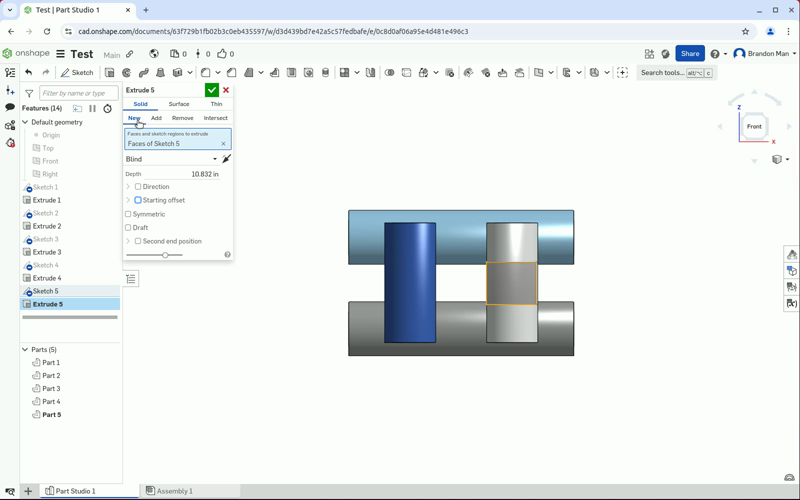
key(tab, 2)
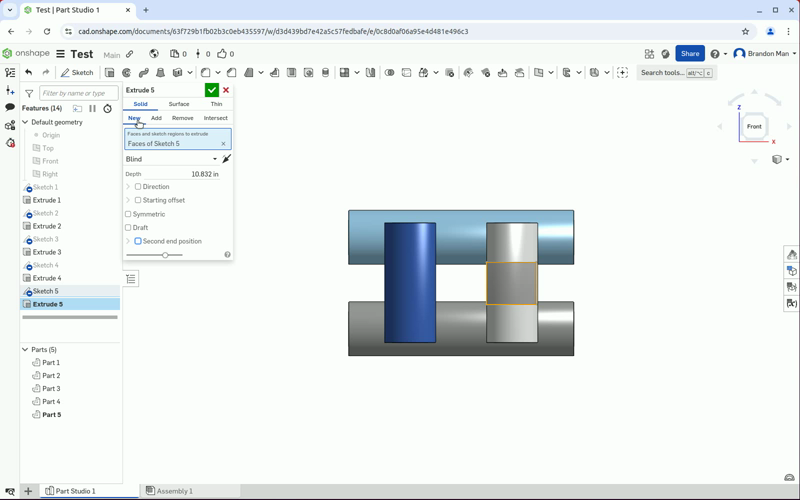
key(space)
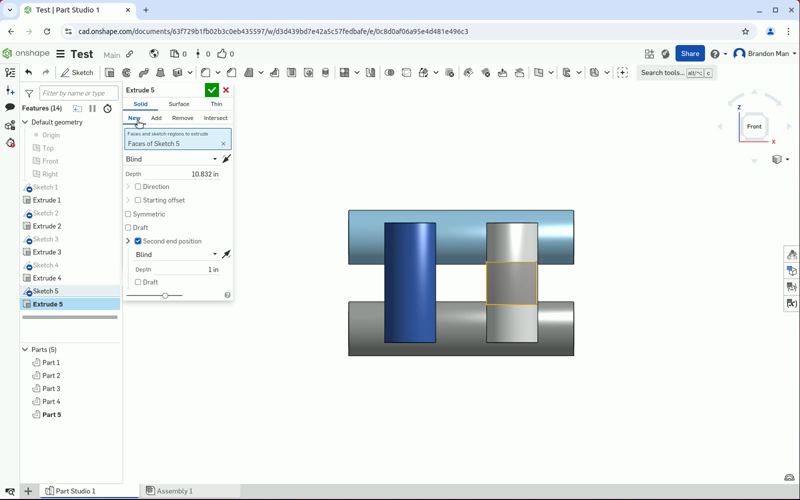
key(tab, 3)
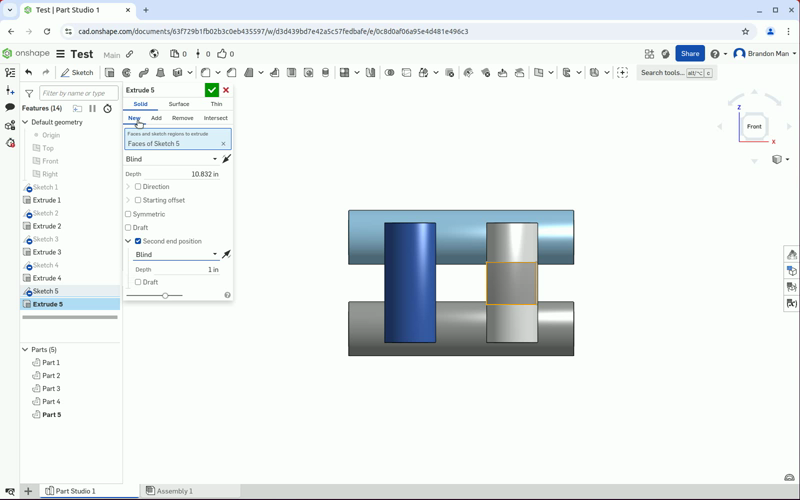
text(0.481)
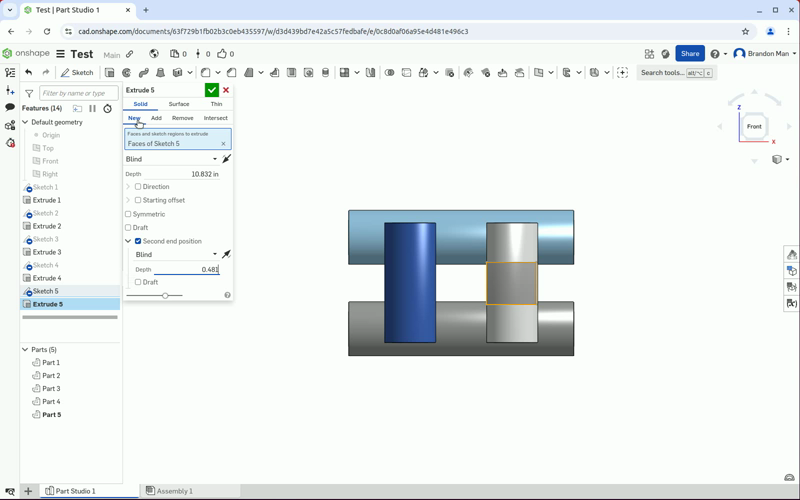
key(enter)
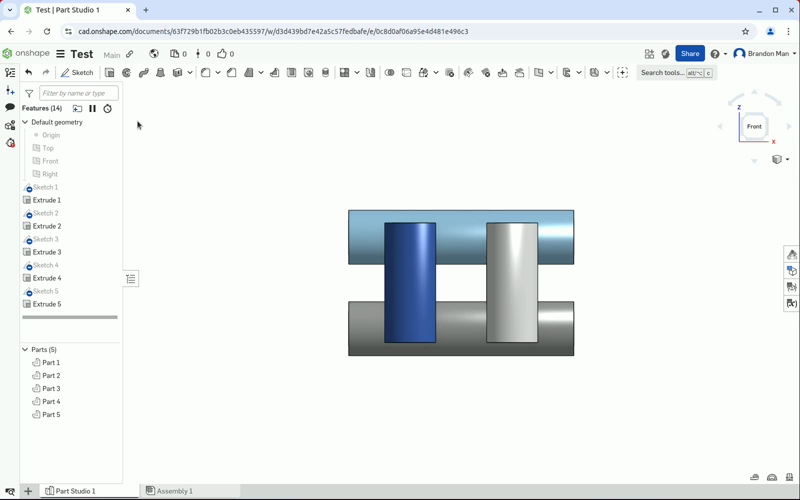
key(shift+h)
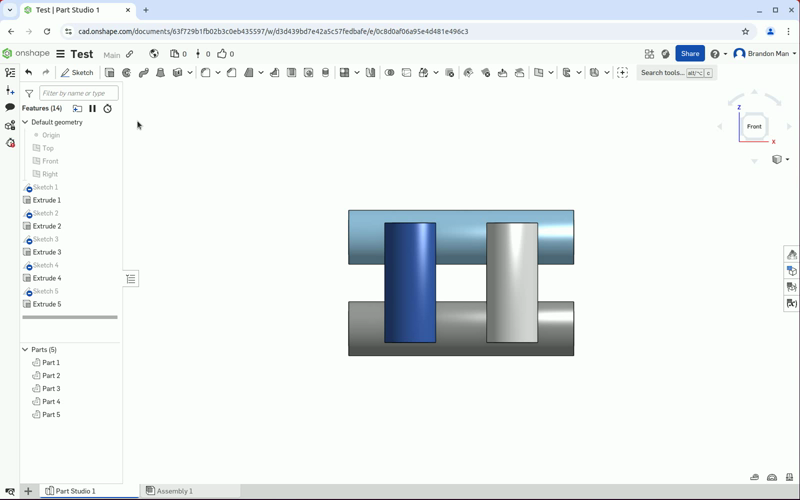
key(shift+h)
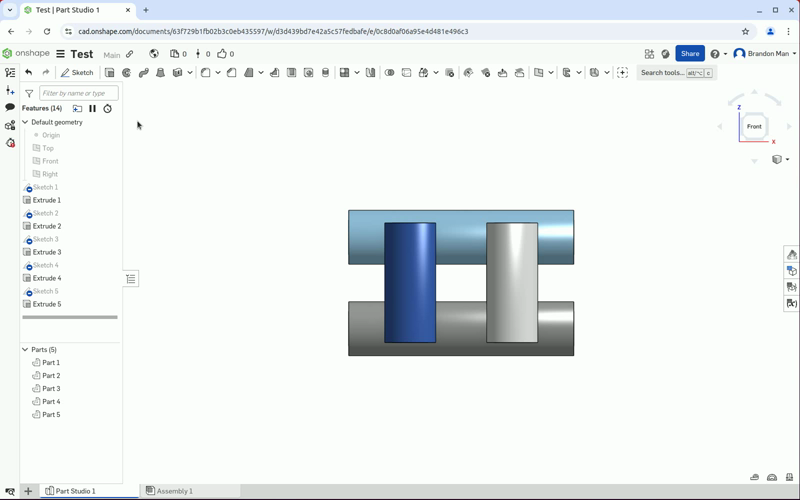
mouse_move(73, 189)
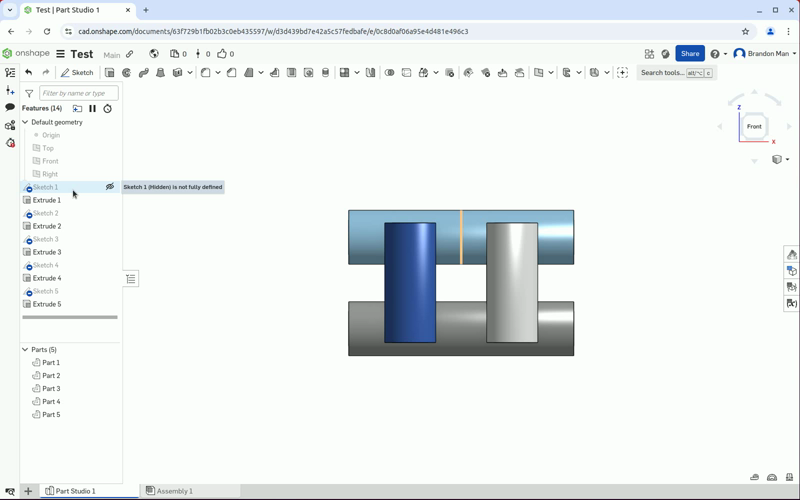
click(73, 189)
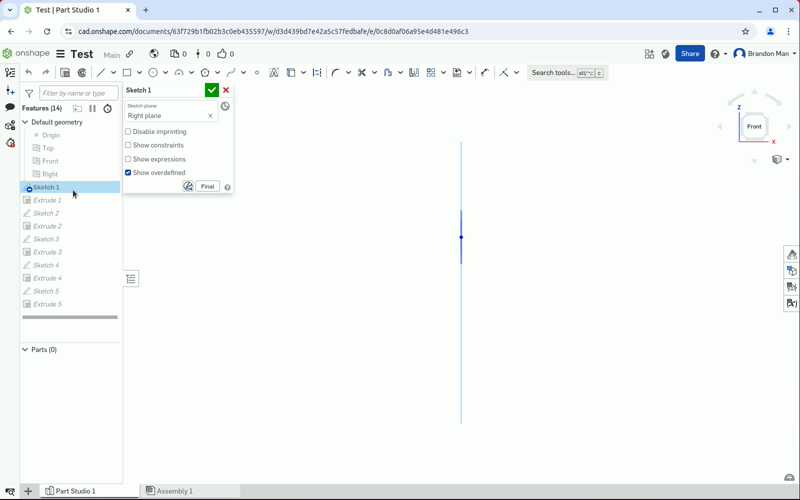
mouse_move(229, 92)
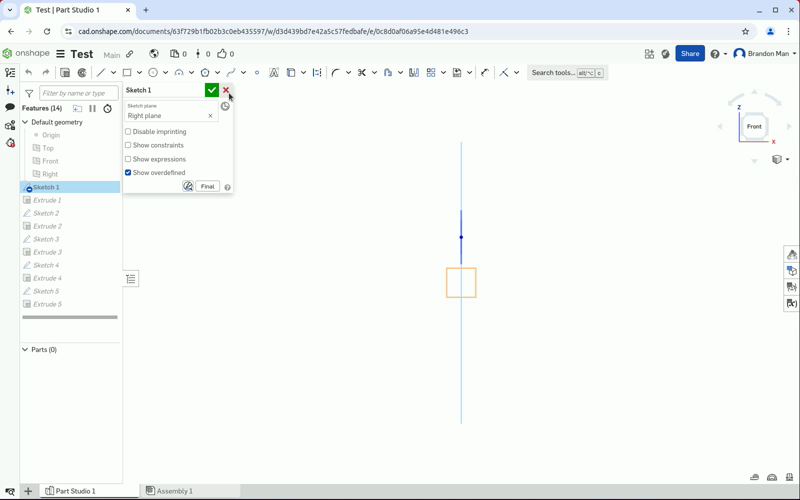
click(229, 92)
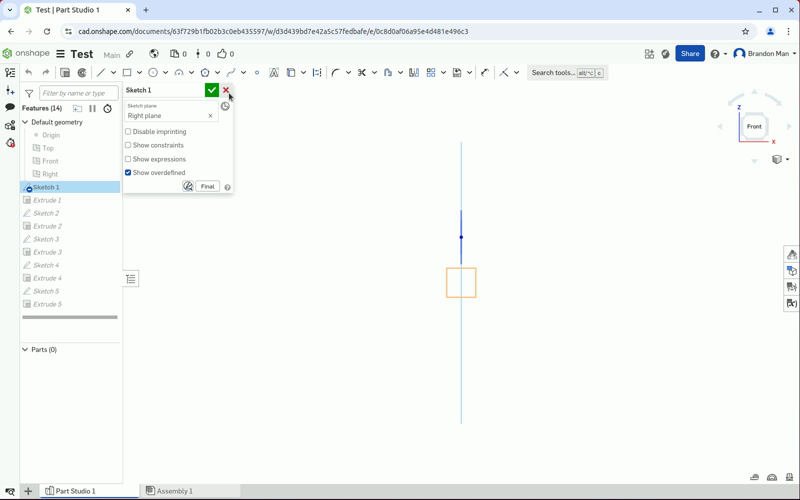
key(shift+s)
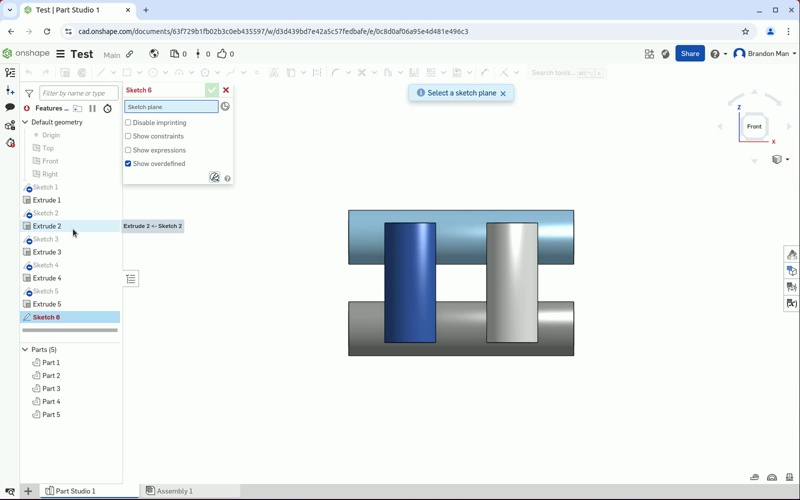
scroll(3)
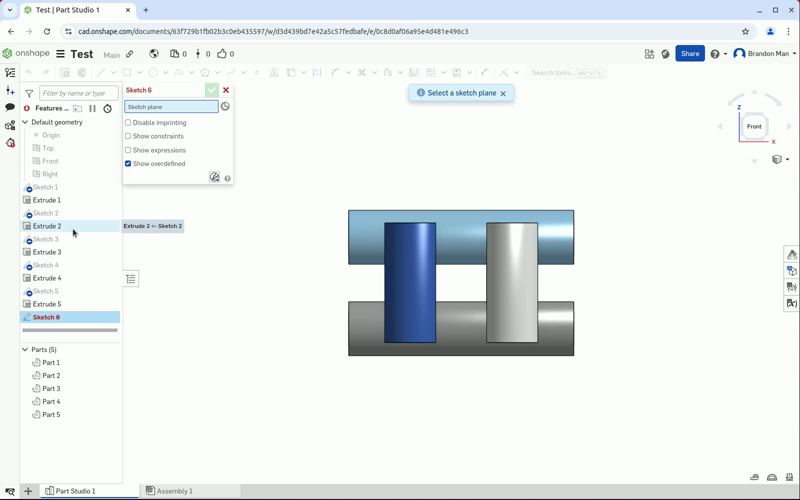
mouse_move(73, 163)
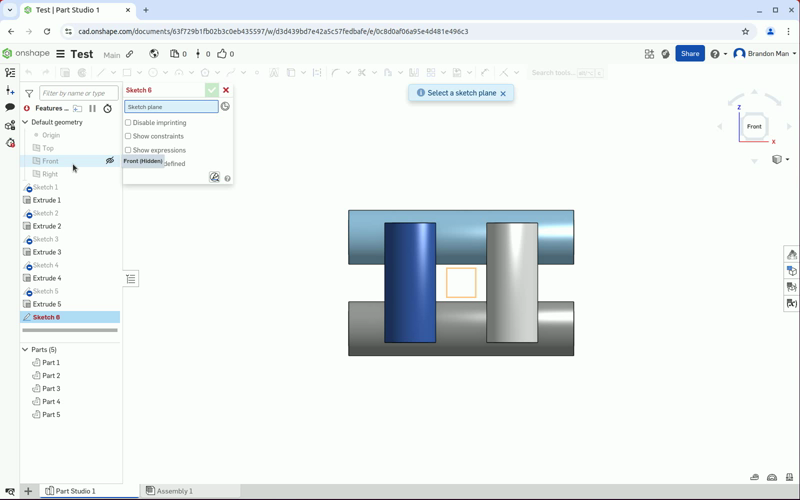
click(73, 163)
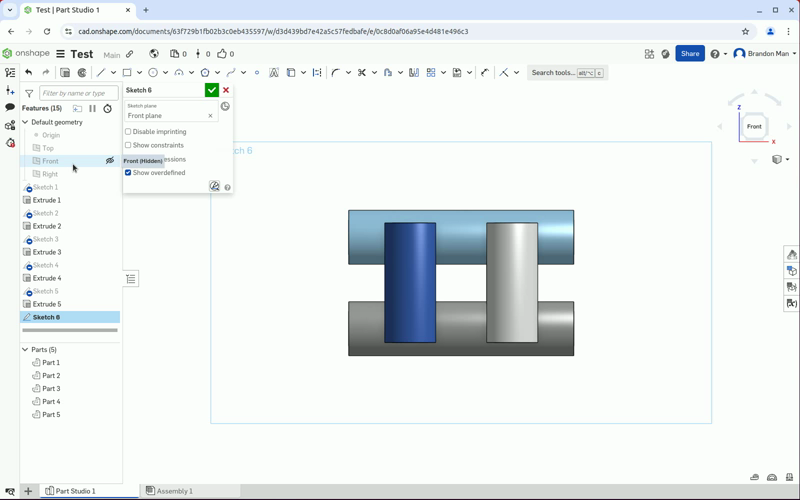
mouse_move(73, 352)
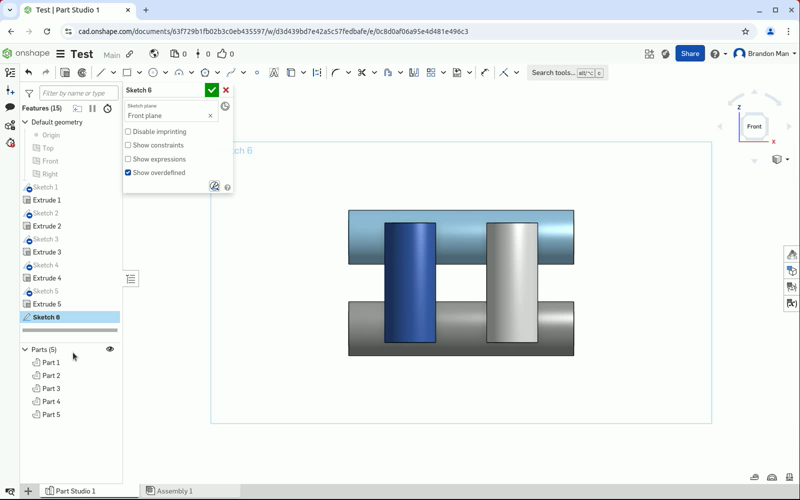
key(y)
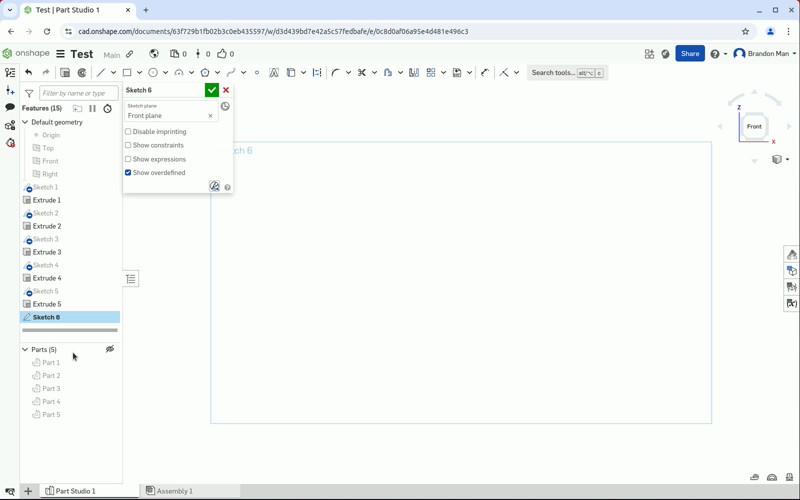
key(l)
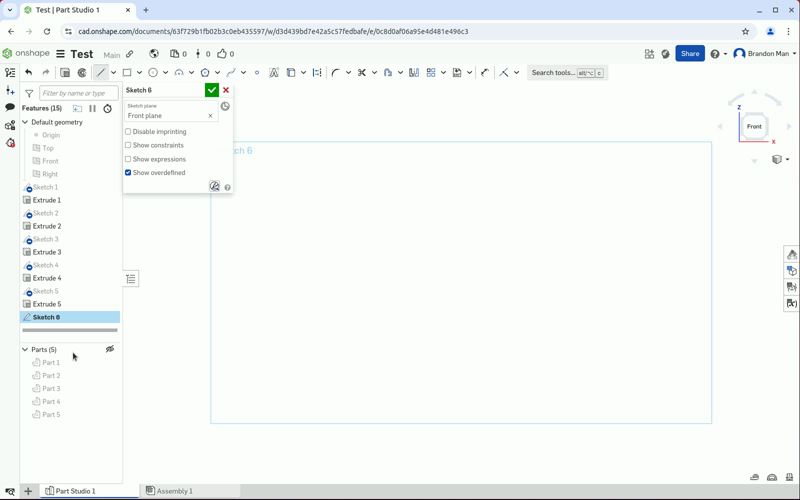
key_down(shift)
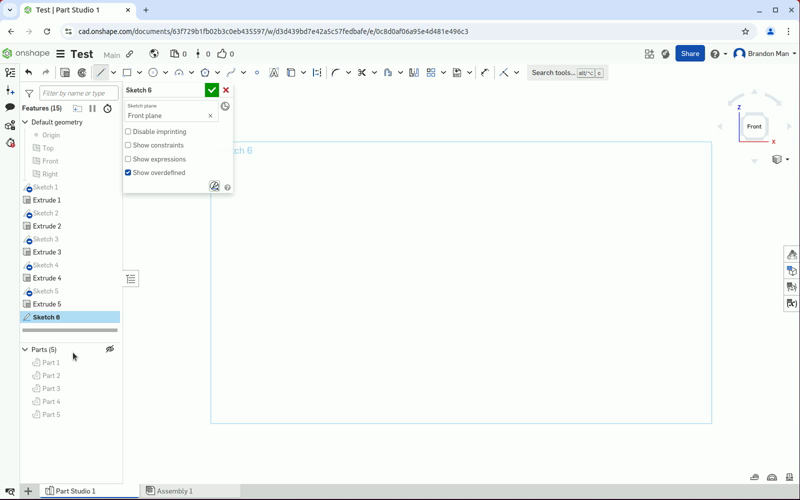
mouse_move(384, 301)
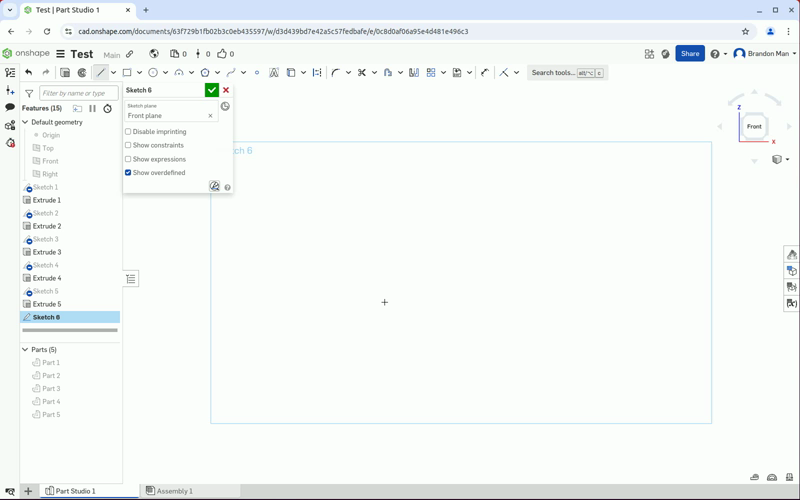
click(384, 301)
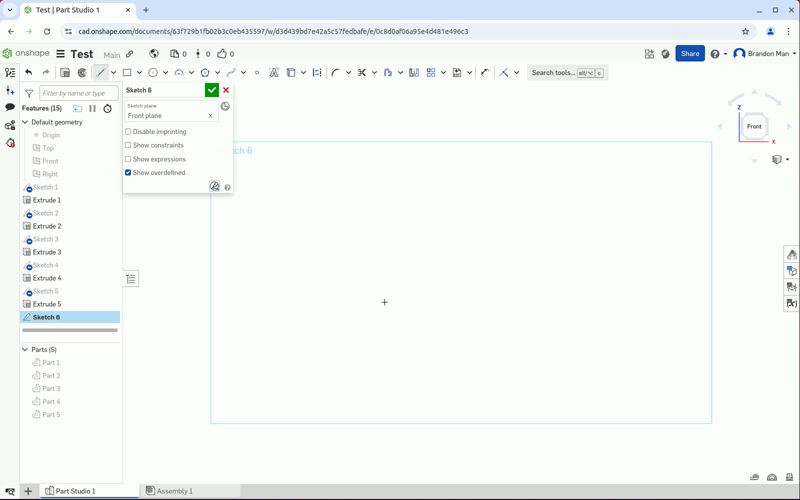
key_up(shift)
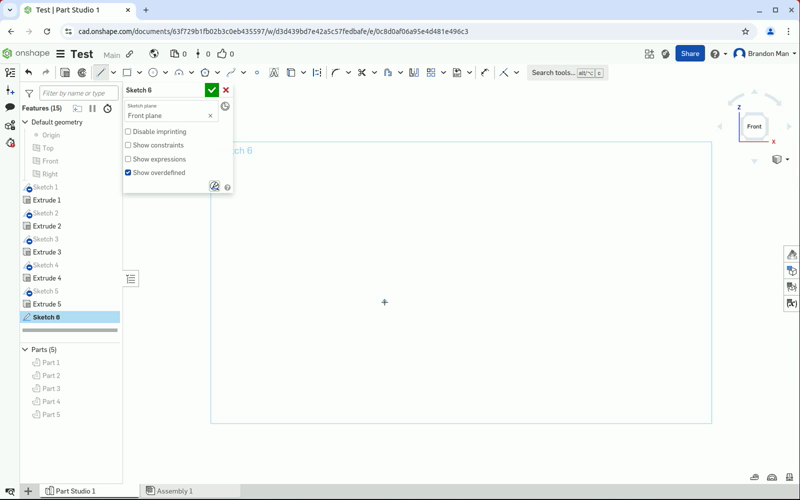
key_down(shift)
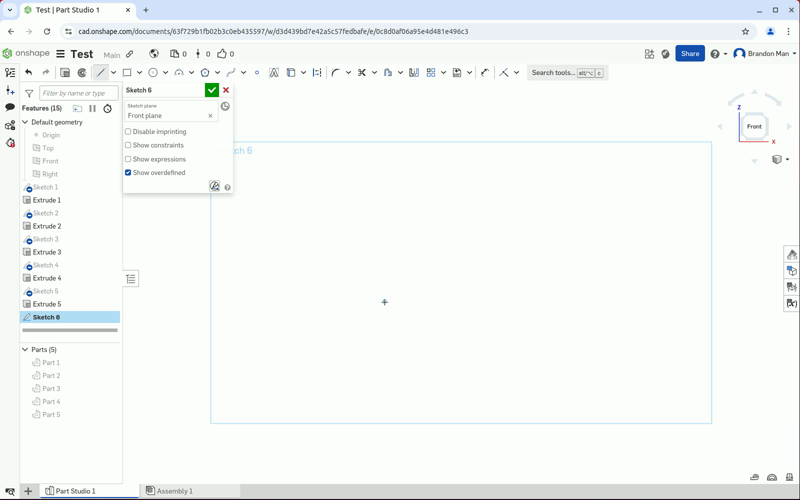
mouse_move(414, 301)
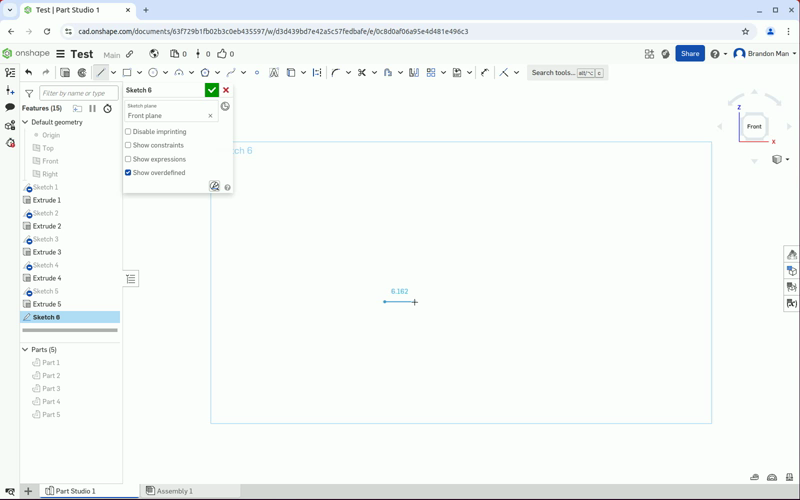
mouse_move(435, 301)
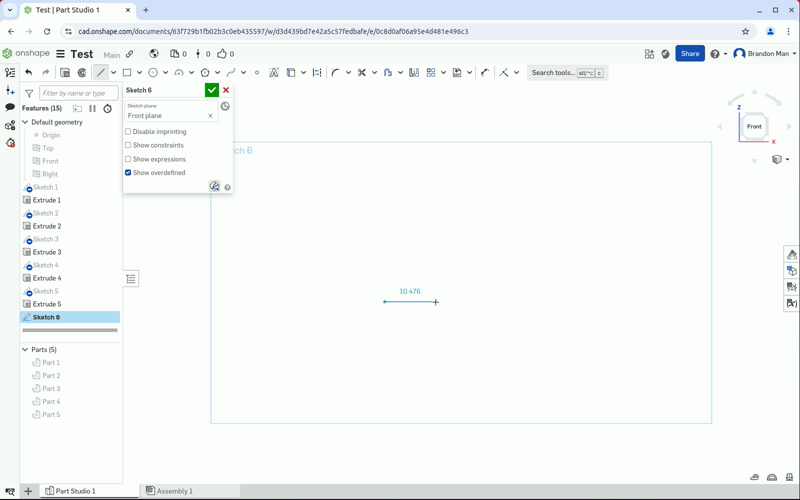
click(435, 301)
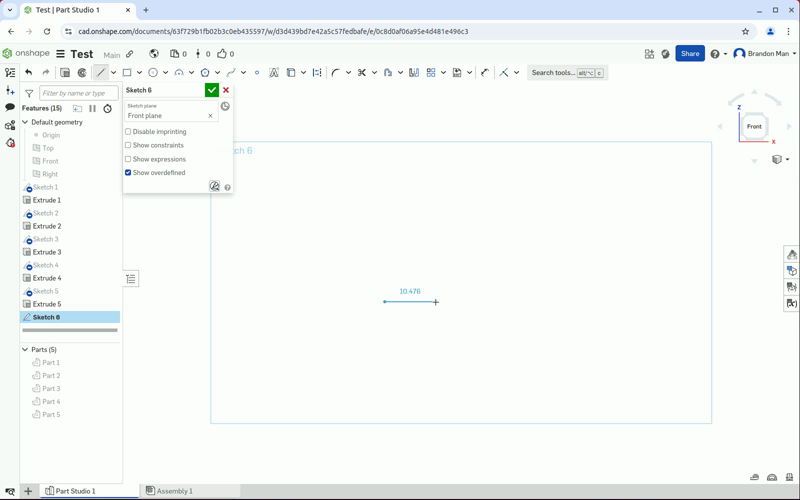
key_up(shift)
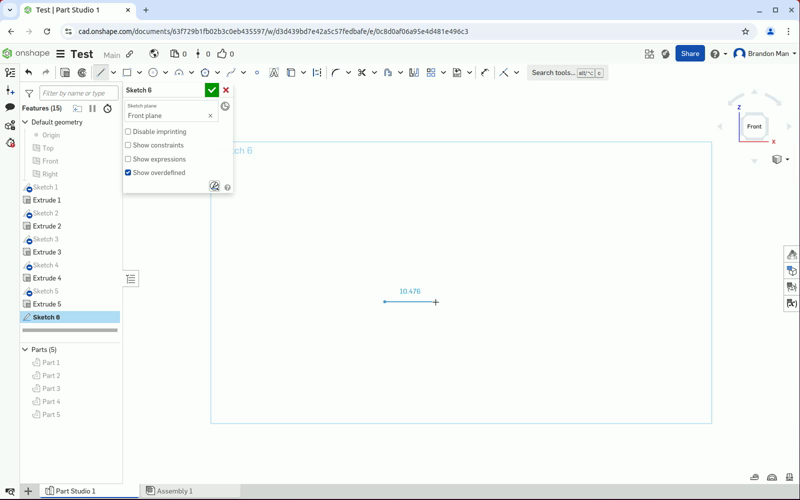
key_down(shift)
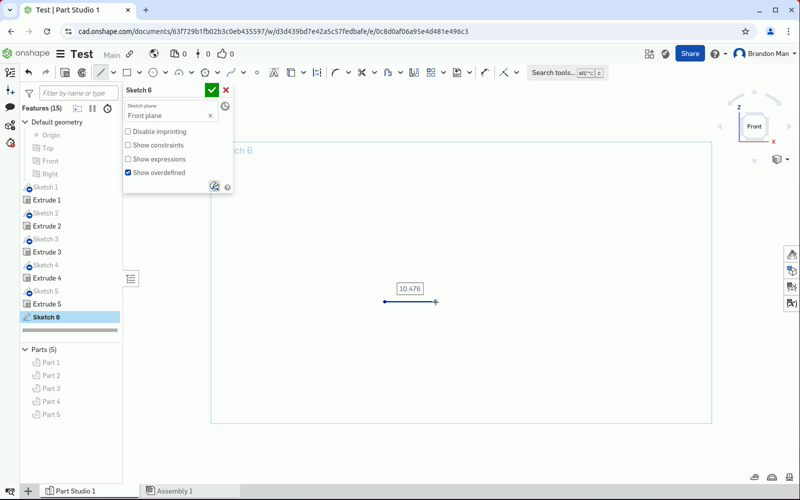
mouse_move(465, 301)
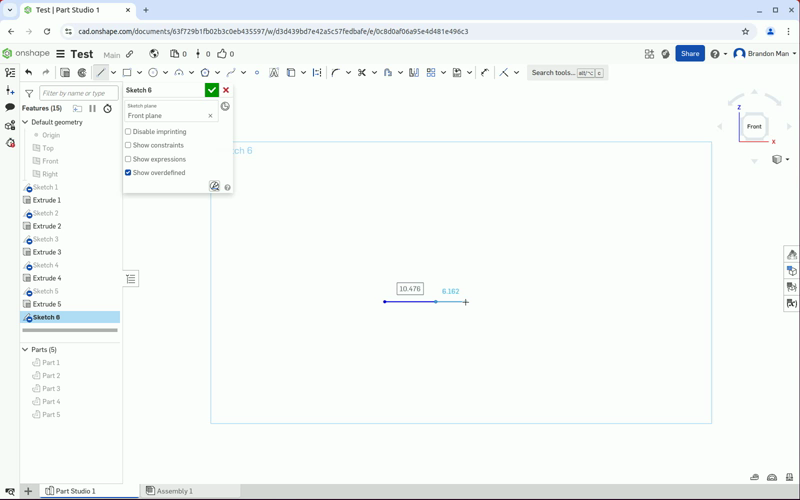
mouse_move(435, 261)
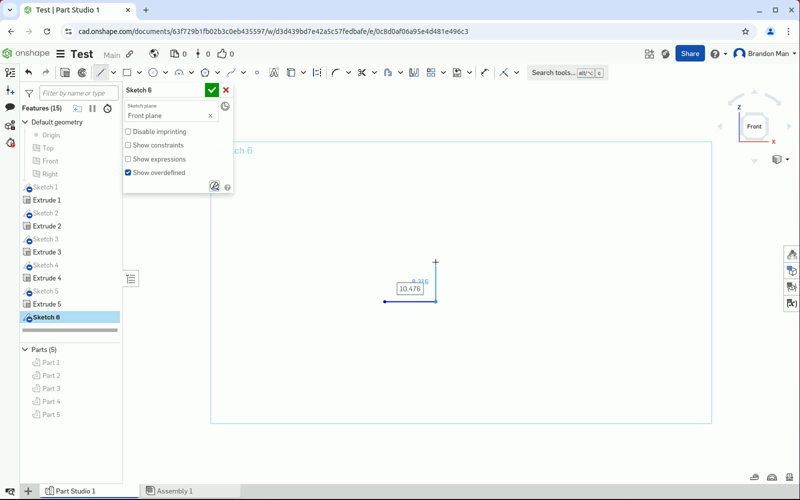
click(435, 261)
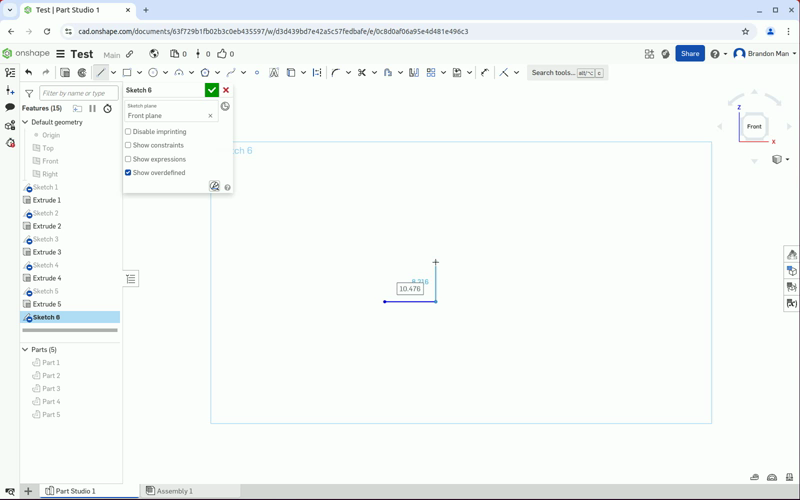
key_up(shift)
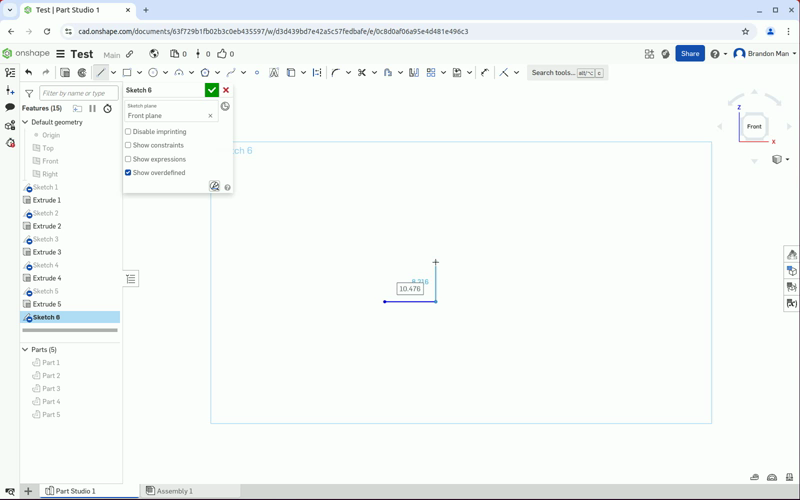
key_down(shift)
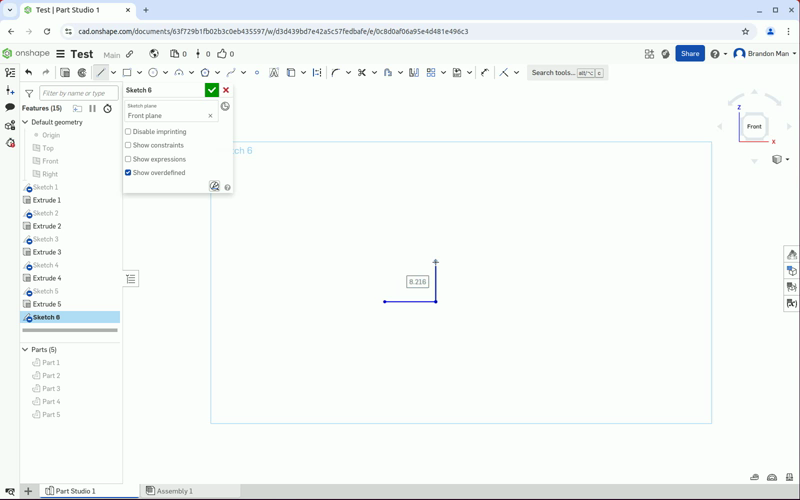
mouse_move(465, 261)
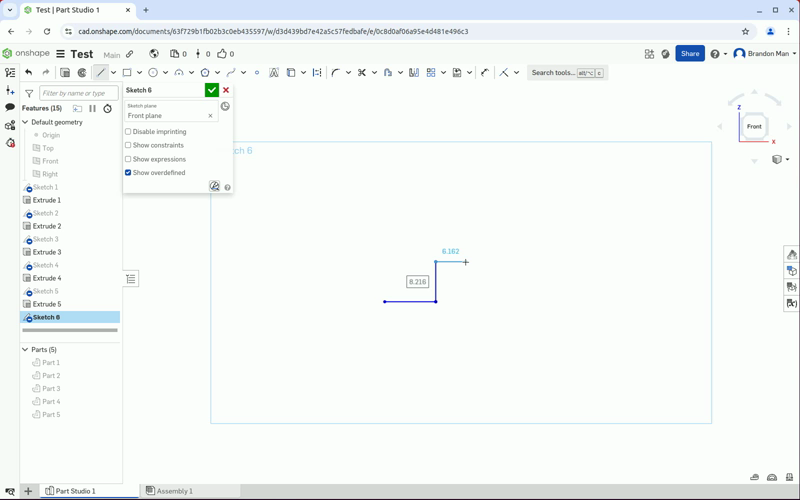
mouse_move(384, 261)
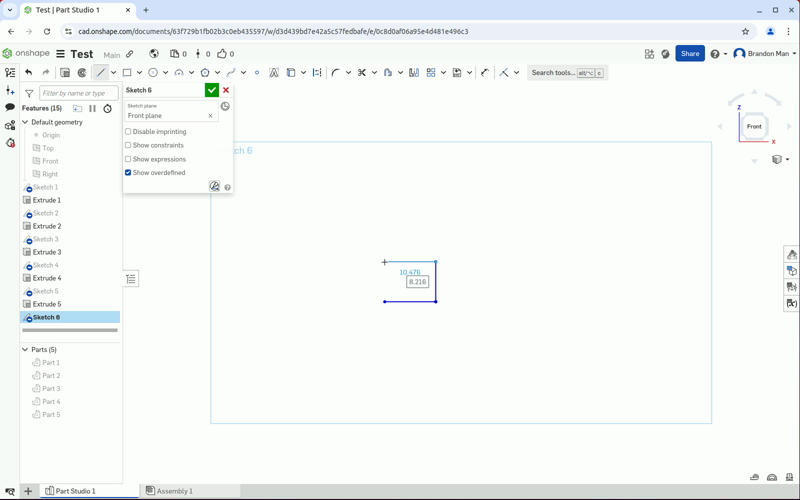
click(384, 261)
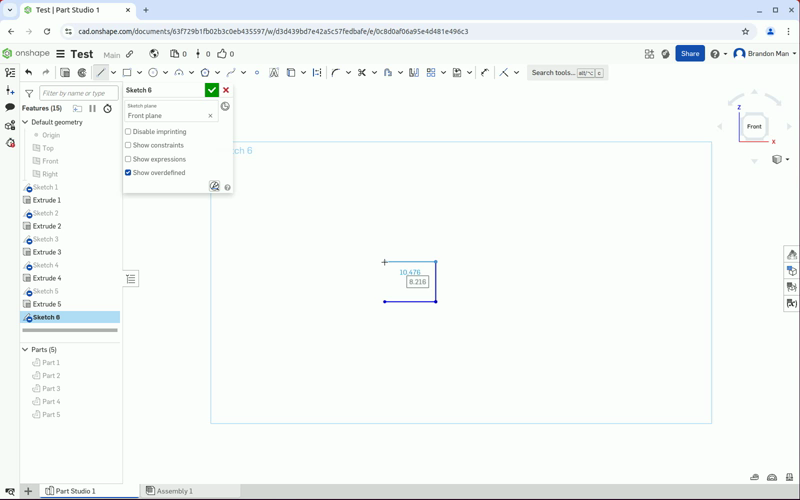
key_up(shift)
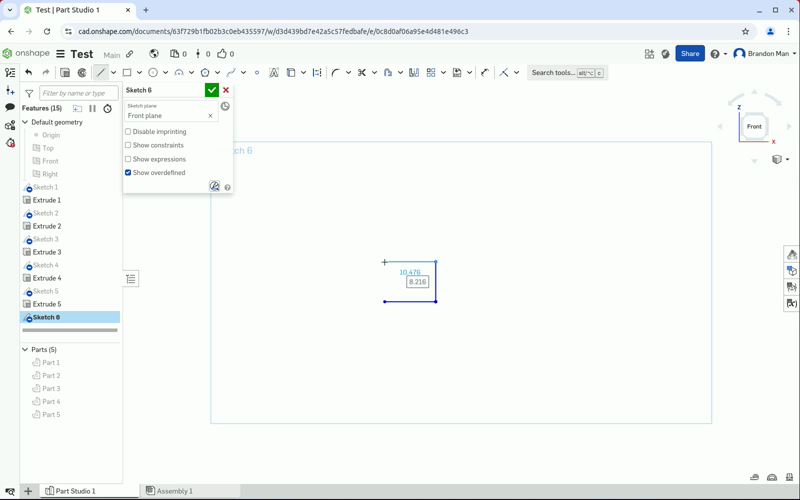
mouse_move(414, 261)
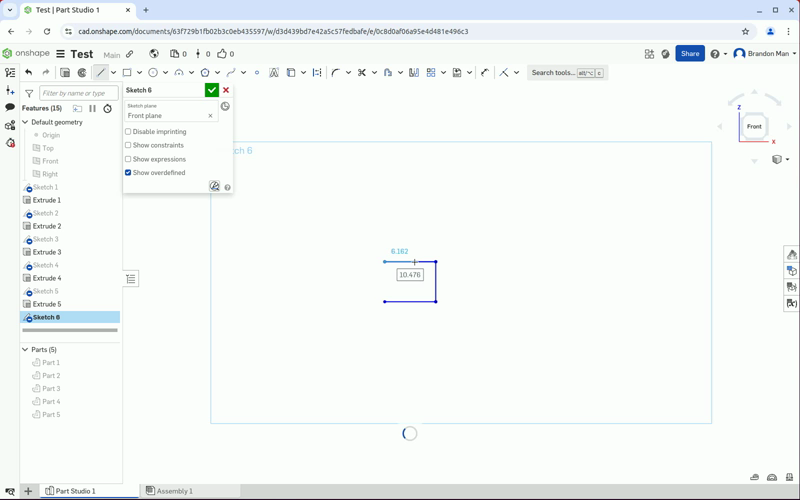
key_down(shift)
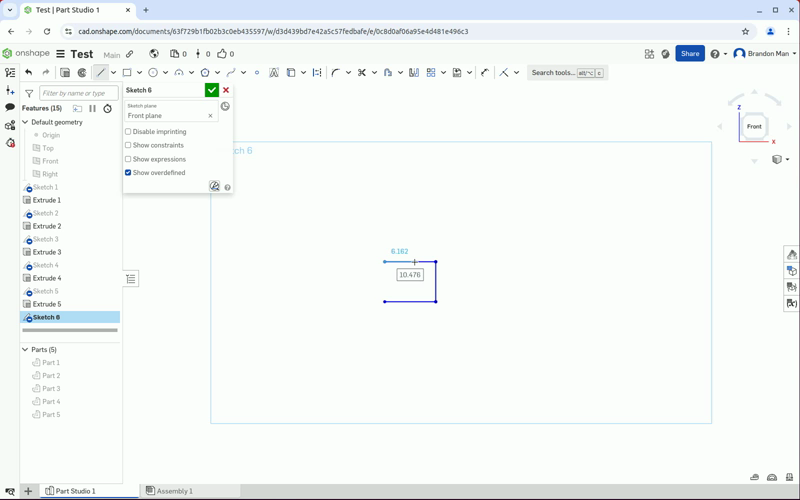
mouse_move(384, 301)
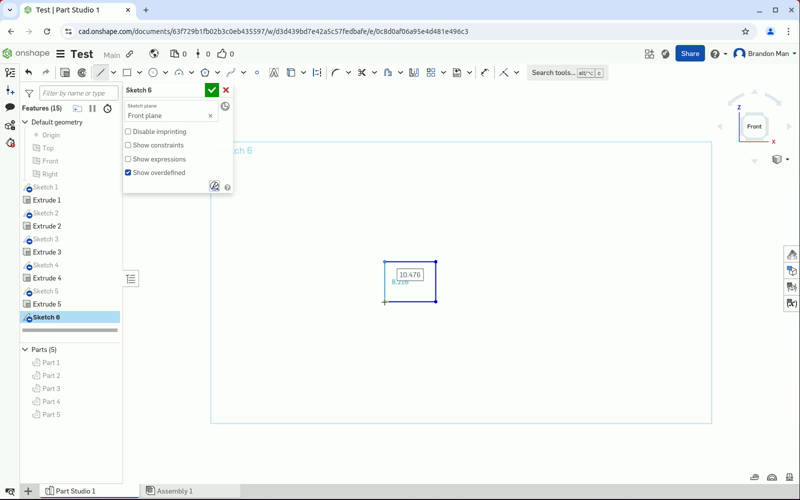
key_up(shift)
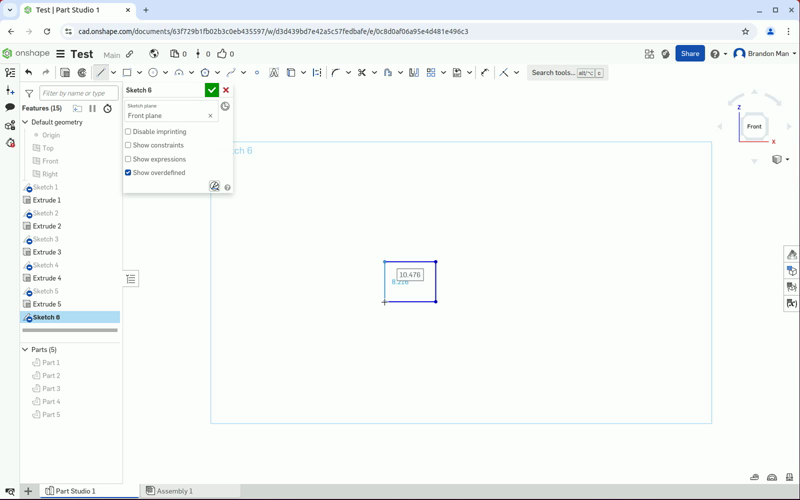
click(384, 301)
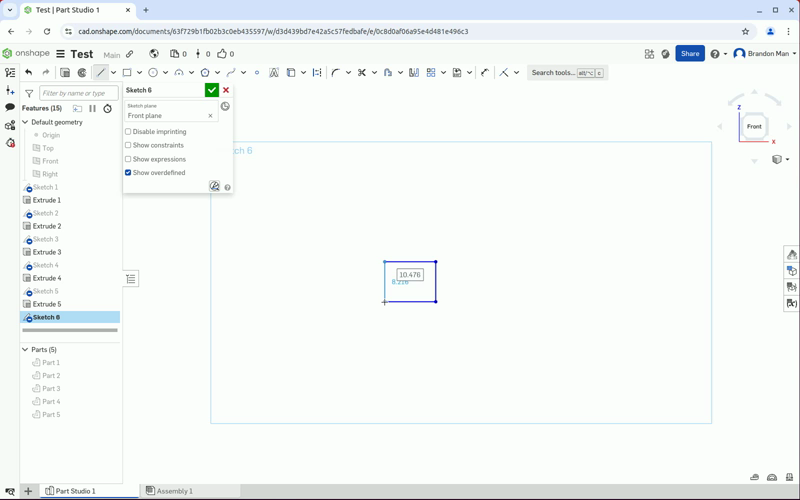
key(esc)
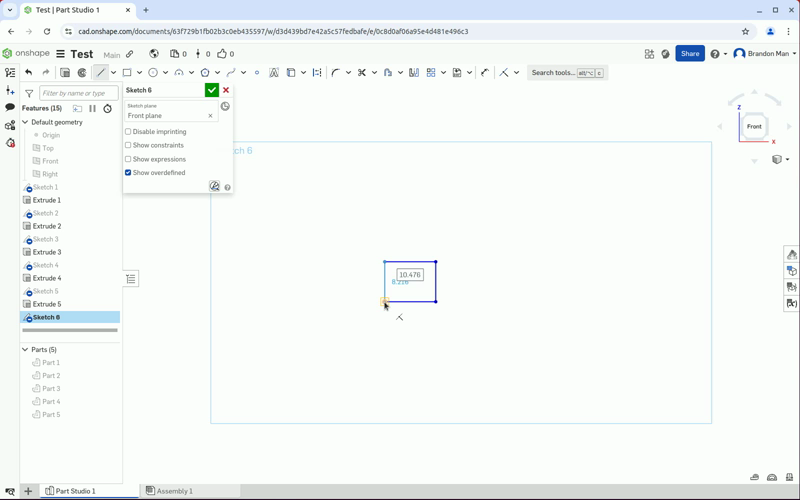
mouse_move(393, 295)
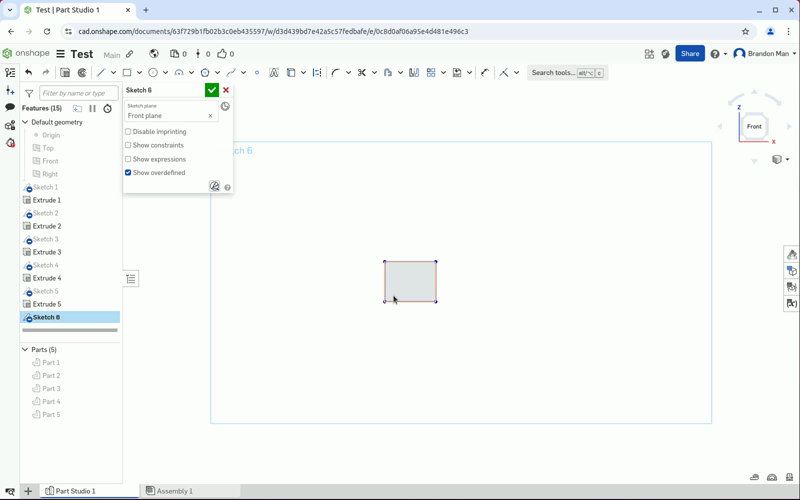
click(393, 295)
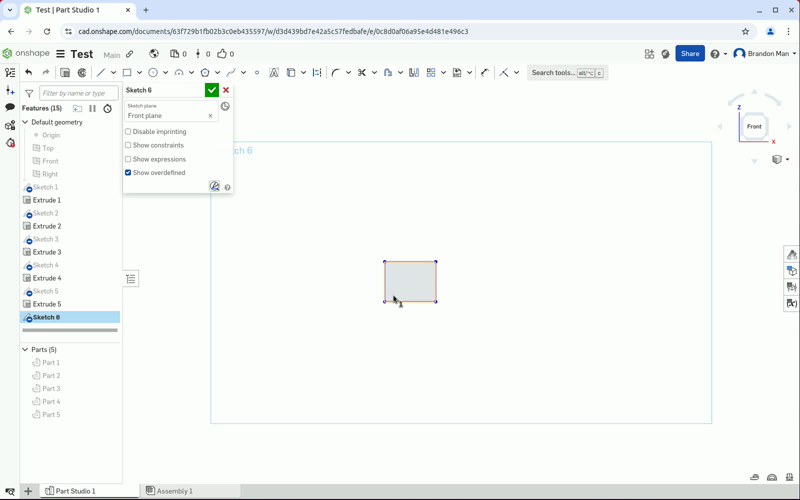
mouse_move(73, 352)
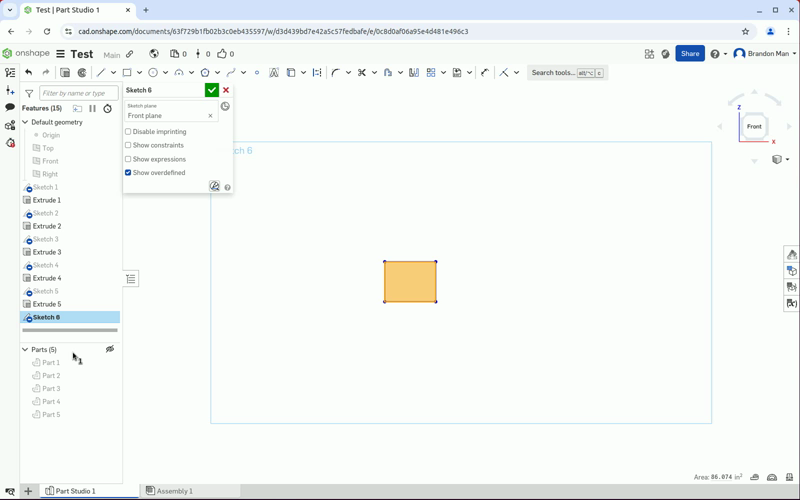
key(shift+y)
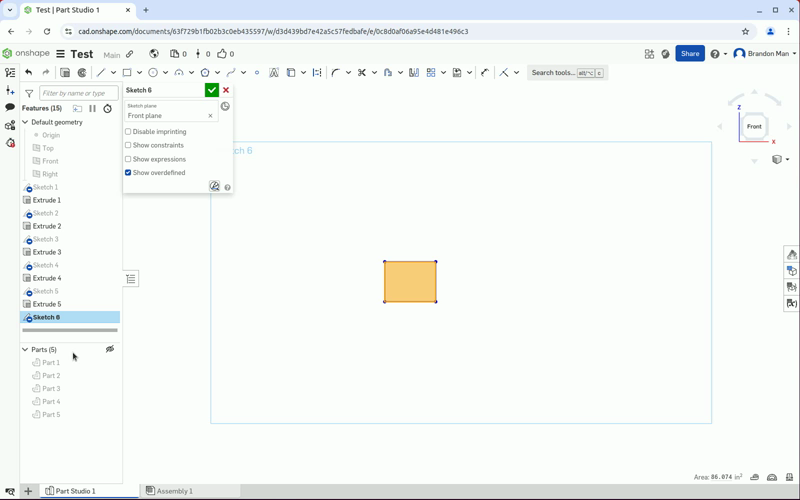
key(shift+e)
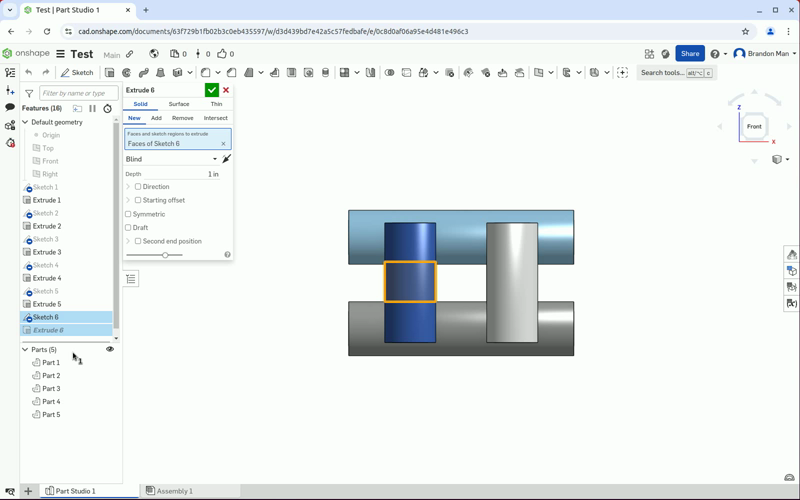
mouse_move(143, 106)
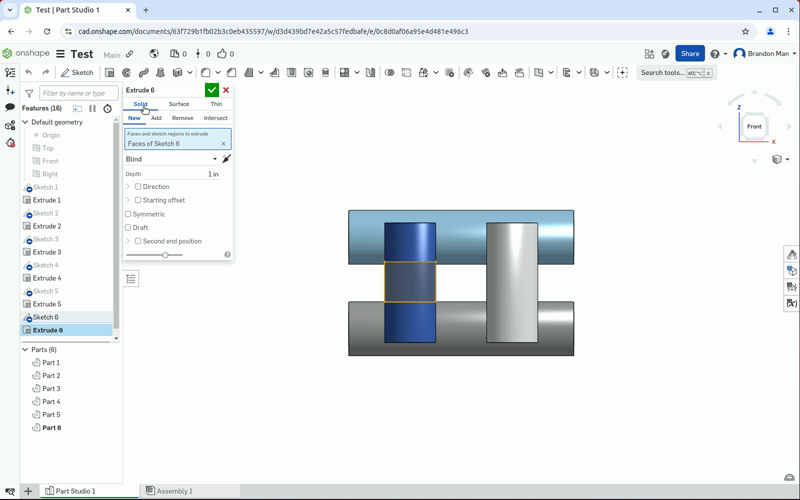
click(143, 106)
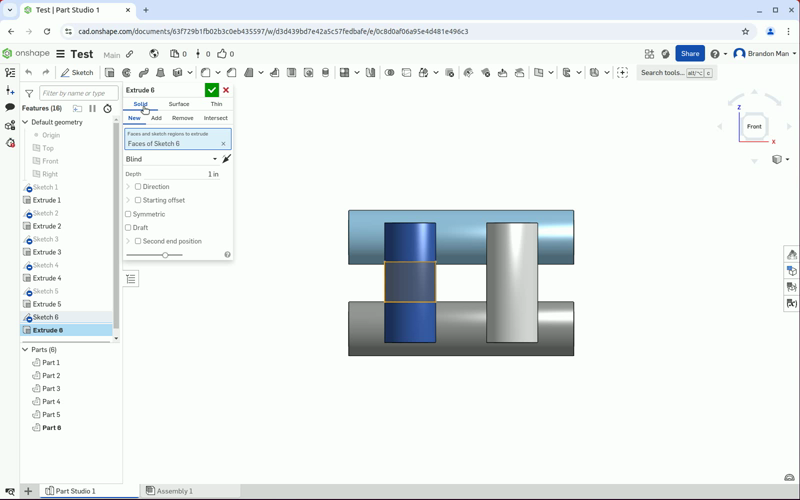
mouse_move(137, 120)
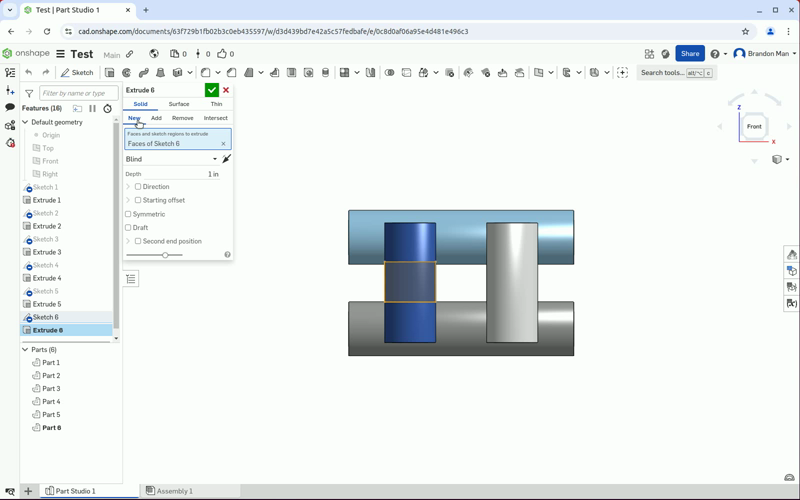
click(137, 120)
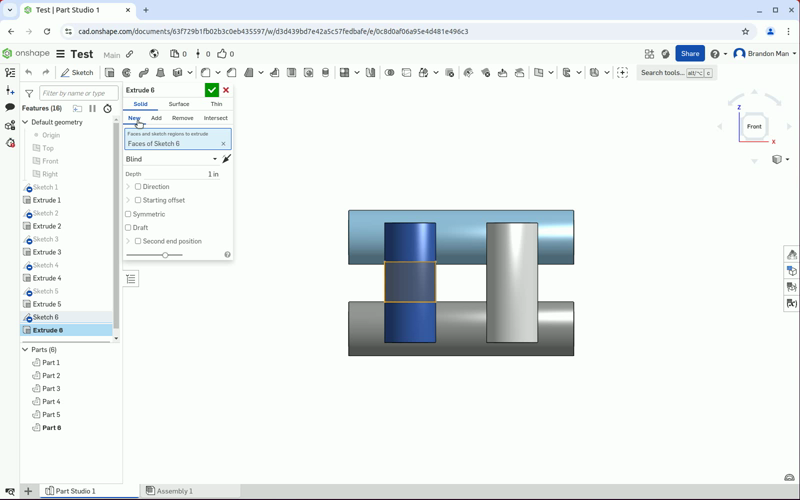
key(tab, 4)
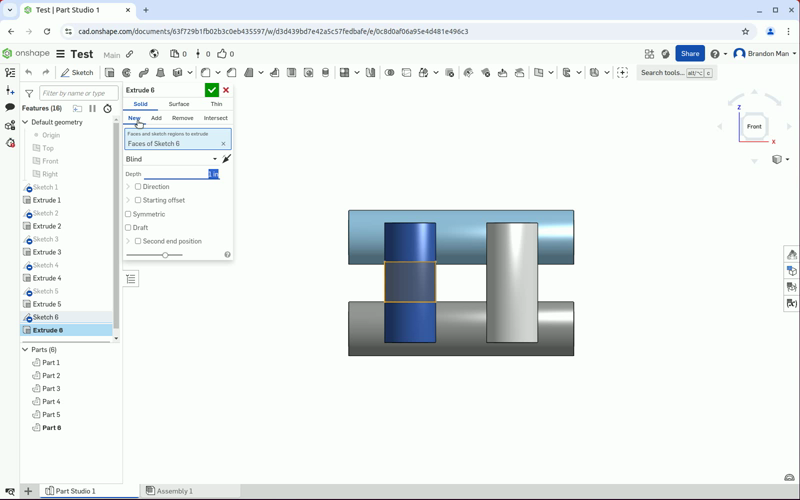
text(10.832)
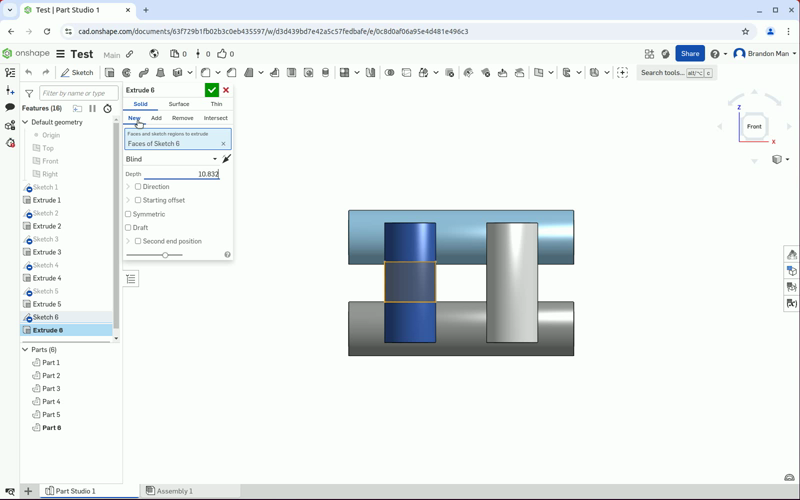
key(tab, 3)
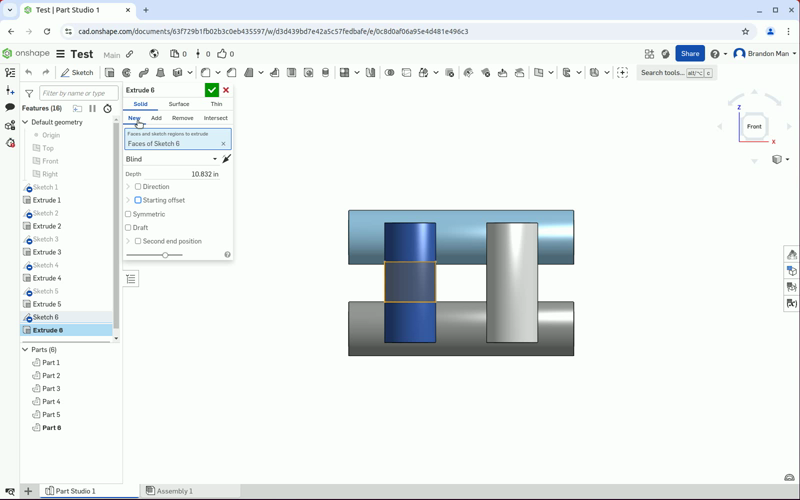
key(tab, 2)
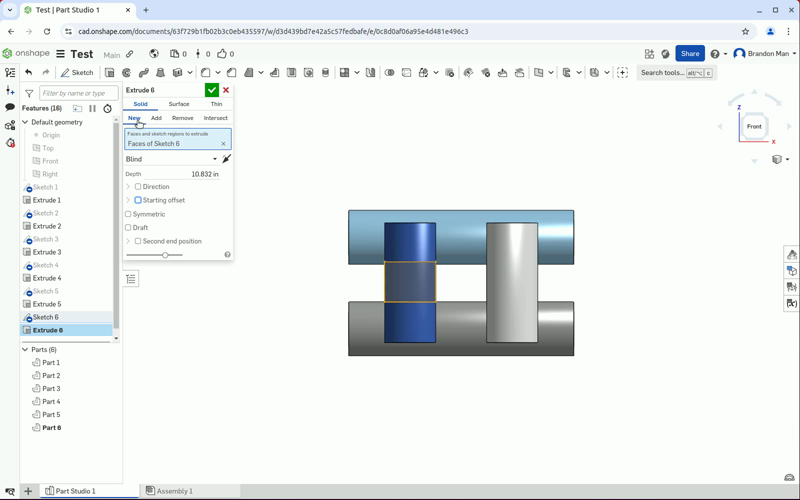
key(space)
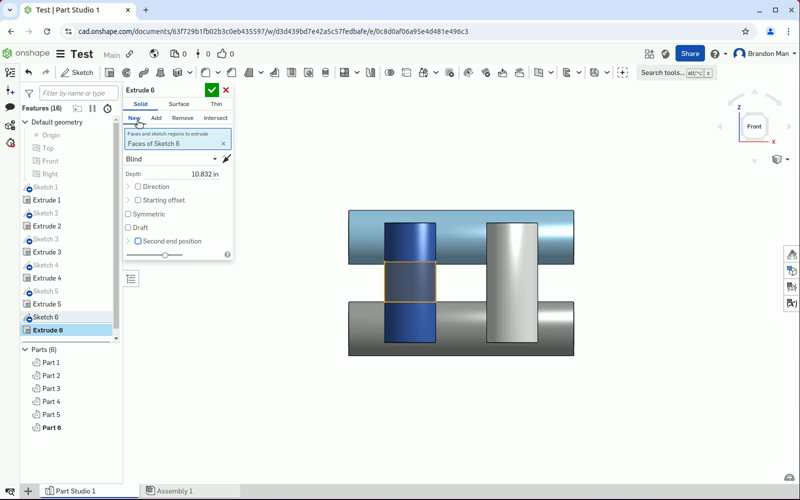
key(tab, 3)
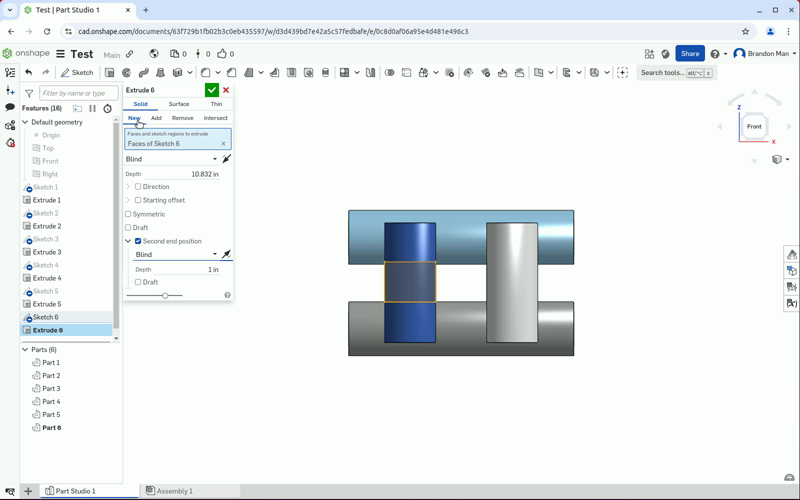
text(0.481)
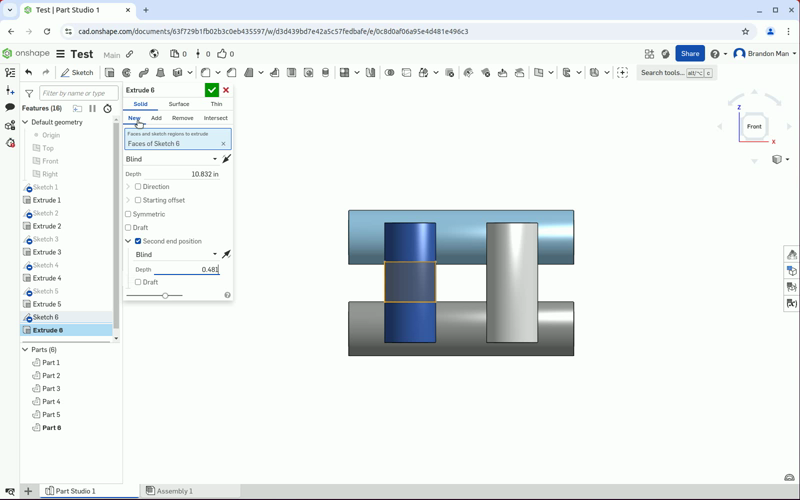
key(enter)
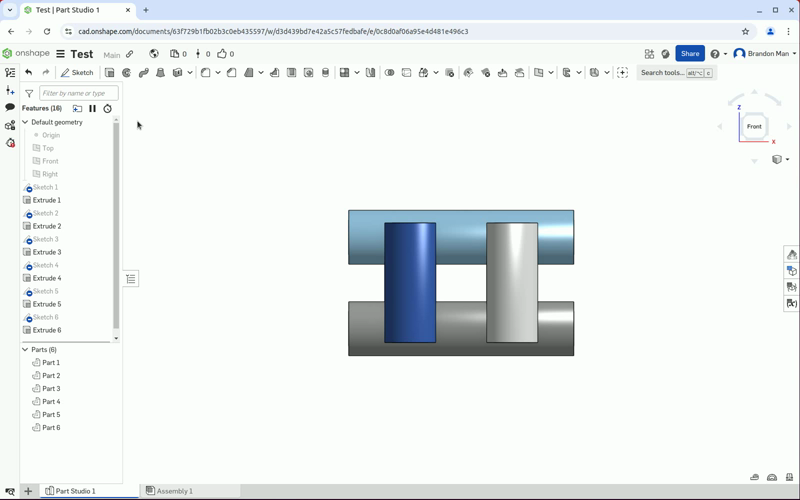
key(shift+h)
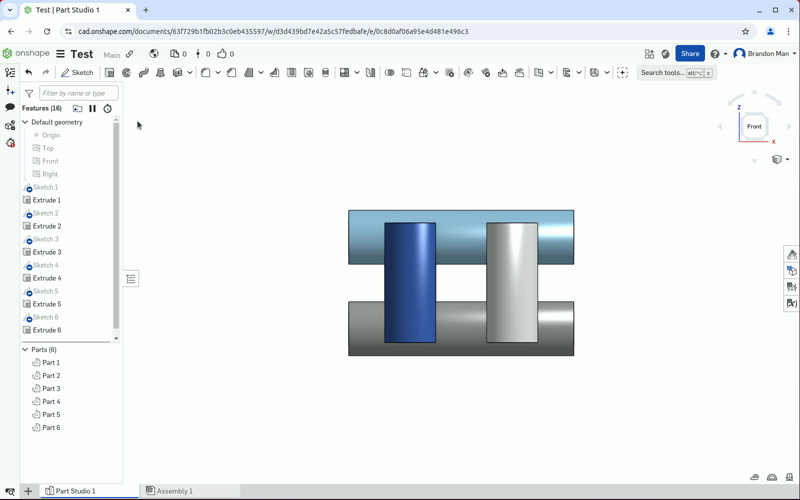
key(shift+h)
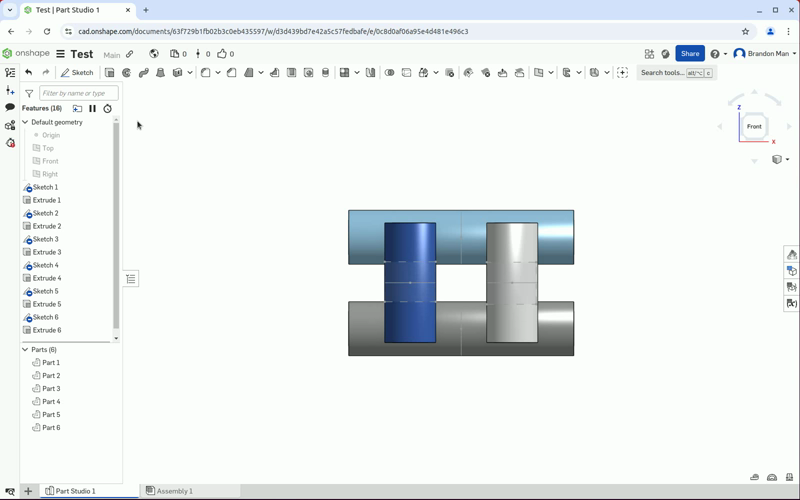
key(shift+7)
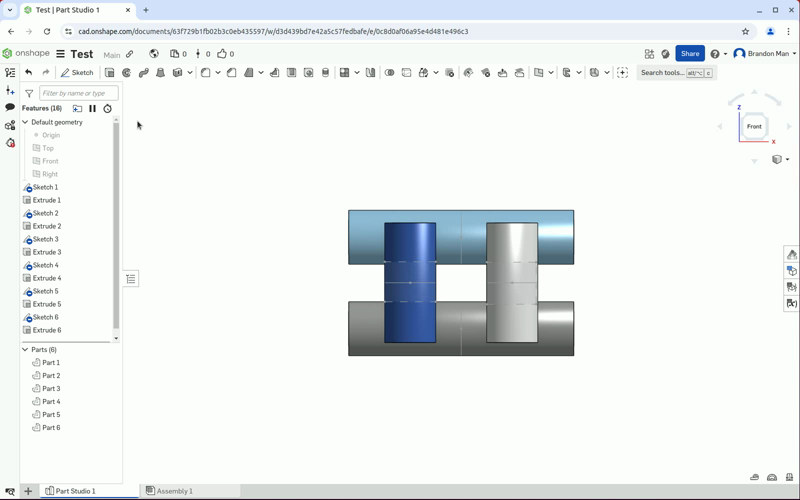
key(left, 2)
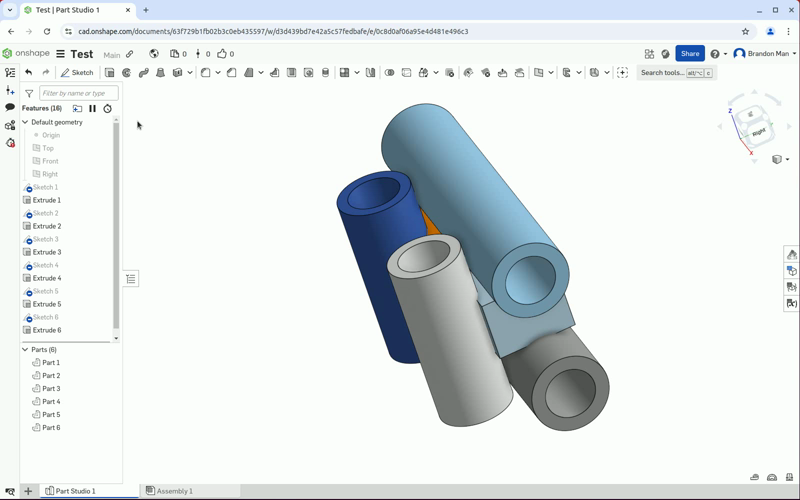
key(down, 2)
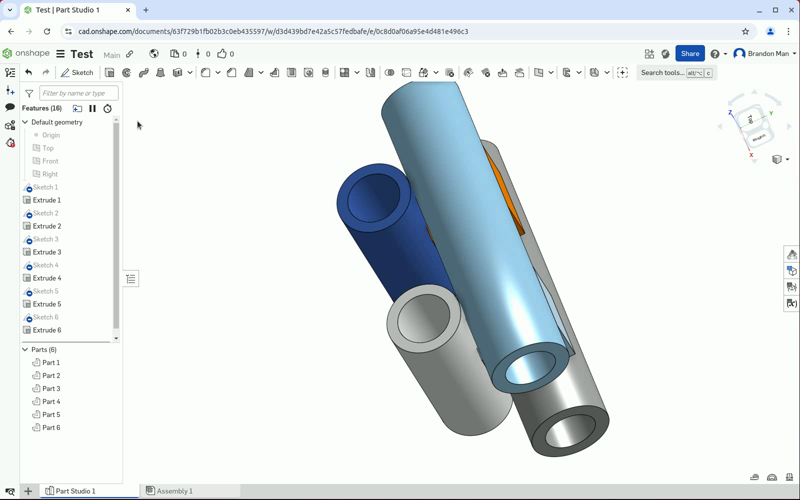
key(up, 2)
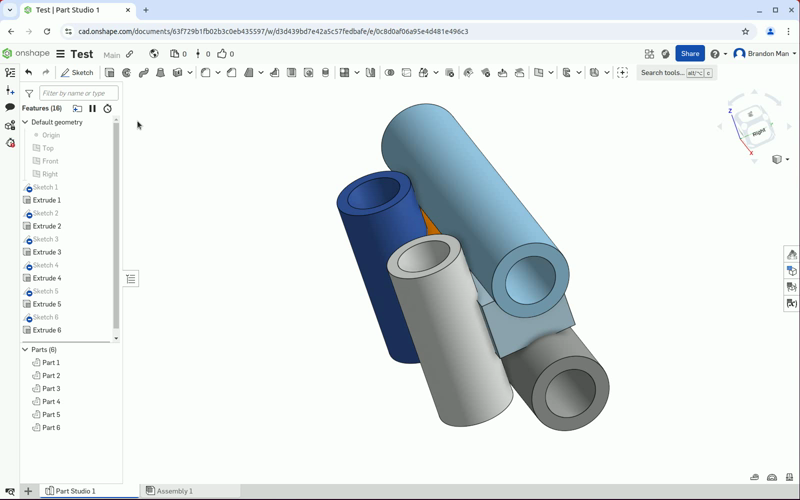
key(right, 2)
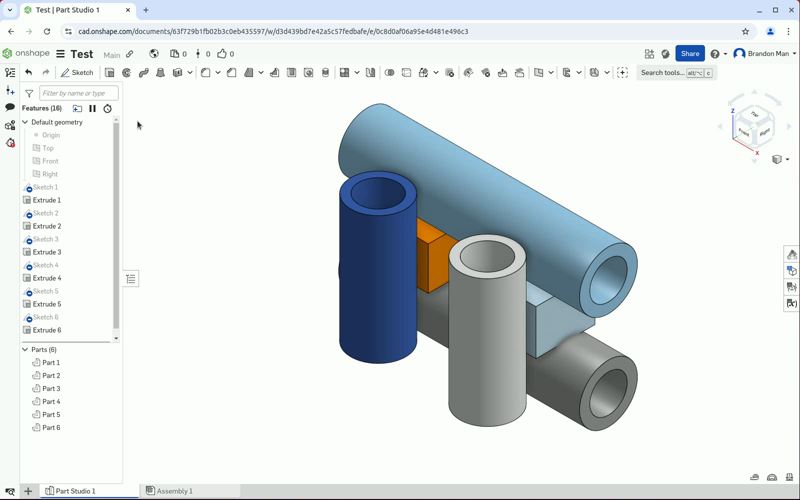
mouse_move(69, 189)
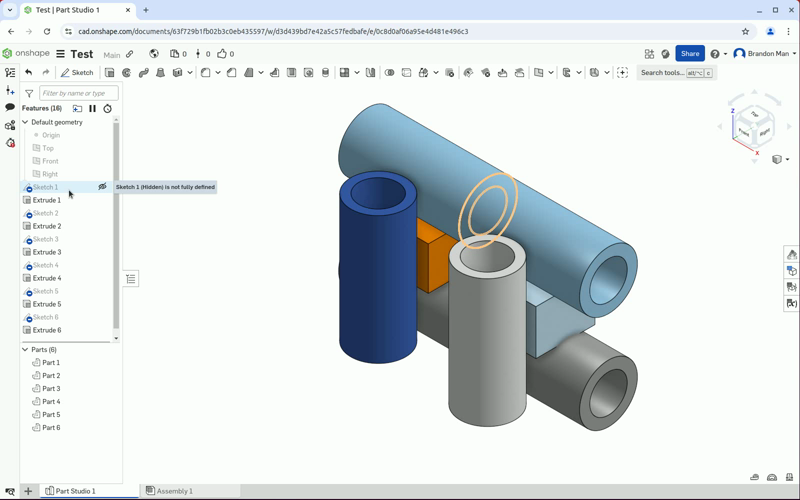
click(69, 189)